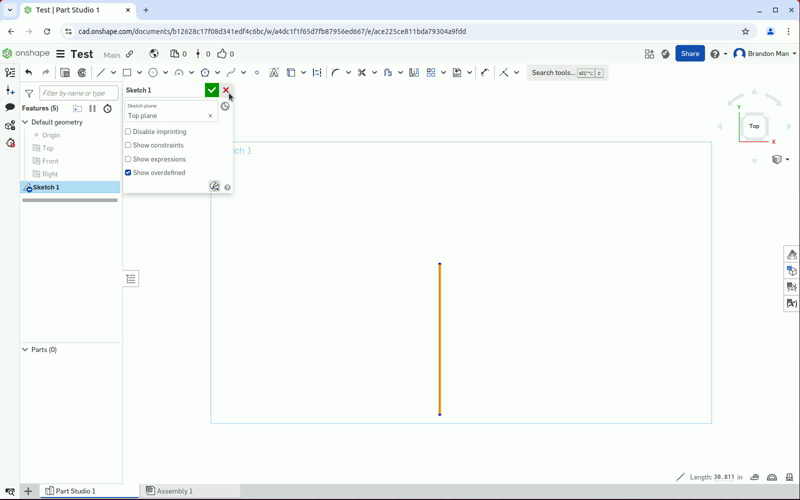
key(shift+h)
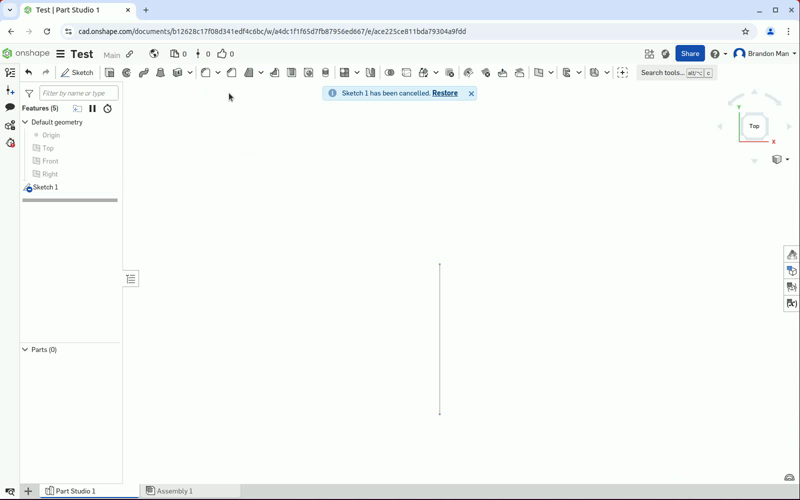
key(shift+s)
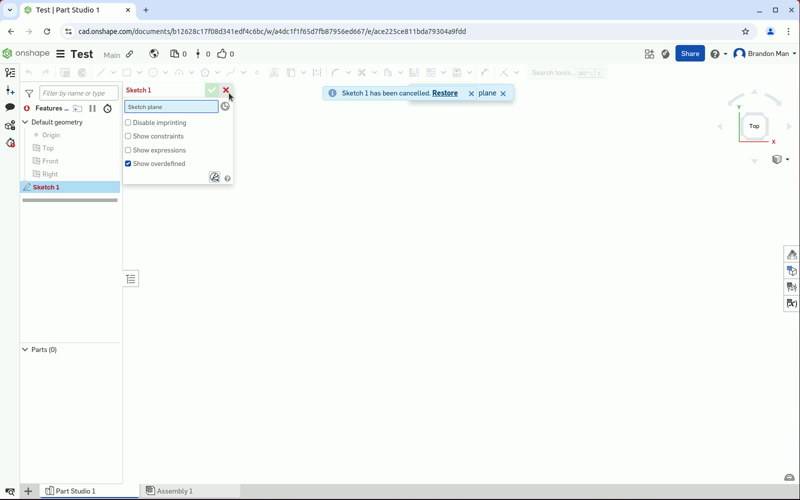
mouse_move(73, 150)
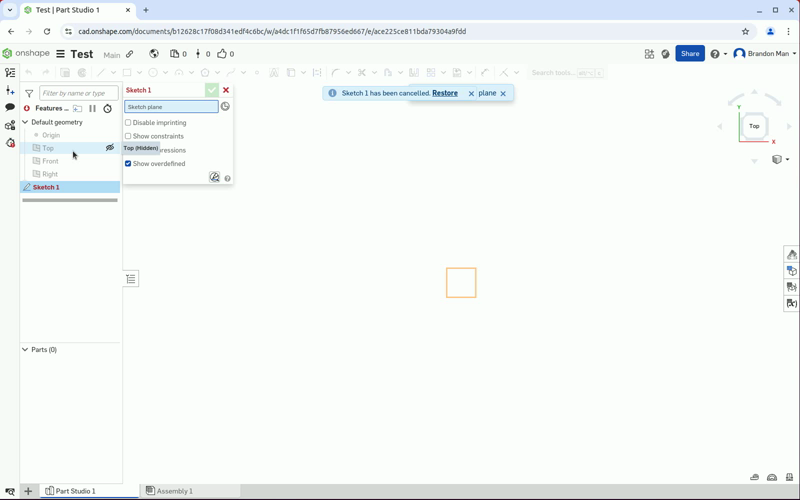
click(73, 150)
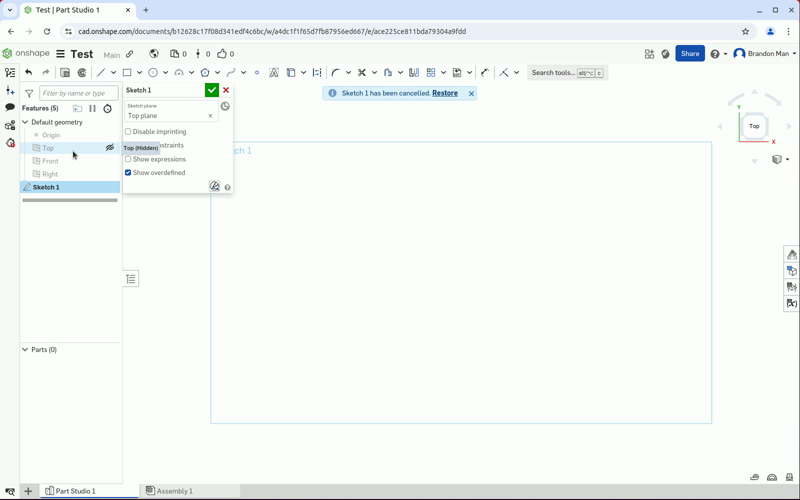
mouse_move(73, 352)
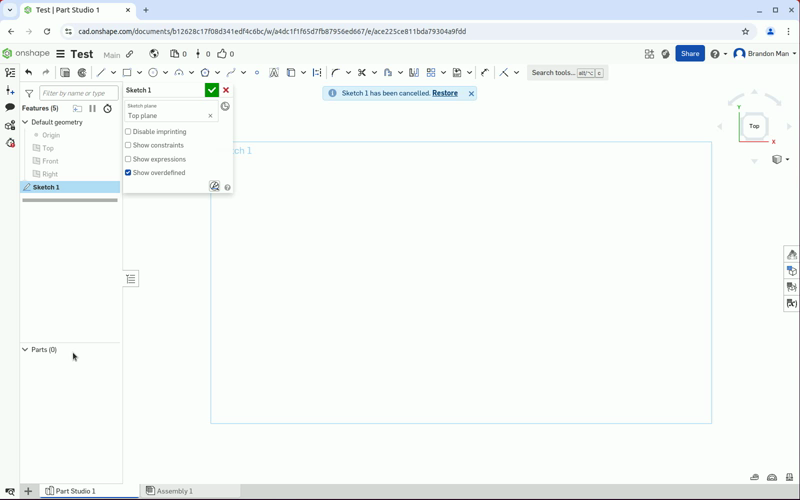
key(y)
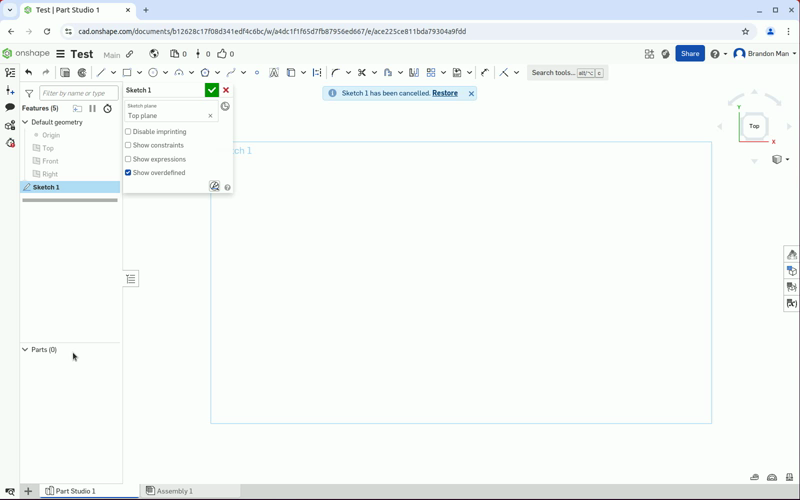
key(l)
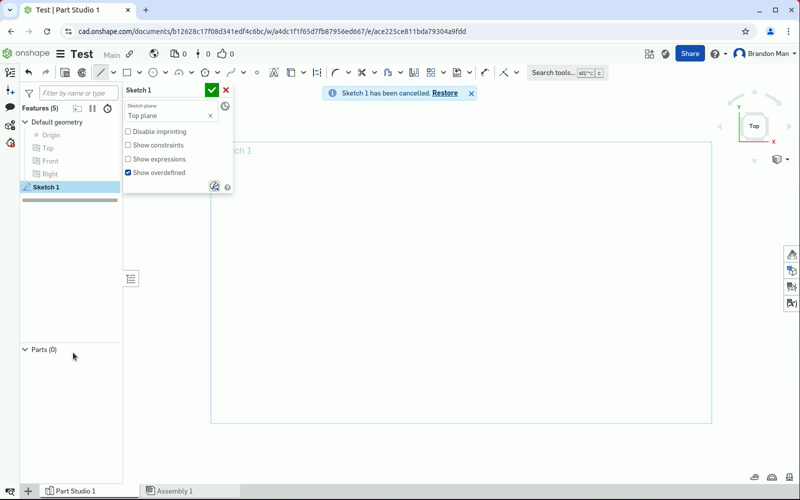
key_down(shift)
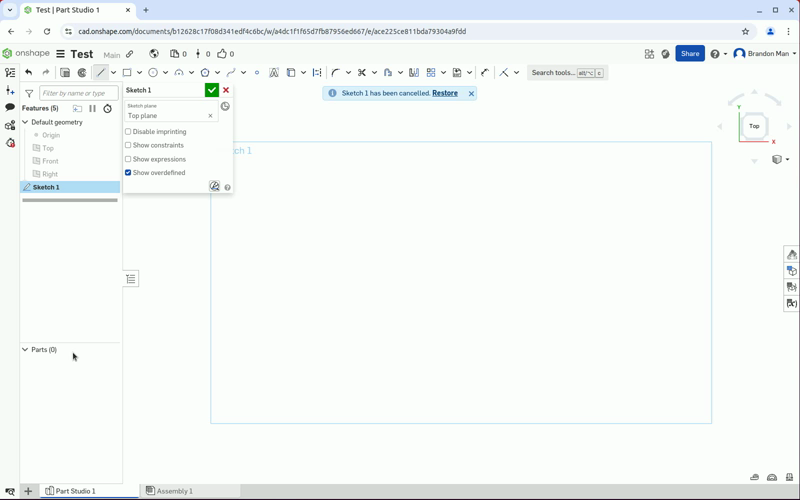
mouse_move(372, 395)
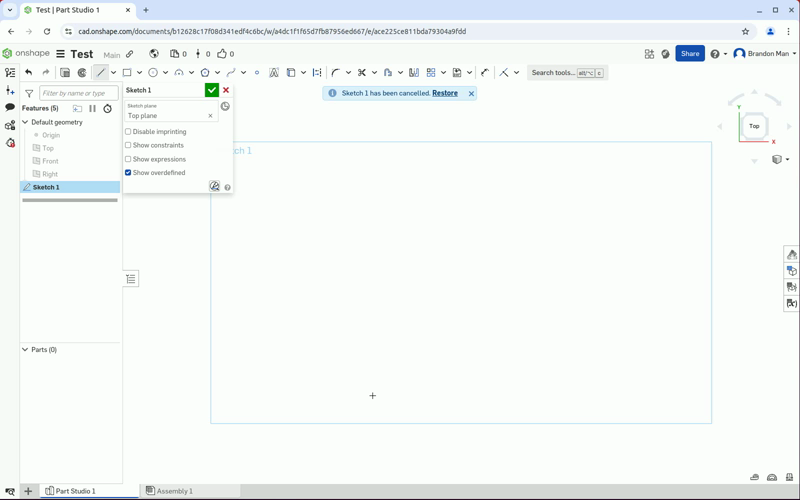
click(372, 395)
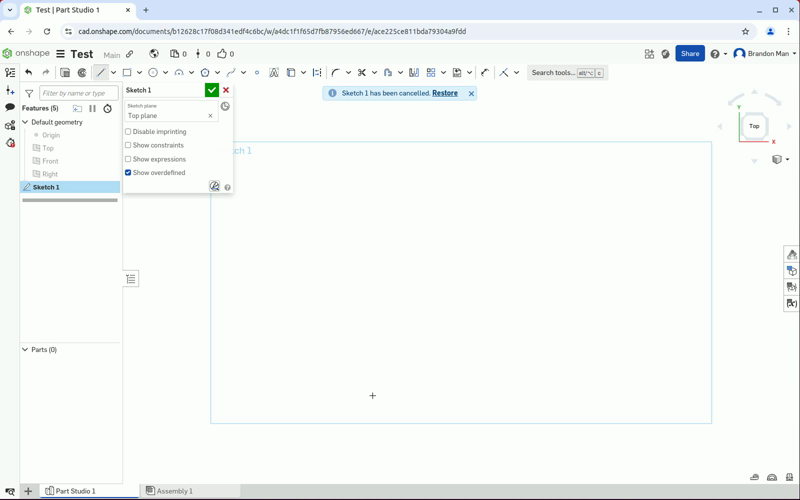
key_up(shift)
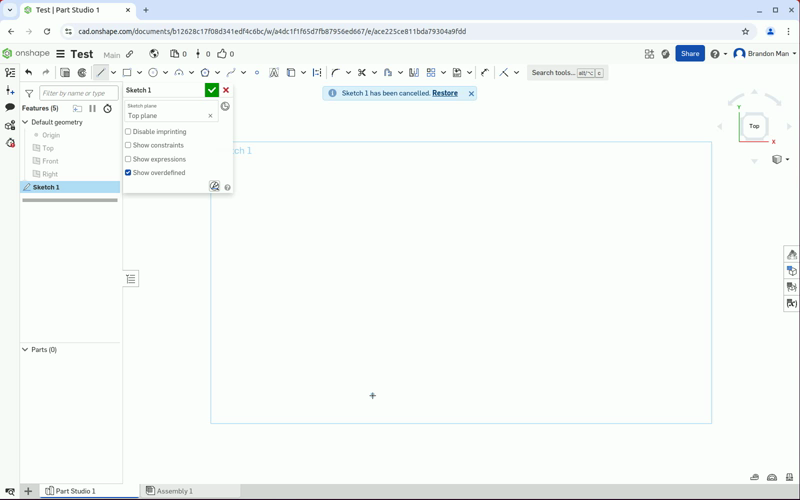
key_down(shift)
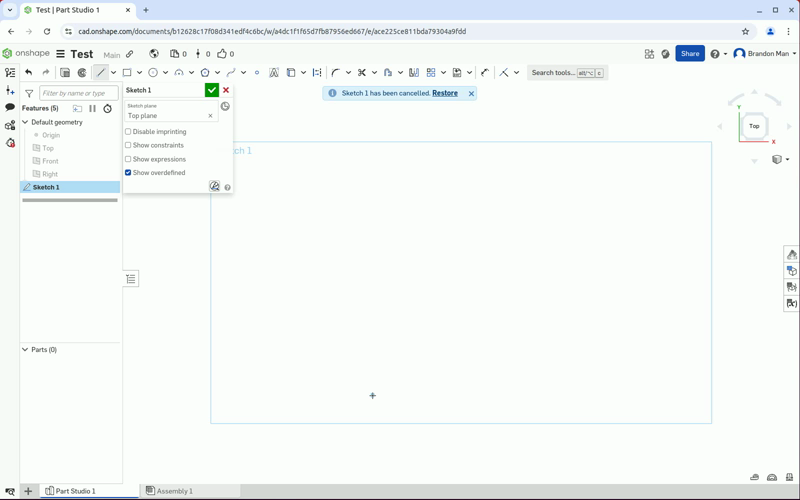
mouse_move(547, 395)
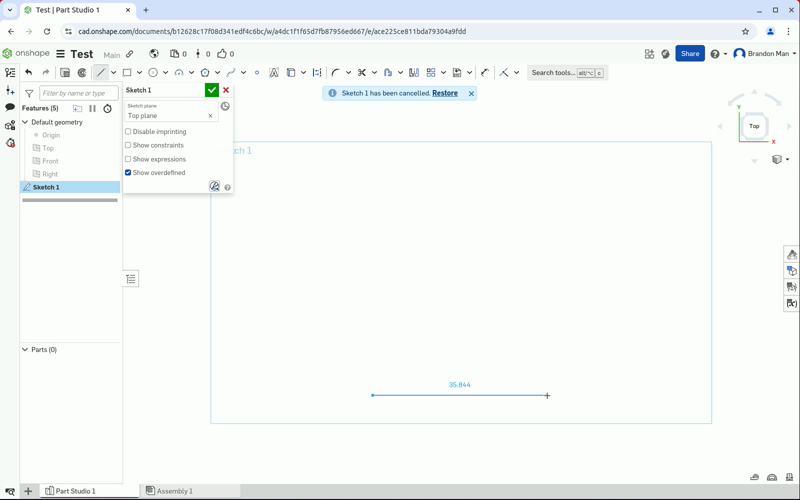
click(547, 395)
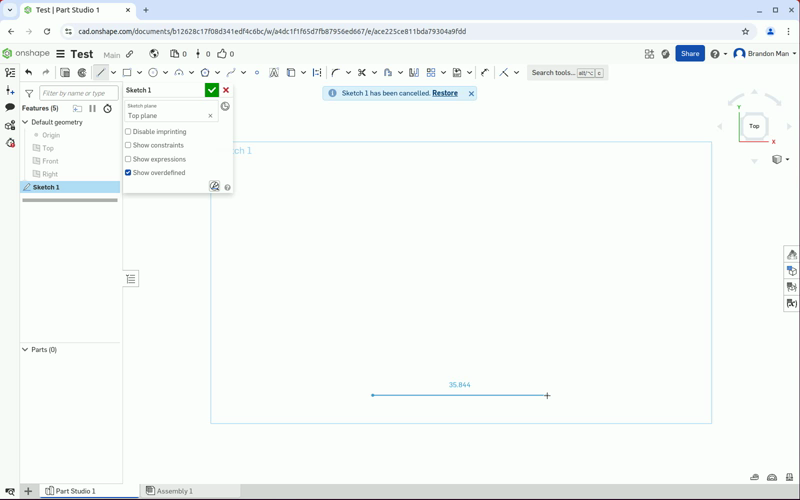
key_up(shift)
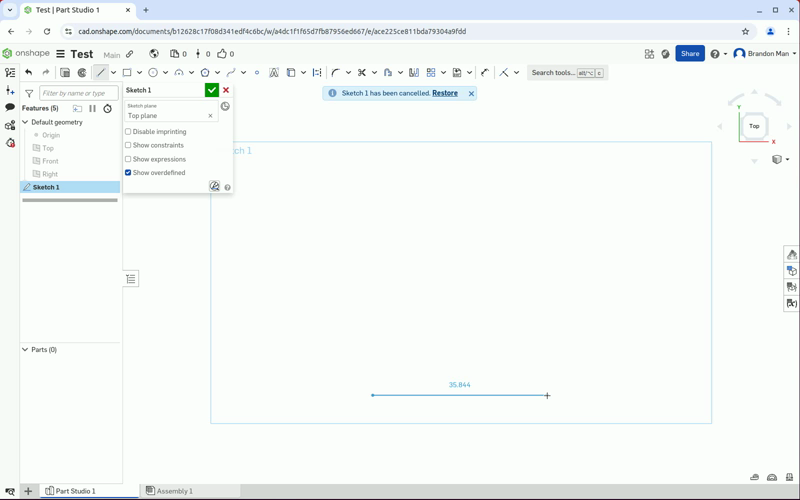
key_down(shift)
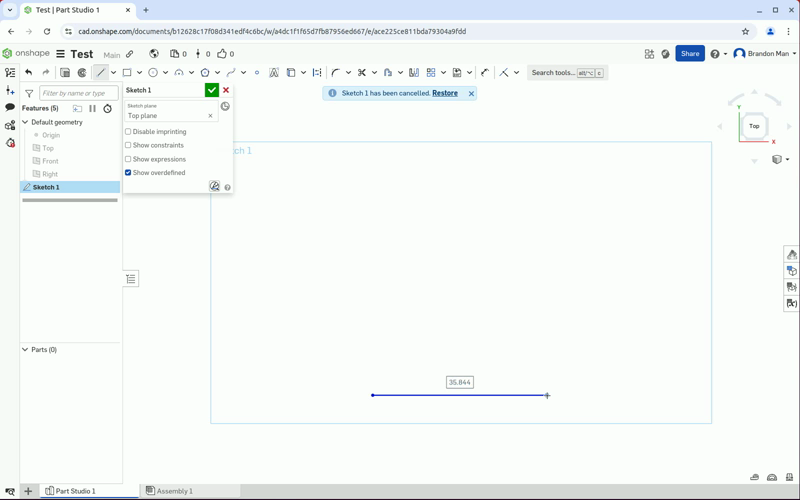
mouse_move(547, 171)
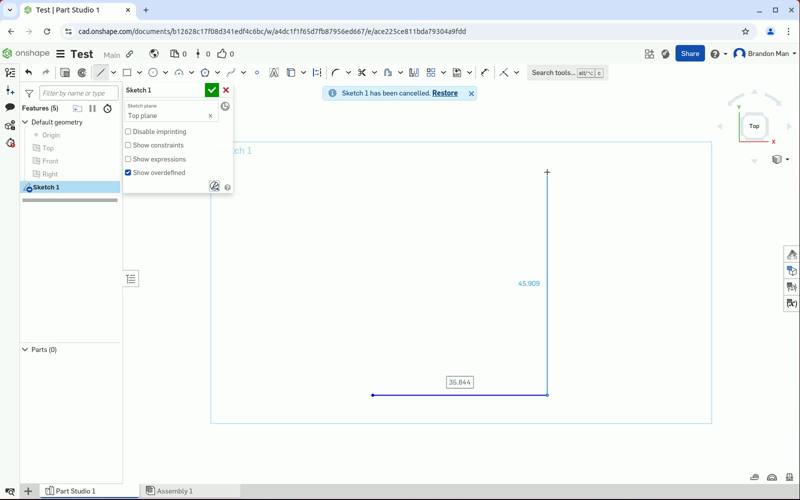
click(547, 171)
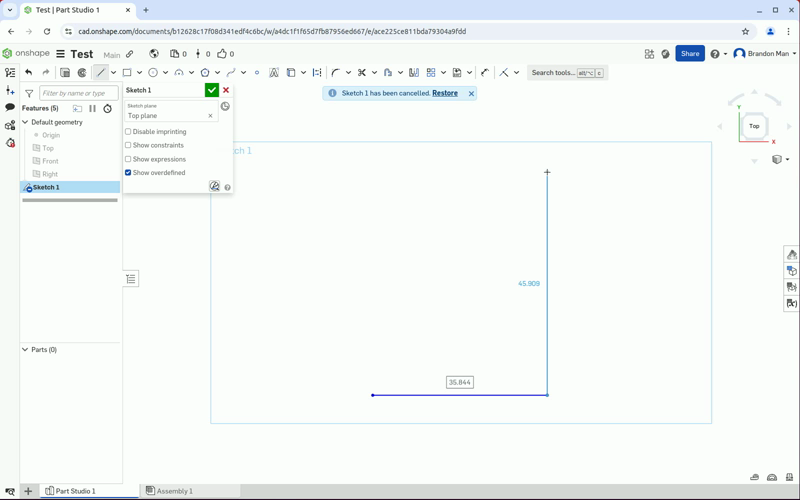
key_up(shift)
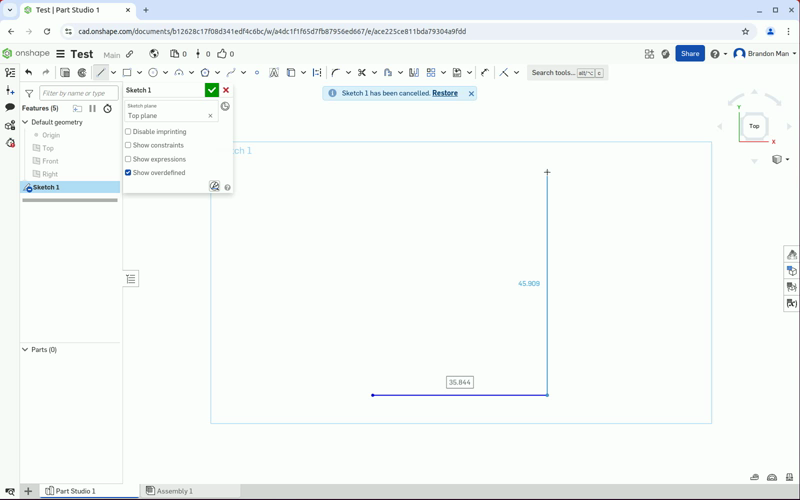
key_down(shift)
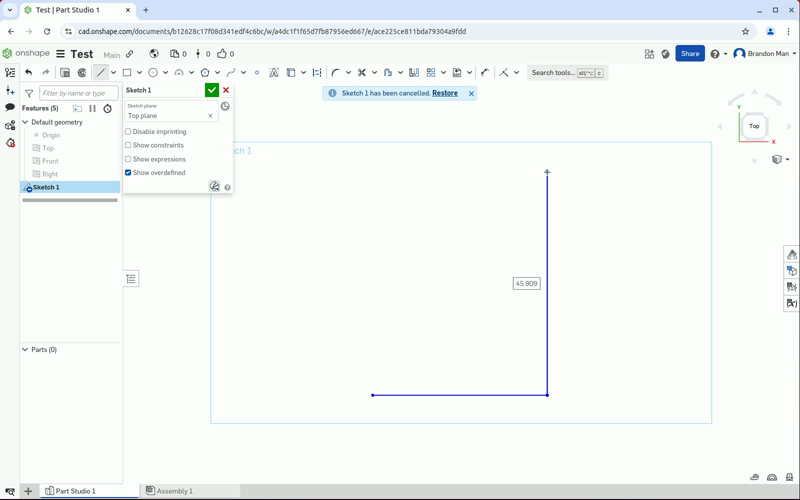
mouse_move(372, 171)
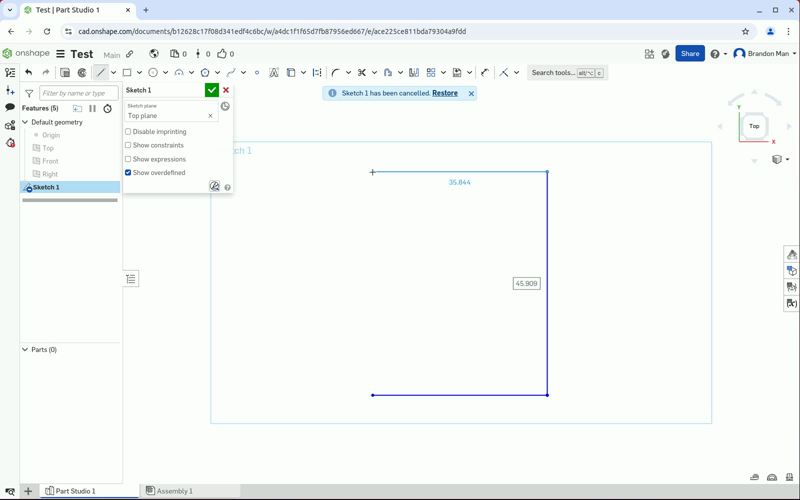
click(372, 171)
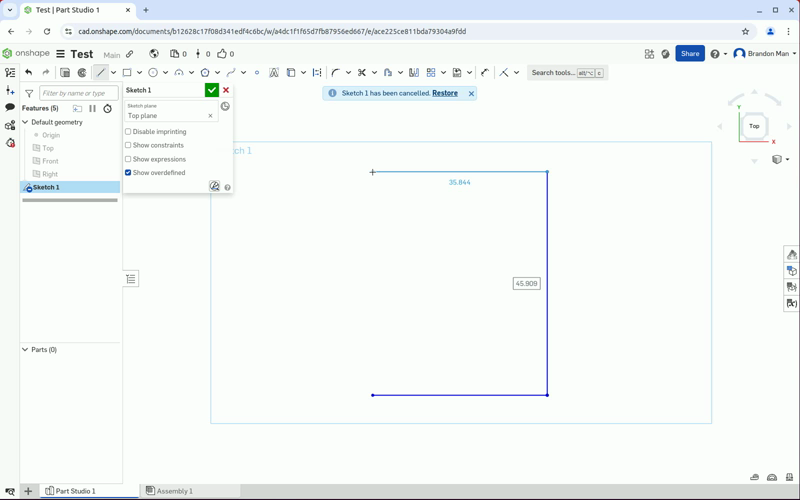
key_up(shift)
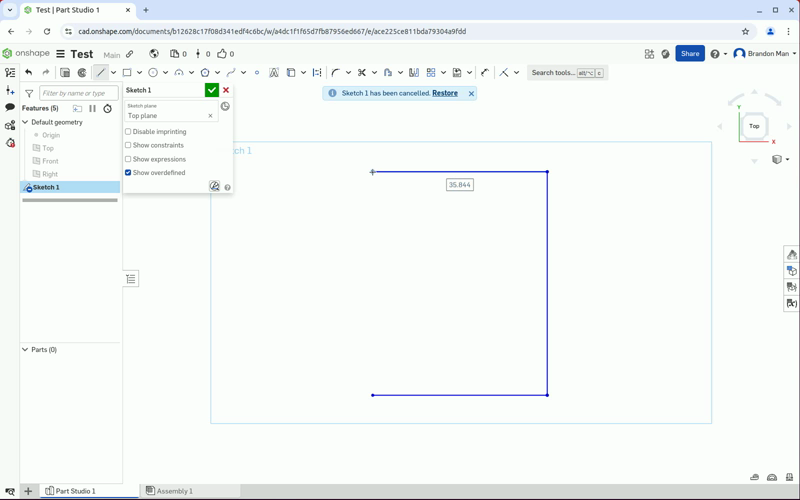
key_down(shift)
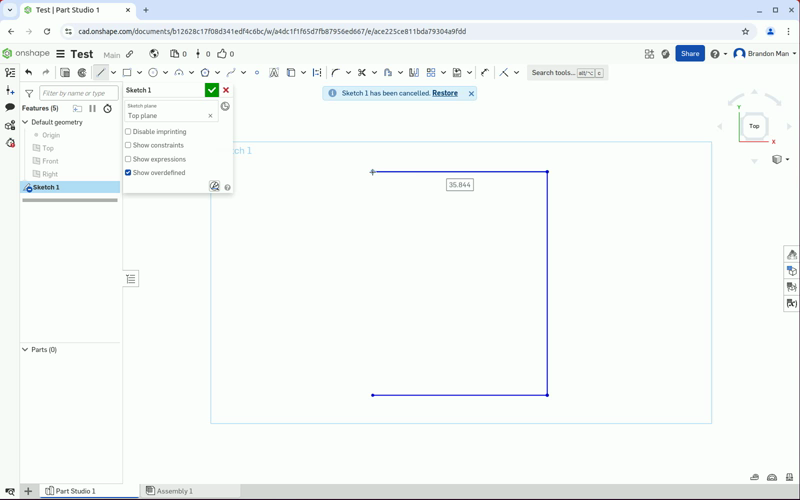
mouse_move(372, 395)
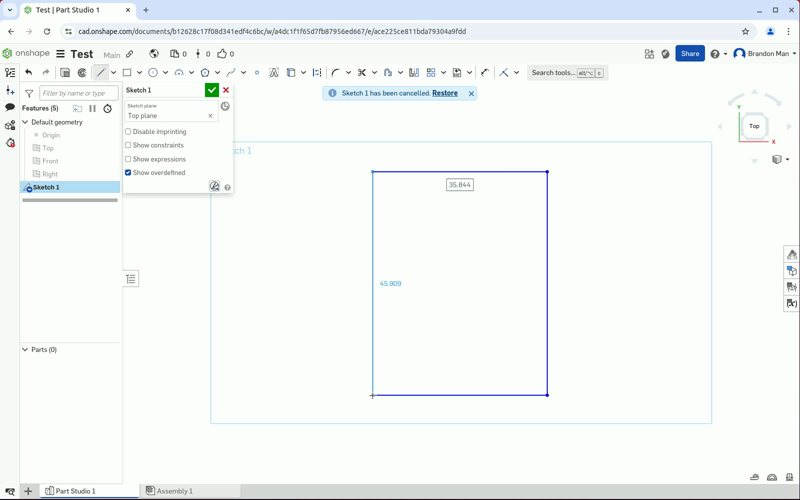
key_up(shift)
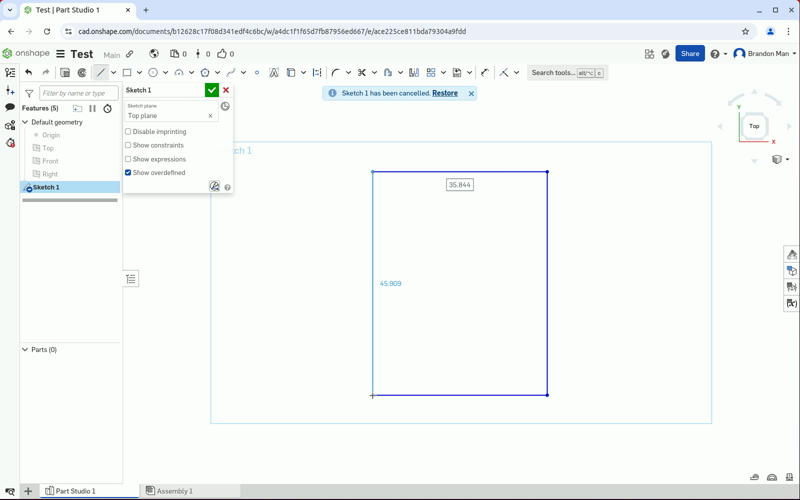
click(372, 395)
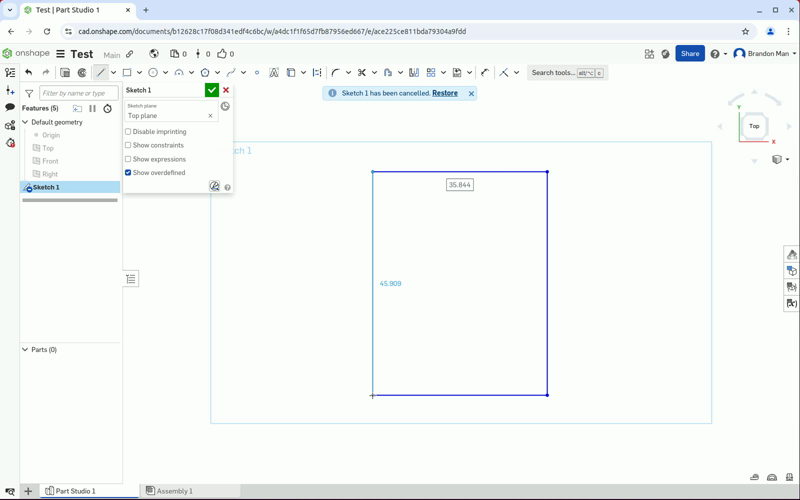
key(esc)
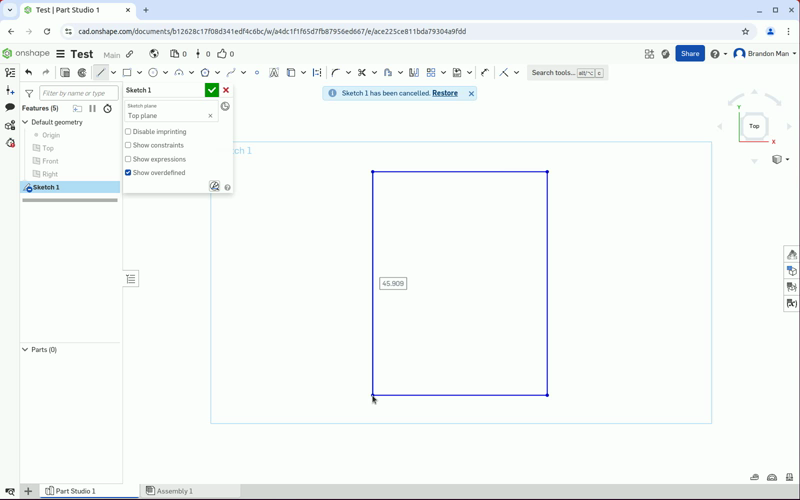
mouse_move(496, 218)
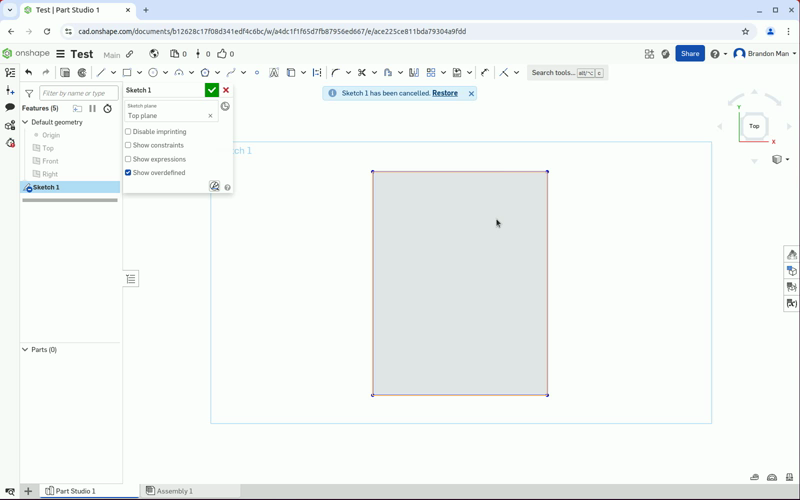
click(496, 218)
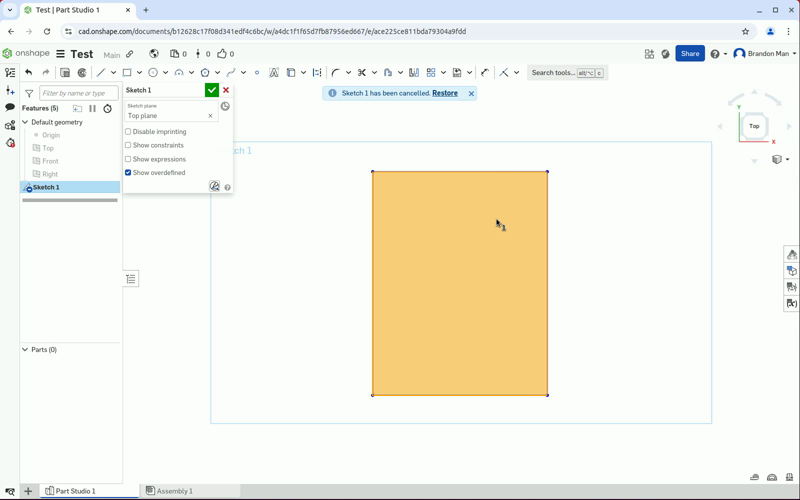
mouse_move(73, 352)
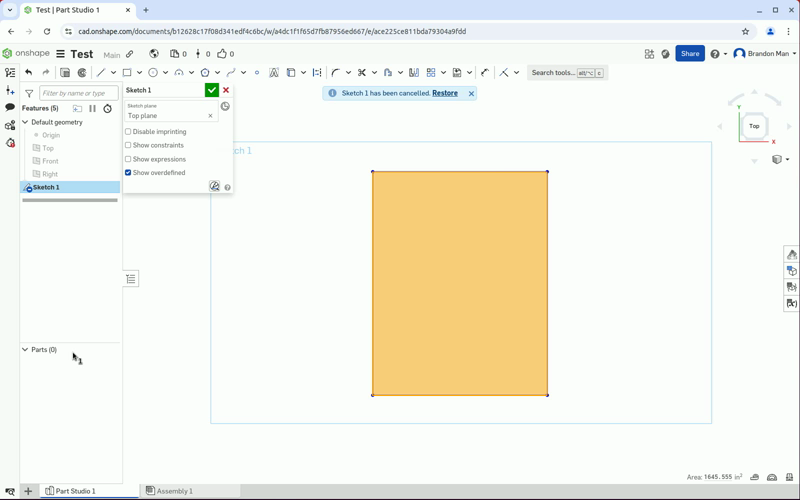
key(shift+y)
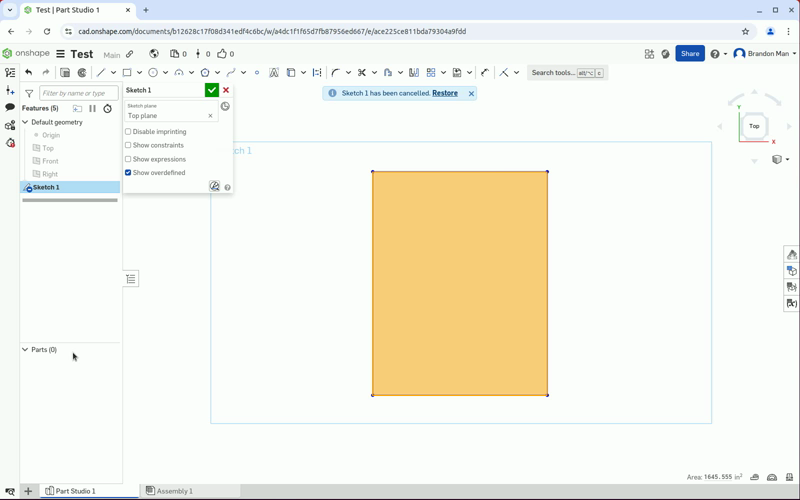
key(shift+e)
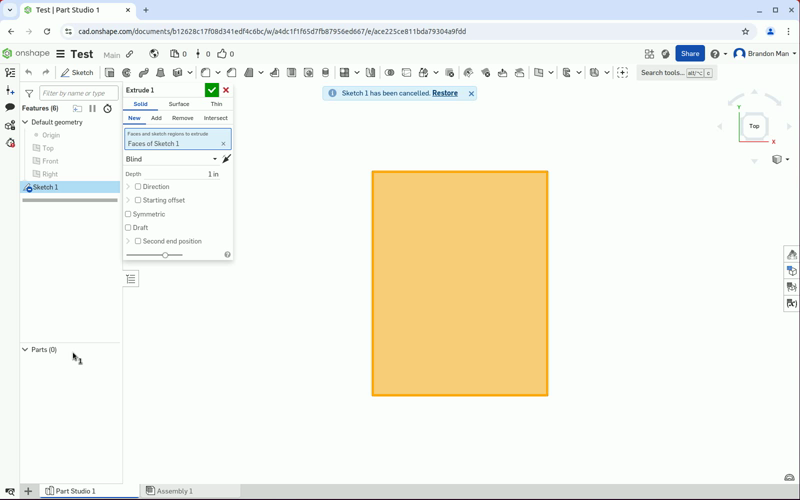
mouse_move(143, 106)
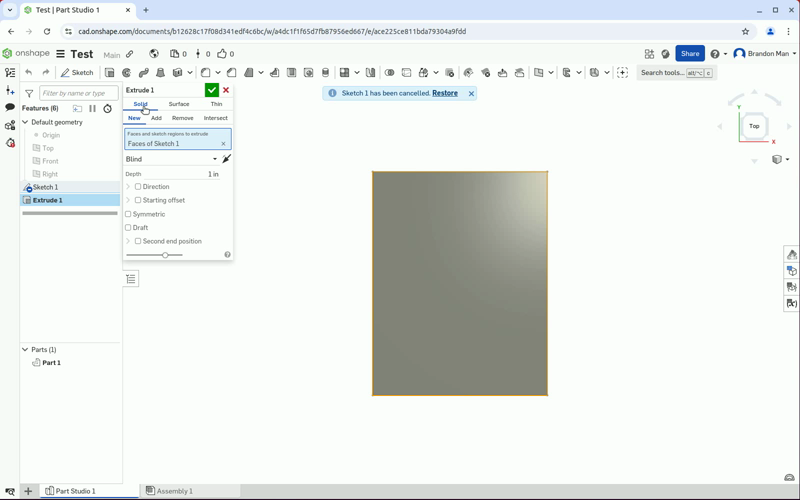
click(143, 106)
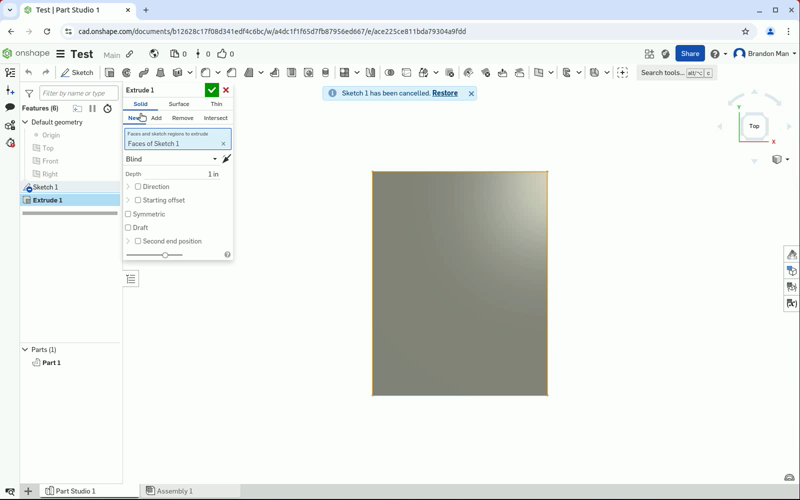
mouse_move(137, 120)
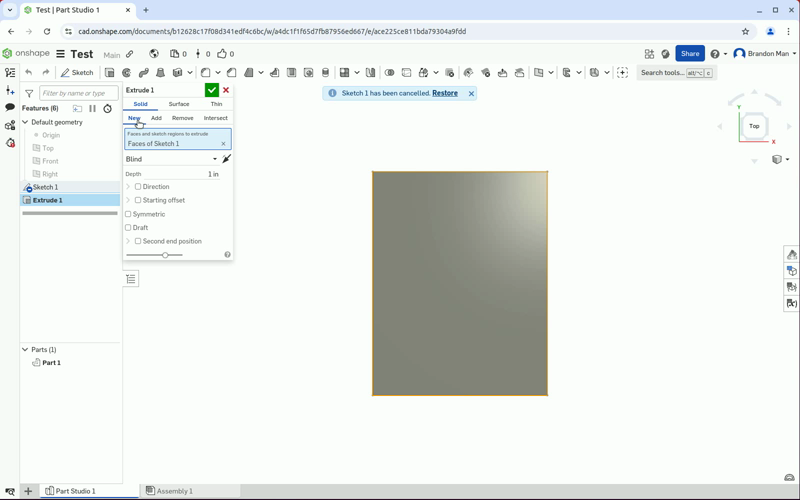
click(137, 120)
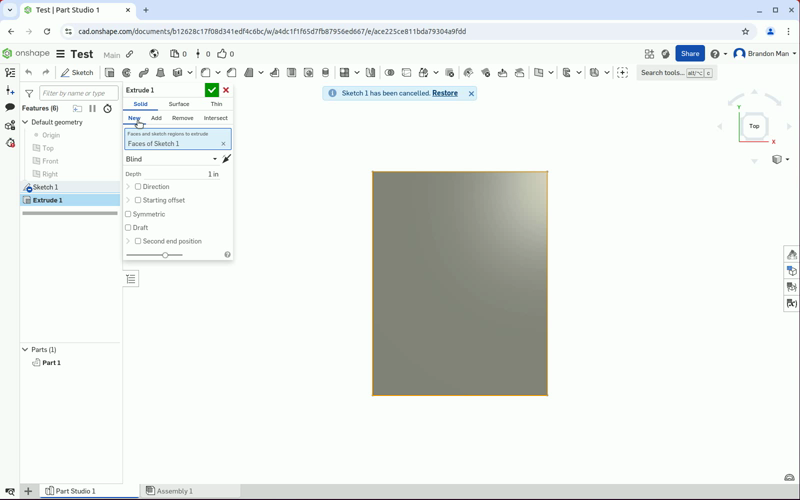
key(tab, 4)
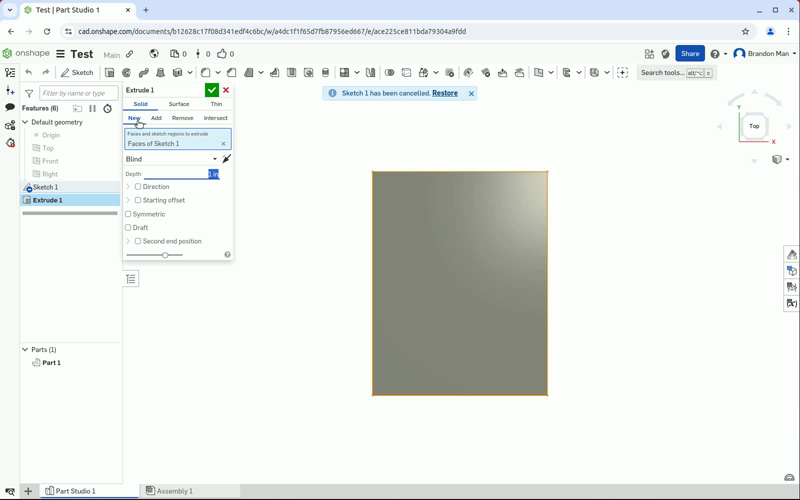
text(1.204)
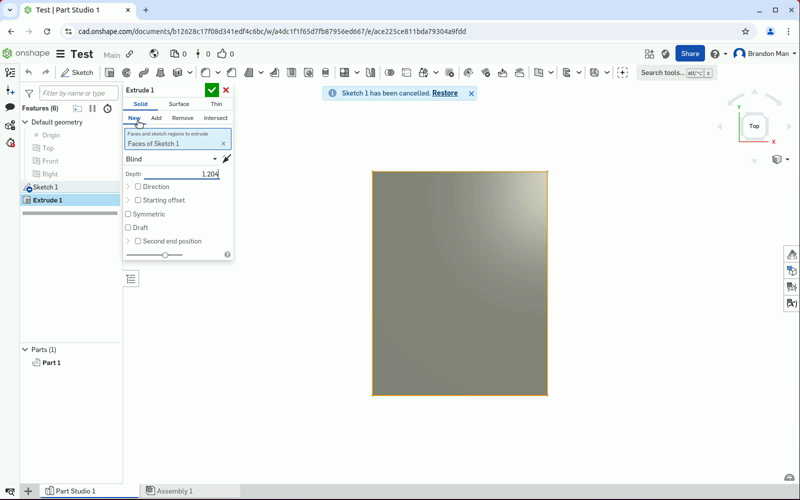
key(enter)
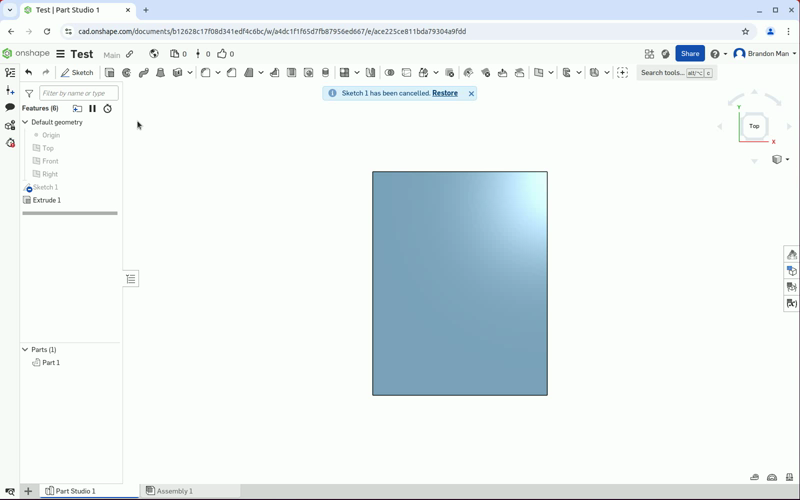
key(shift+h)
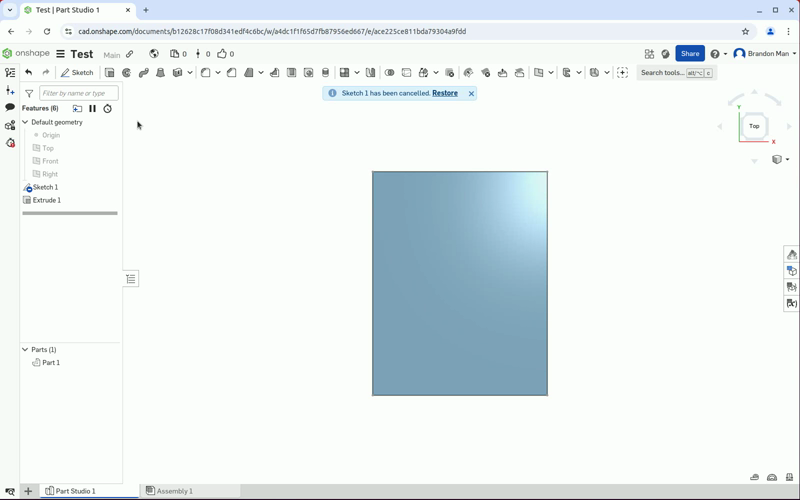
key(shift+h)
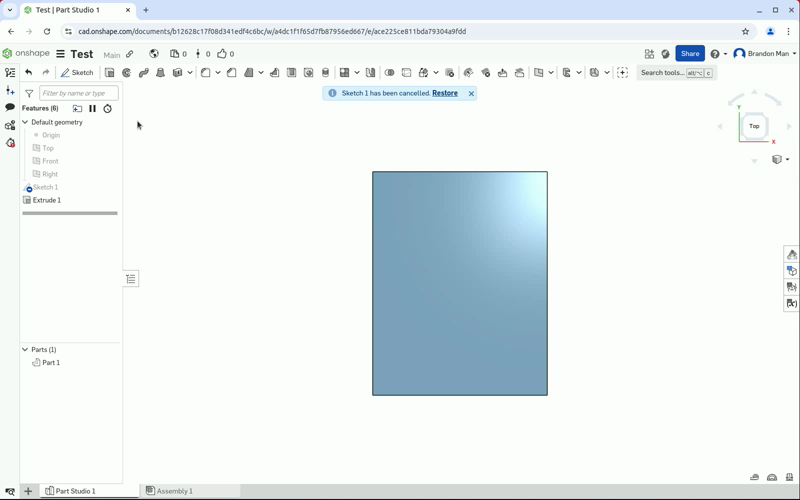
mouse_move(73, 189)
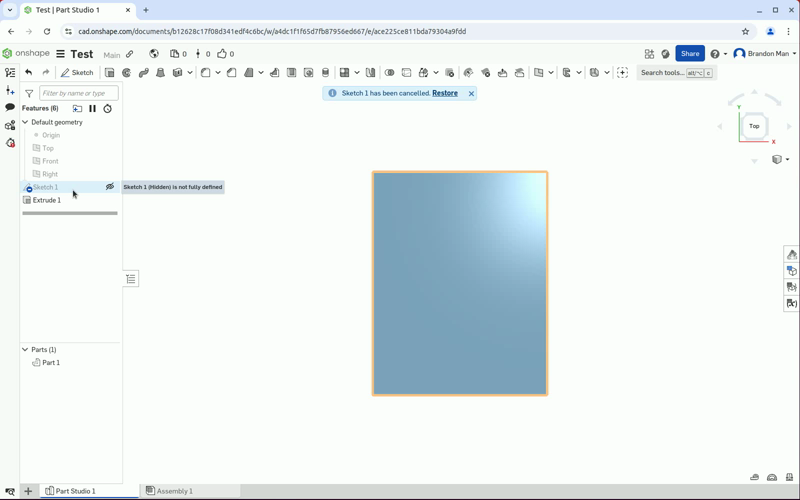
click(73, 189)
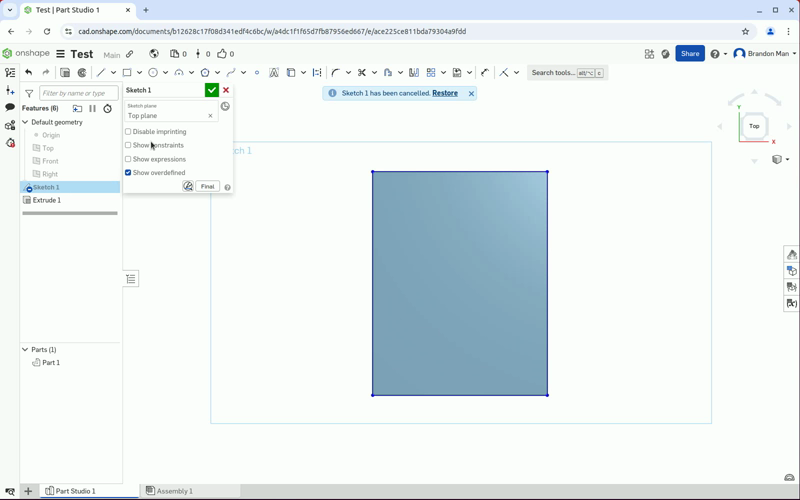
mouse_move(229, 92)
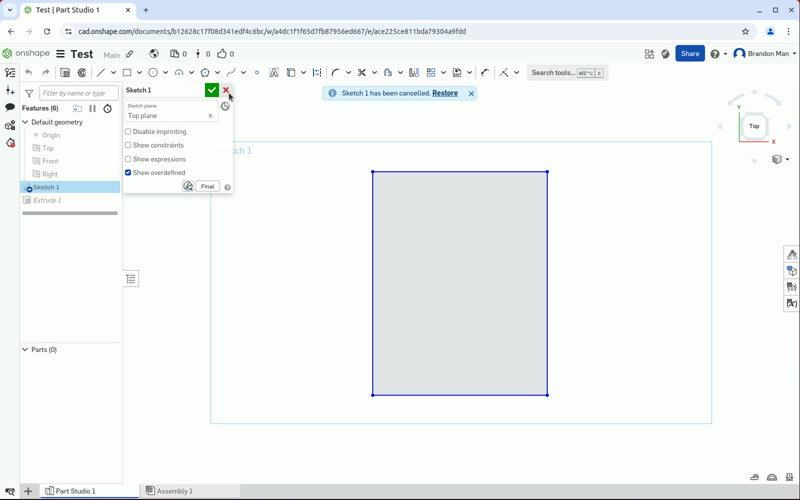
click(229, 92)
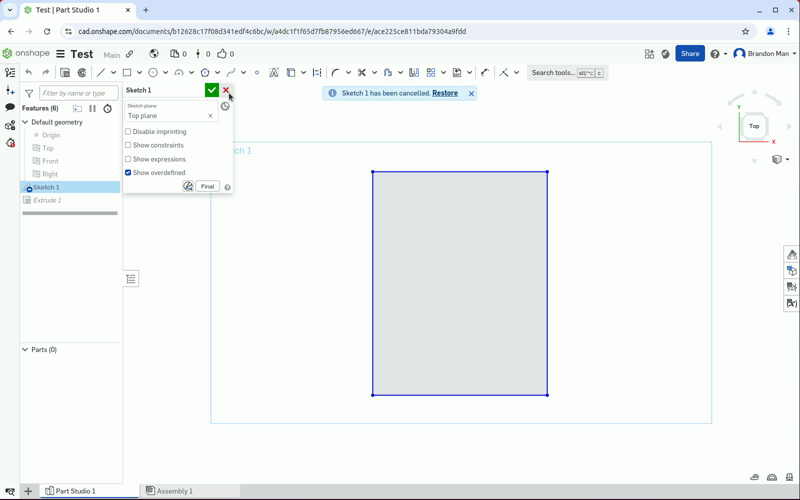
key(shift+s)
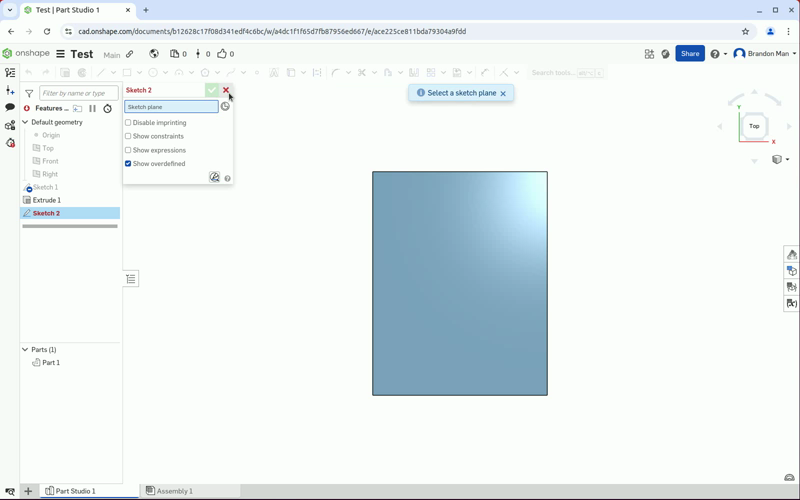
mouse_move(73, 150)
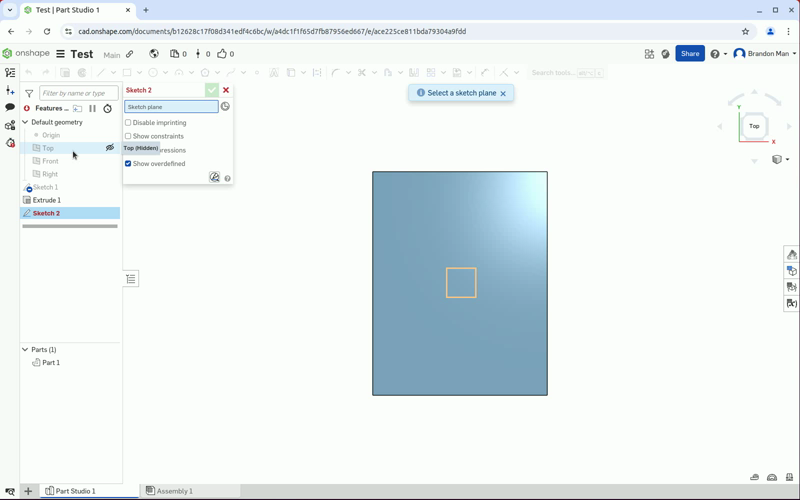
click(73, 150)
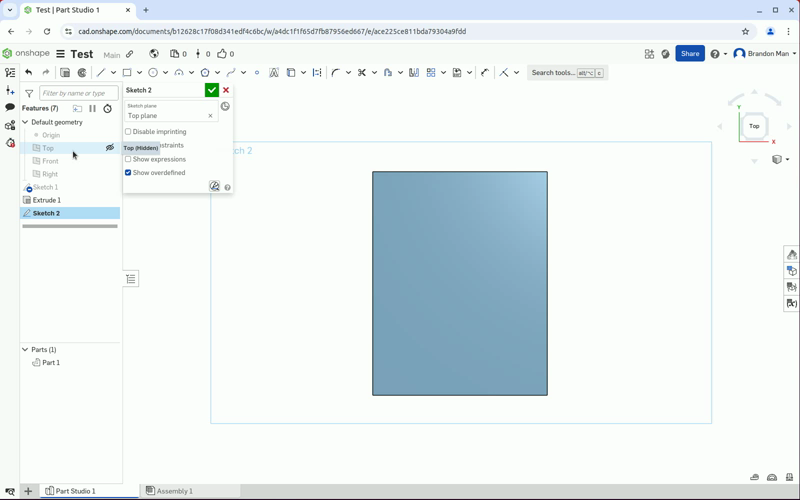
mouse_move(73, 352)
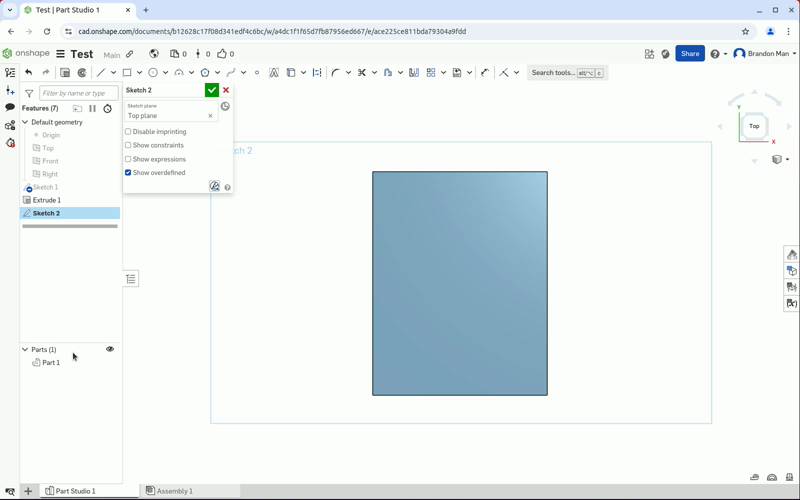
key(y)
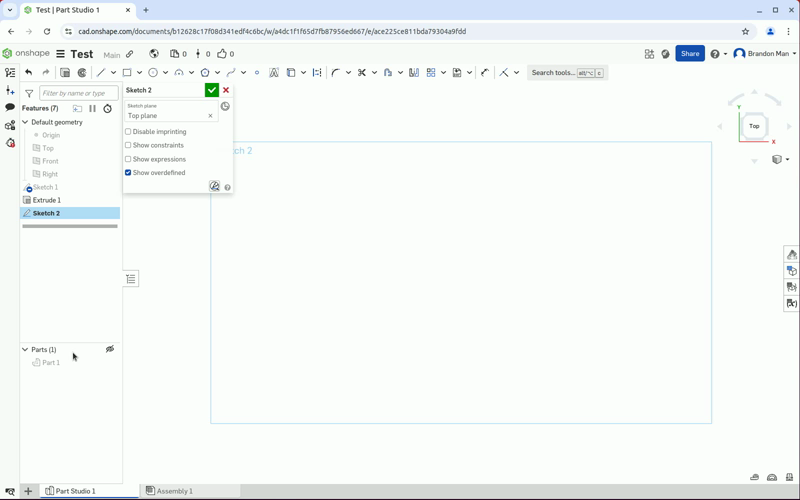
key(l)
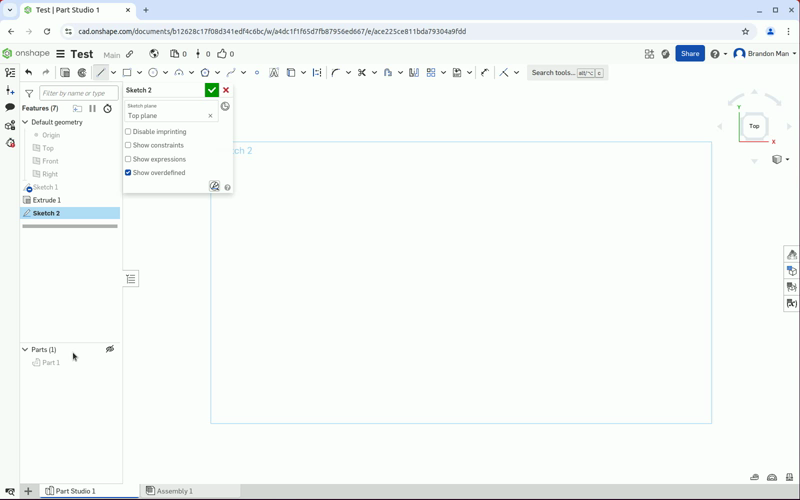
key_down(shift)
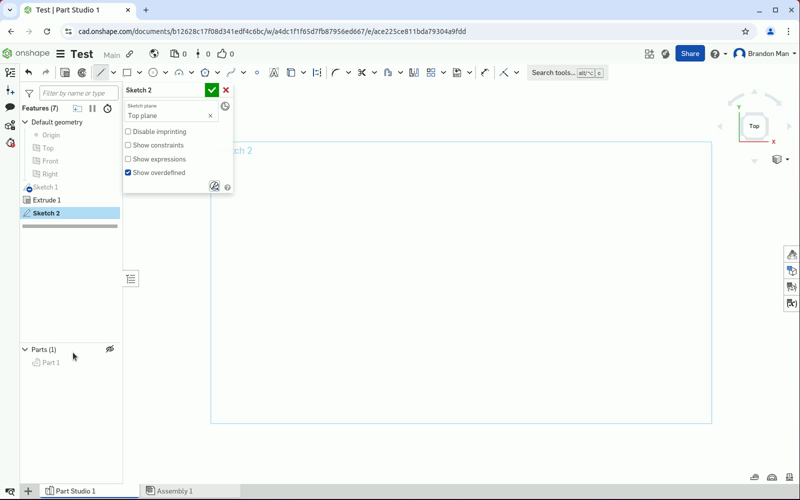
mouse_move(392, 285)
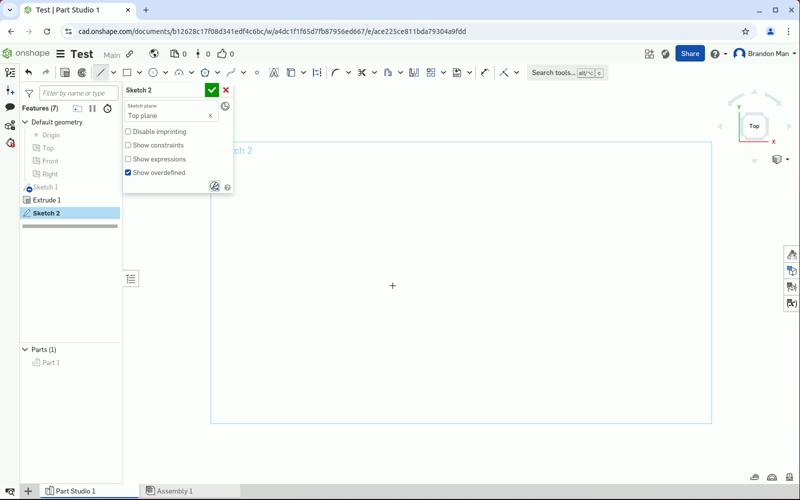
click(392, 285)
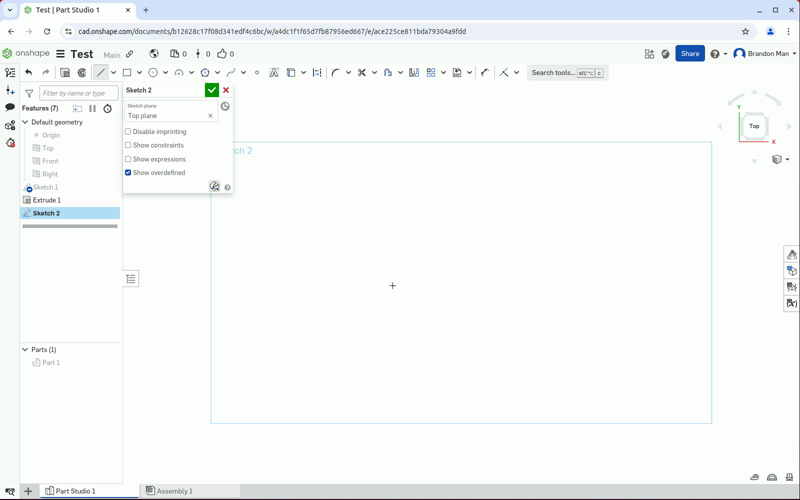
key_up(shift)
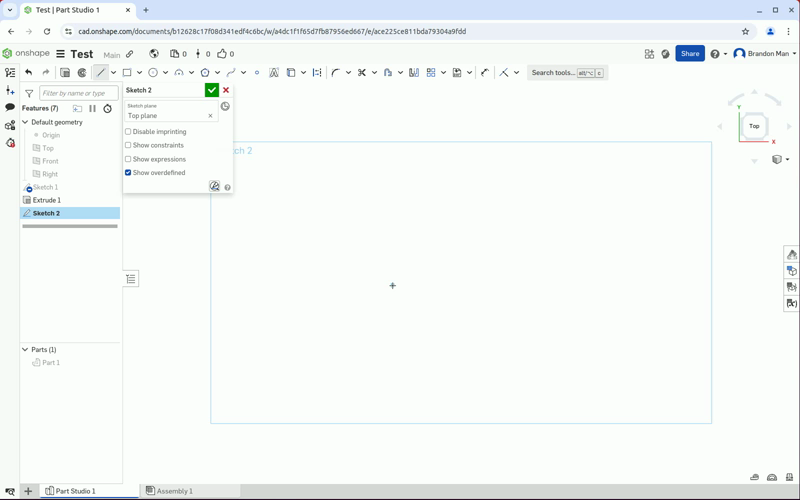
key_down(shift)
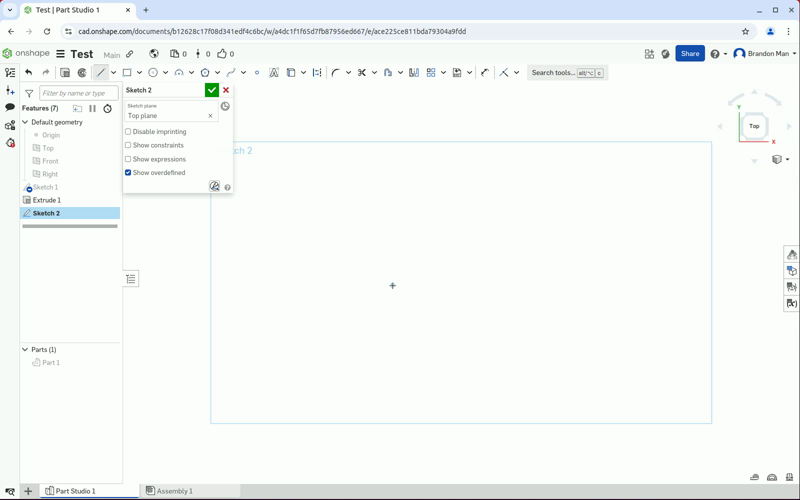
mouse_move(422, 285)
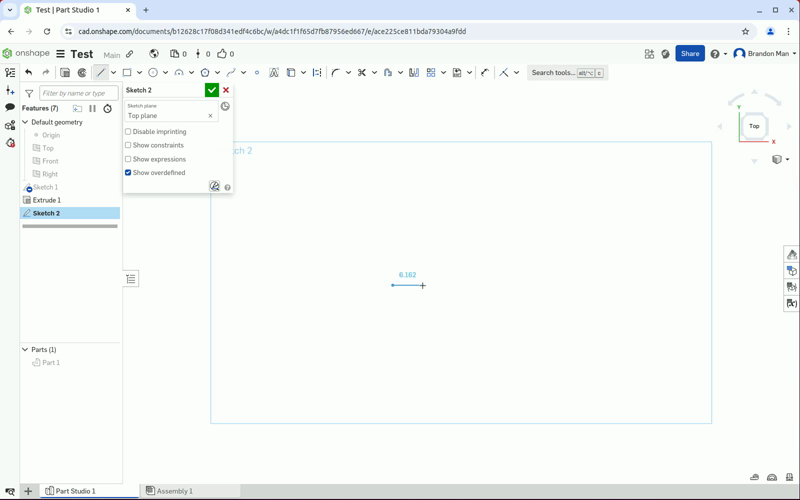
mouse_move(450, 285)
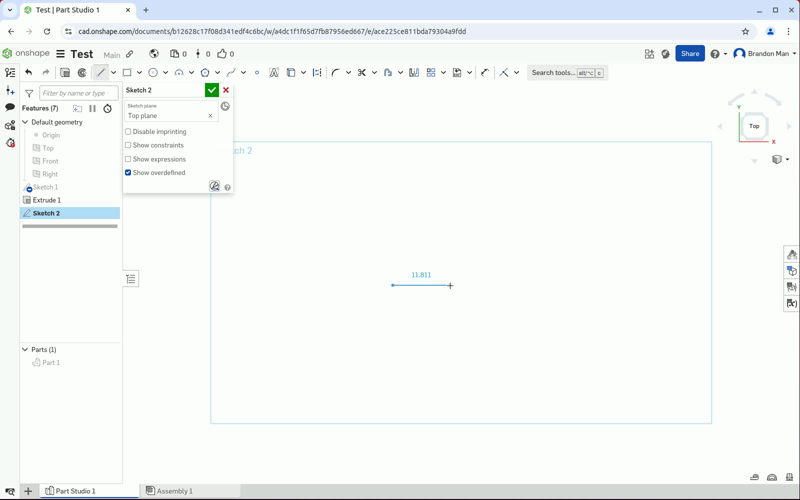
click(450, 285)
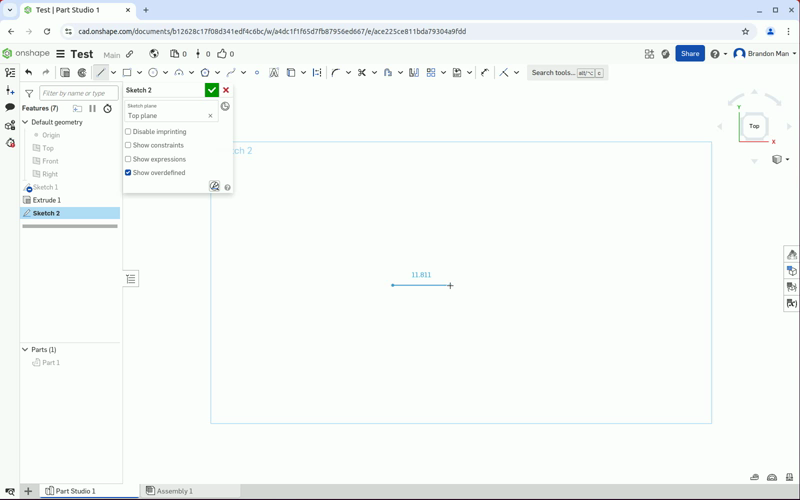
key_up(shift)
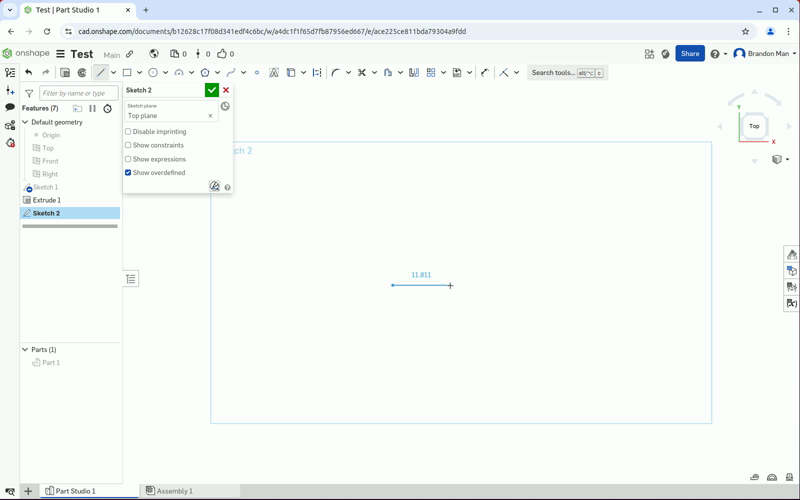
key(esc)
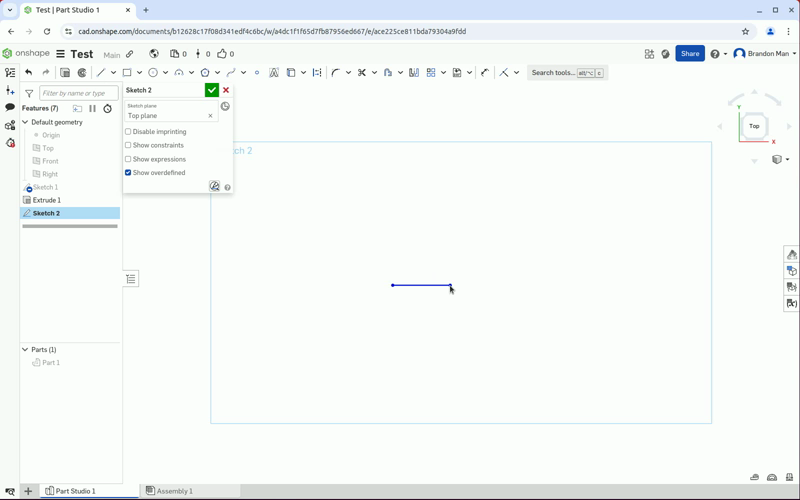
key(a)
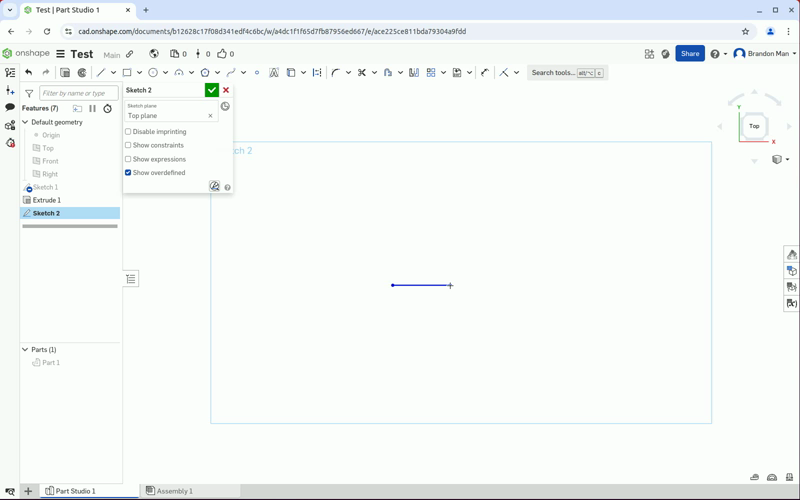
mouse_move(450, 285)
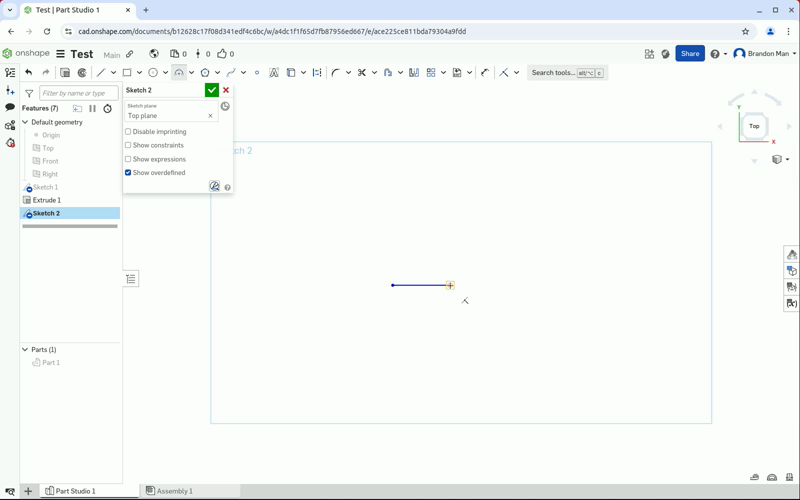
click(450, 285)
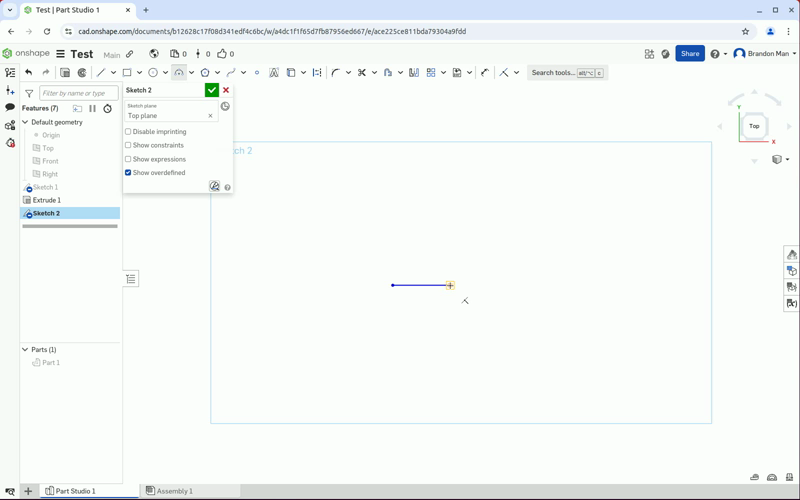
key_down(shift)
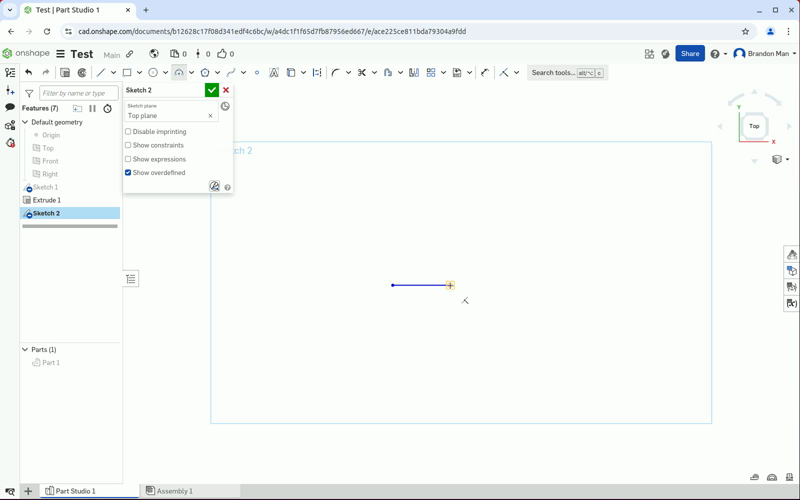
mouse_move(450, 279)
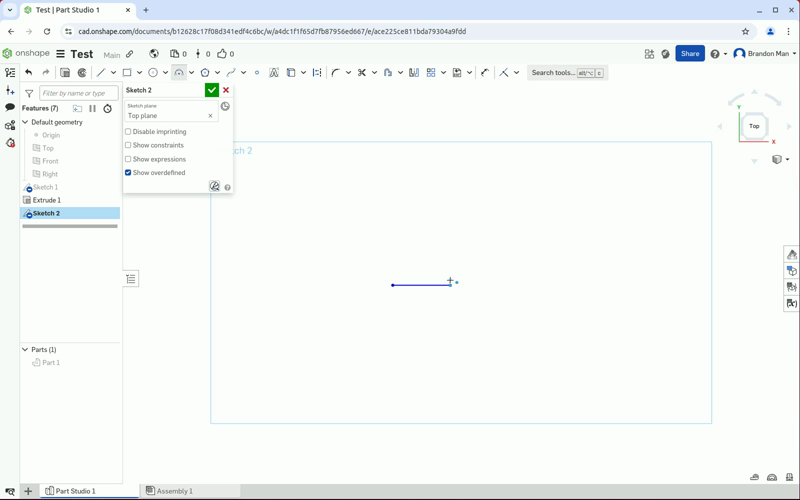
scroll(6)
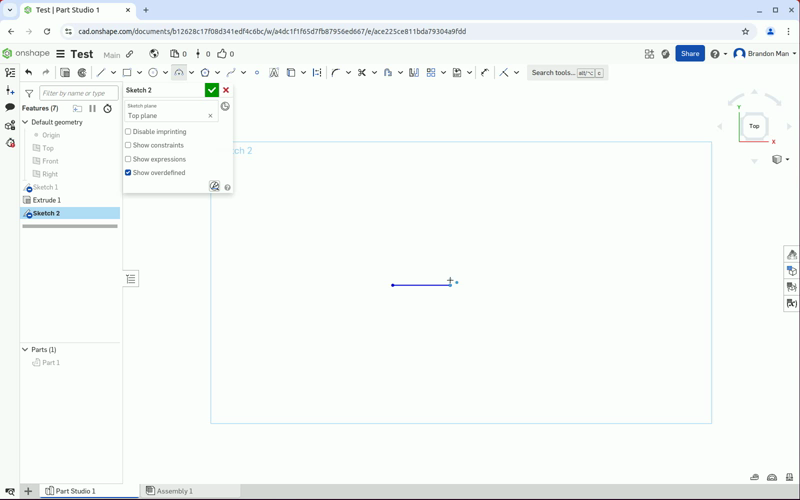
scroll(6)
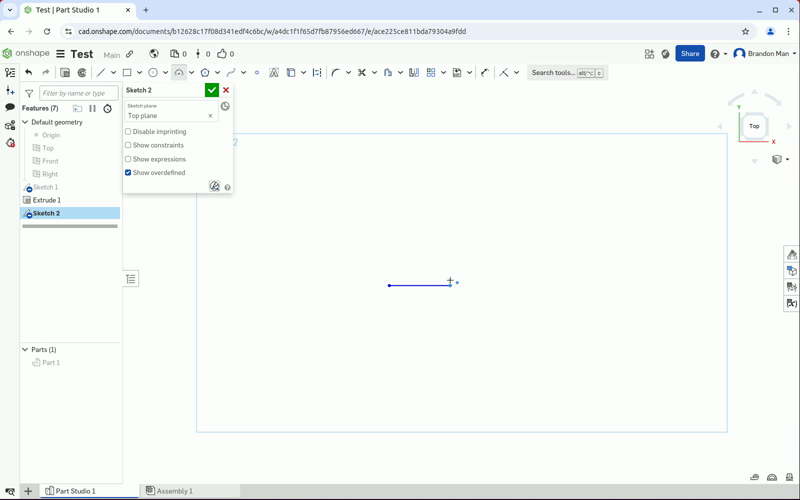
scroll(6)
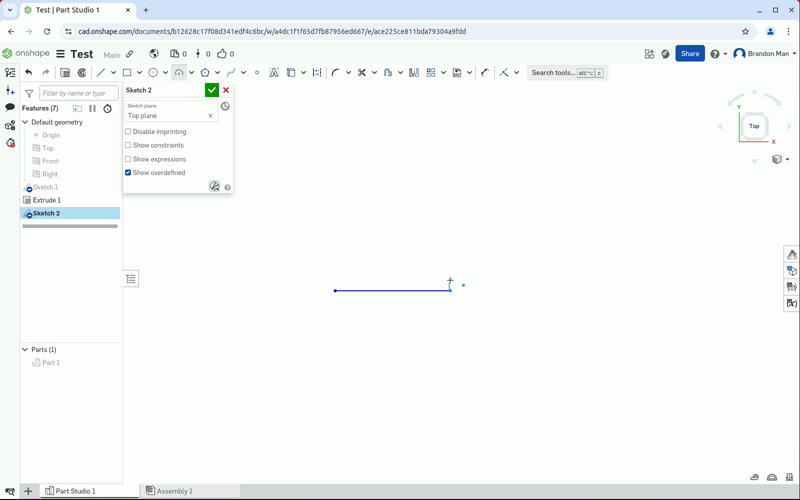
scroll(6)
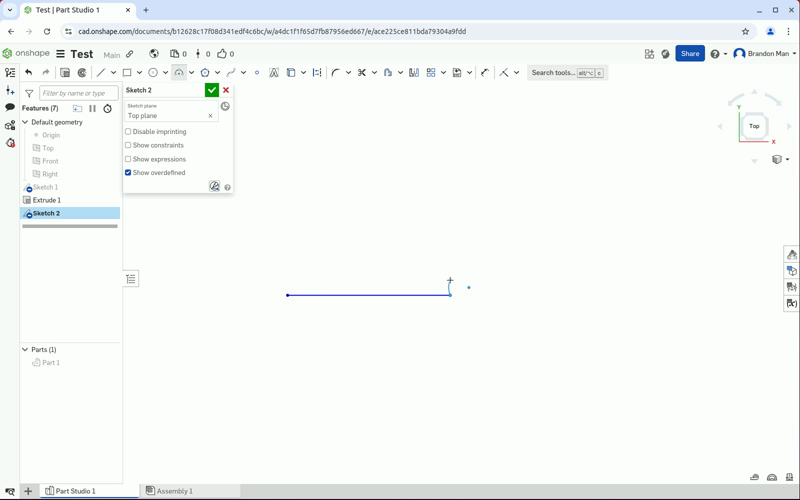
scroll(6)
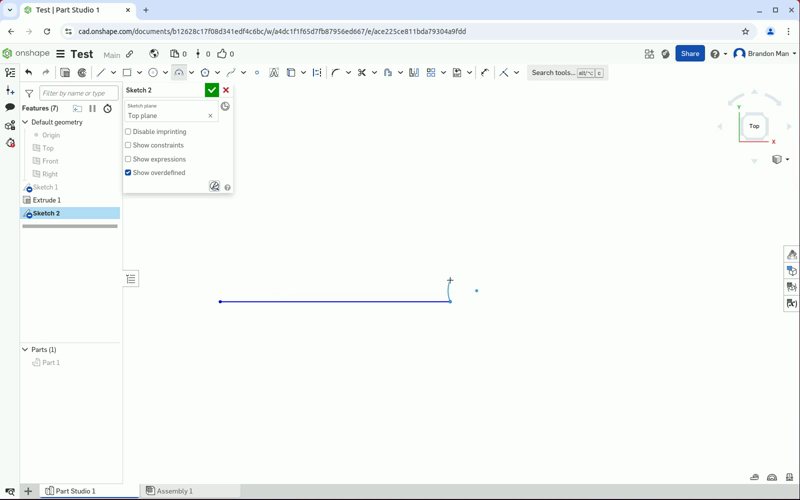
scroll(6)
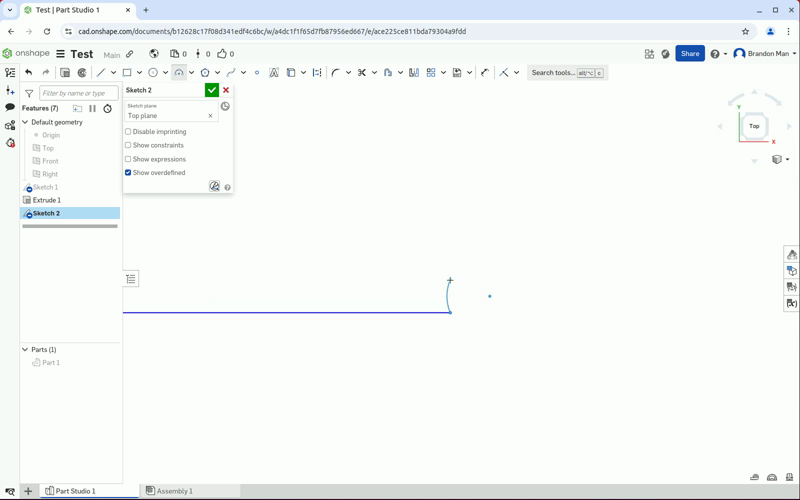
scroll(6)
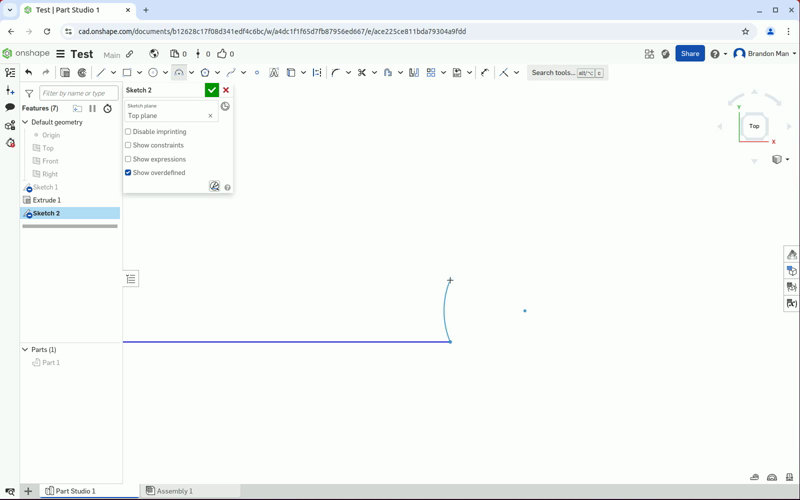
click(450, 279)
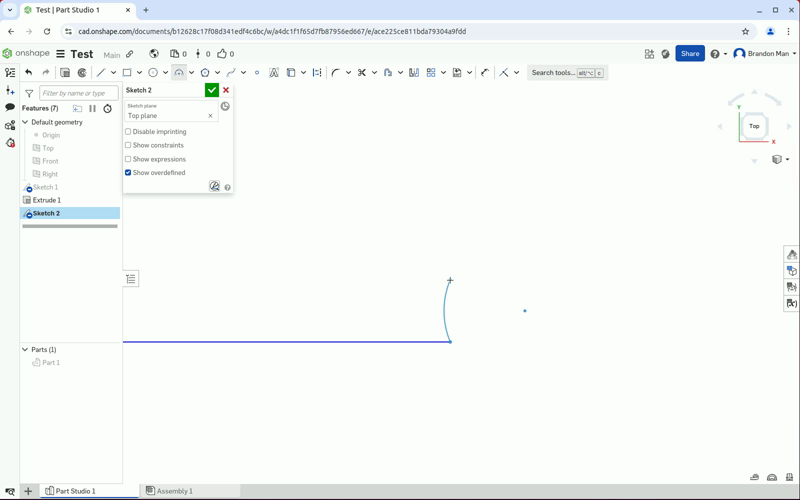
scroll(-6)
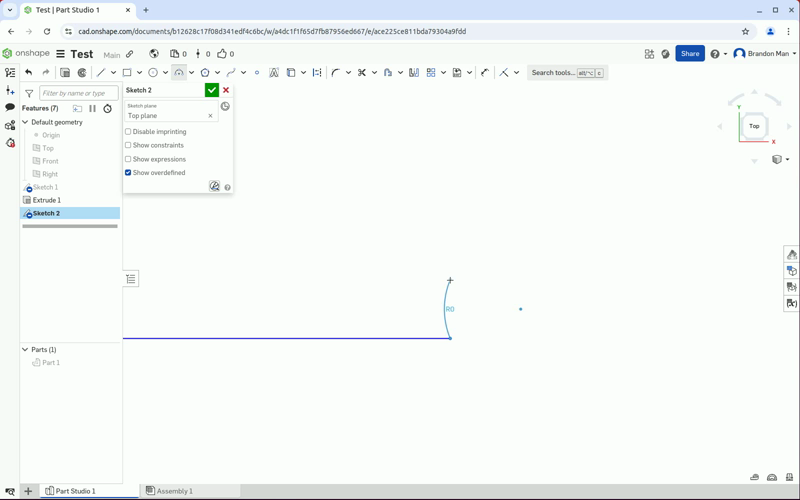
scroll(-6)
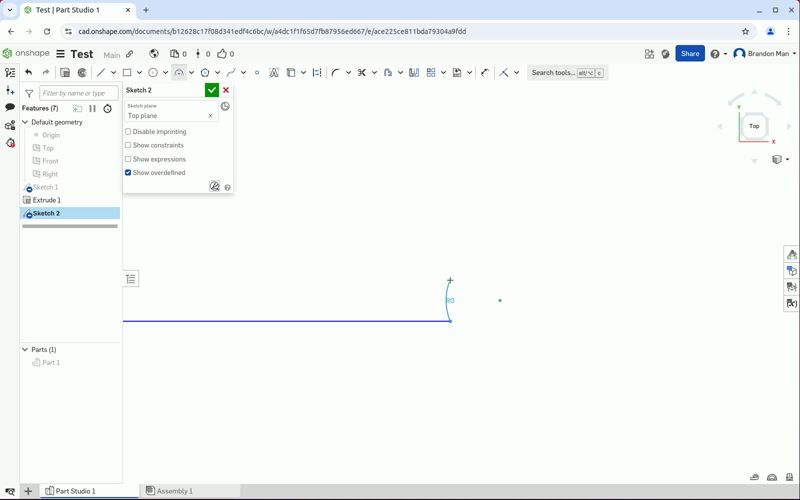
scroll(-6)
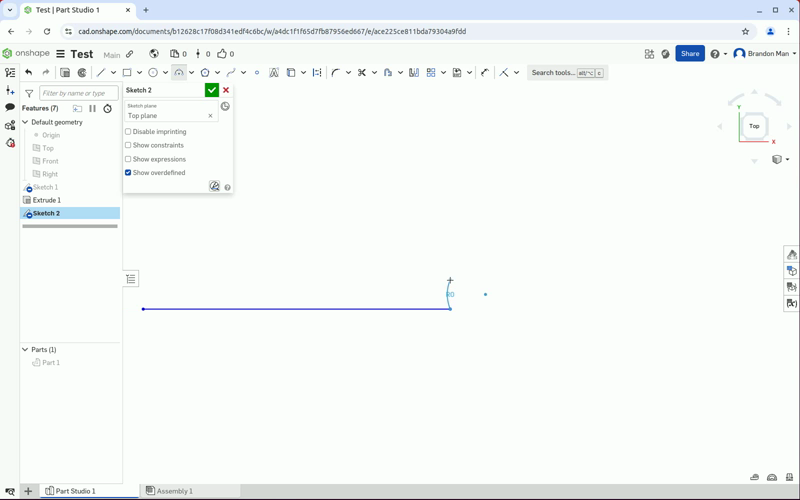
scroll(-6)
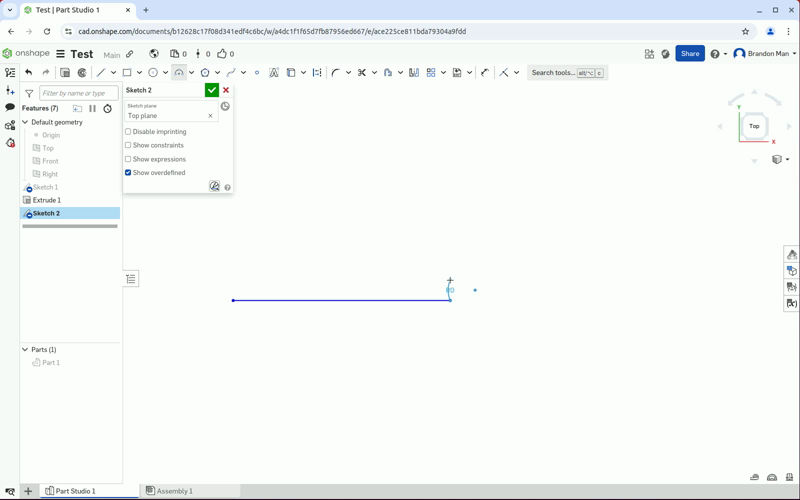
scroll(-6)
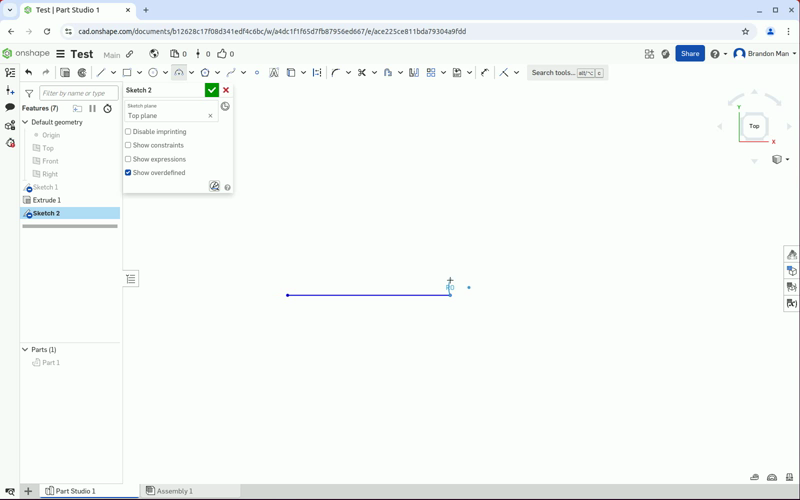
scroll(-6)
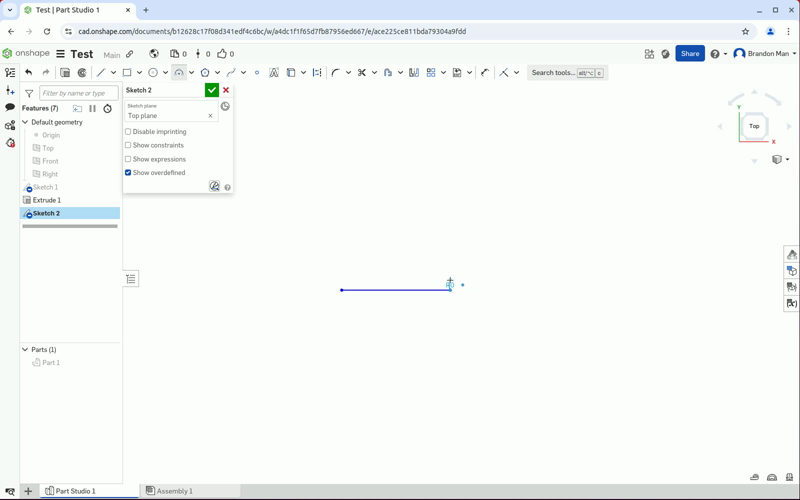
scroll(-6)
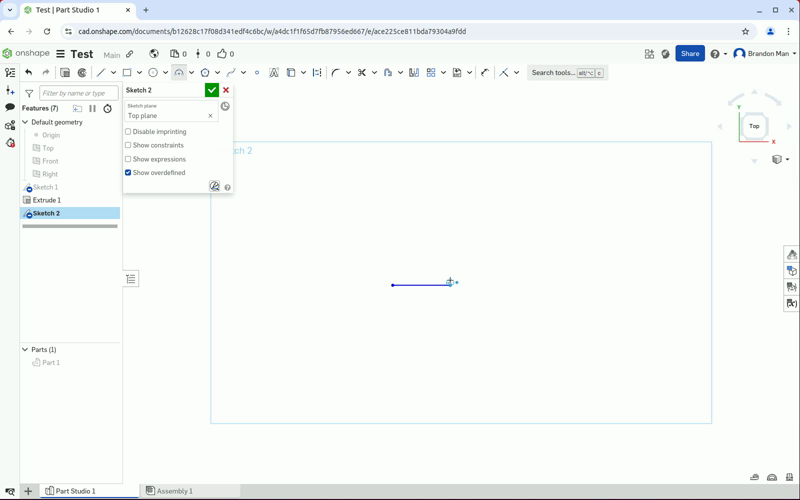
mouse_move(452, 282)
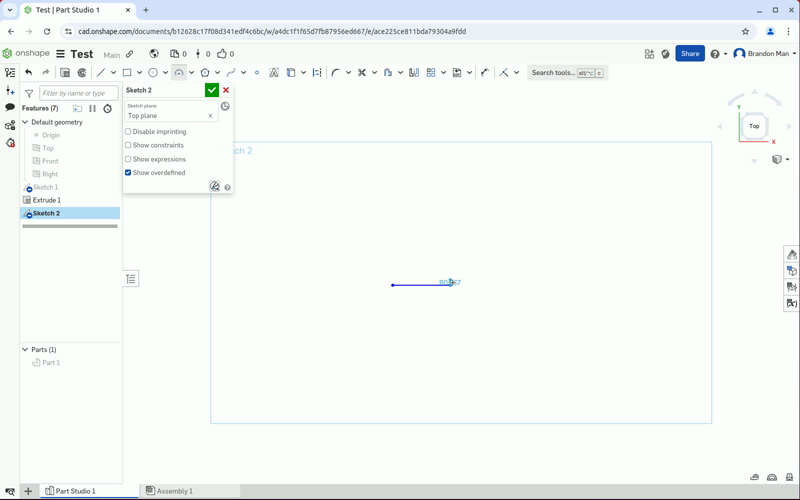
scroll(6)
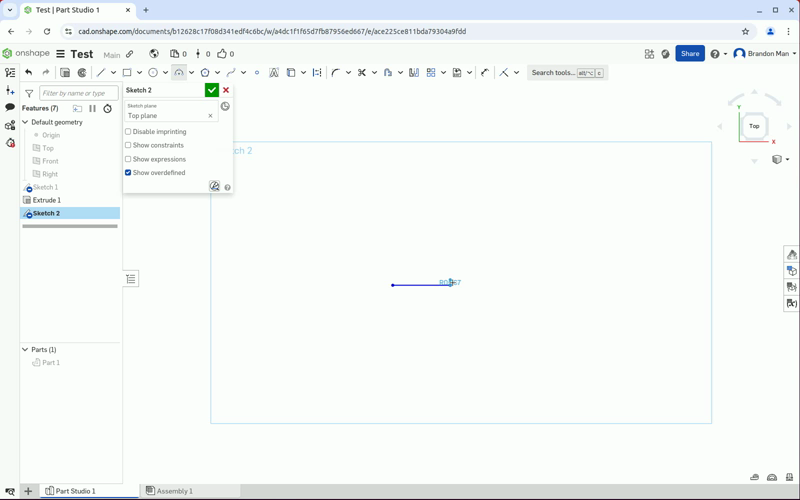
scroll(6)
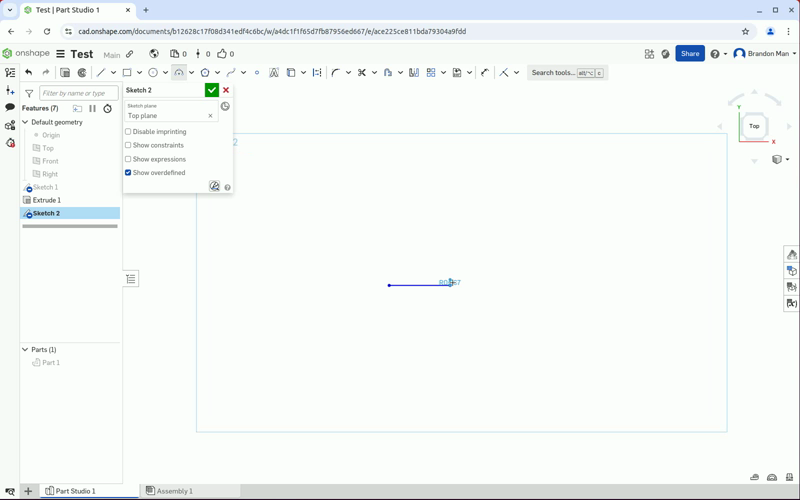
scroll(6)
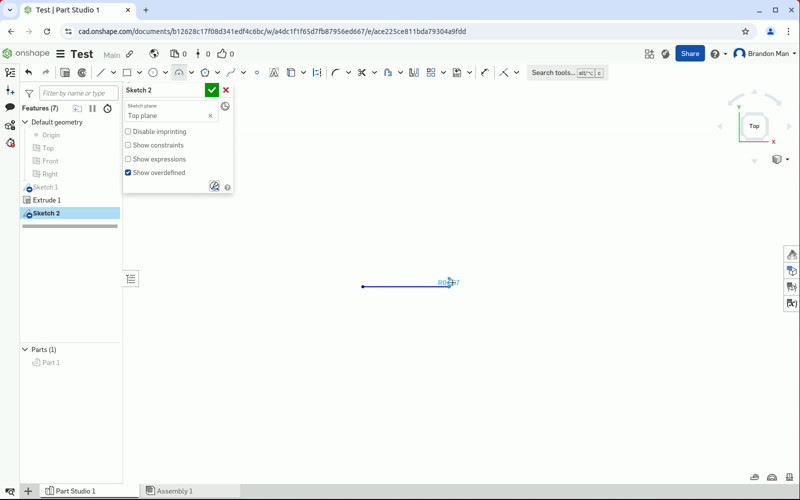
scroll(6)
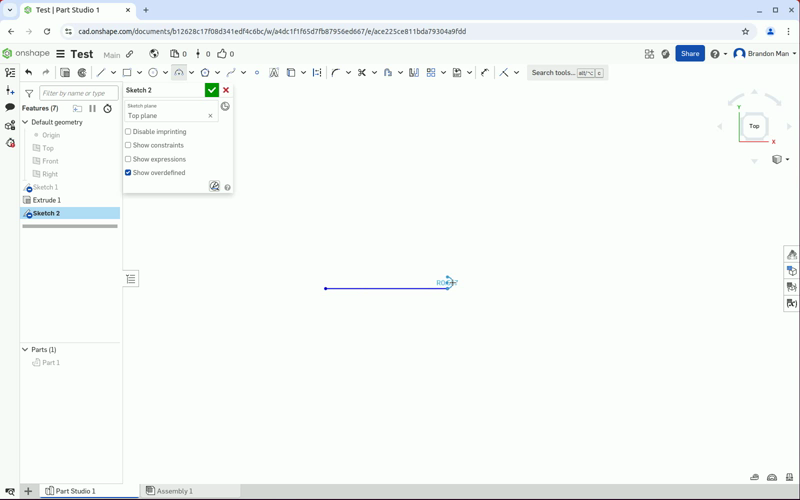
scroll(6)
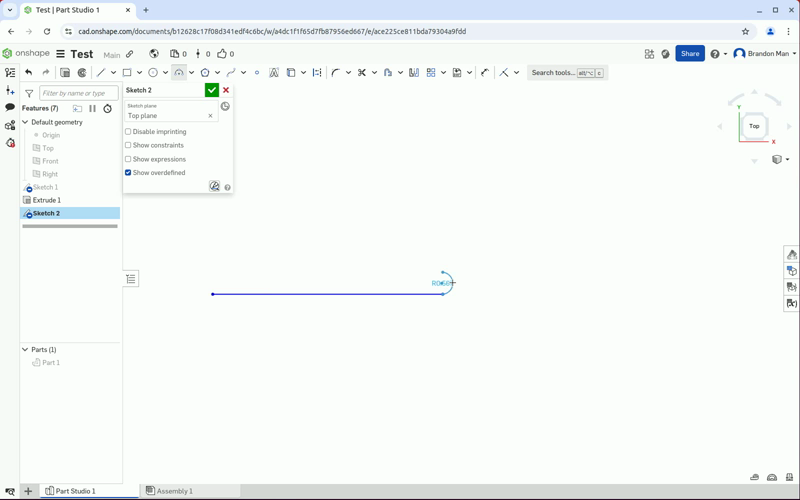
scroll(6)
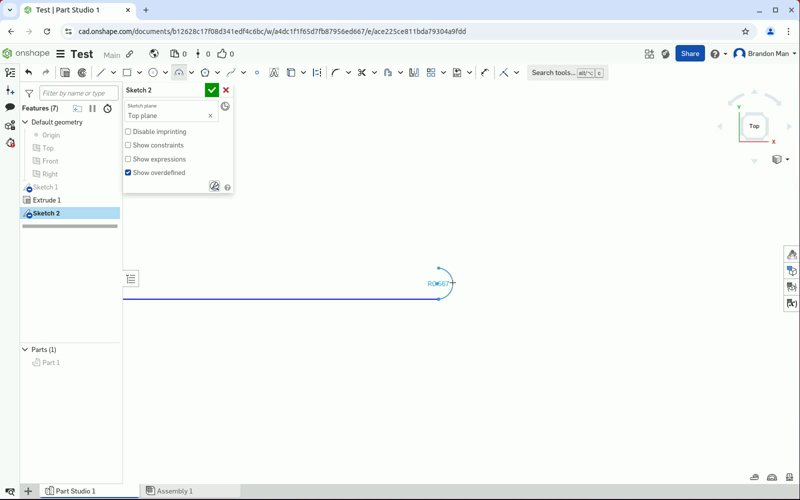
scroll(6)
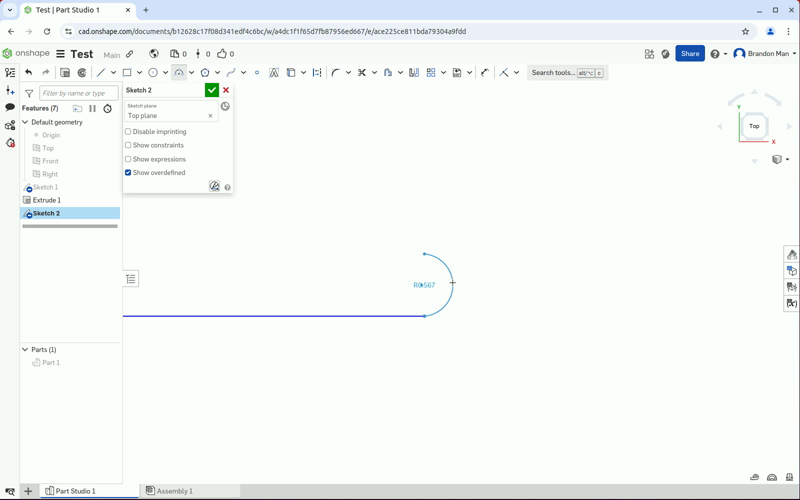
click(452, 282)
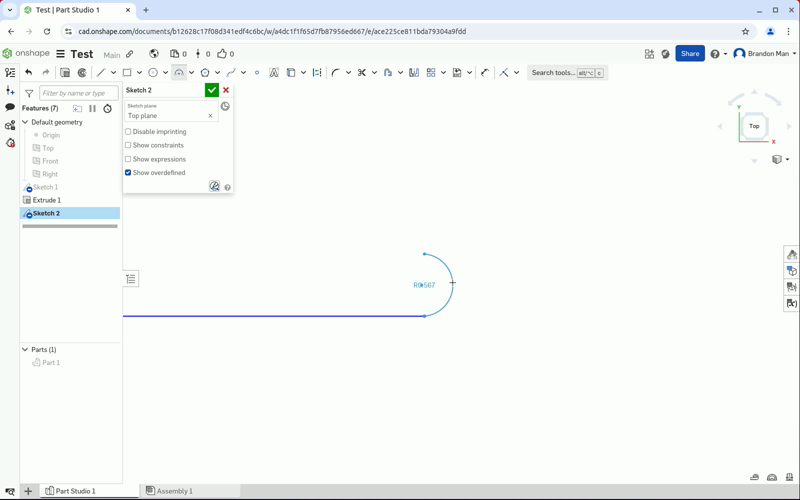
scroll(-6)
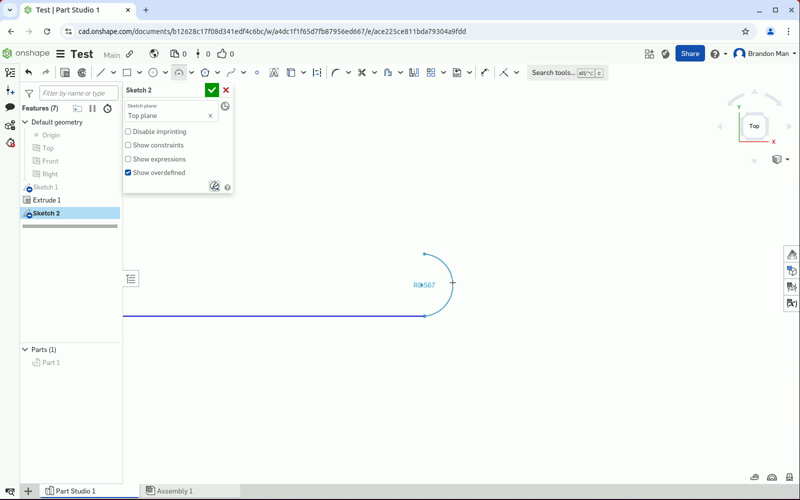
scroll(-6)
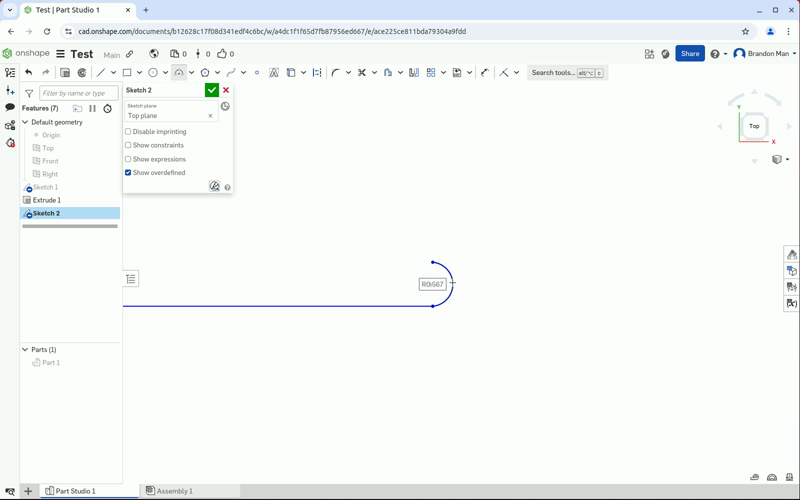
scroll(-6)
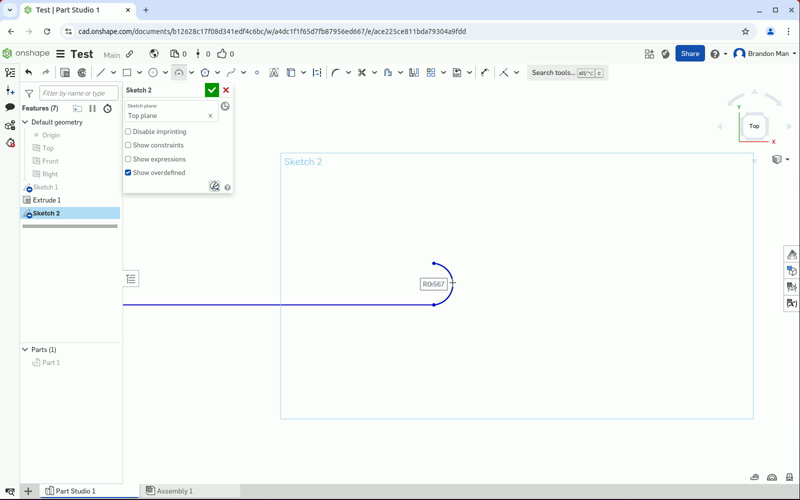
scroll(-6)
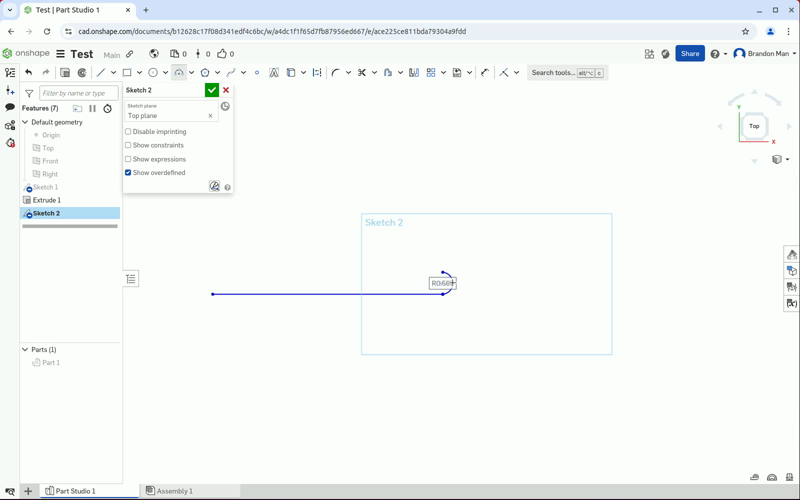
scroll(-6)
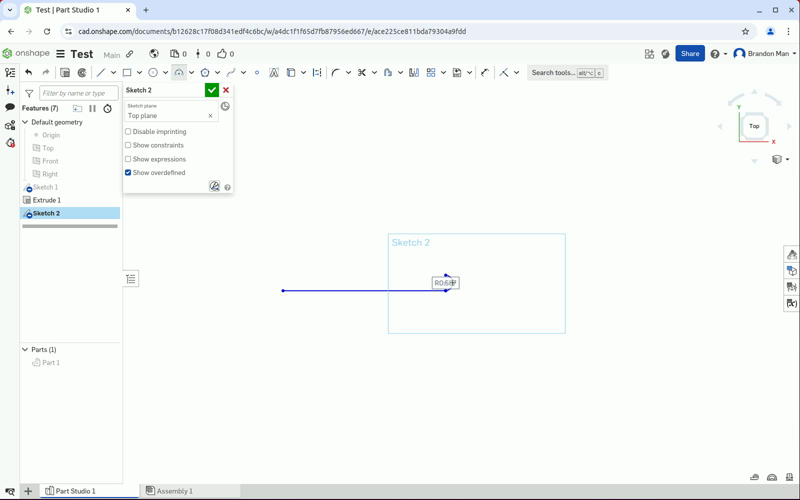
scroll(-6)
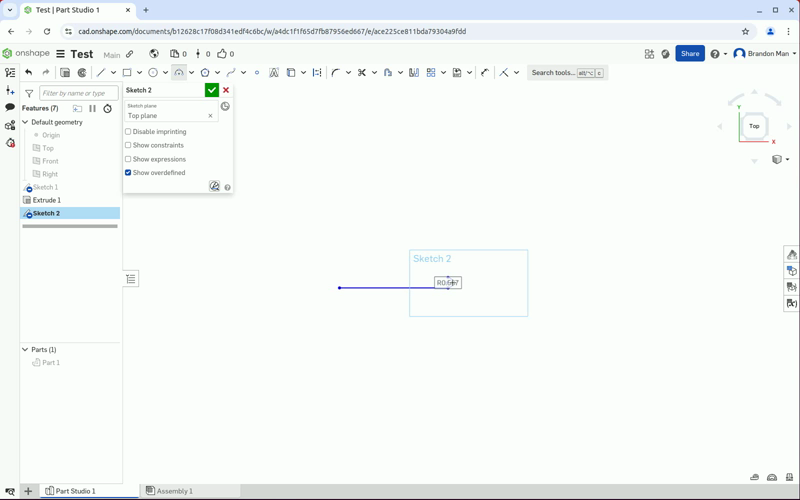
scroll(-6)
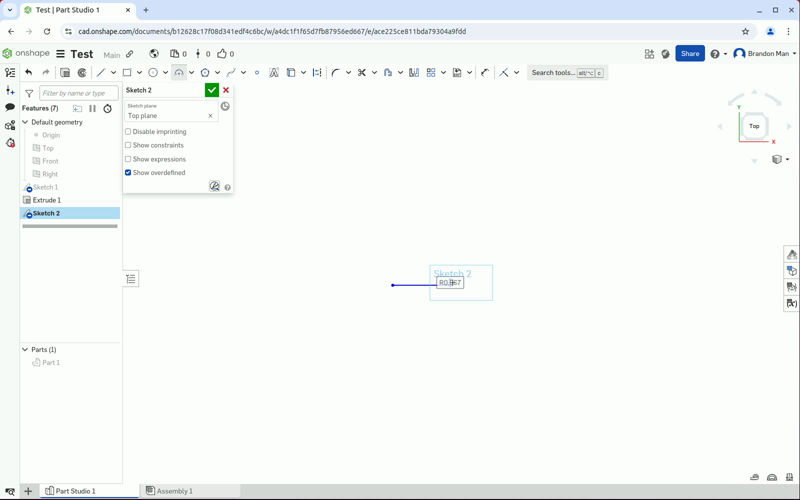
key_up(shift)
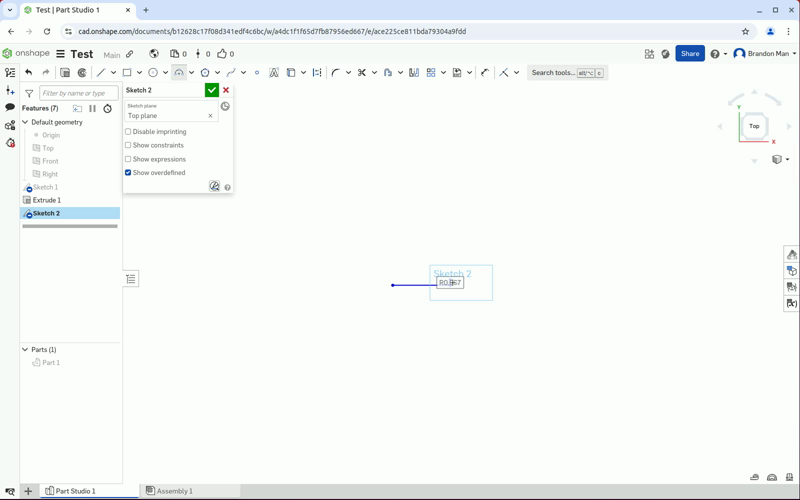
key(esc)
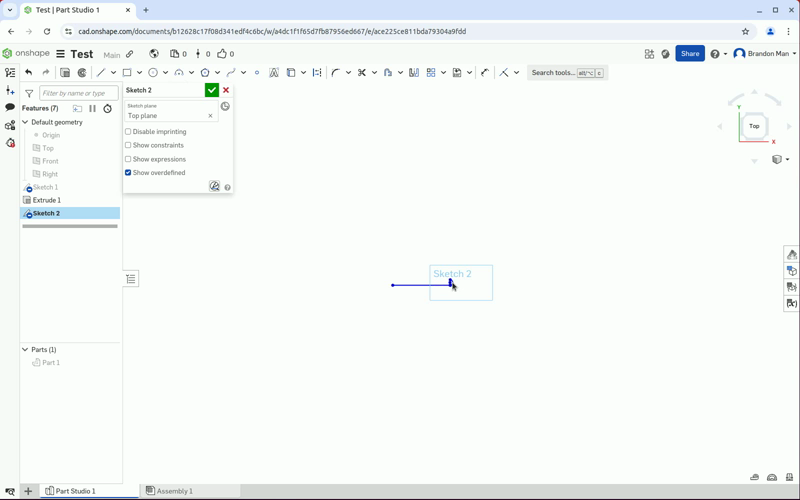
key(l)
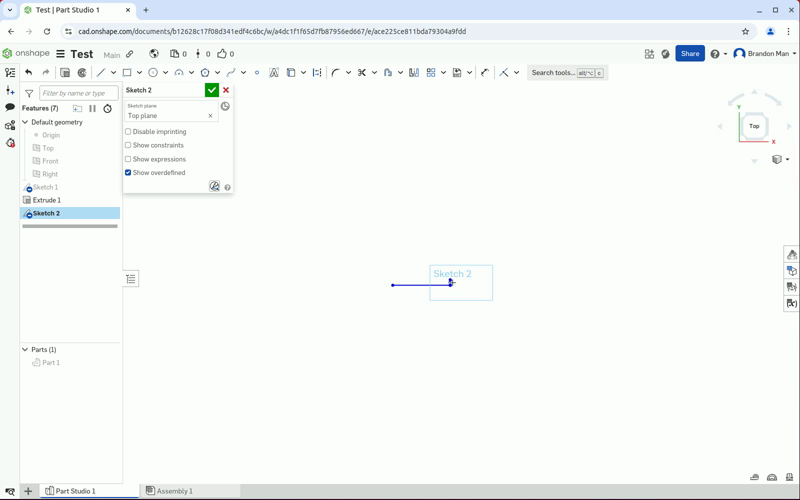
mouse_move(450, 279)
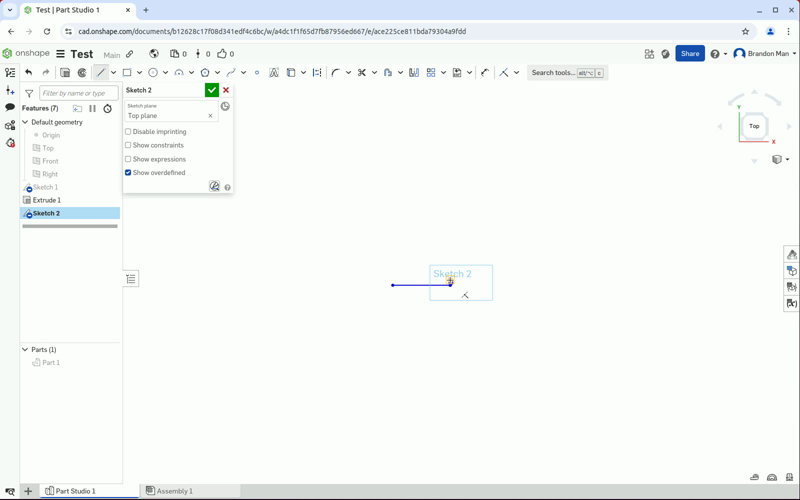
scroll(6)
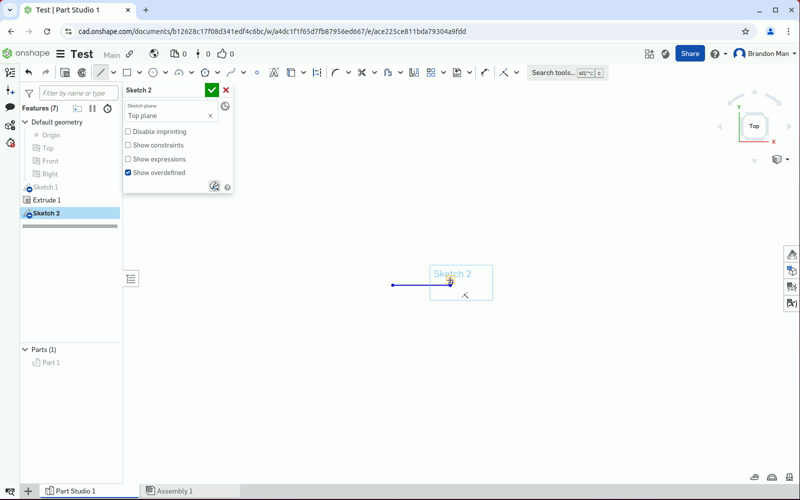
scroll(6)
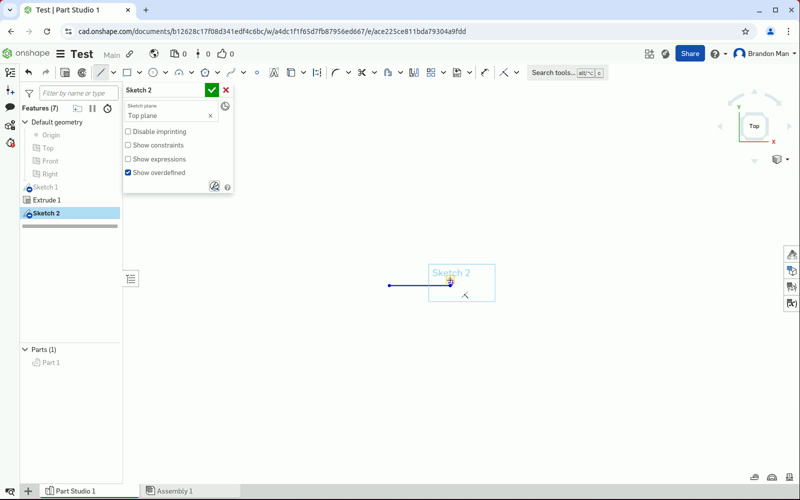
scroll(6)
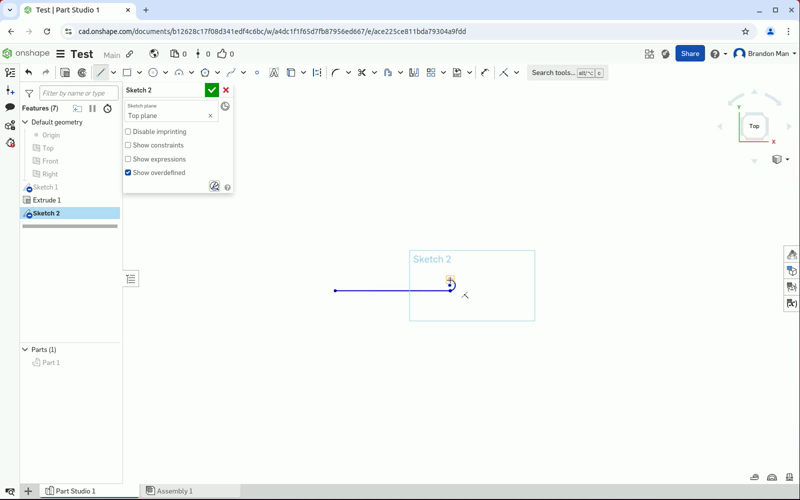
scroll(6)
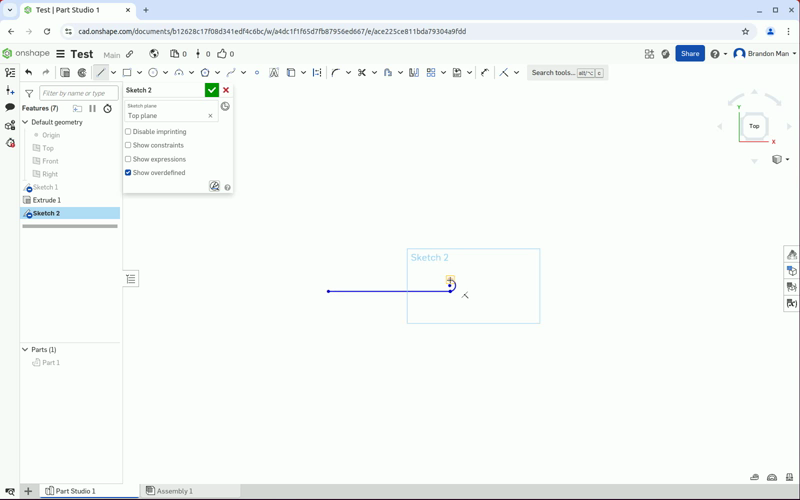
scroll(6)
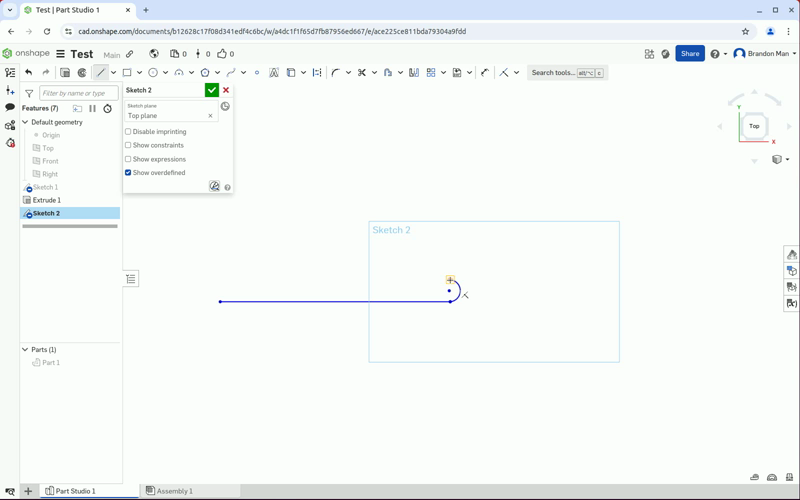
scroll(6)
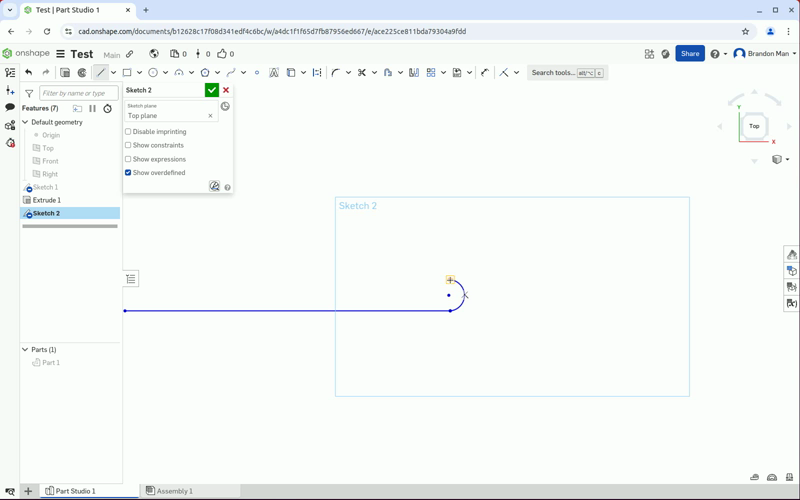
scroll(6)
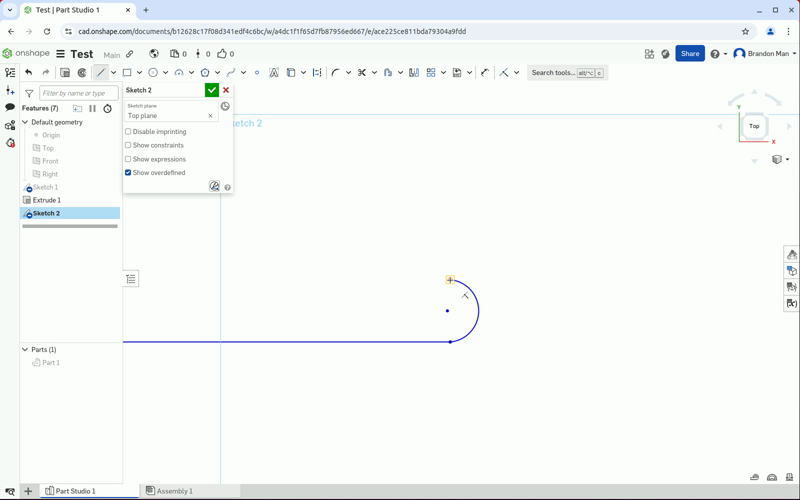
click(450, 279)
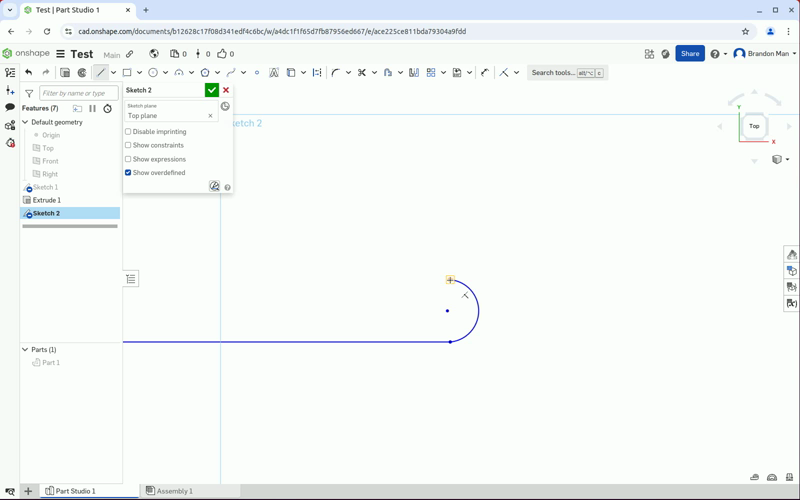
scroll(-6)
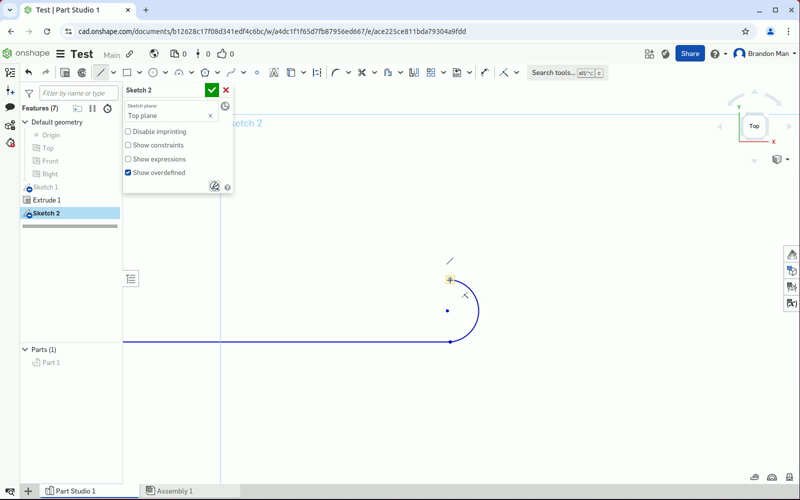
scroll(-6)
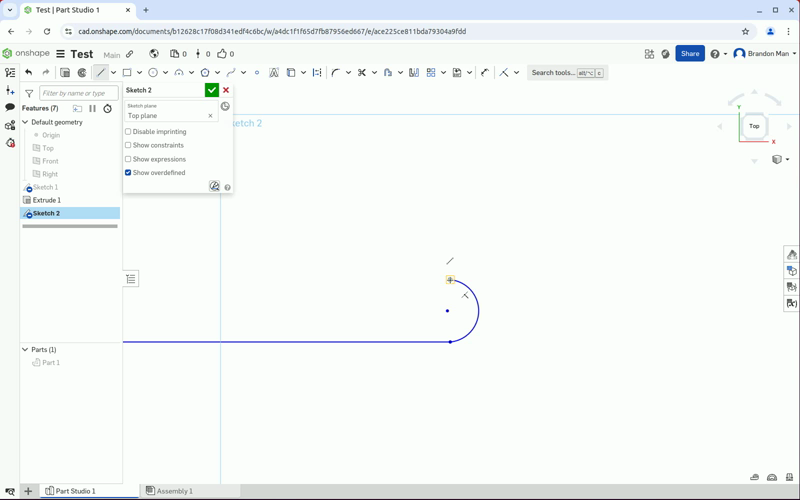
scroll(-6)
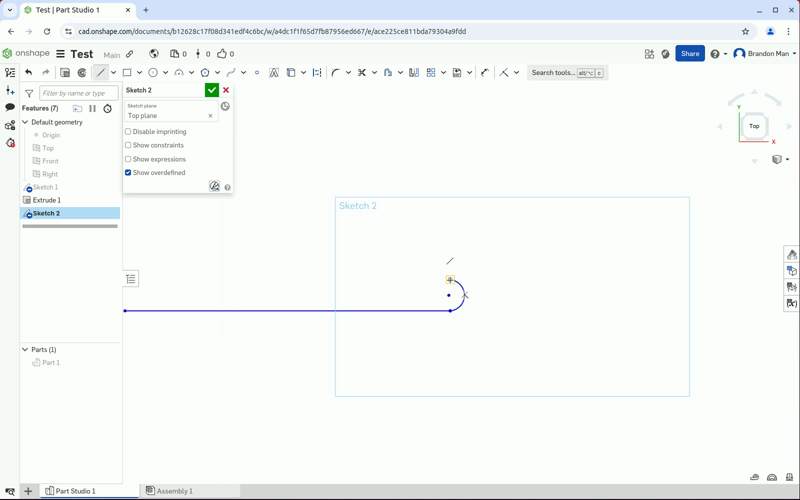
scroll(-6)
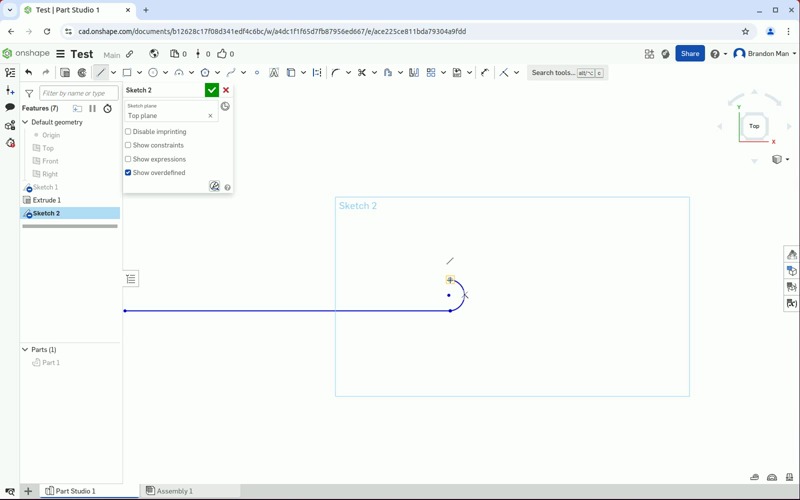
scroll(-6)
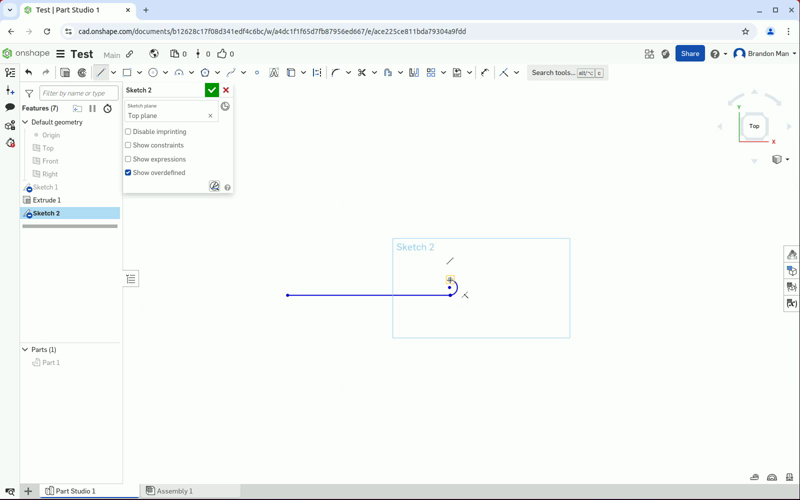
scroll(-6)
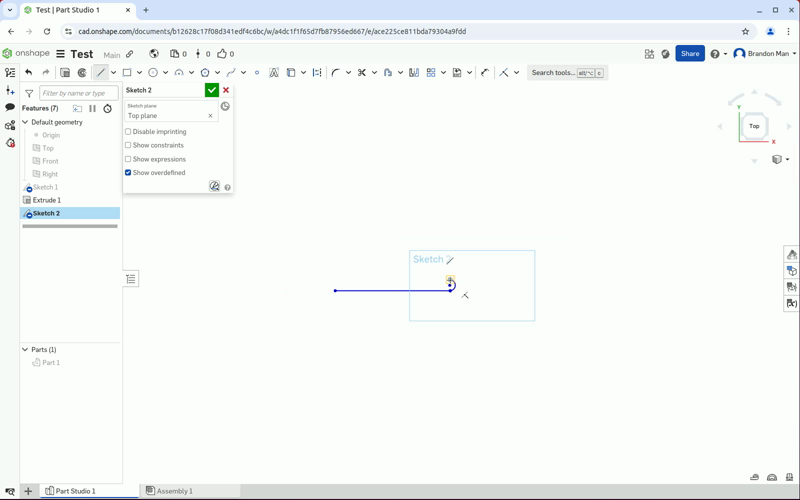
scroll(-6)
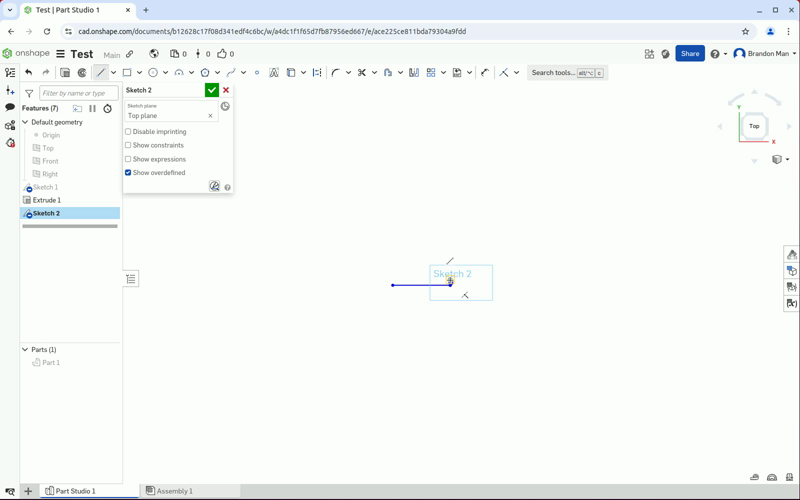
key_down(shift)
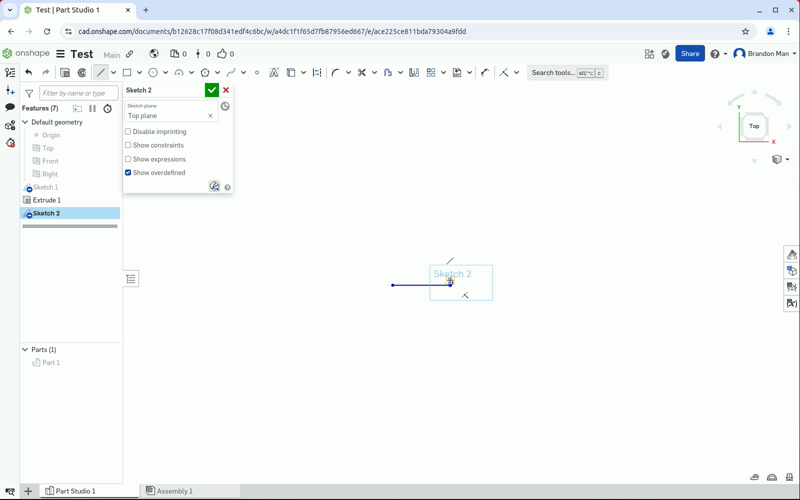
mouse_move(480, 279)
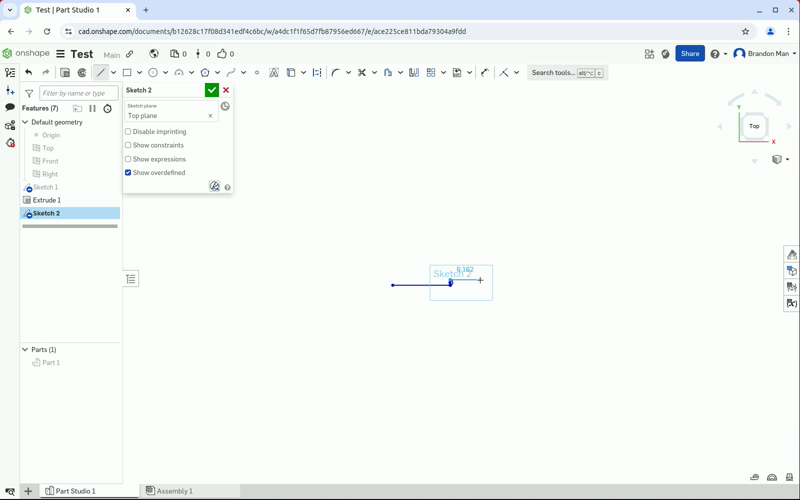
mouse_move(392, 279)
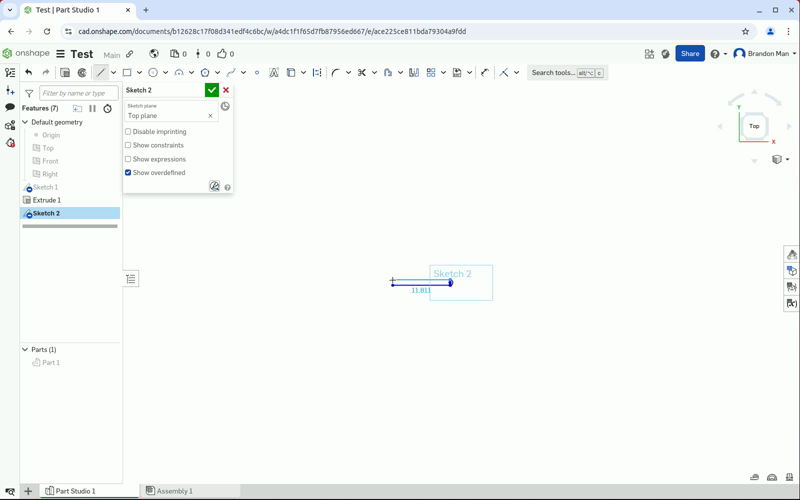
click(392, 279)
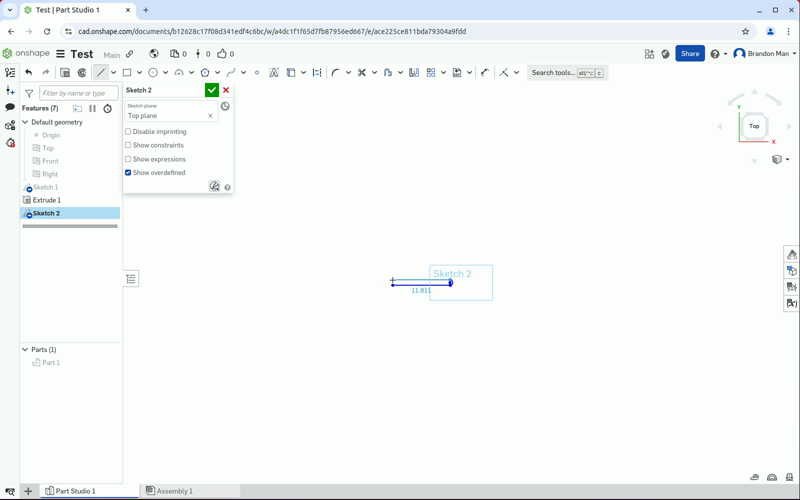
key_up(shift)
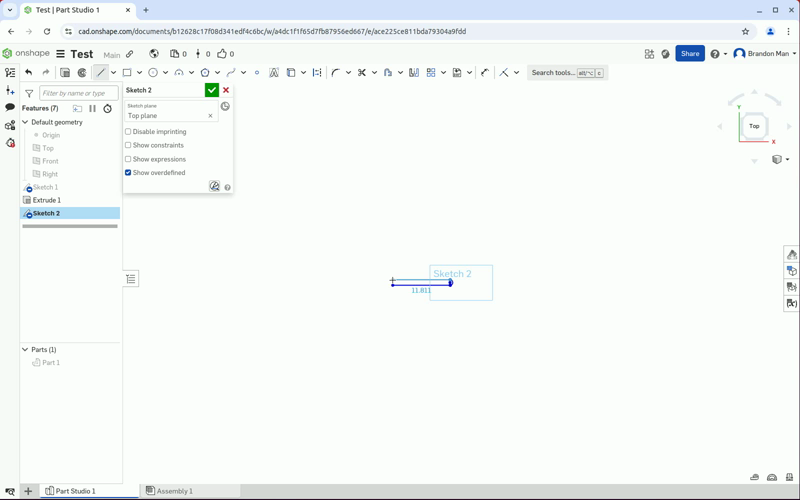
key(esc)
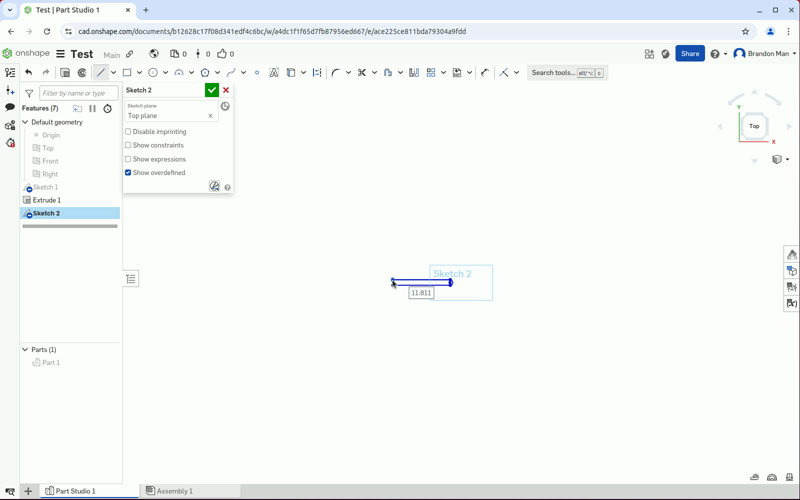
key(a)
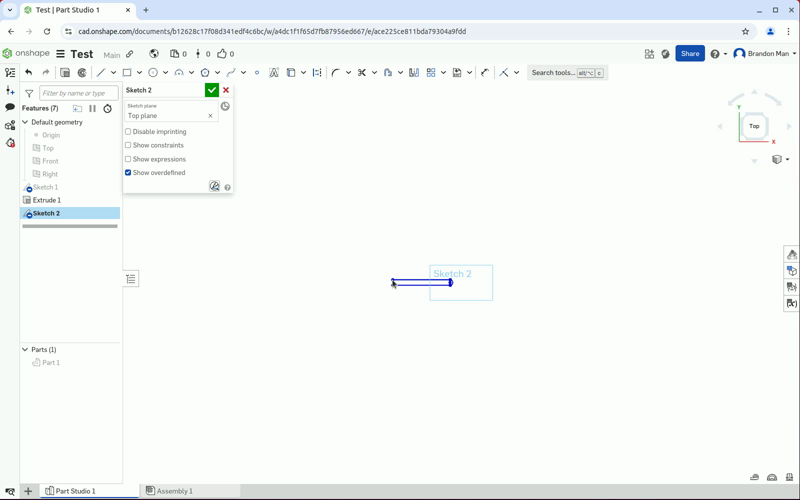
mouse_move(392, 279)
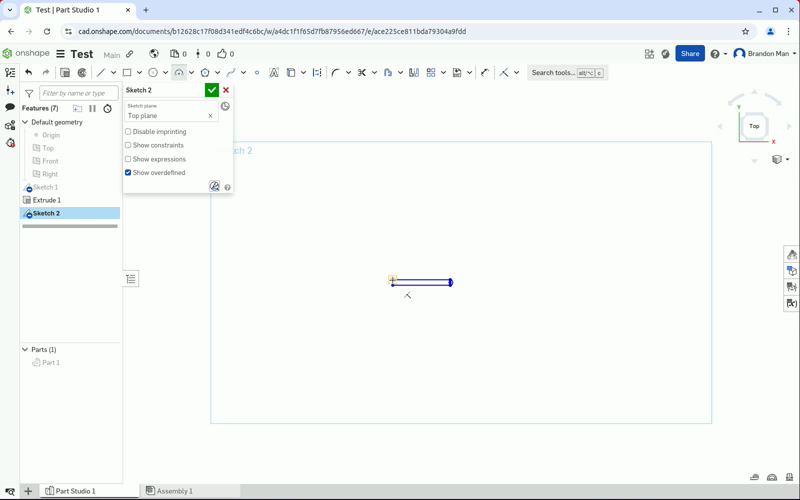
click(392, 279)
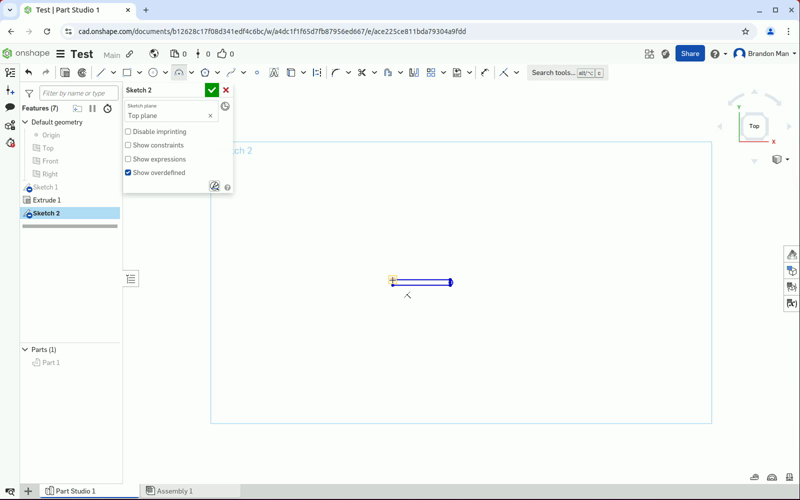
mouse_move(392, 285)
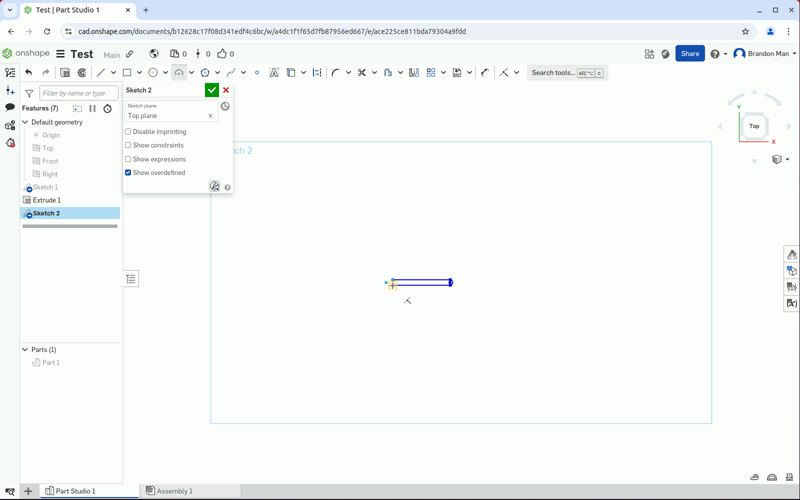
scroll(6)
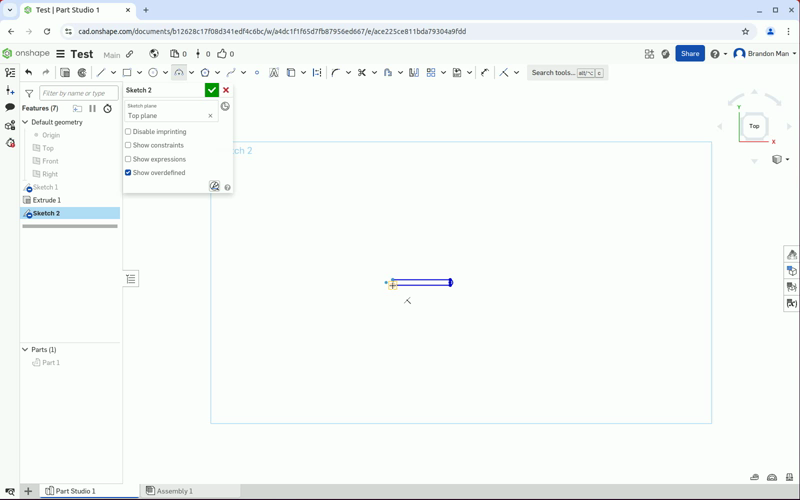
scroll(6)
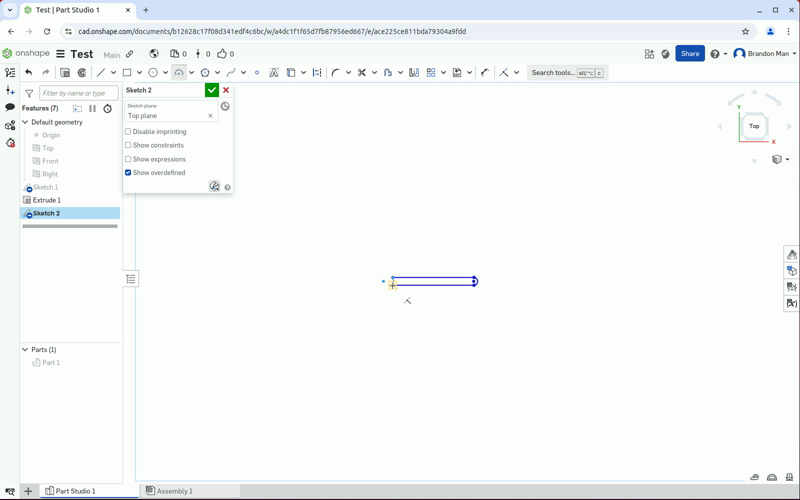
scroll(6)
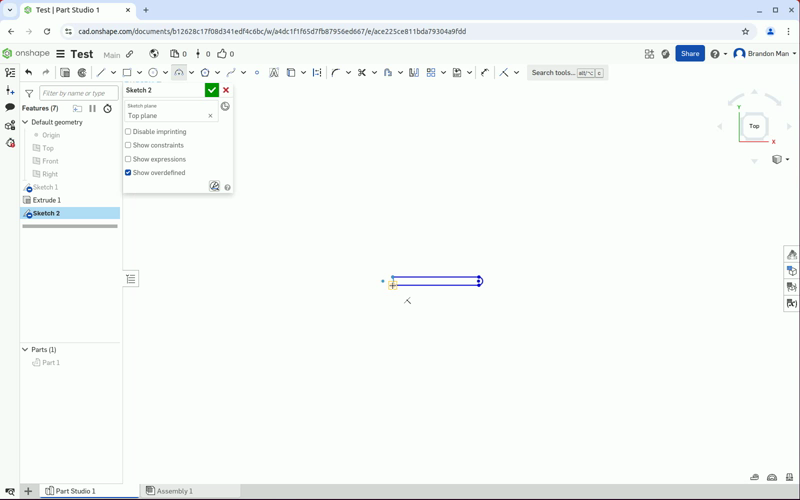
scroll(6)
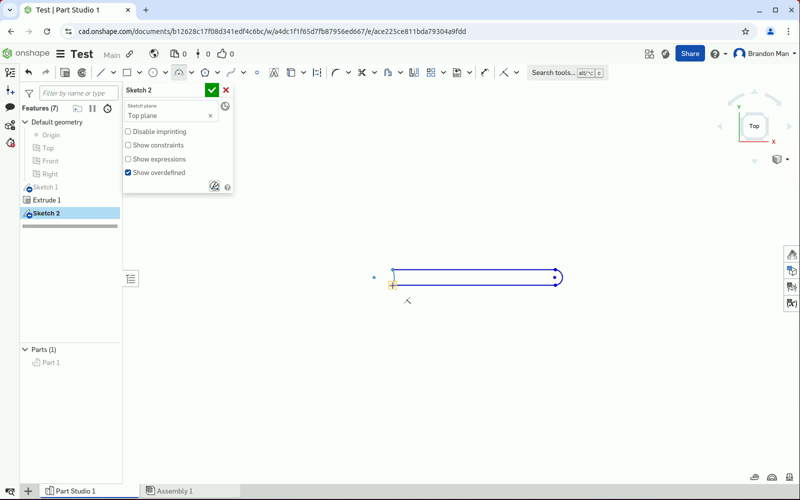
scroll(6)
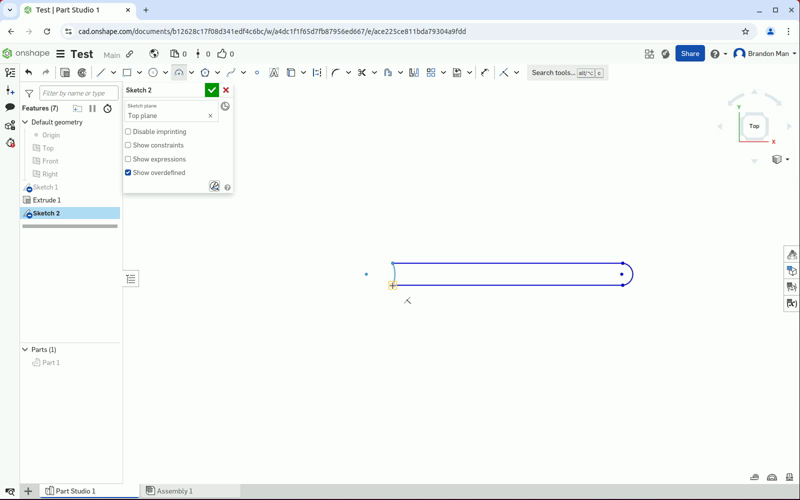
scroll(6)
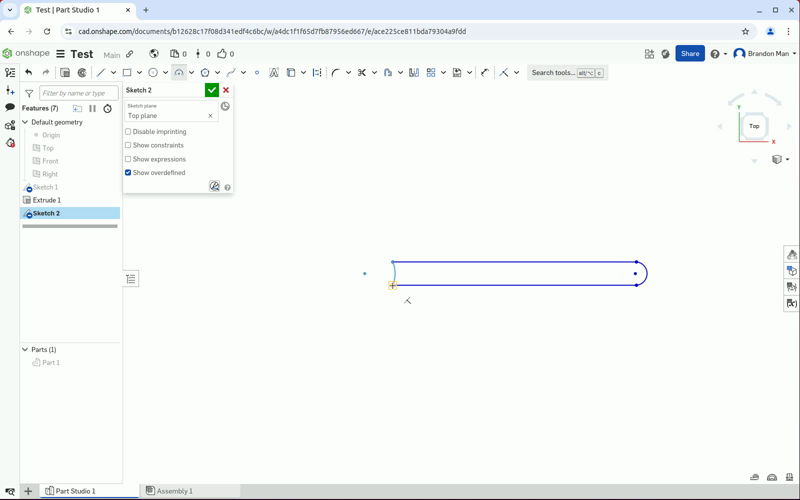
scroll(6)
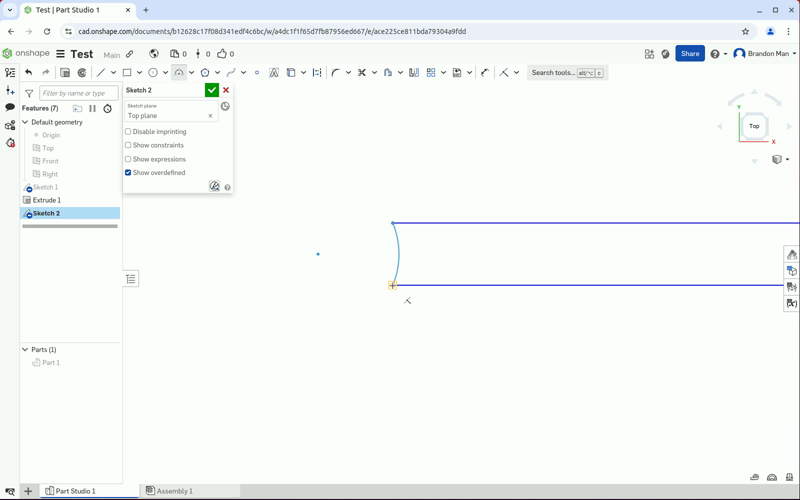
click(392, 285)
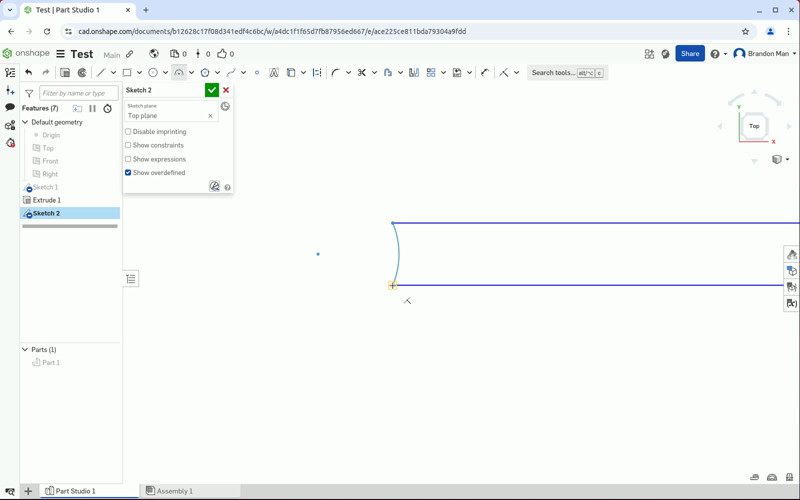
scroll(-6)
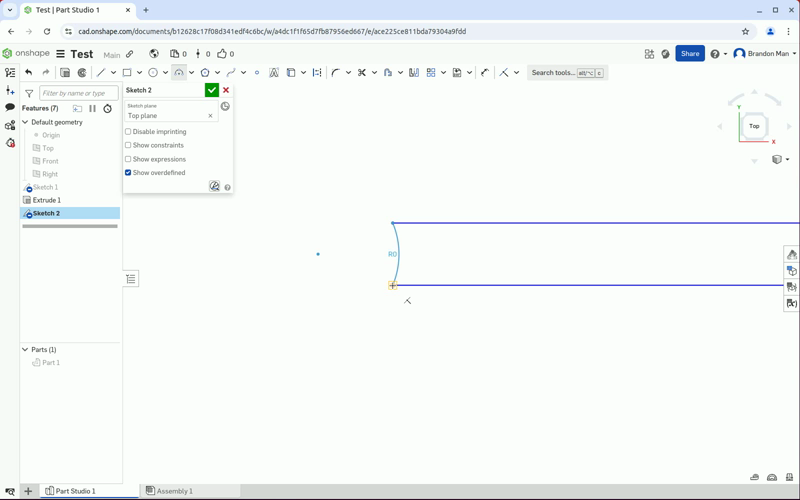
scroll(-6)
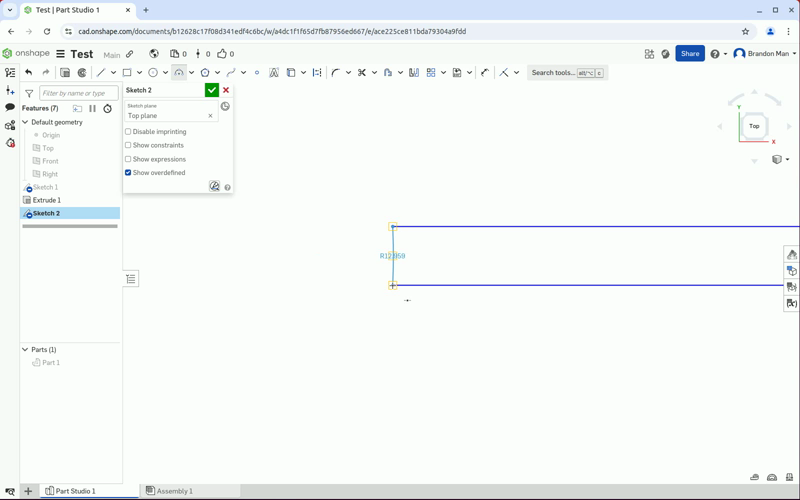
scroll(-6)
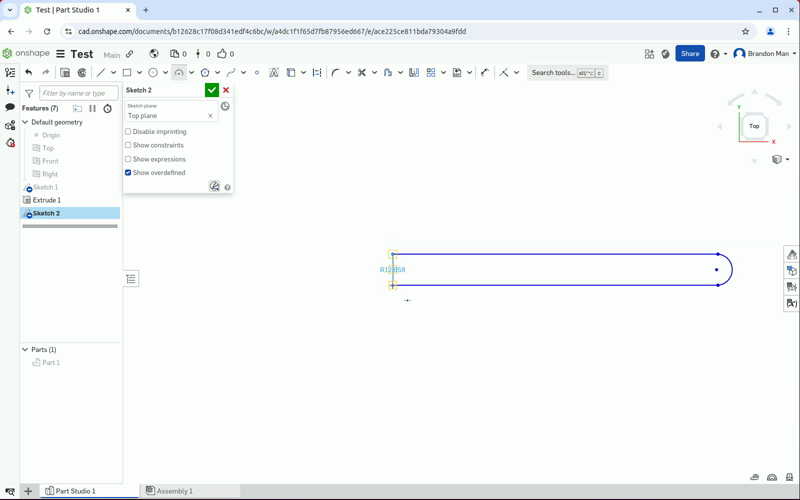
scroll(-6)
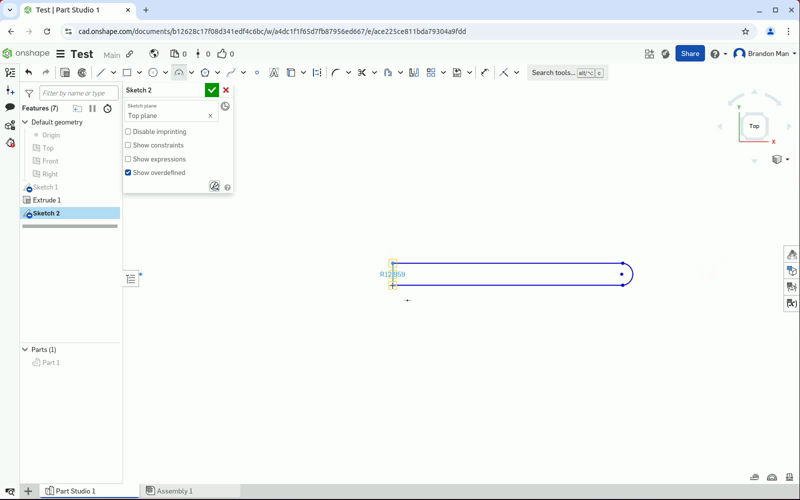
scroll(-6)
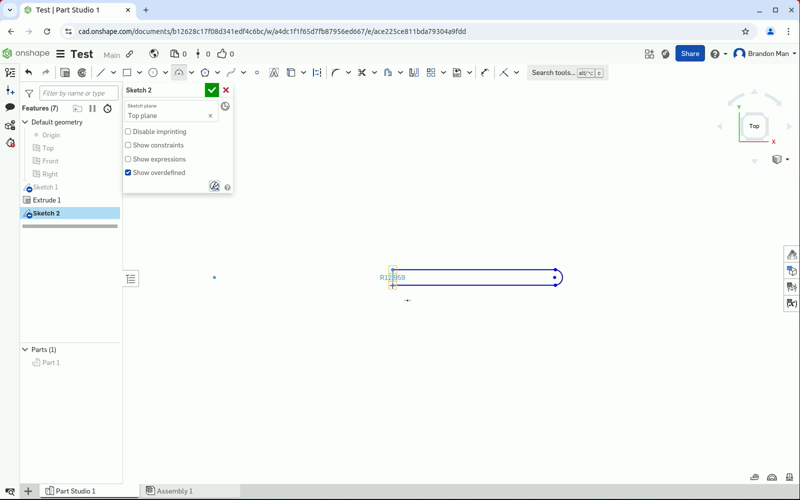
scroll(-6)
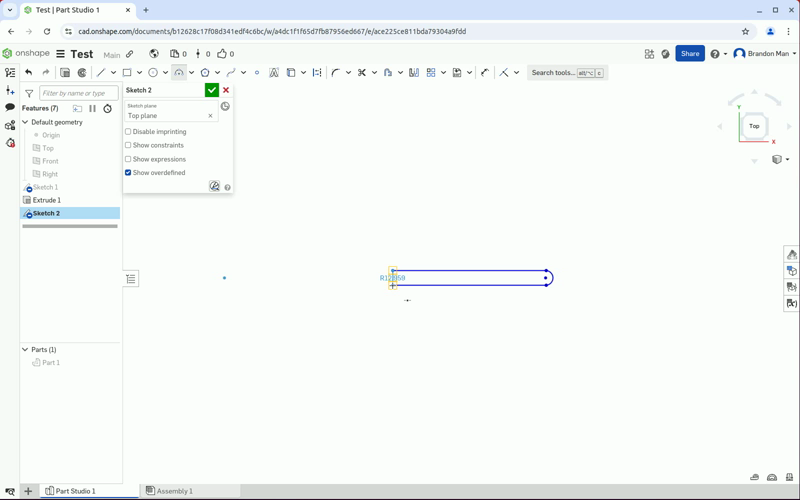
scroll(-6)
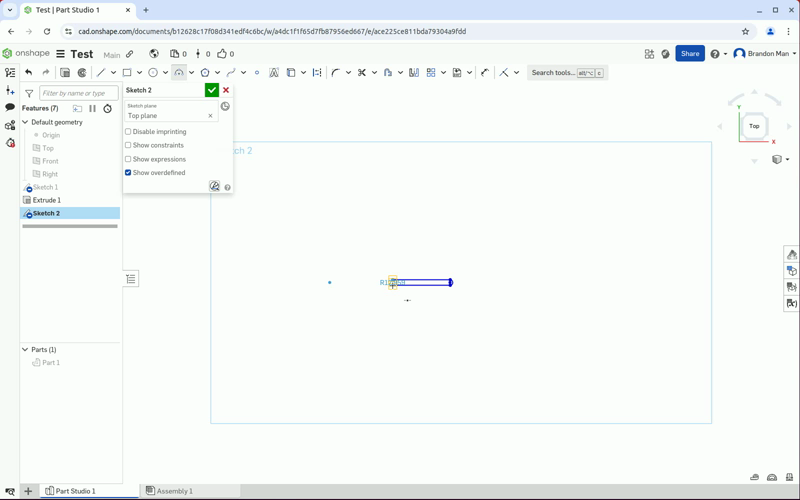
key_down(shift)
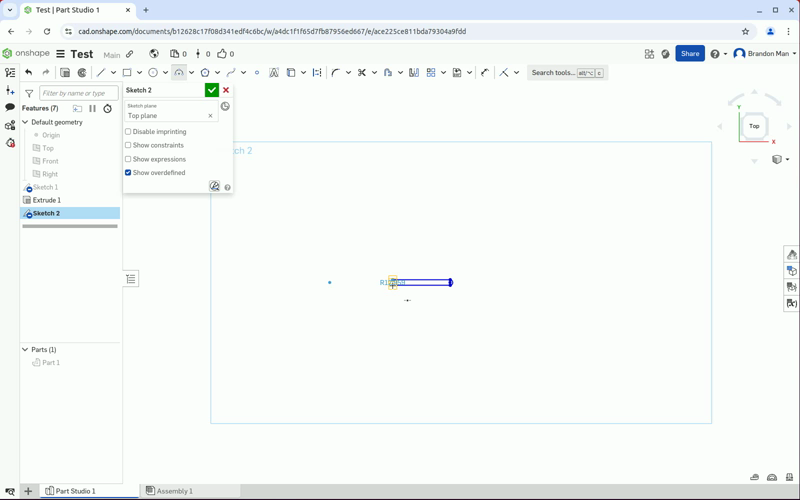
mouse_move(389, 282)
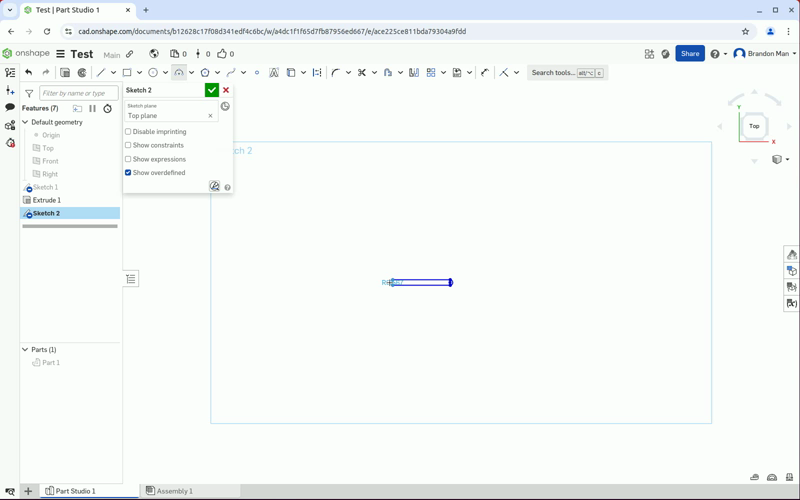
scroll(6)
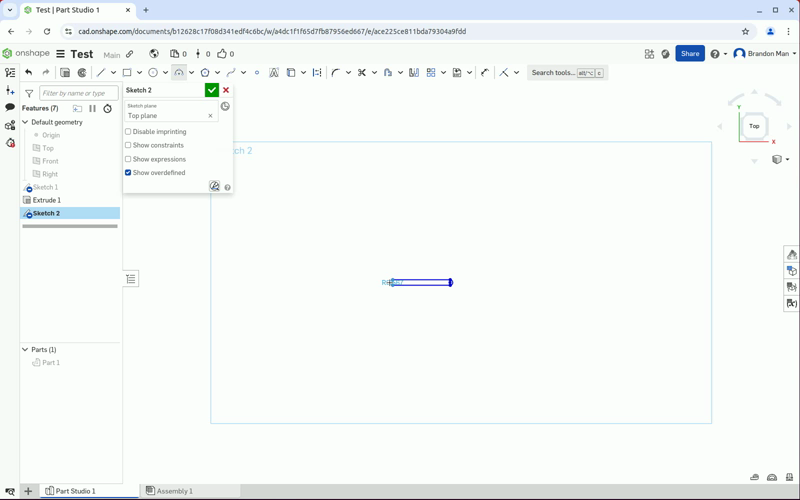
scroll(6)
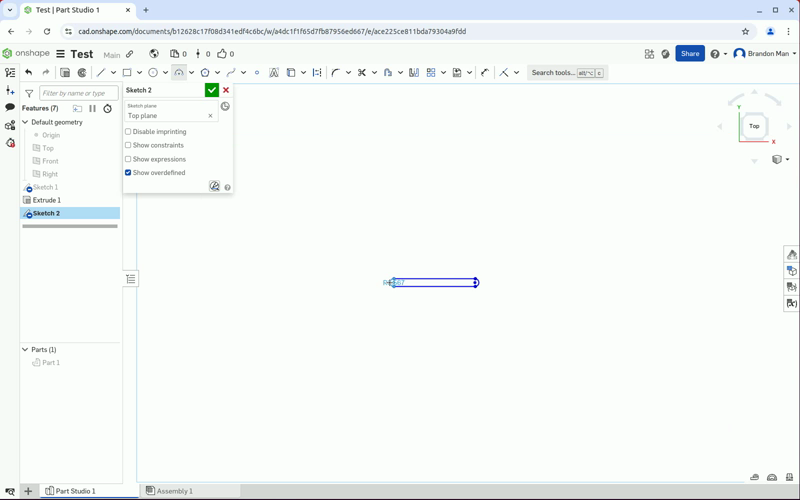
scroll(6)
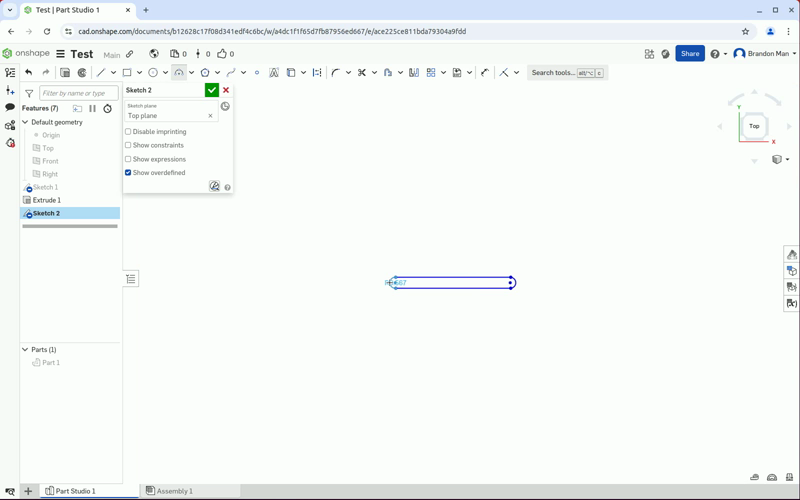
scroll(6)
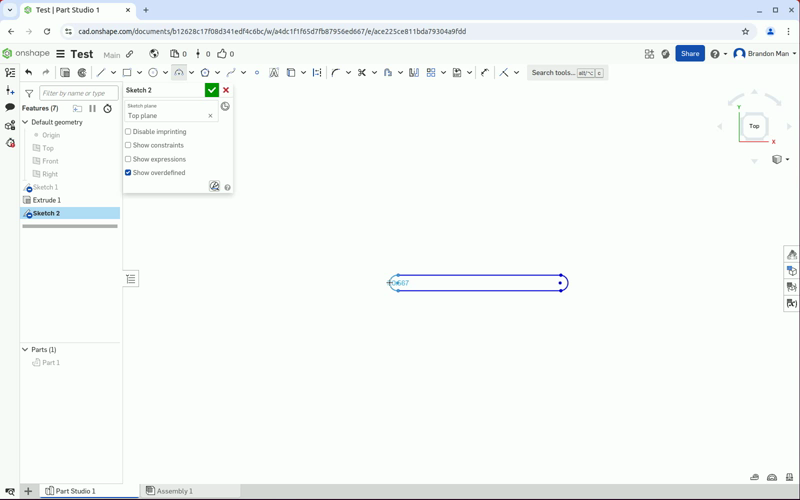
scroll(6)
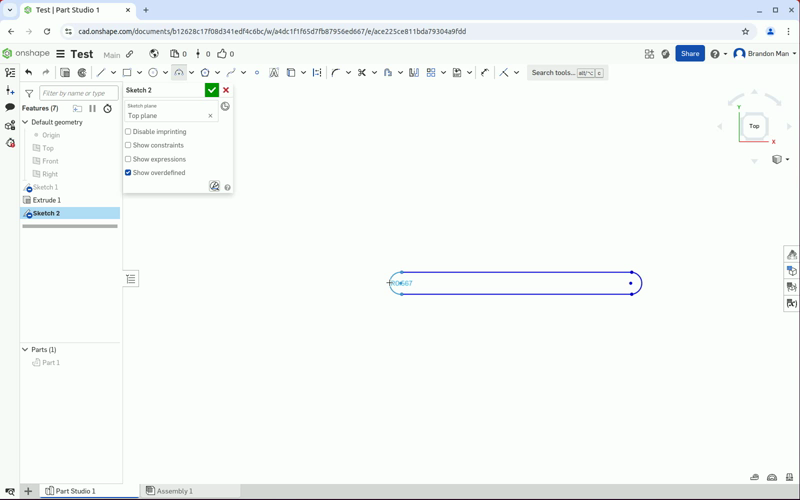
scroll(6)
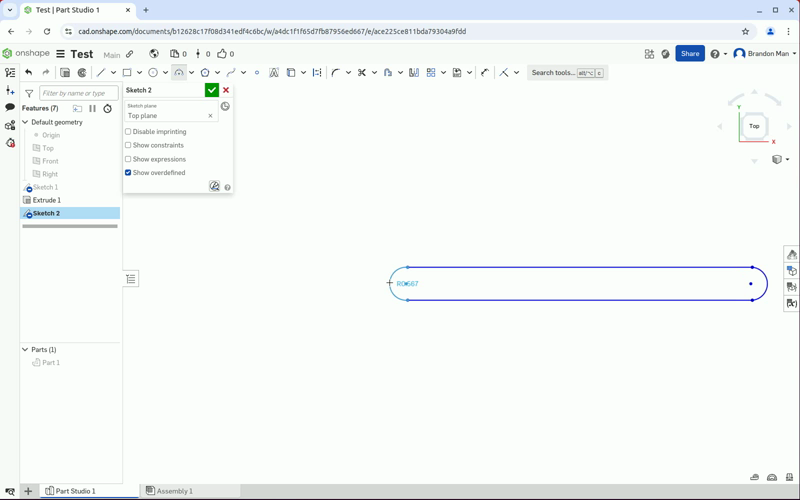
scroll(6)
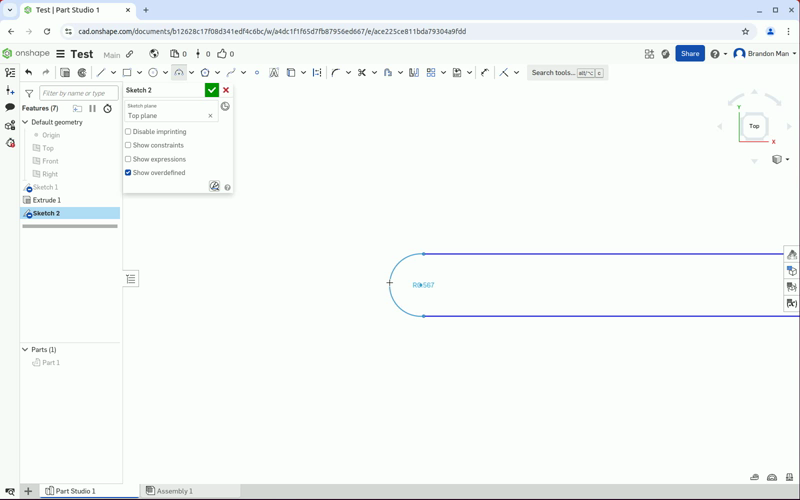
click(389, 282)
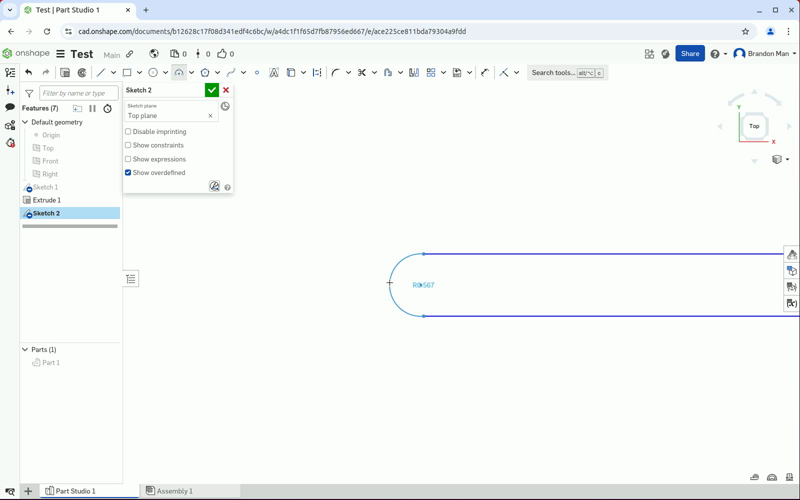
scroll(-6)
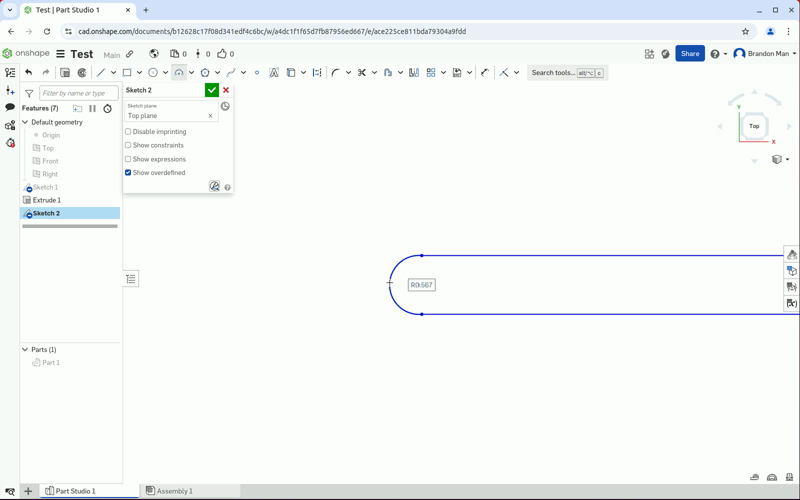
scroll(-6)
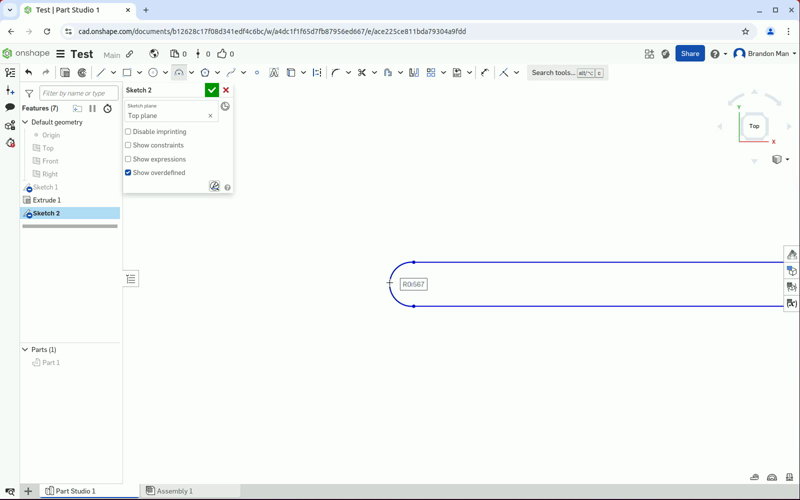
scroll(-6)
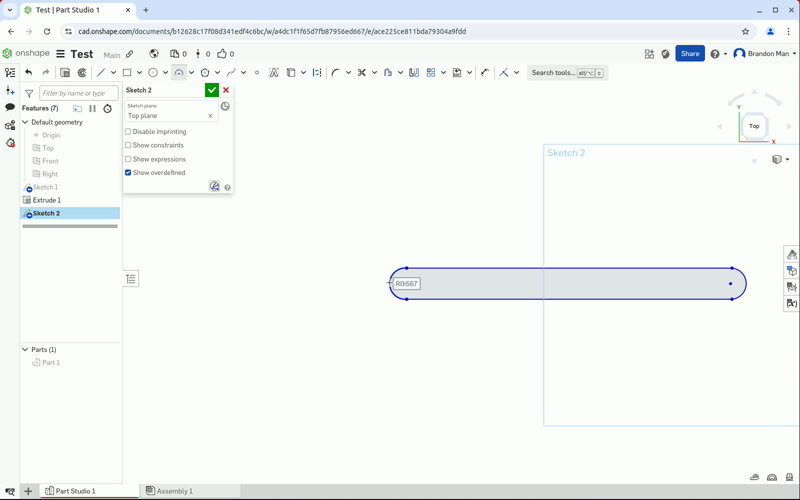
scroll(-6)
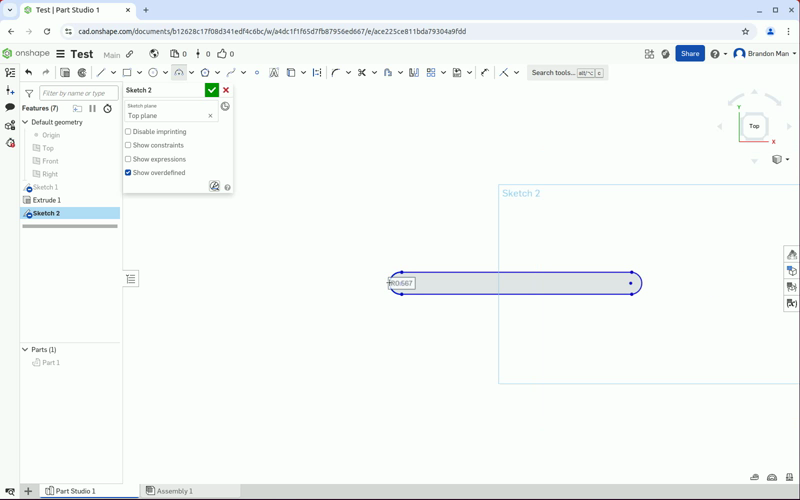
scroll(-6)
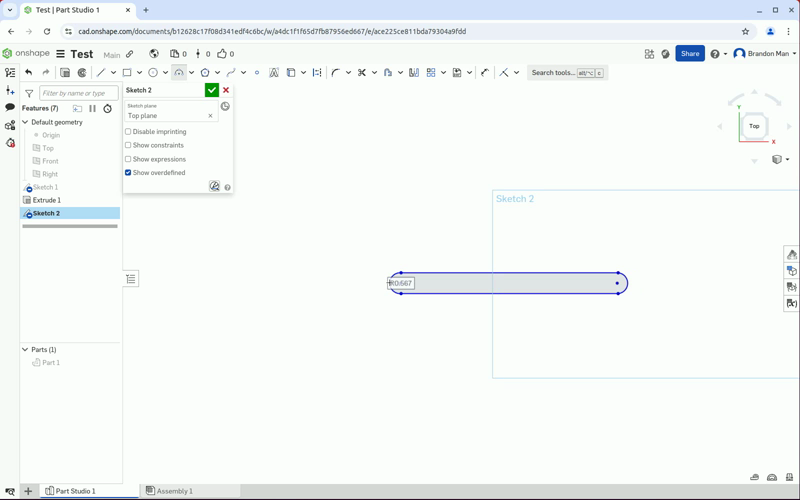
scroll(-6)
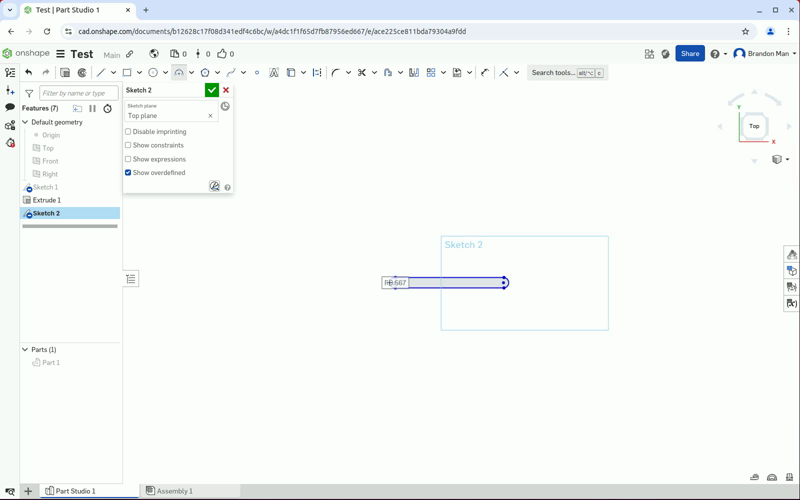
scroll(-6)
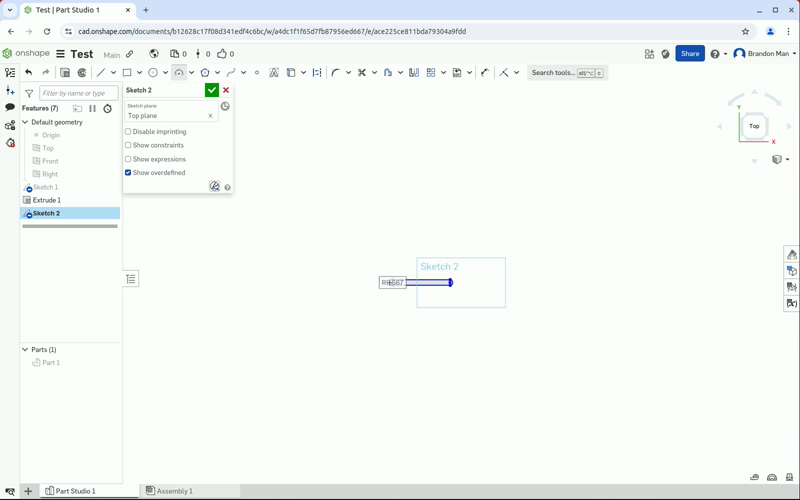
key_up(shift)
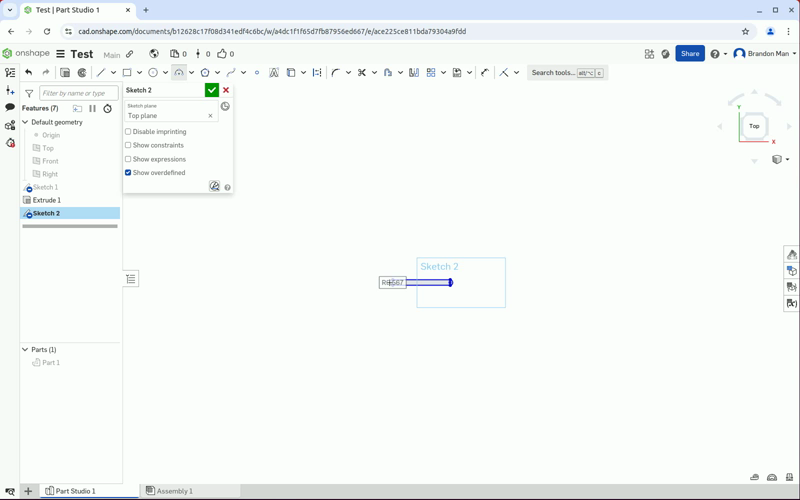
key(esc)
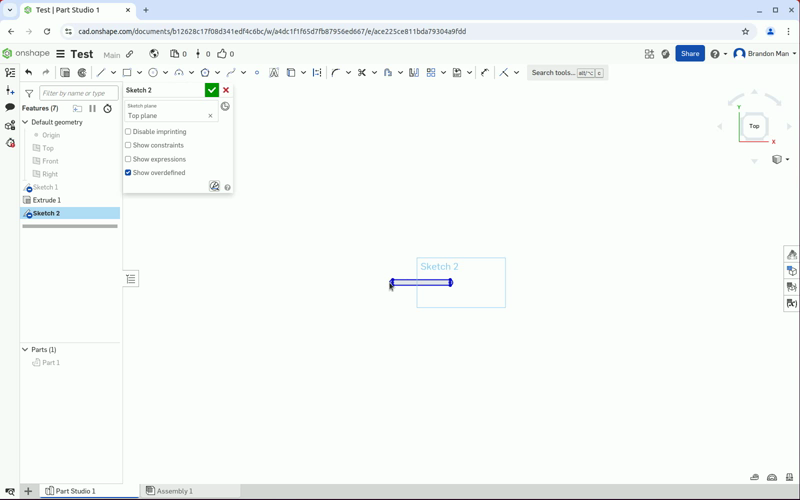
mouse_move(392, 283)
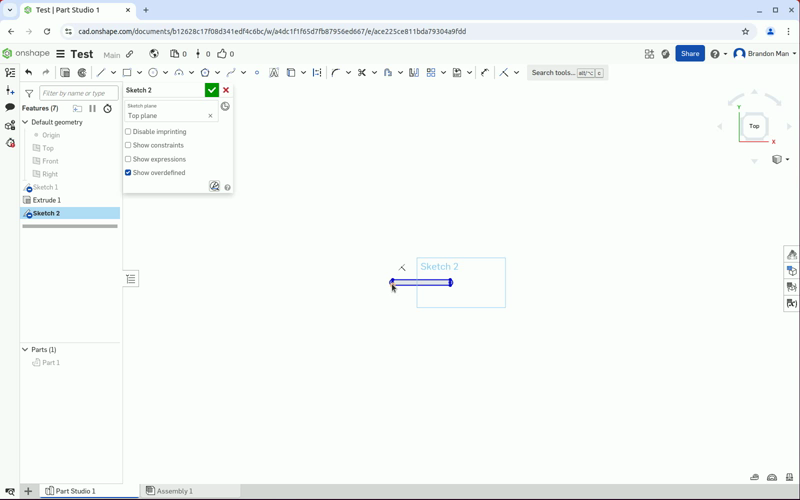
scroll(6)
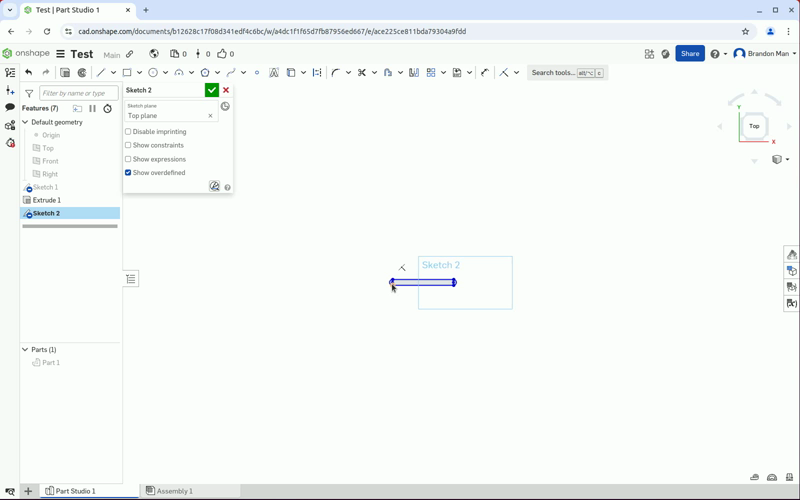
scroll(6)
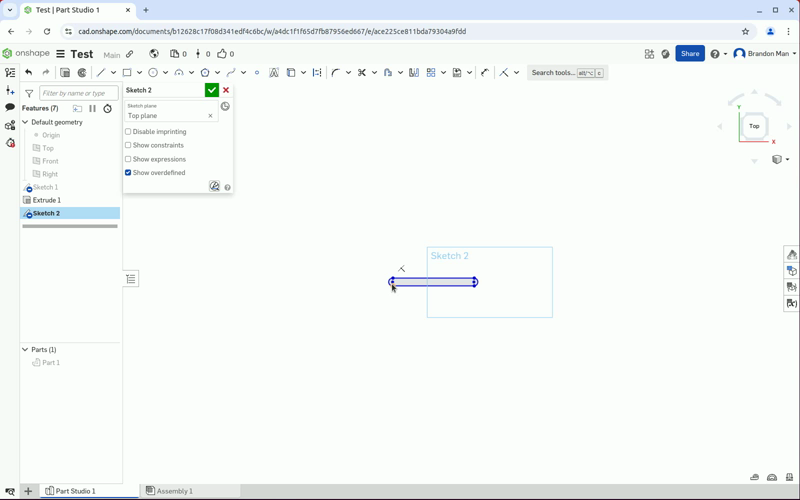
scroll(6)
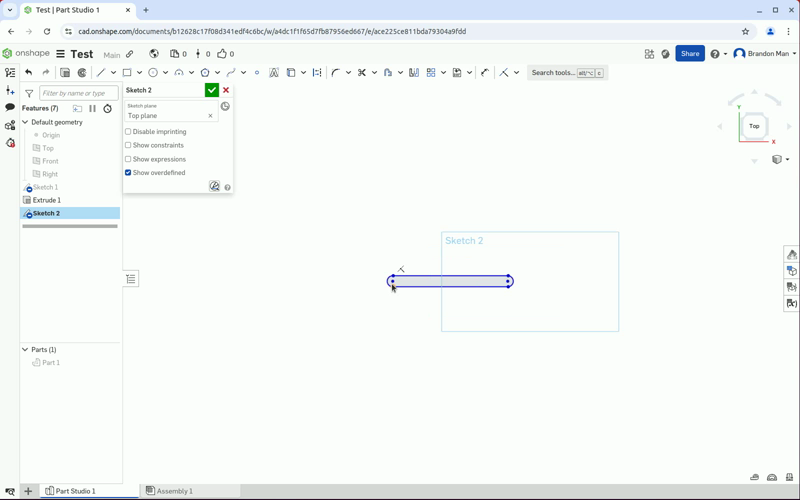
scroll(6)
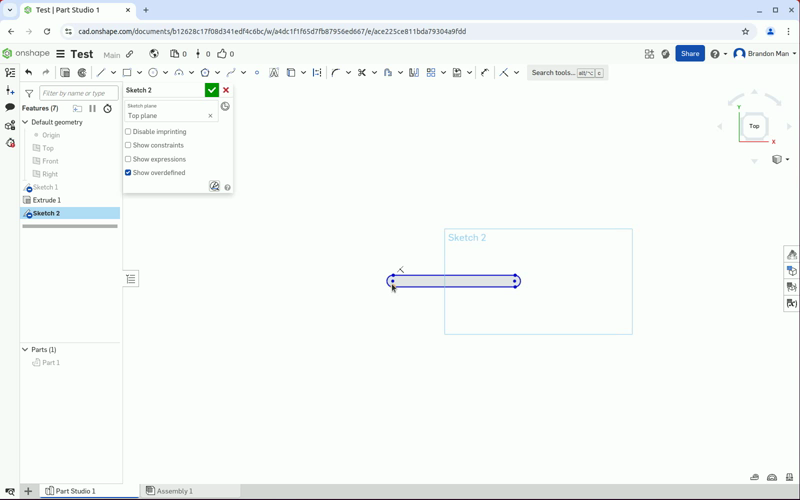
scroll(6)
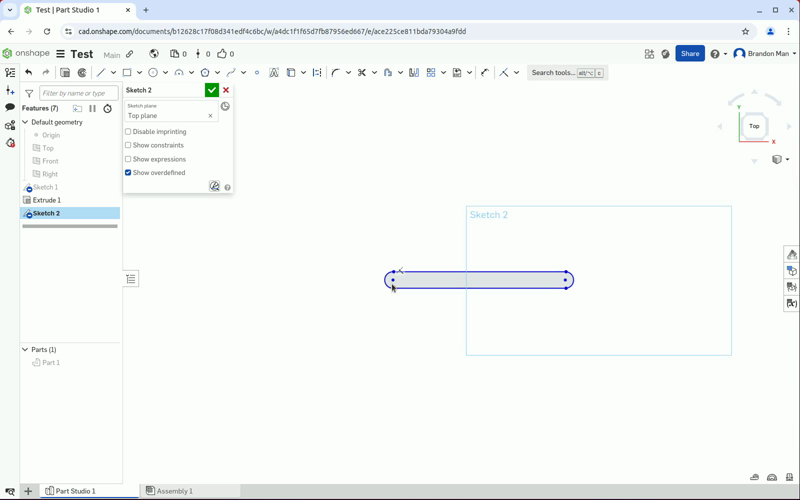
scroll(6)
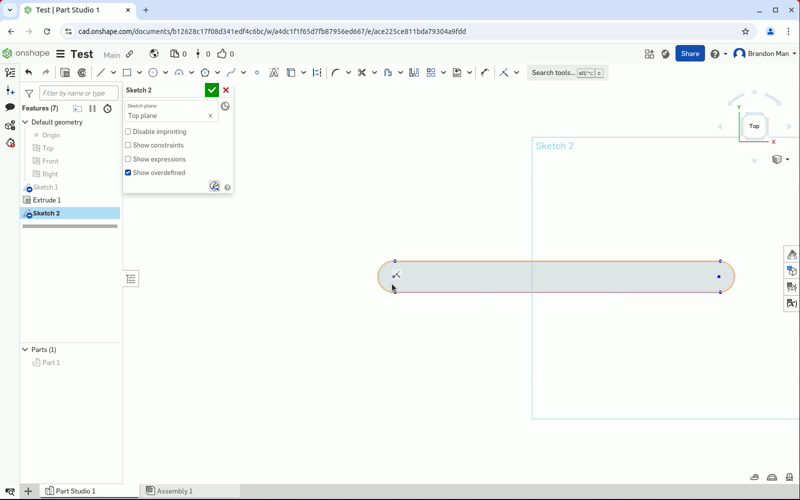
scroll(6)
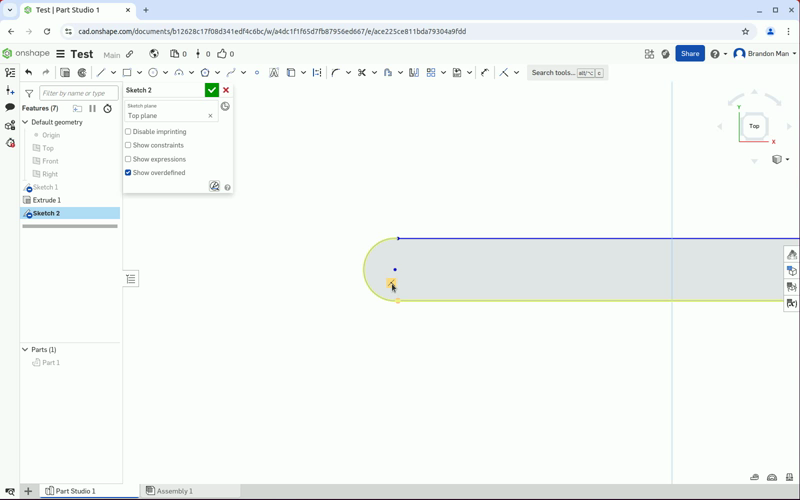
click(392, 283)
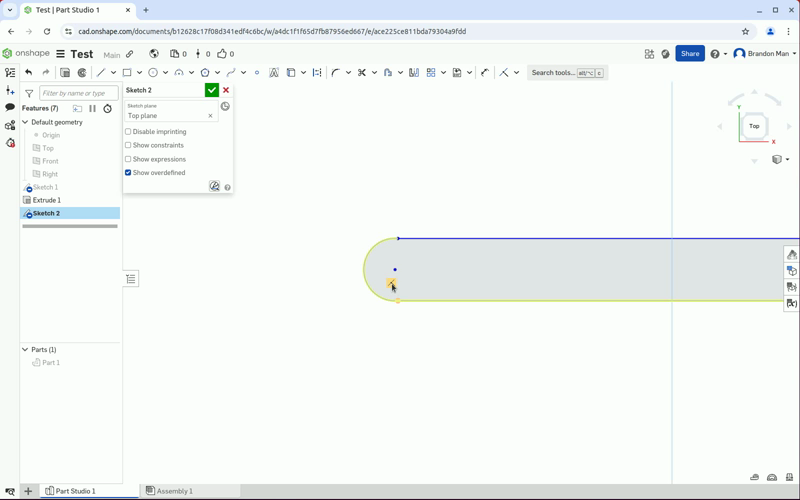
scroll(-6)
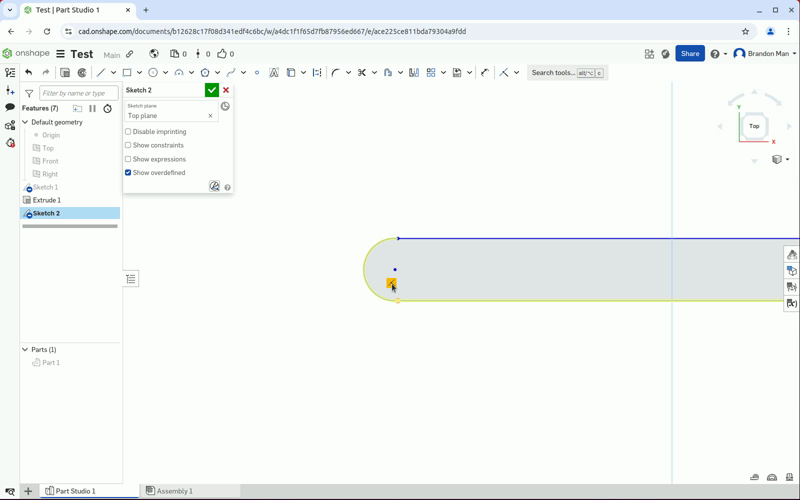
scroll(-6)
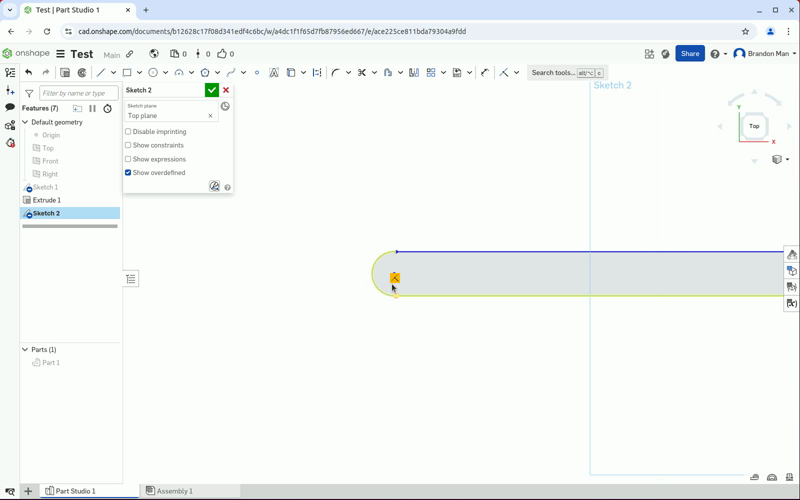
scroll(-6)
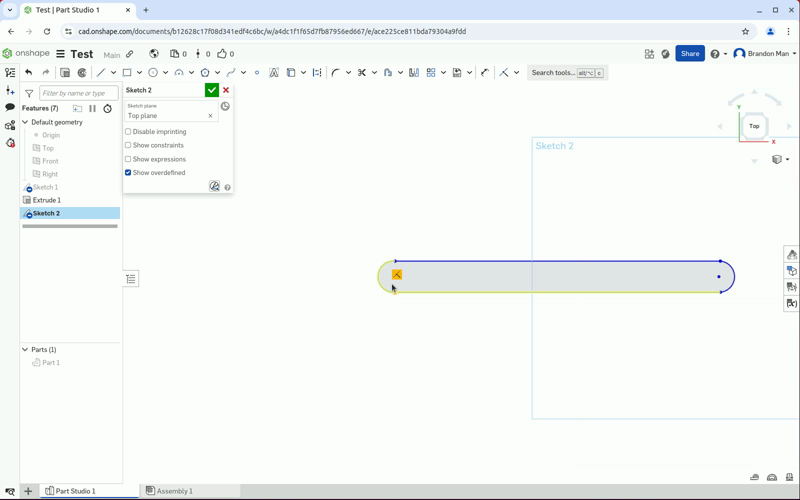
scroll(-6)
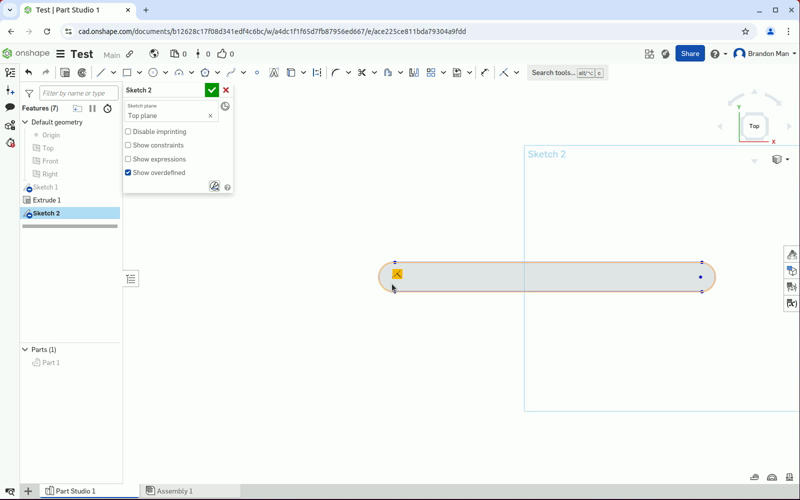
scroll(-6)
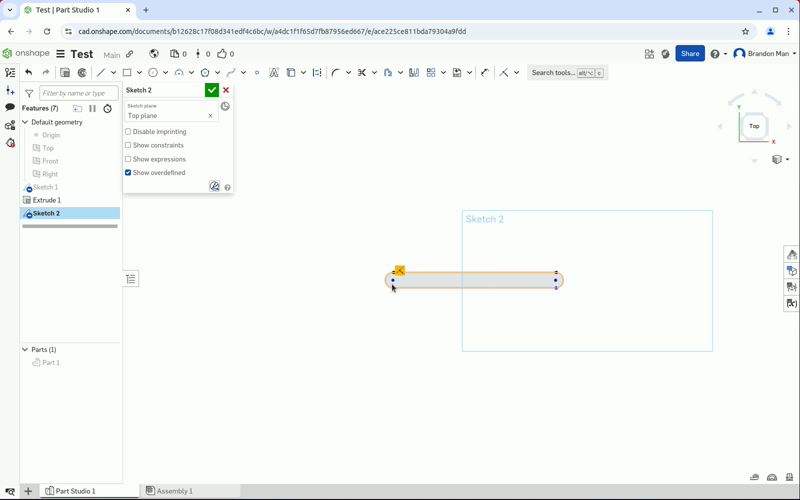
scroll(-6)
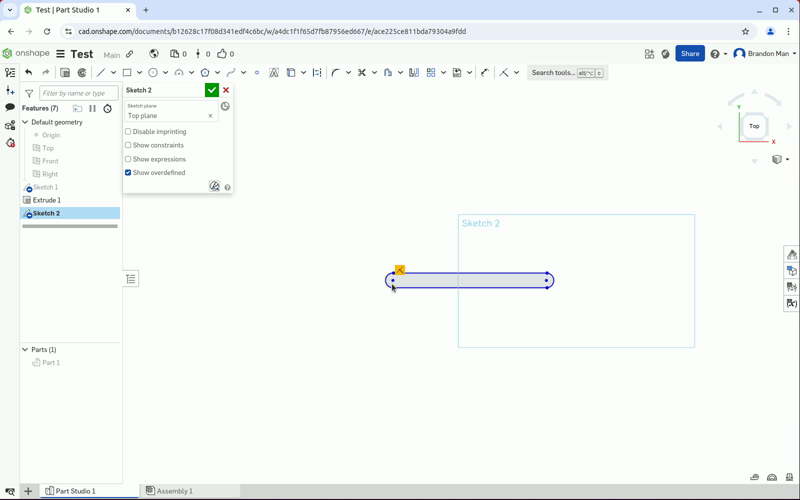
scroll(-6)
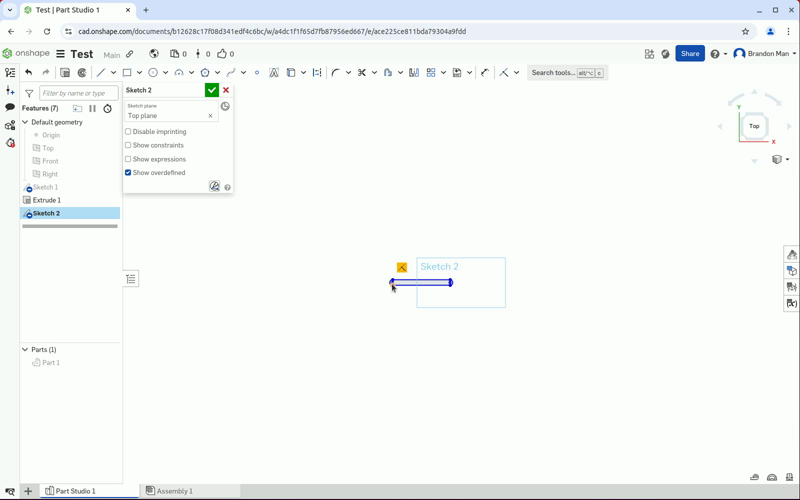
mouse_move(73, 352)
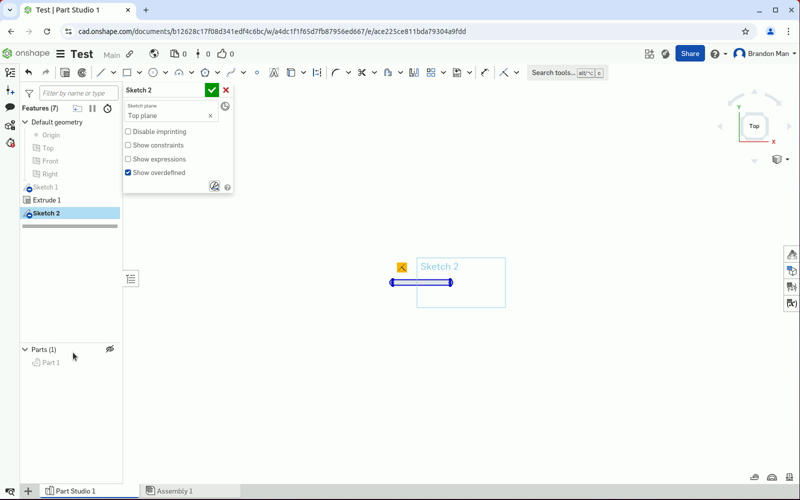
key(shift+y)
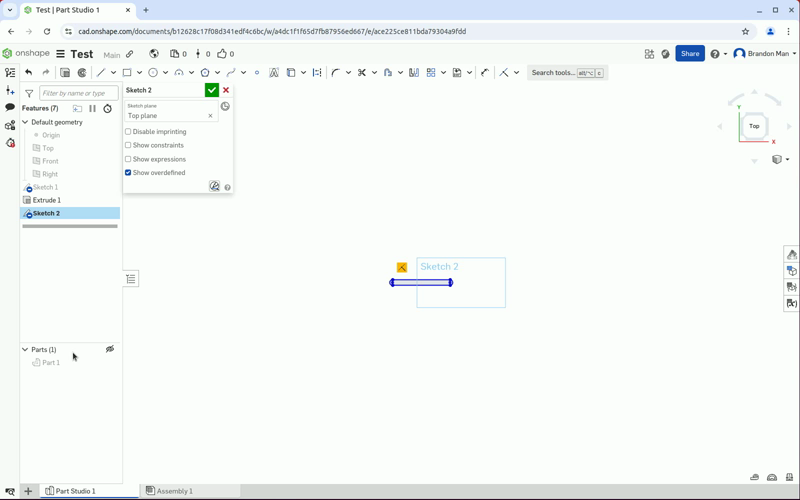
key(shift+e)
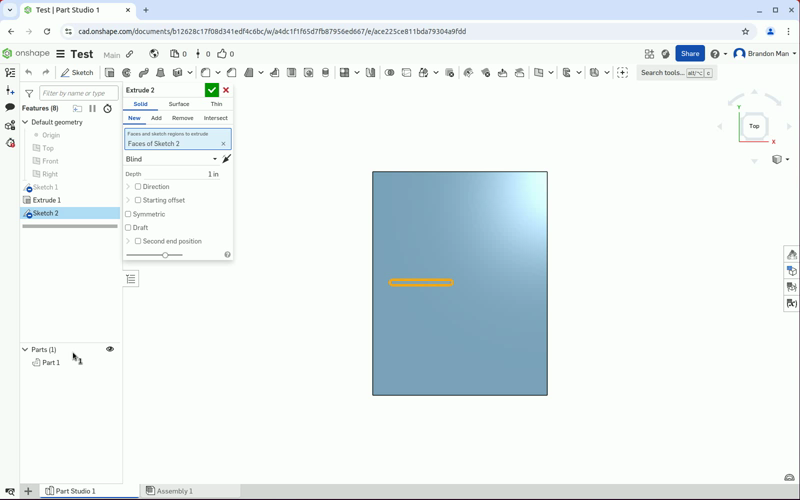
mouse_move(143, 106)
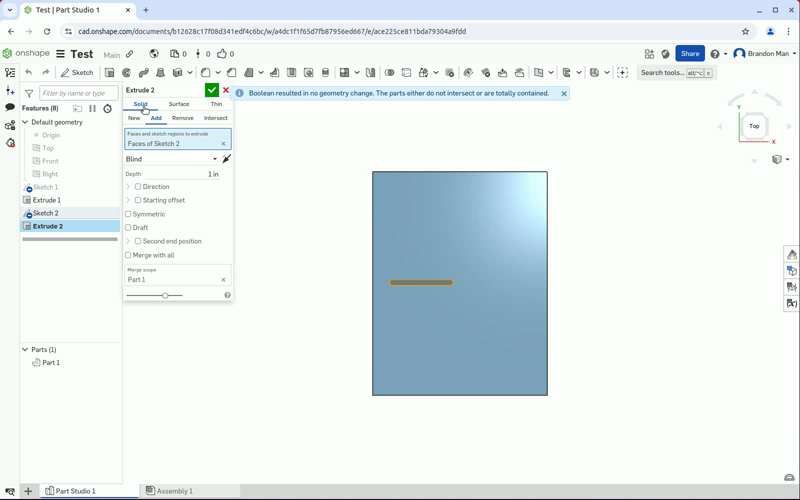
click(143, 106)
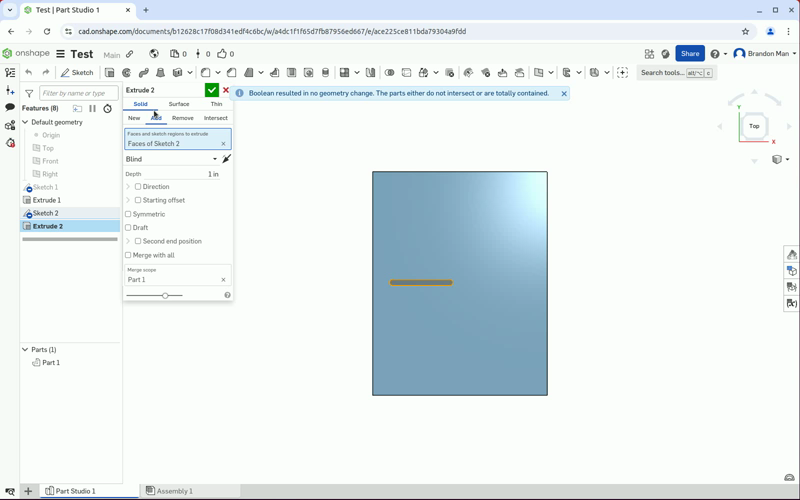
mouse_move(186, 120)
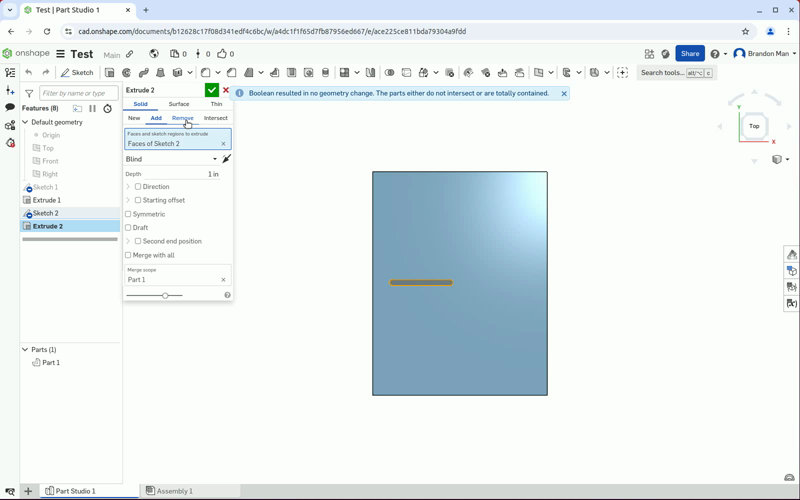
click(186, 120)
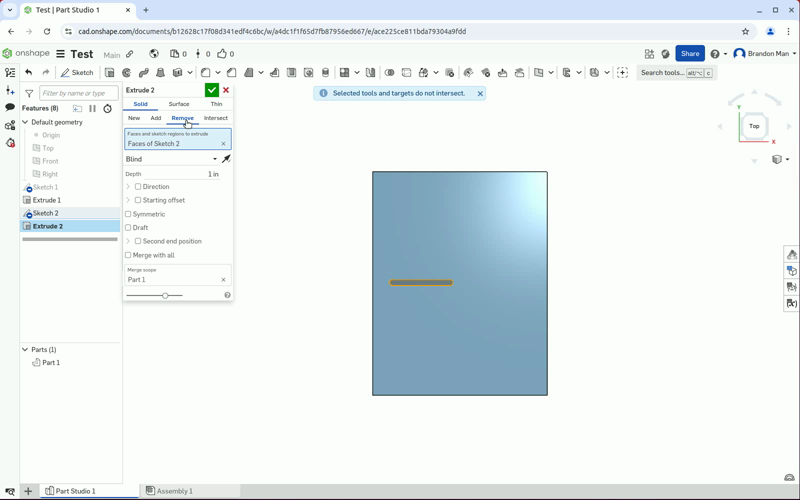
key(tab, 4)
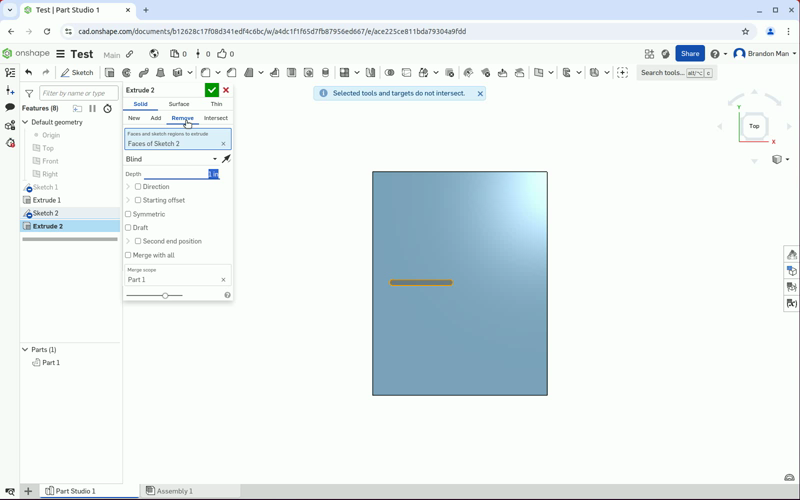
text(2.408)
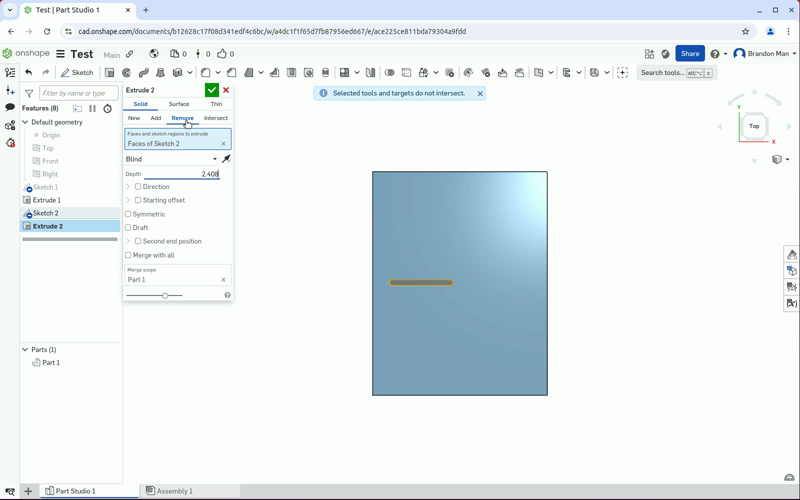
key(tab, 3)
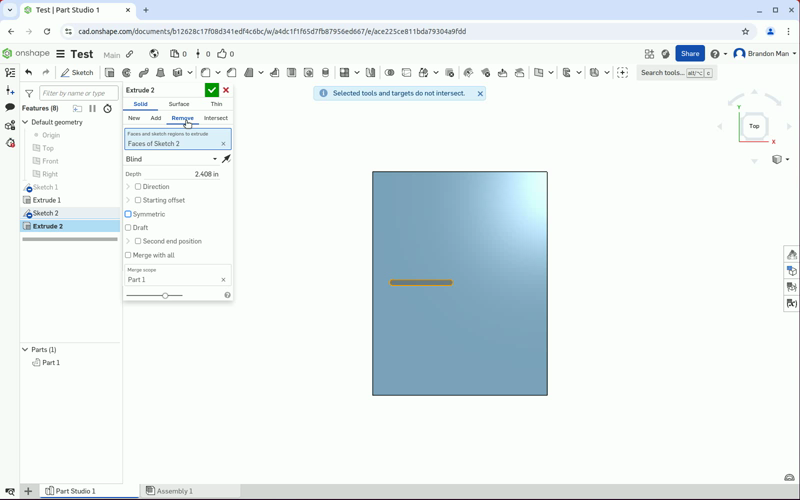
key(space)
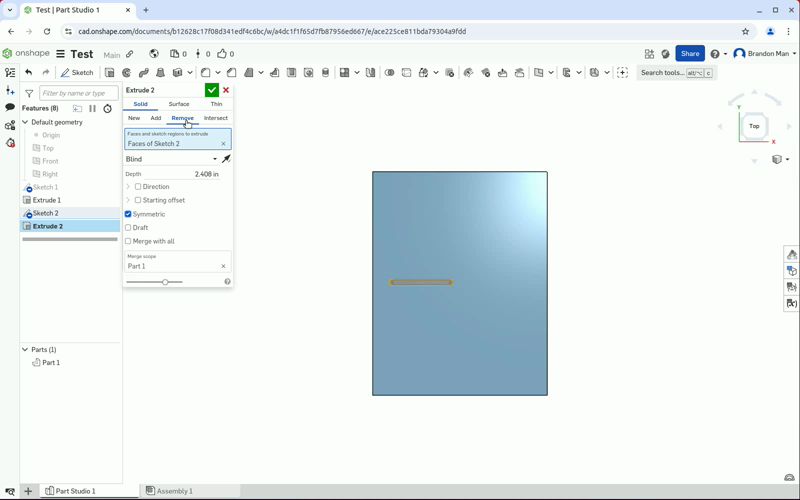
key(tab, 2)
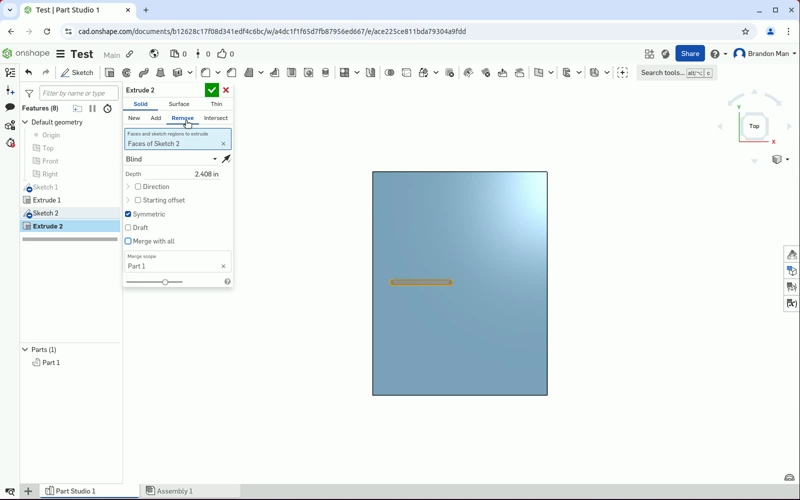
key(space)
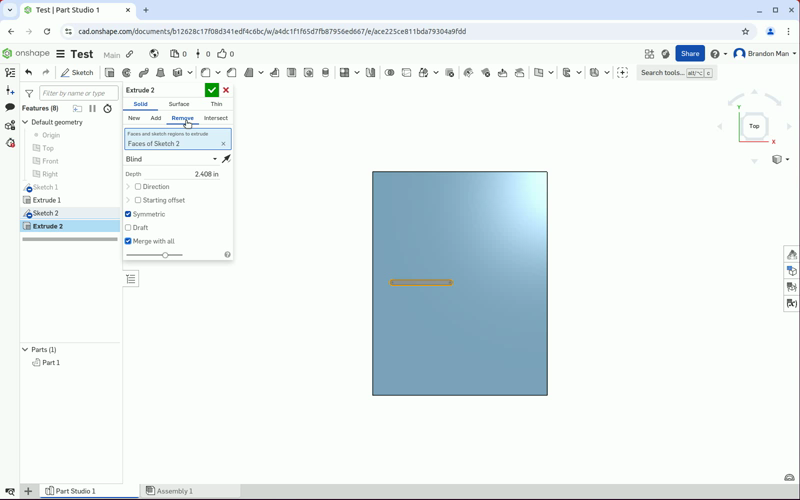
key(enter)
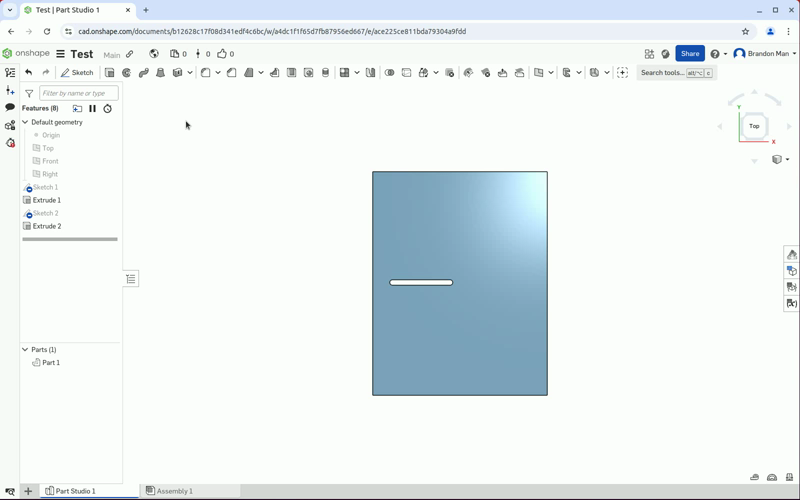
key(shift+h)
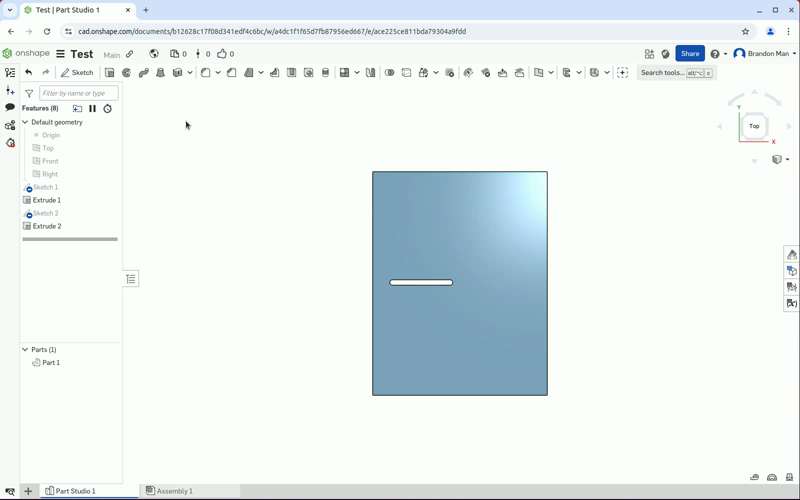
key(shift+h)
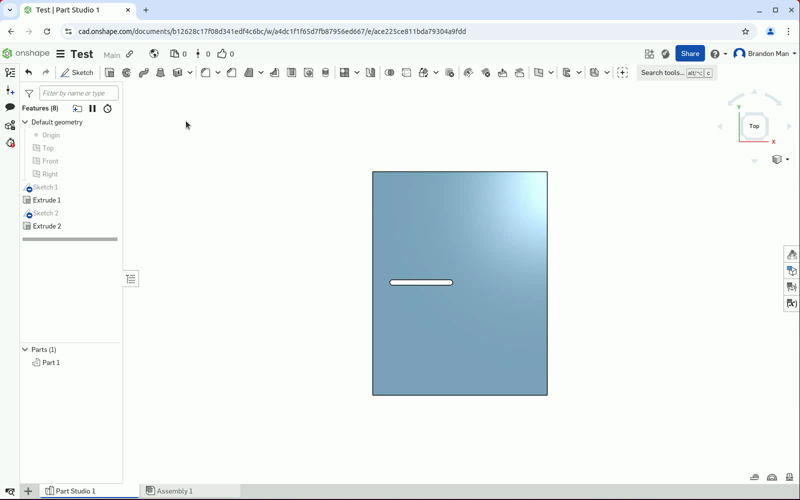
mouse_move(73, 189)
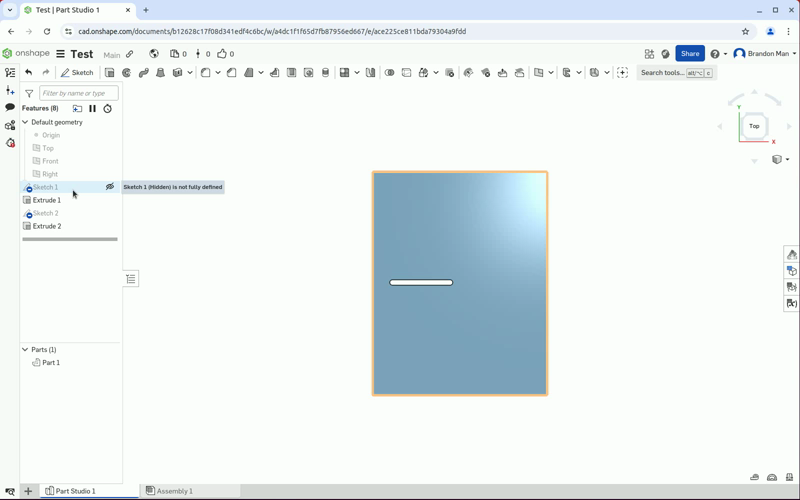
click(73, 189)
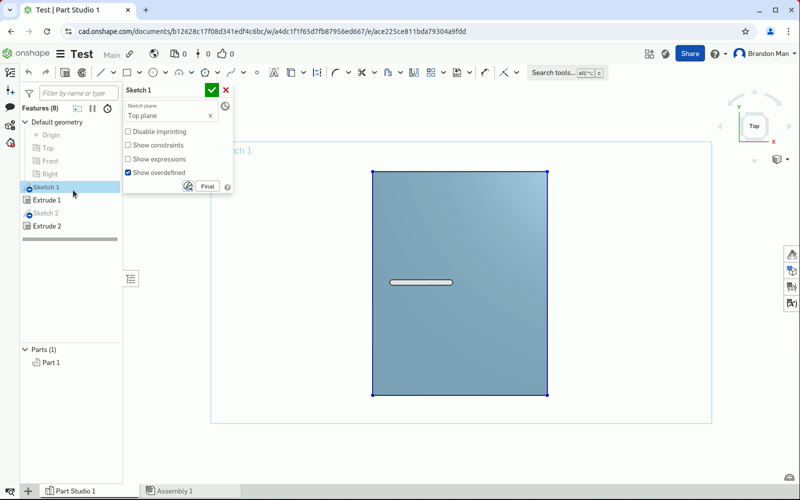
mouse_move(229, 92)
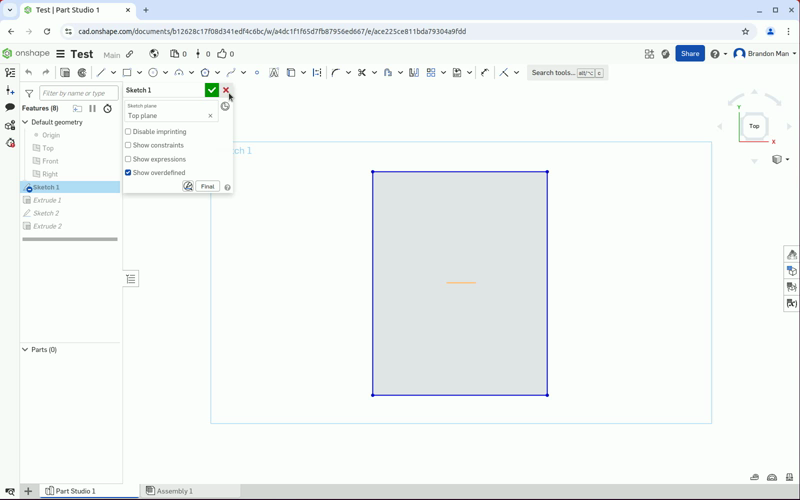
click(229, 92)
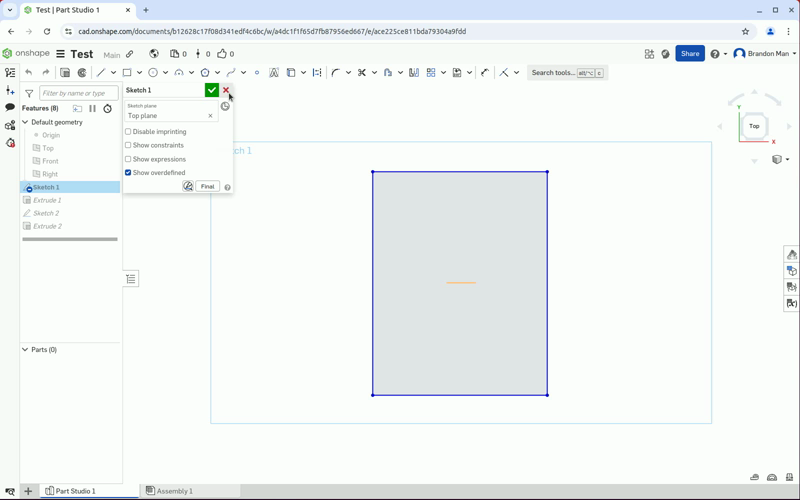
key(shift+s)
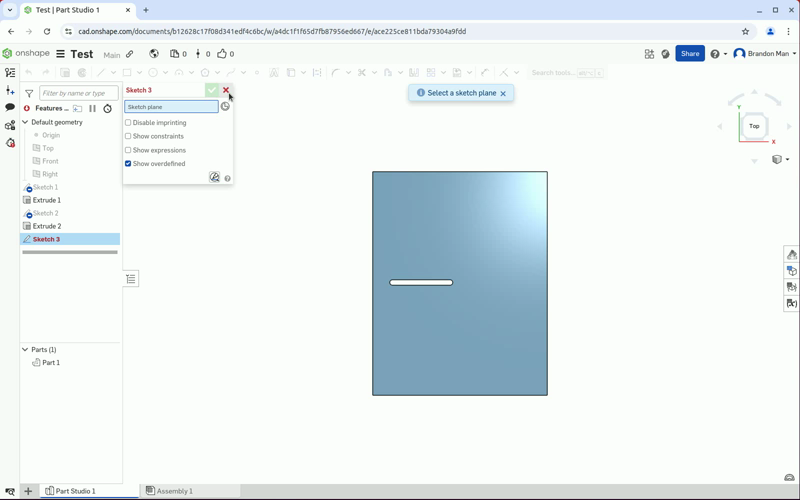
mouse_move(73, 150)
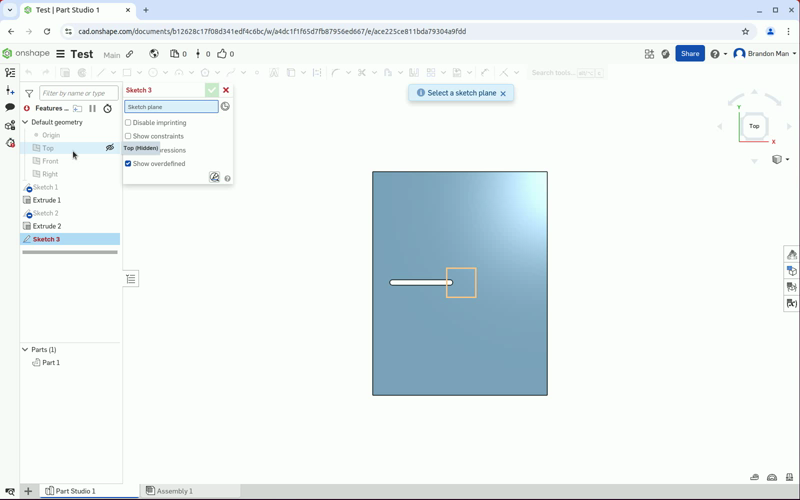
click(73, 150)
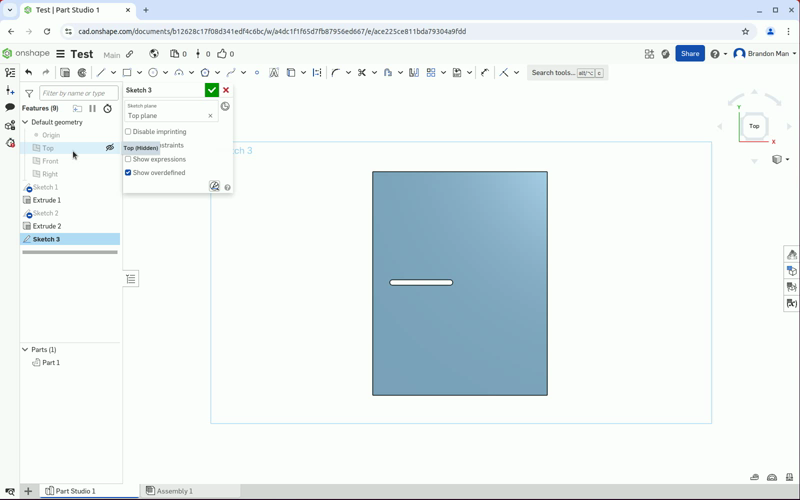
mouse_move(73, 352)
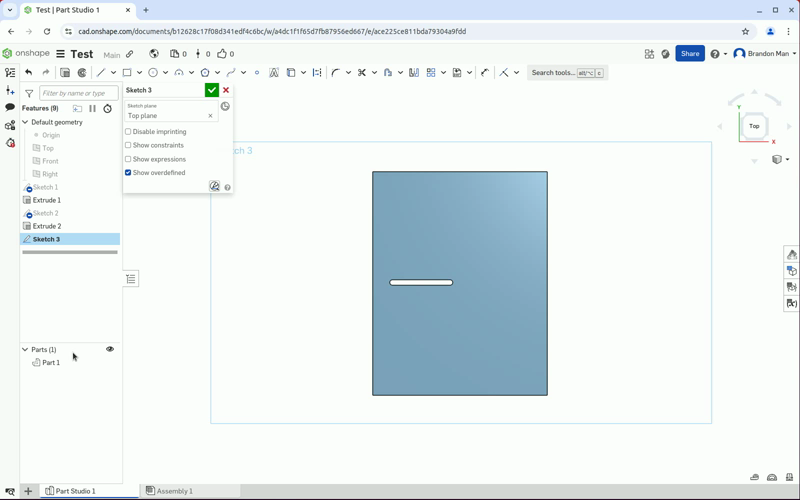
key(y)
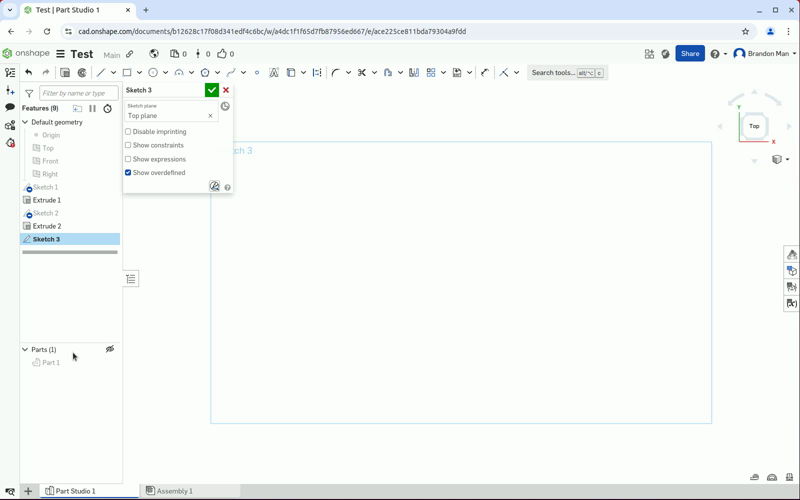
key(l)
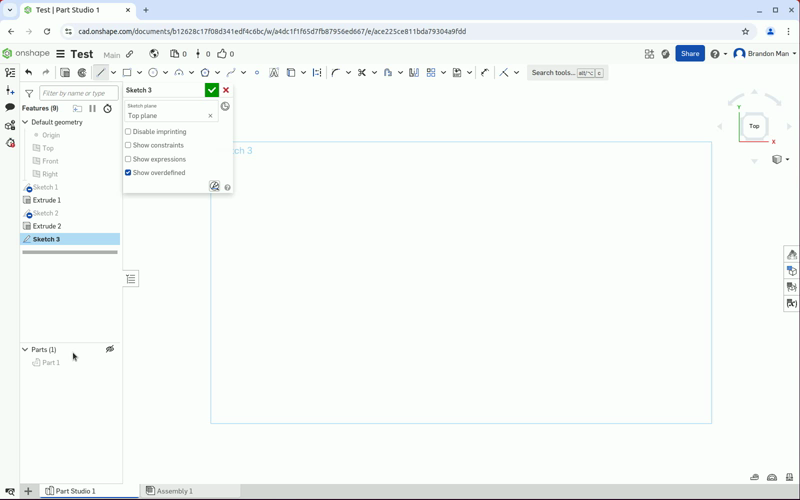
key_down(shift)
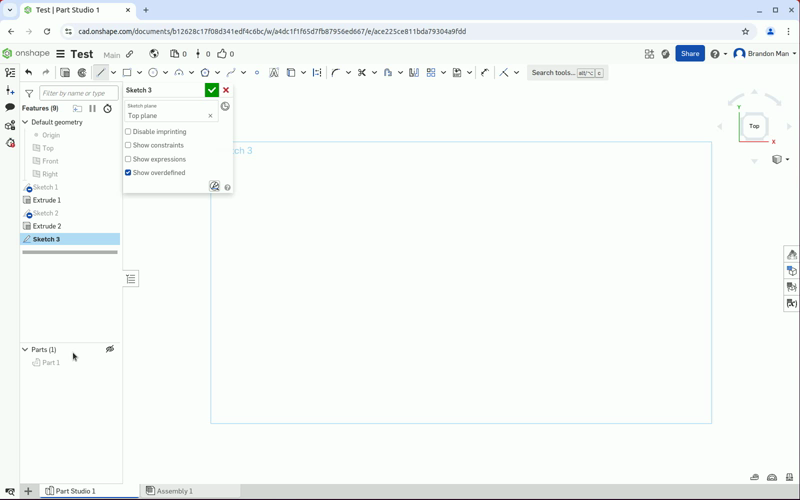
mouse_move(472, 285)
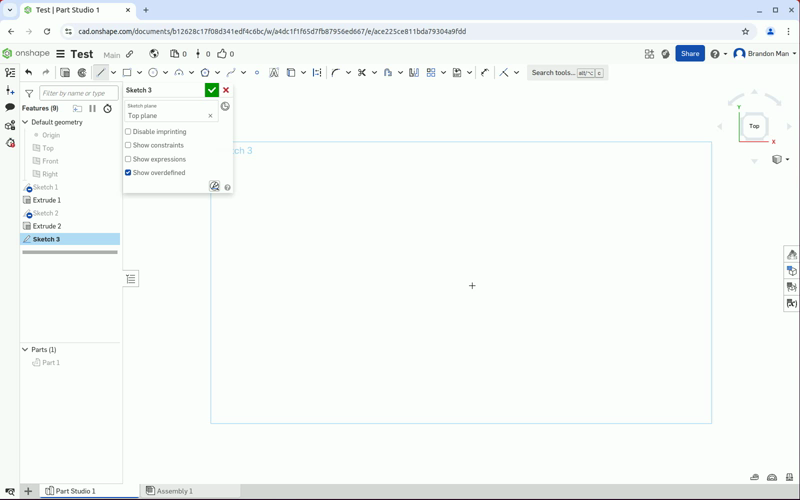
click(472, 285)
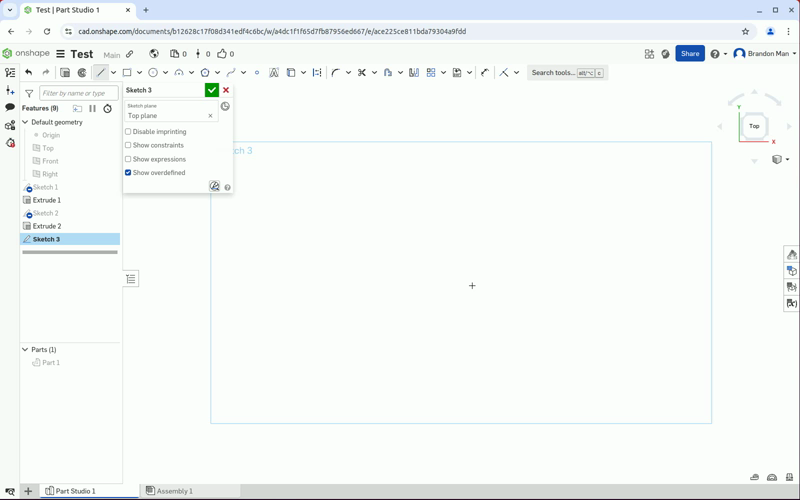
key_up(shift)
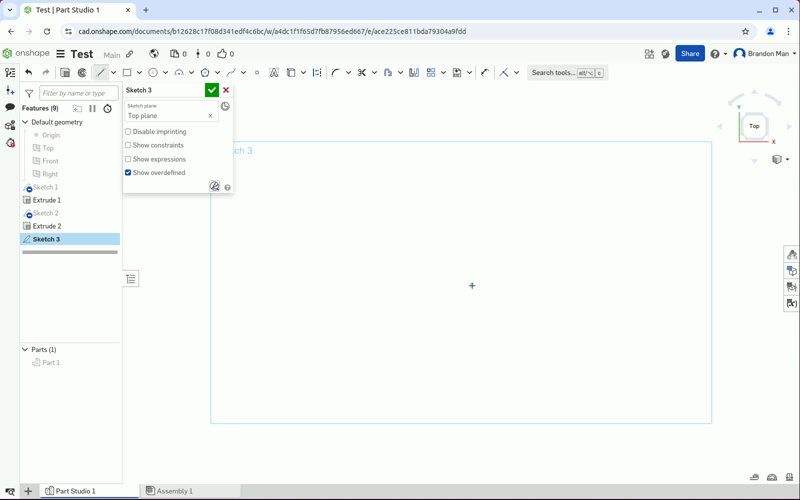
key_down(shift)
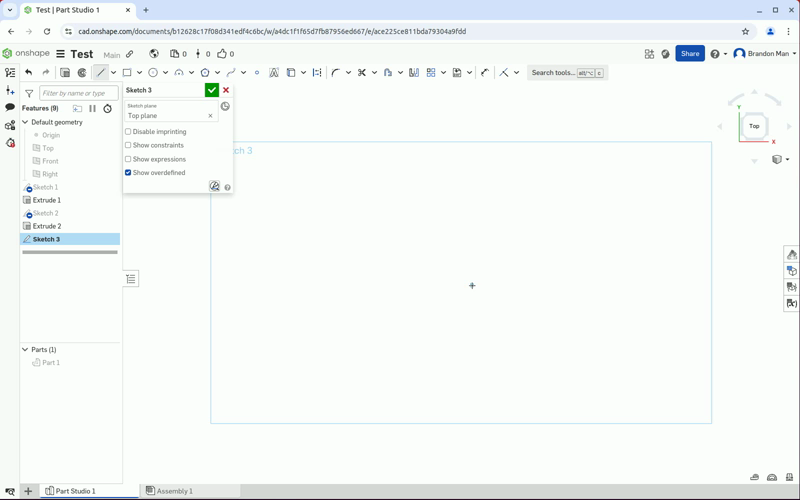
mouse_move(502, 285)
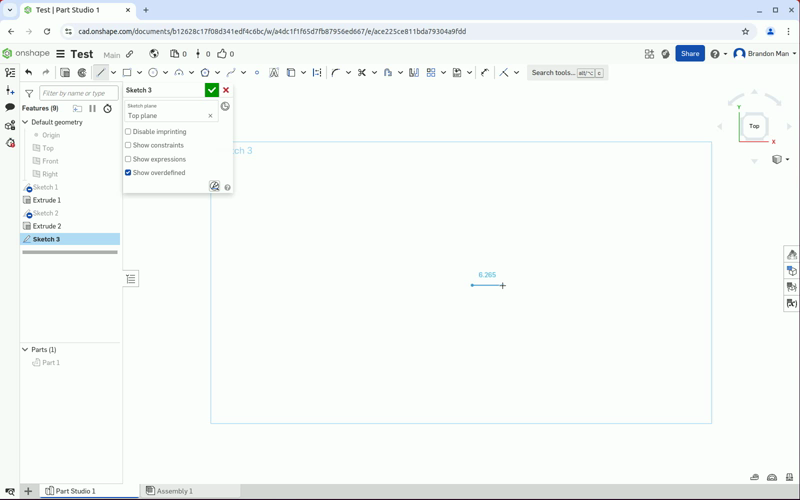
mouse_move(529, 285)
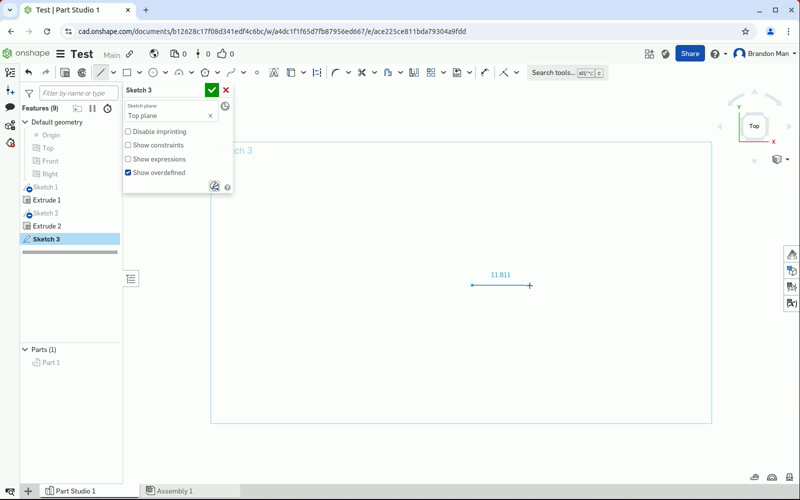
click(529, 285)
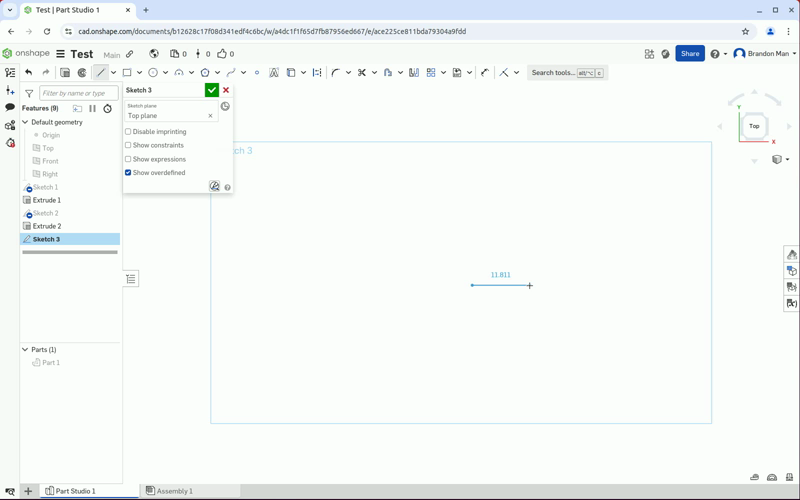
key_up(shift)
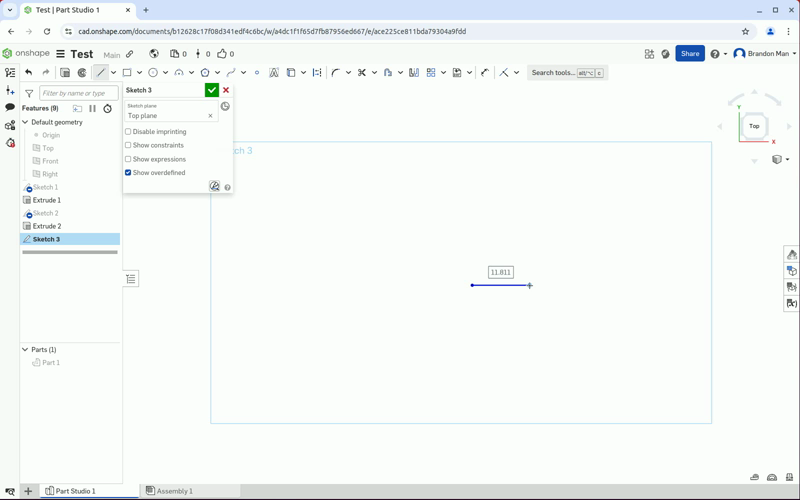
key(esc)
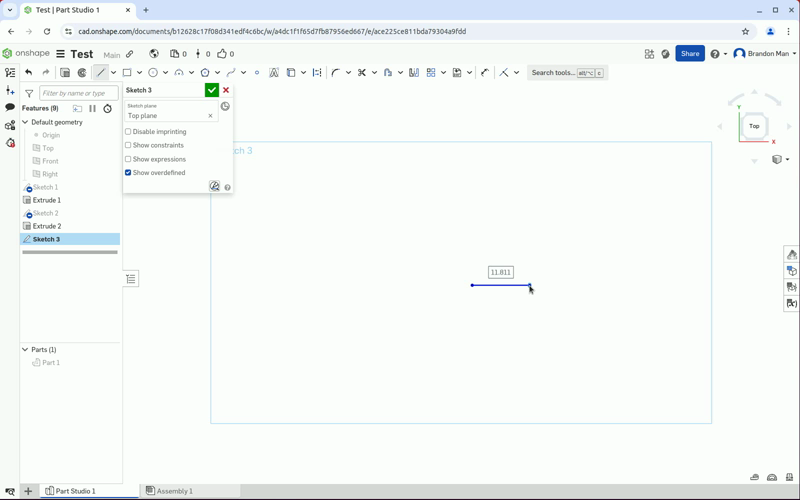
key(a)
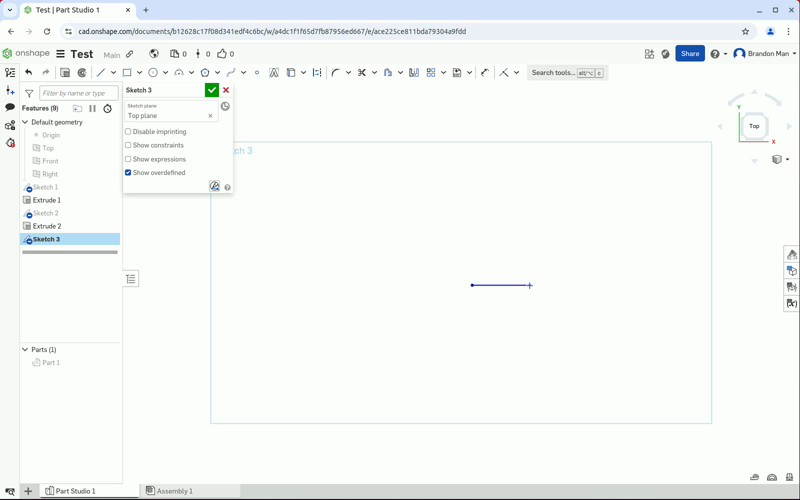
mouse_move(529, 285)
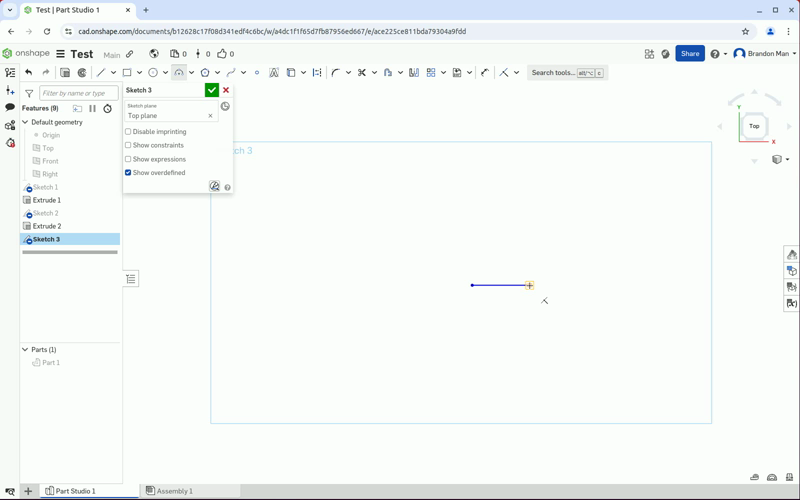
click(529, 285)
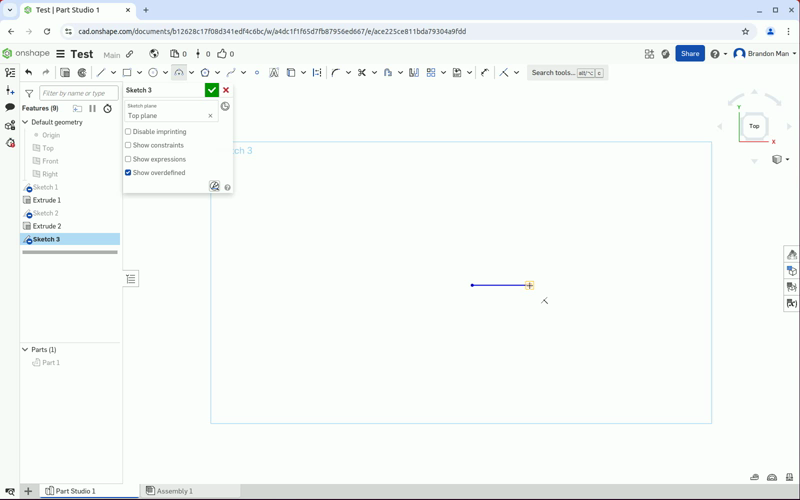
key_down(shift)
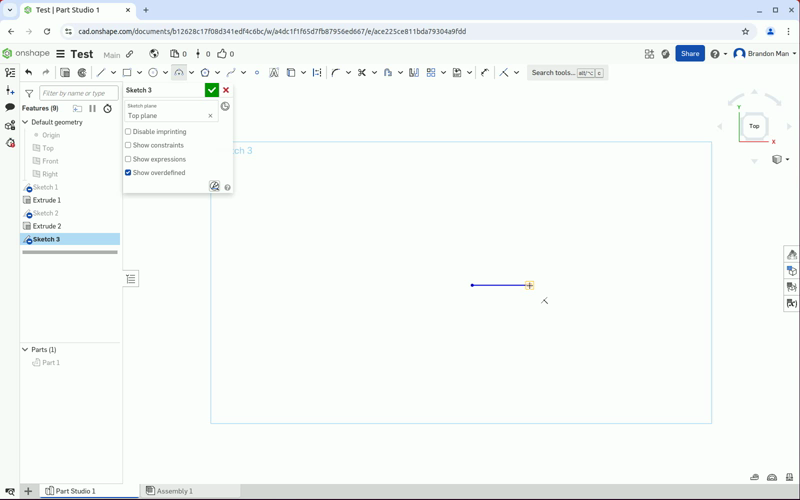
mouse_move(529, 279)
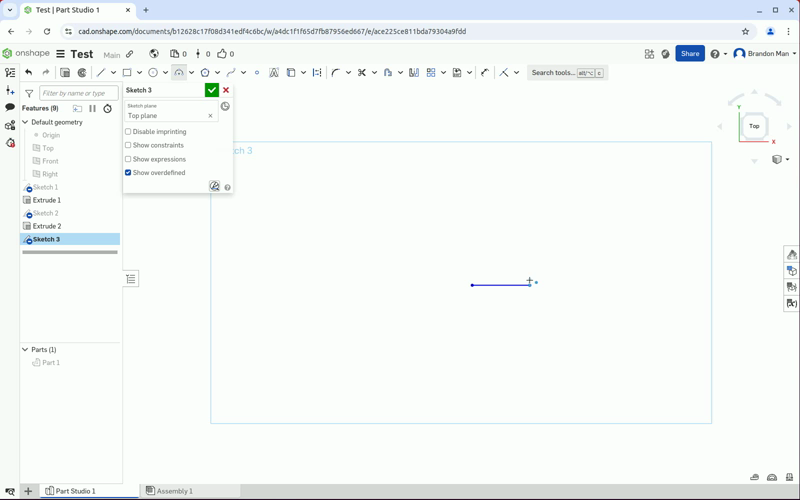
scroll(6)
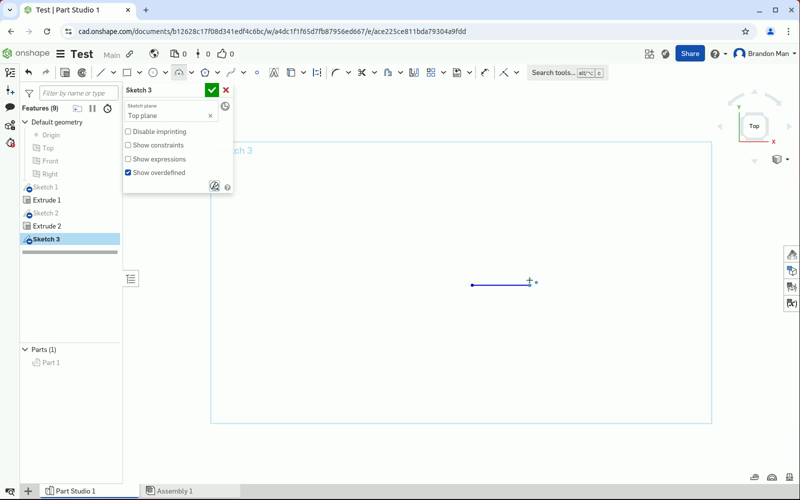
scroll(6)
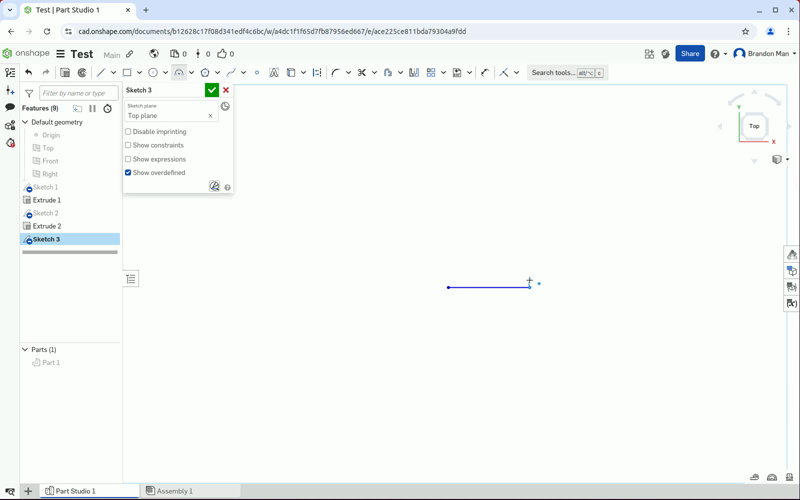
scroll(6)
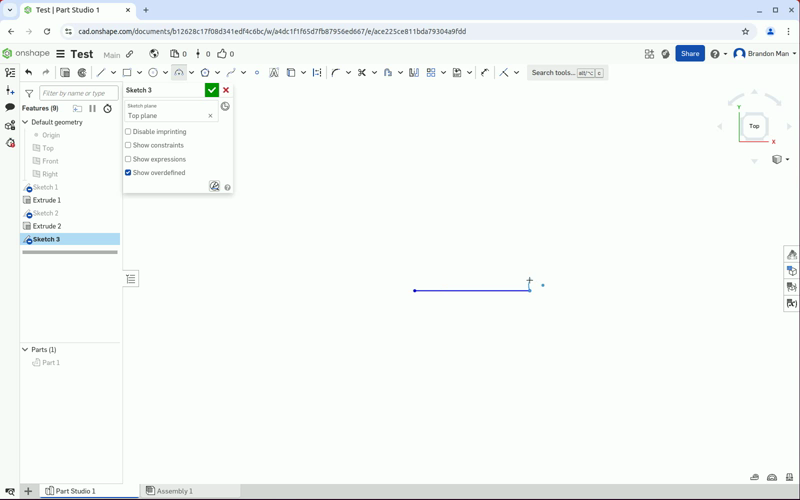
scroll(6)
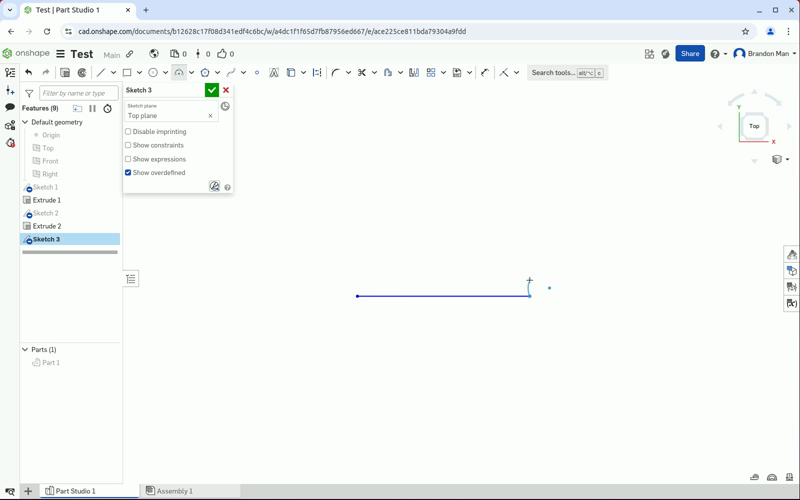
scroll(6)
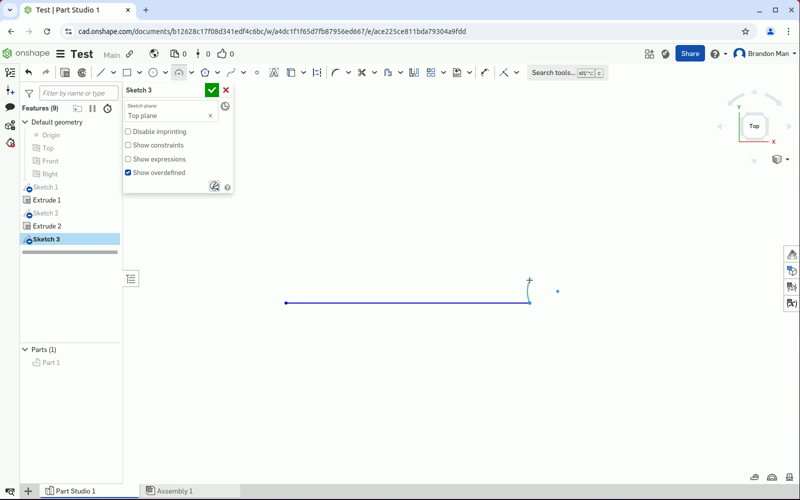
scroll(6)
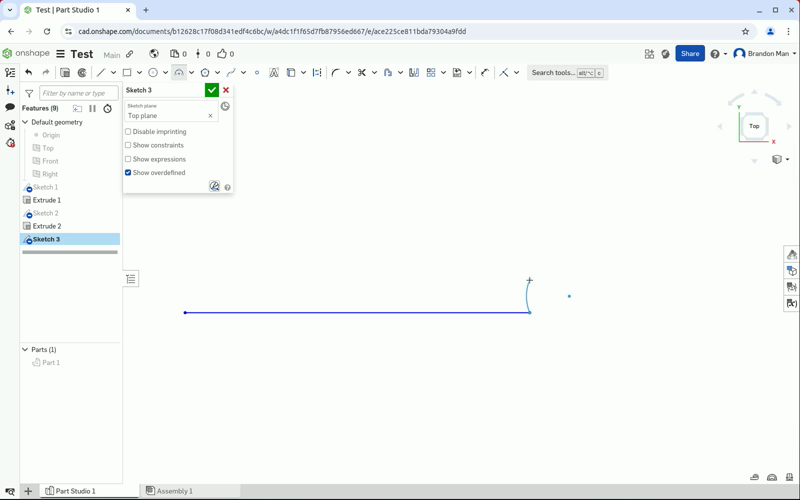
scroll(6)
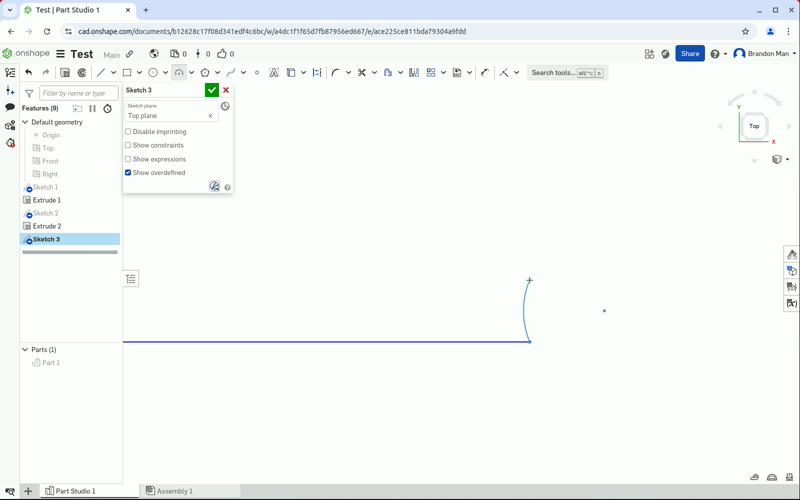
click(529, 279)
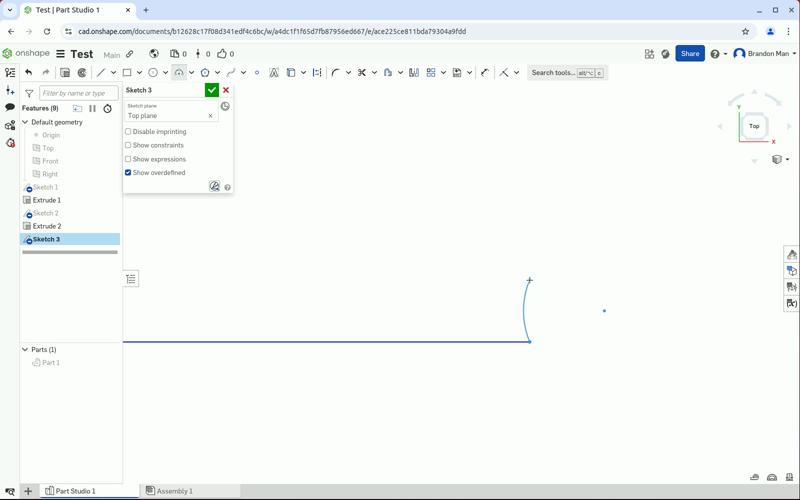
scroll(-6)
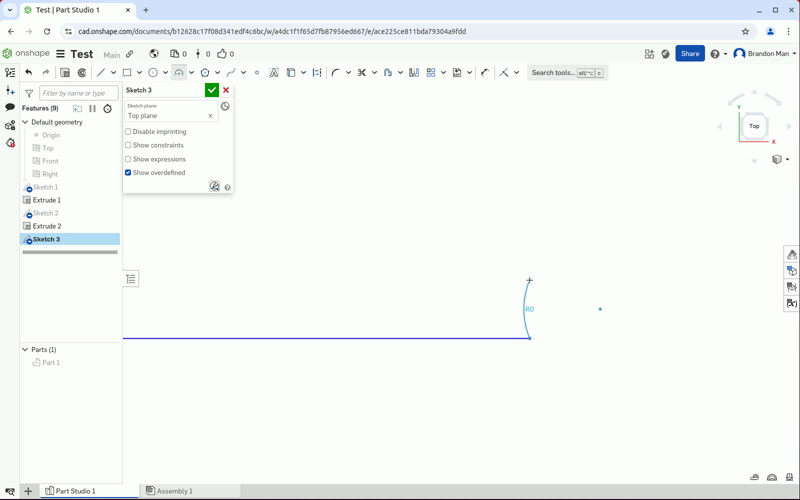
scroll(-6)
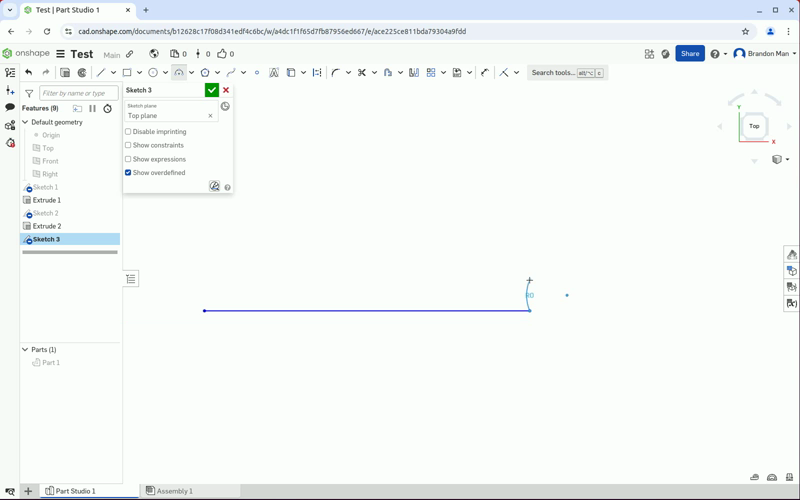
scroll(-6)
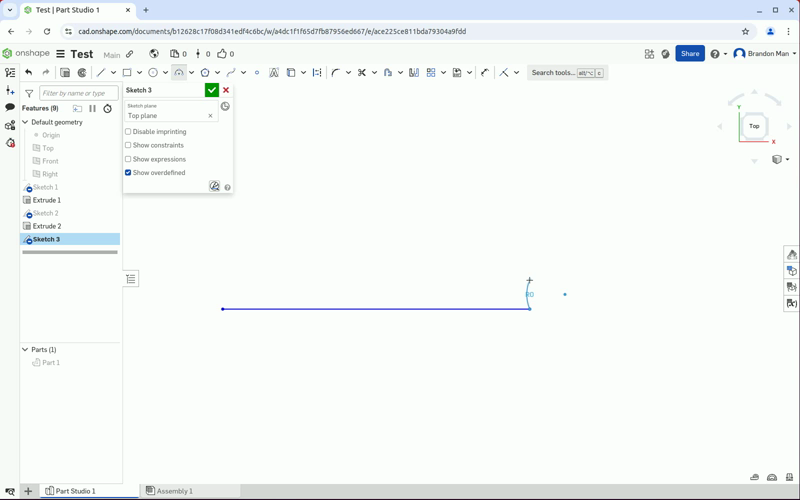
scroll(-6)
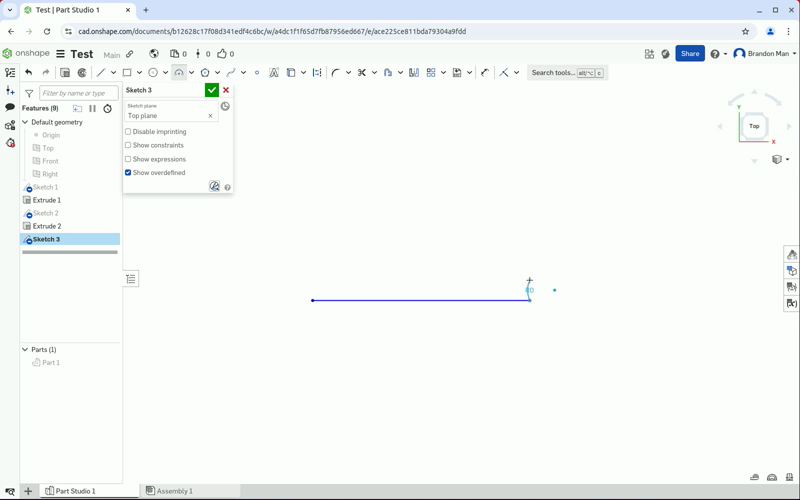
scroll(-6)
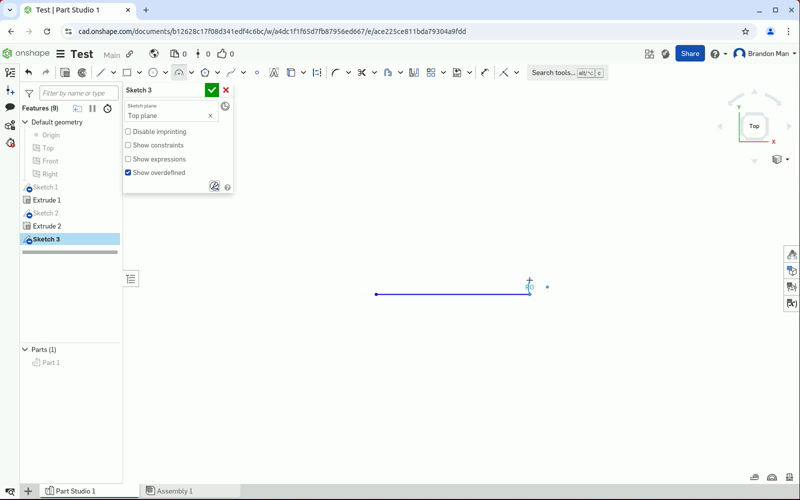
scroll(-6)
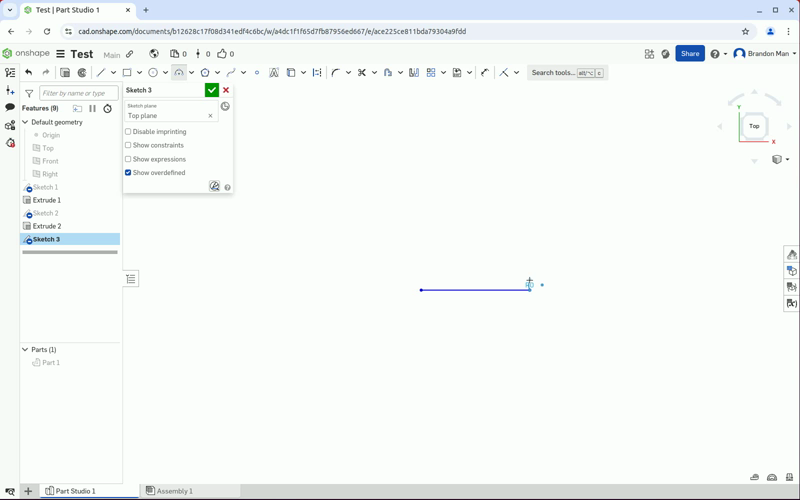
scroll(-6)
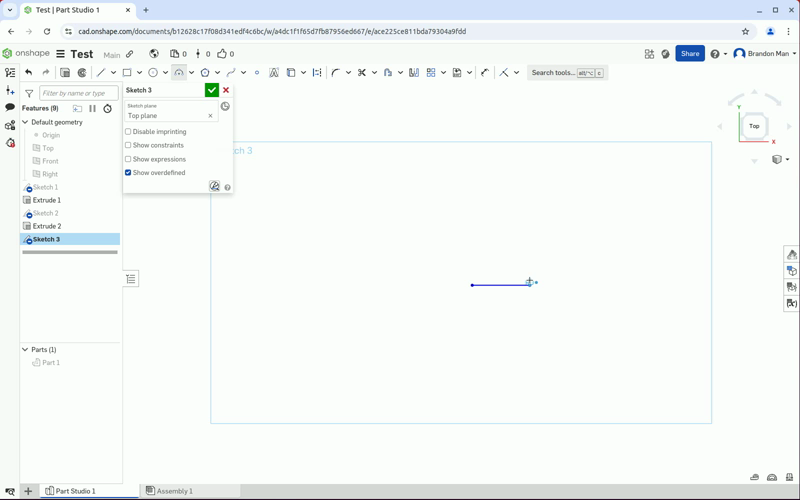
mouse_move(532, 282)
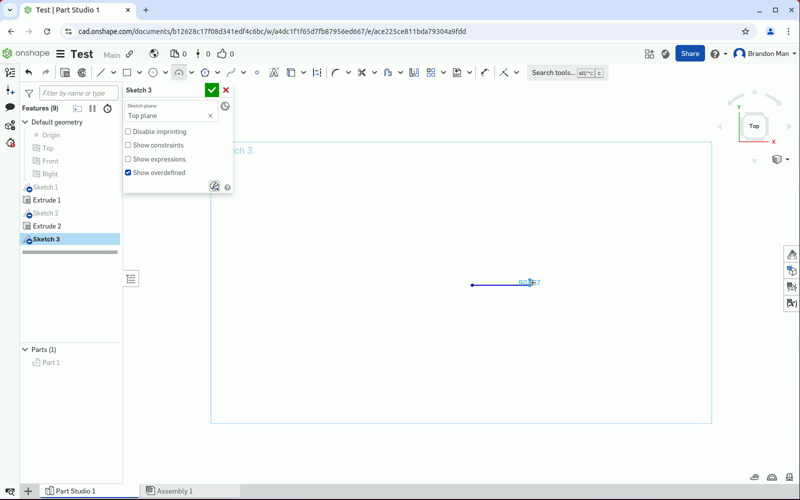
scroll(6)
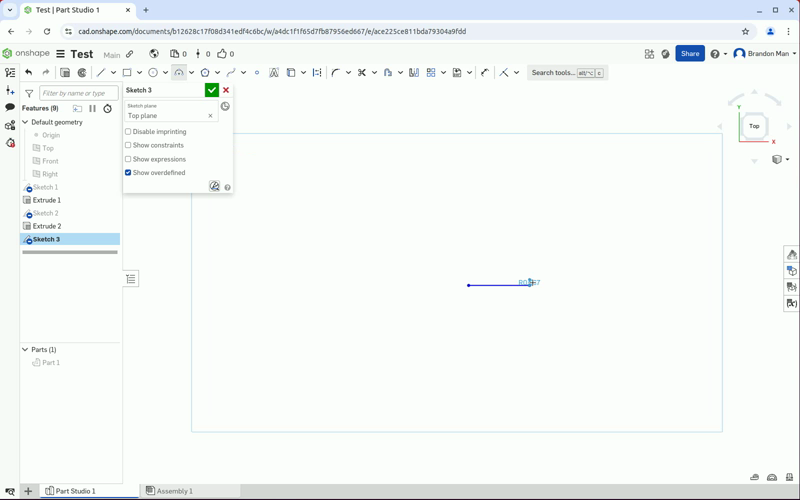
scroll(6)
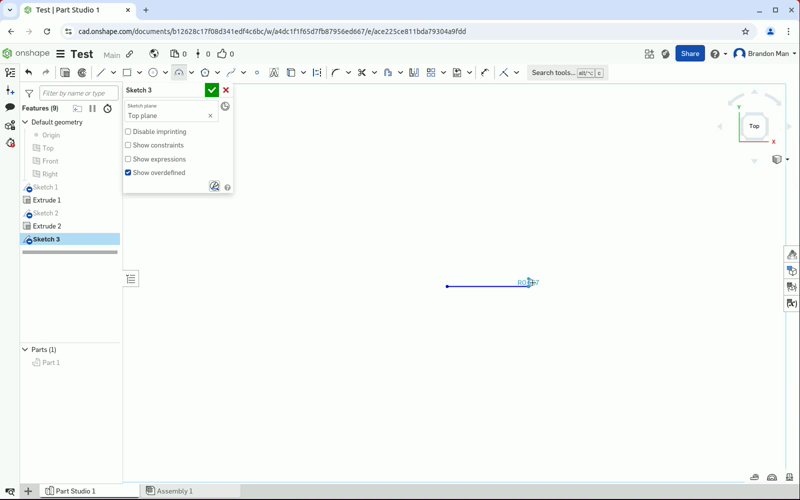
scroll(6)
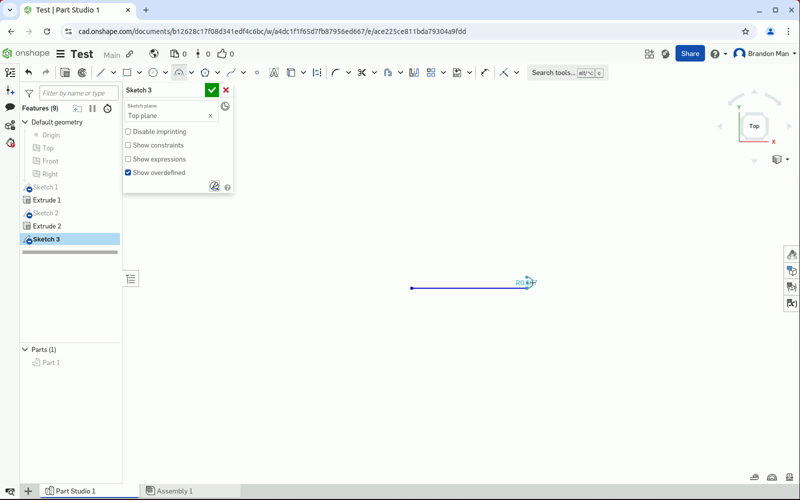
scroll(6)
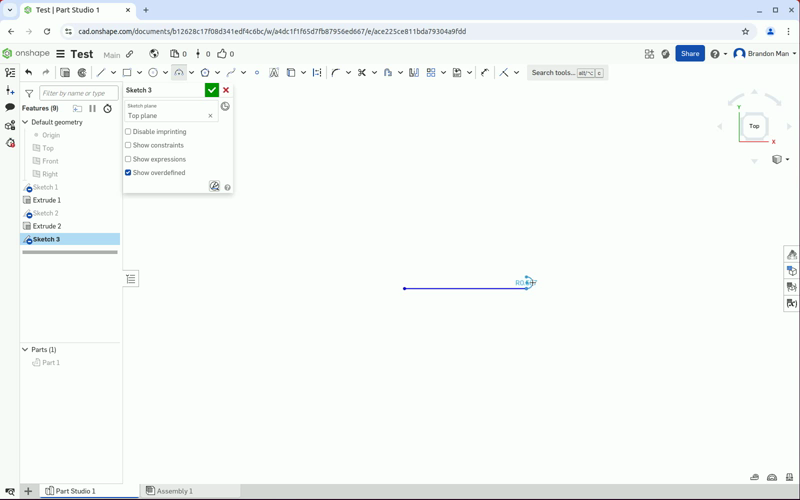
scroll(6)
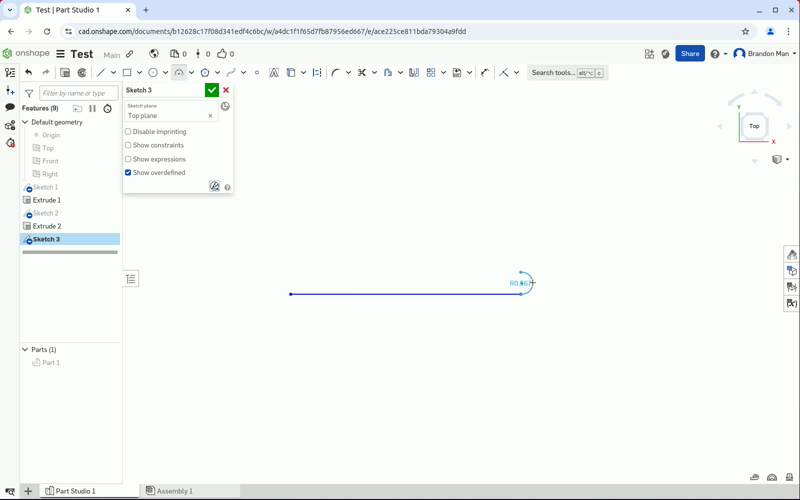
scroll(6)
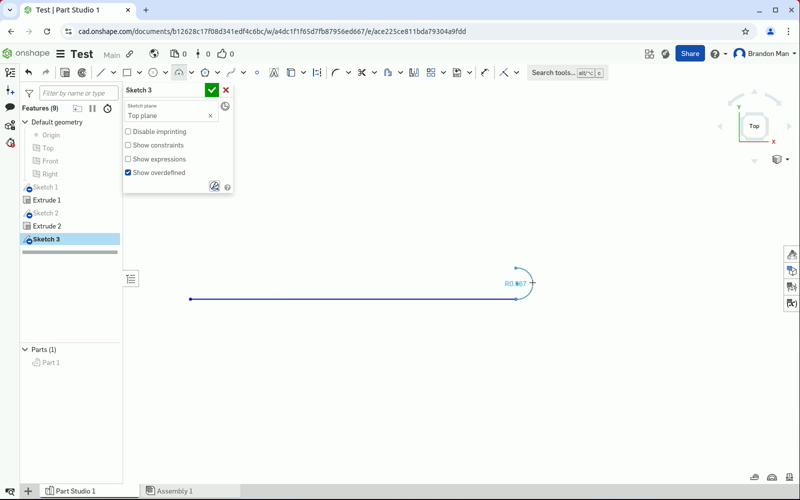
scroll(6)
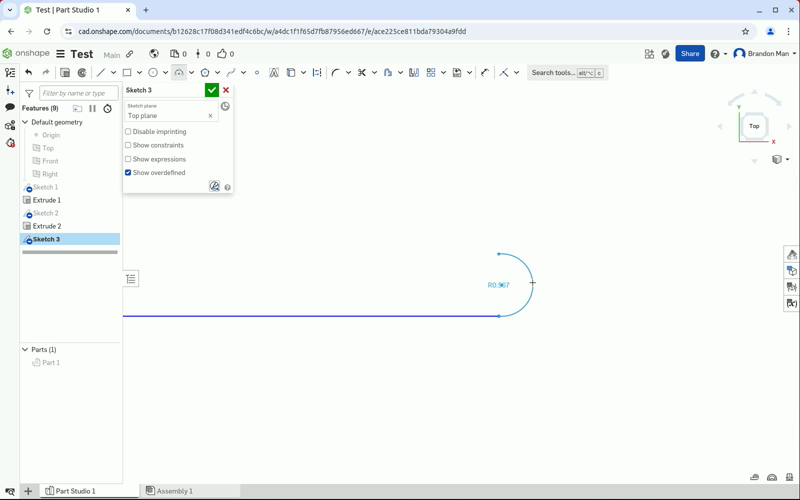
click(532, 282)
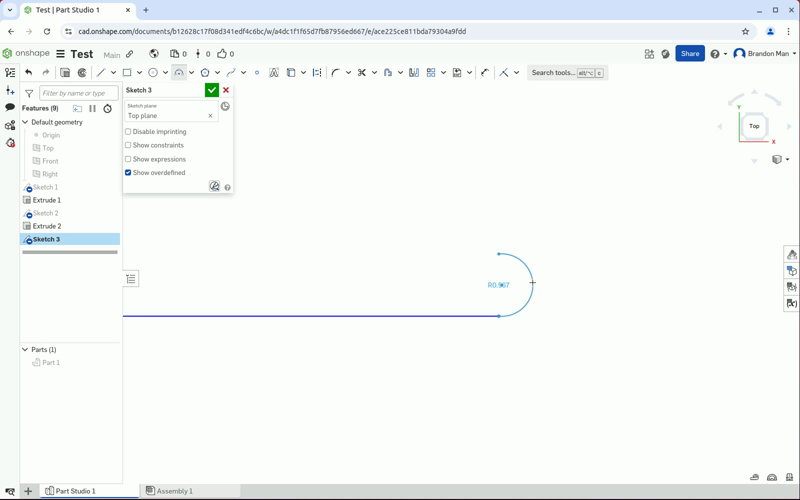
scroll(-6)
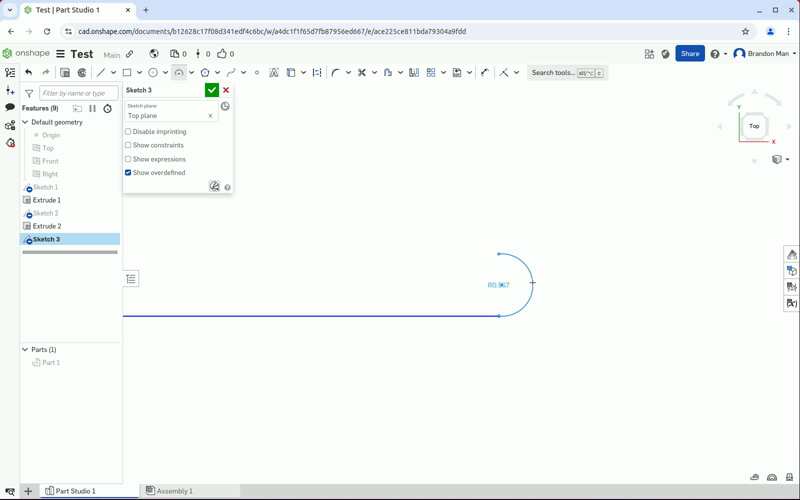
scroll(-6)
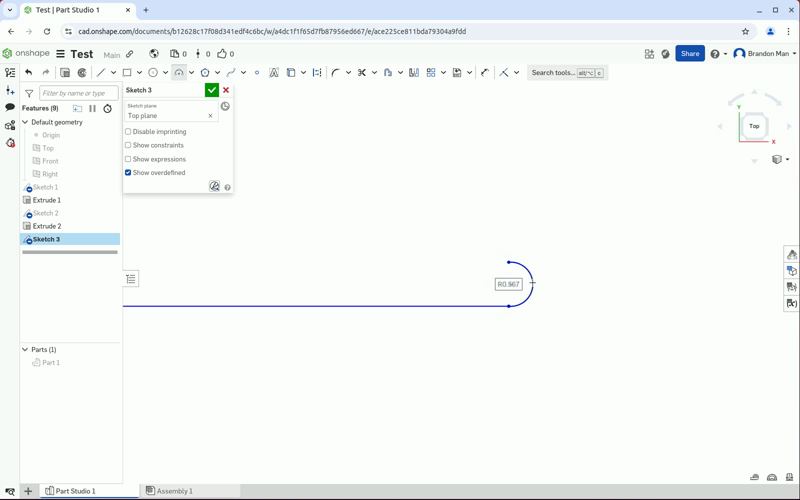
scroll(-6)
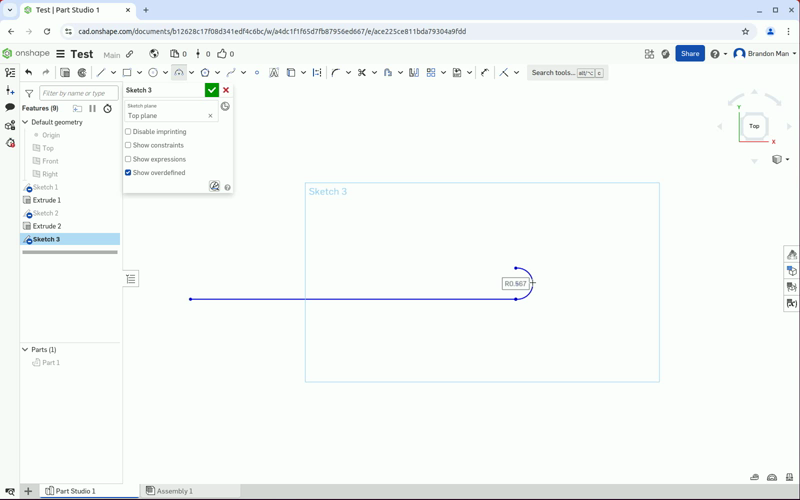
scroll(-6)
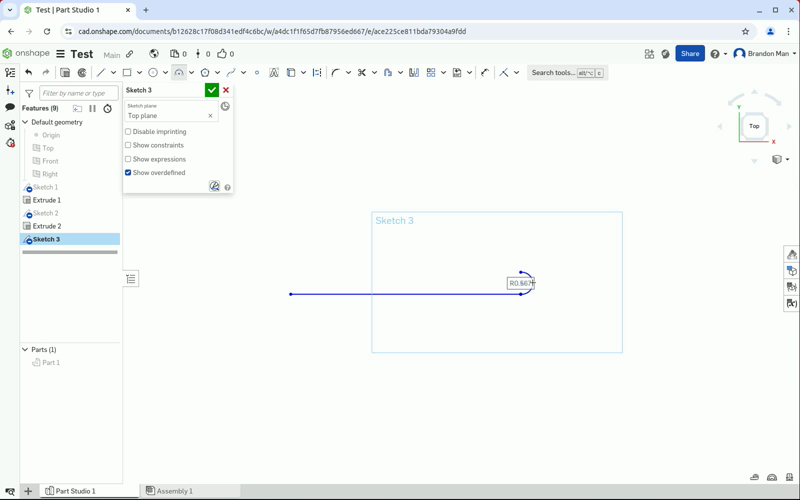
scroll(-6)
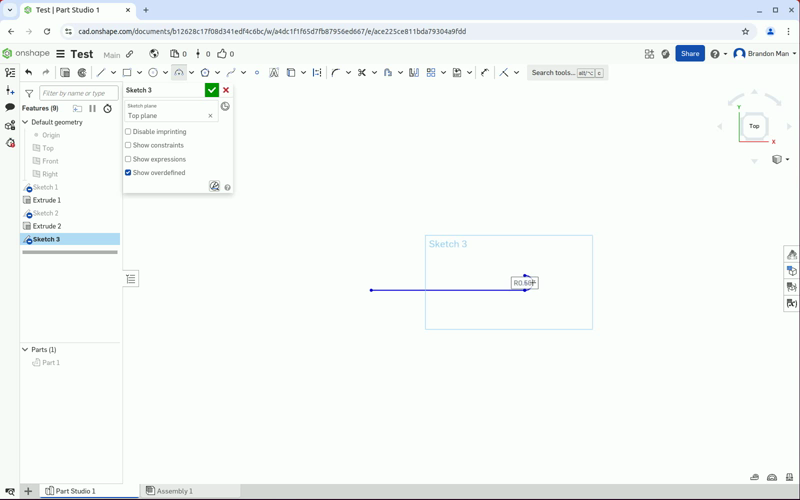
scroll(-6)
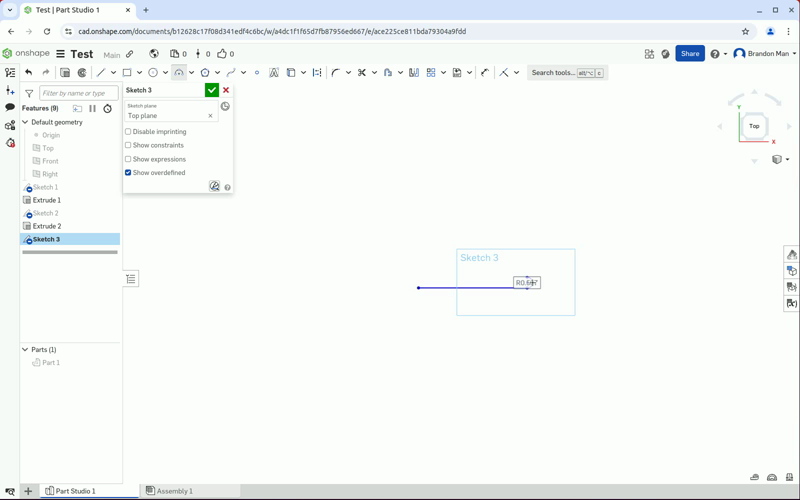
scroll(-6)
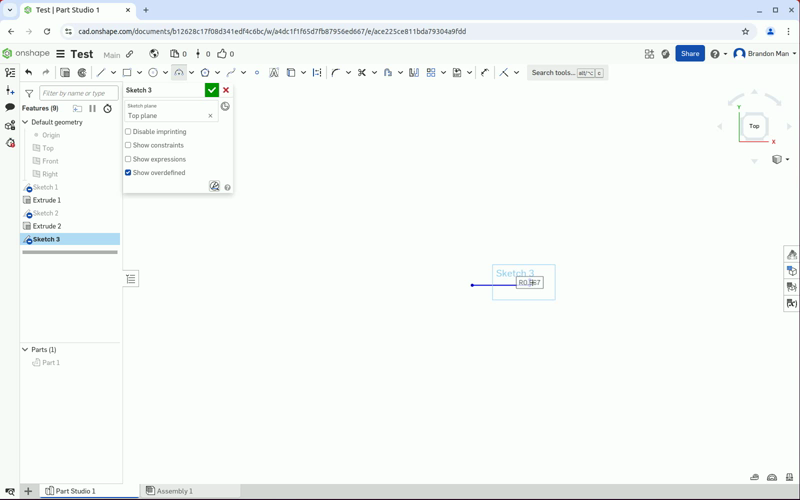
key_up(shift)
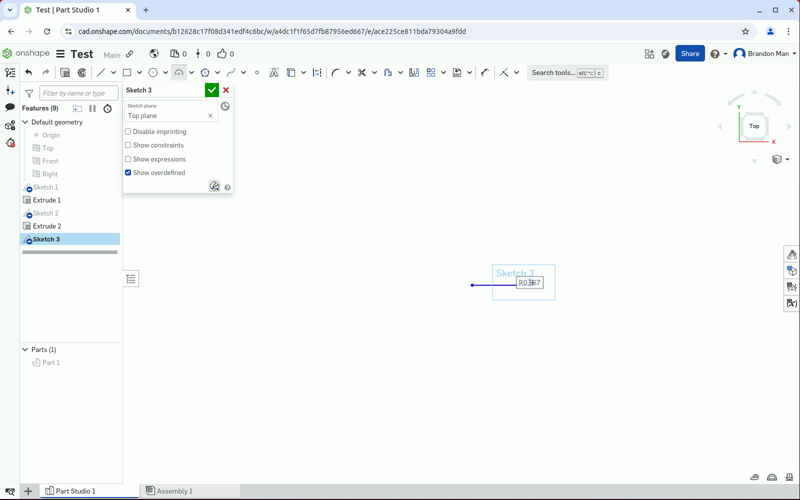
key(esc)
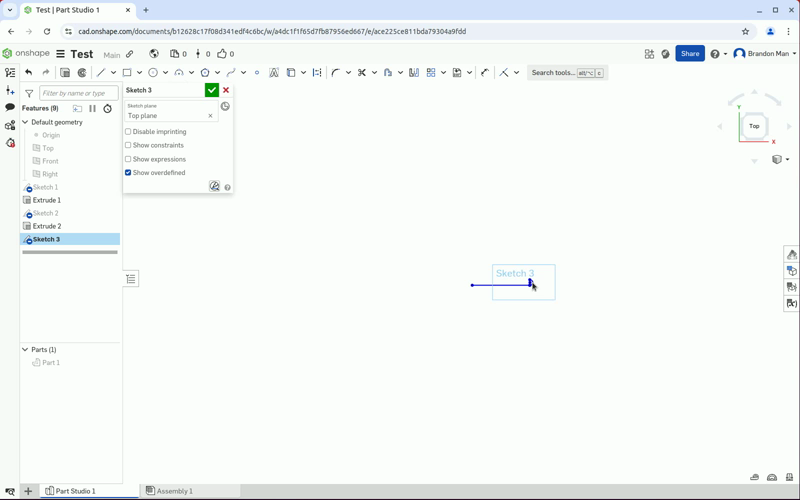
key(l)
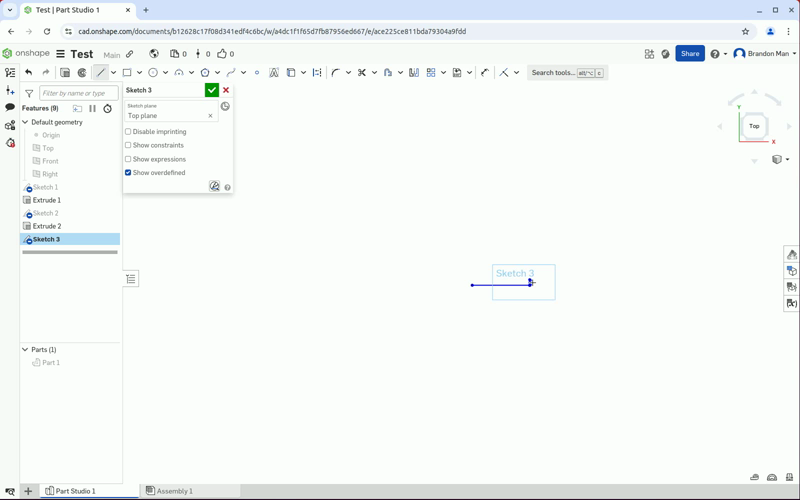
mouse_move(529, 279)
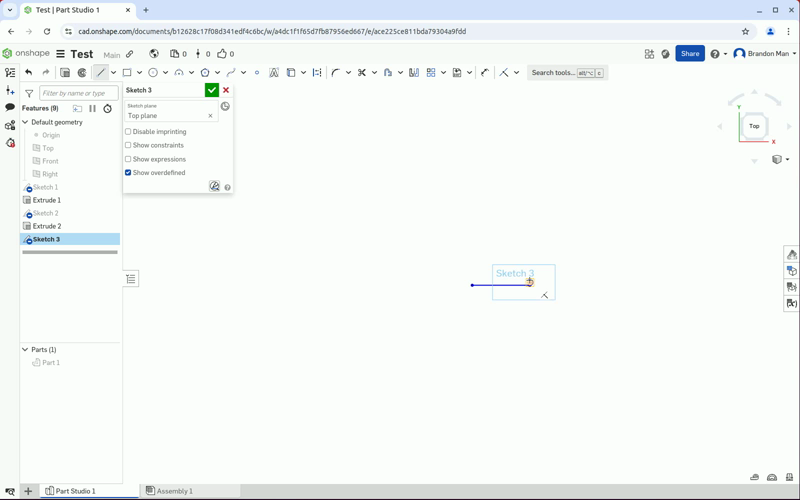
scroll(6)
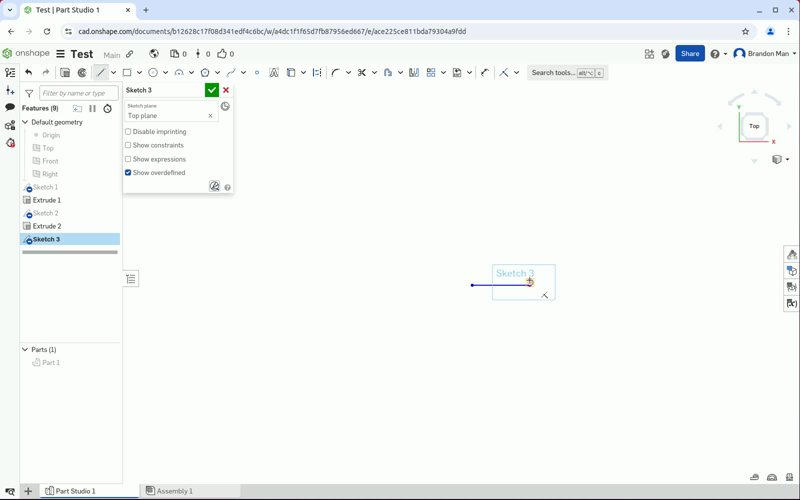
scroll(6)
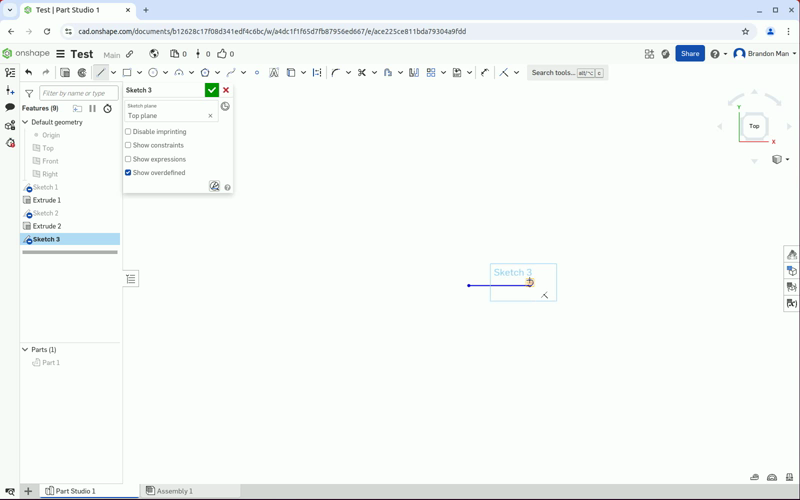
scroll(6)
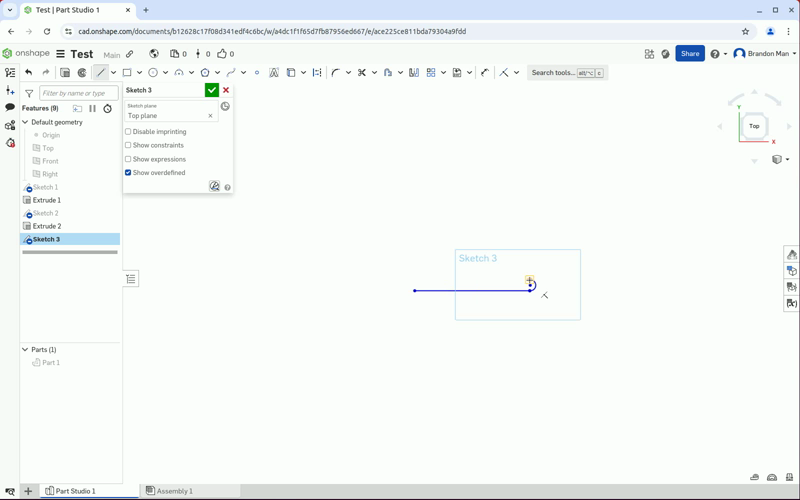
scroll(6)
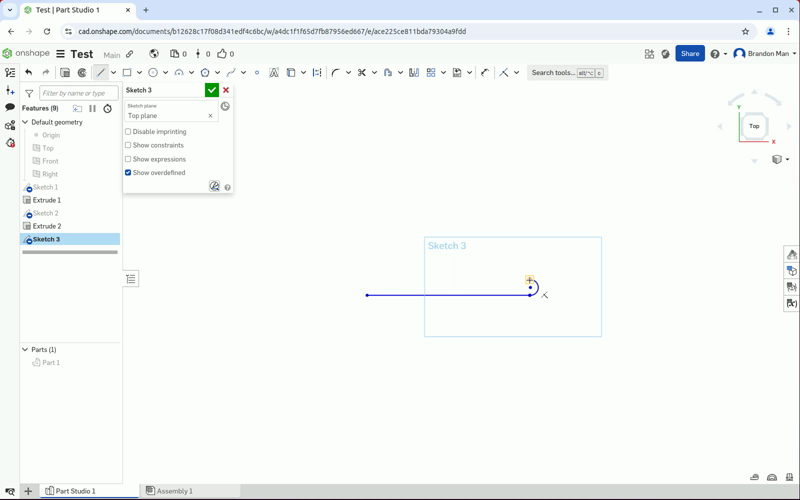
scroll(6)
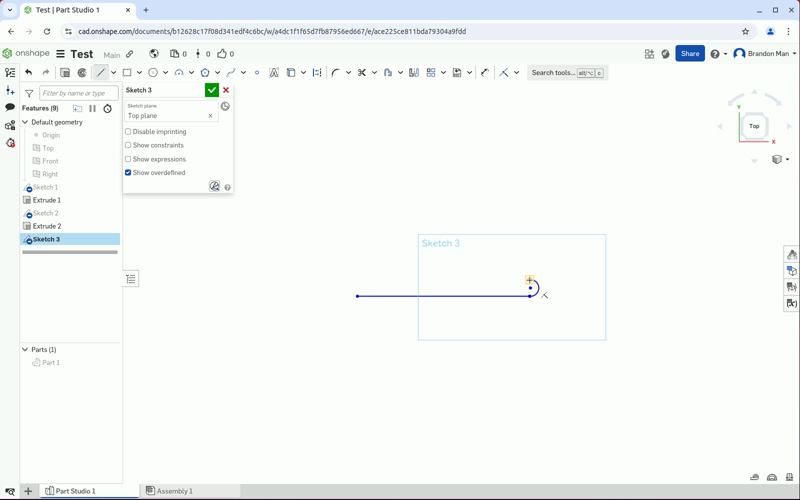
scroll(6)
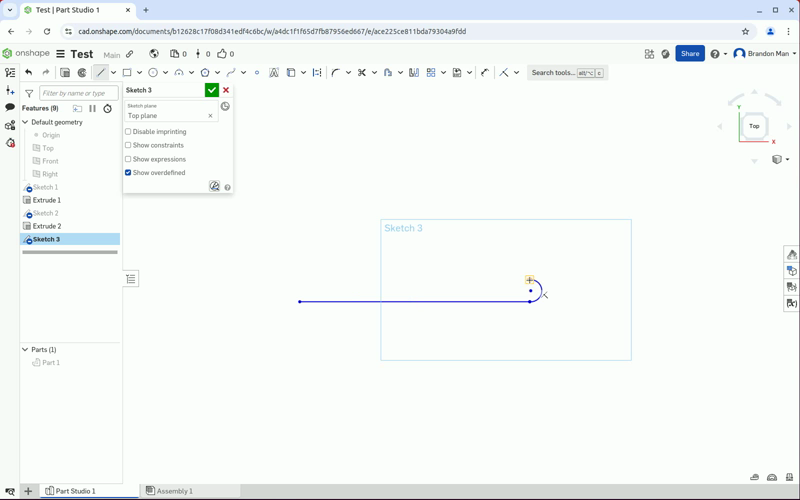
scroll(6)
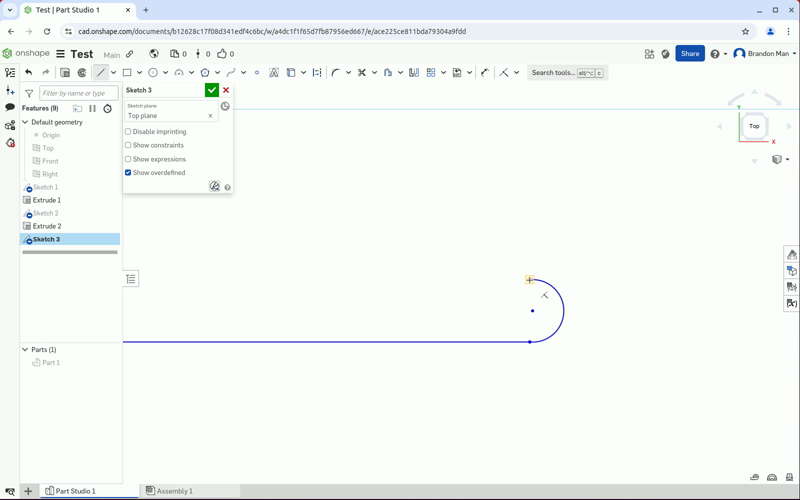
click(529, 279)
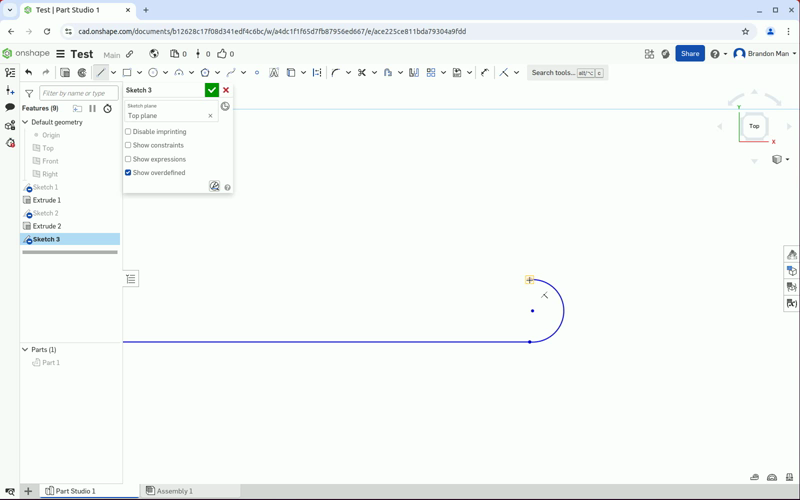
scroll(-6)
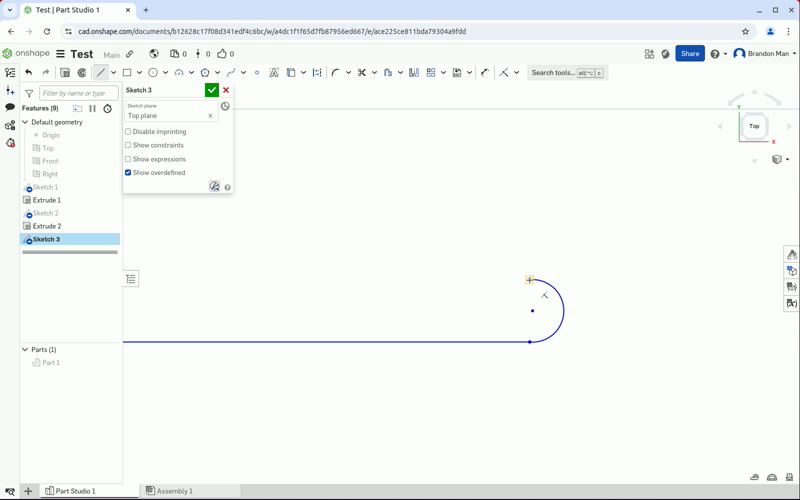
scroll(-6)
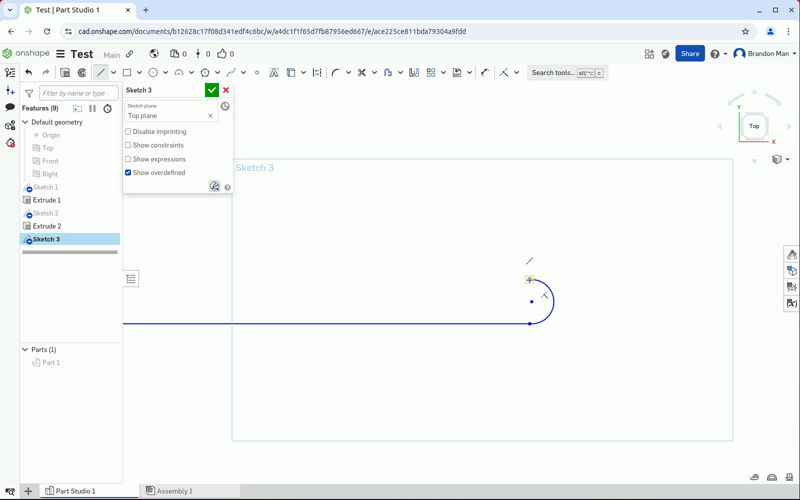
scroll(-6)
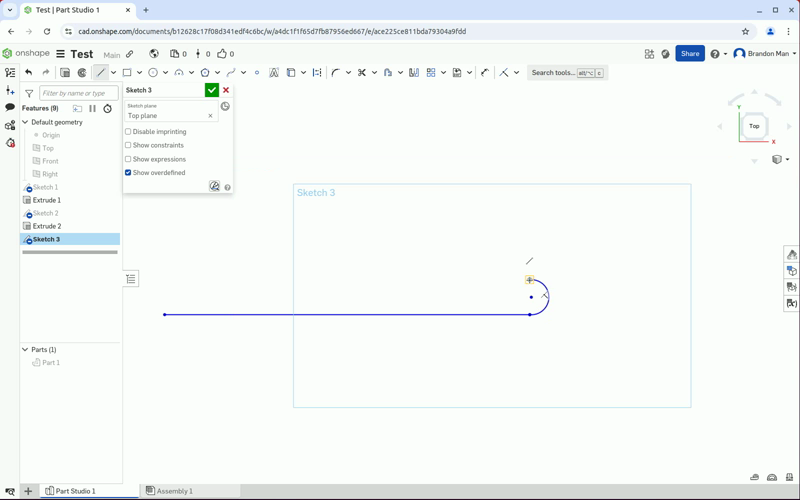
scroll(-6)
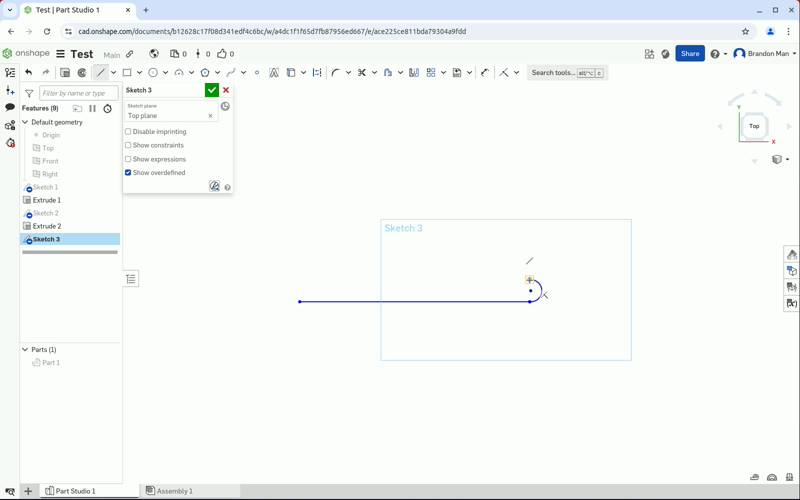
scroll(-6)
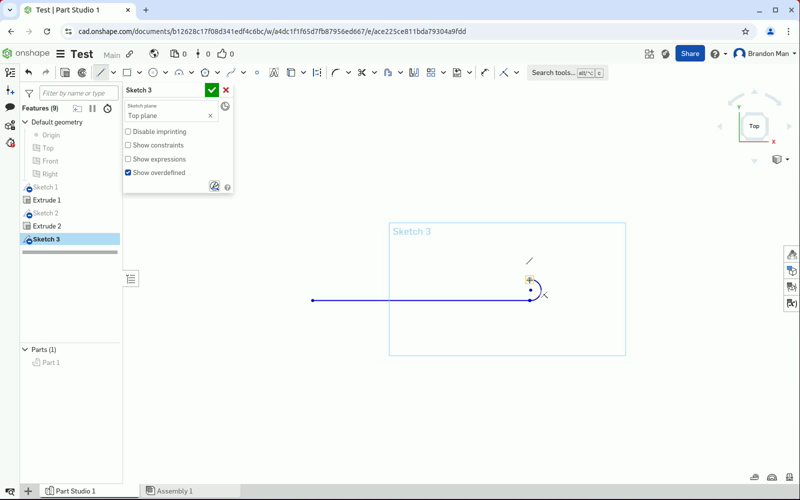
scroll(-6)
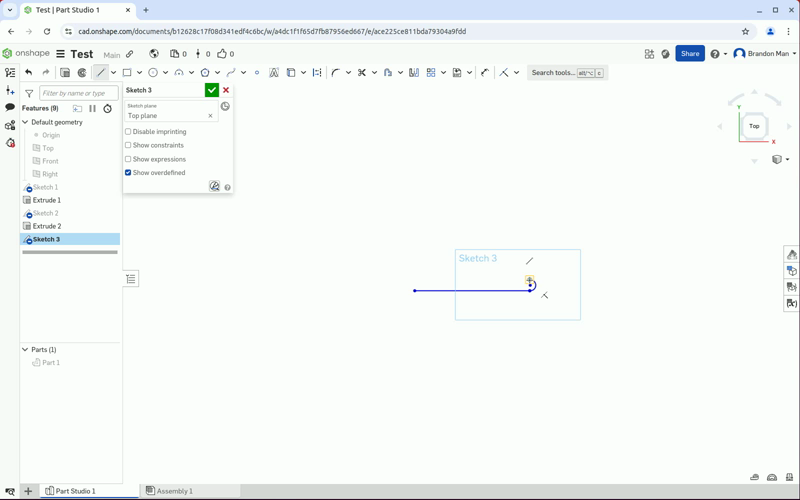
scroll(-6)
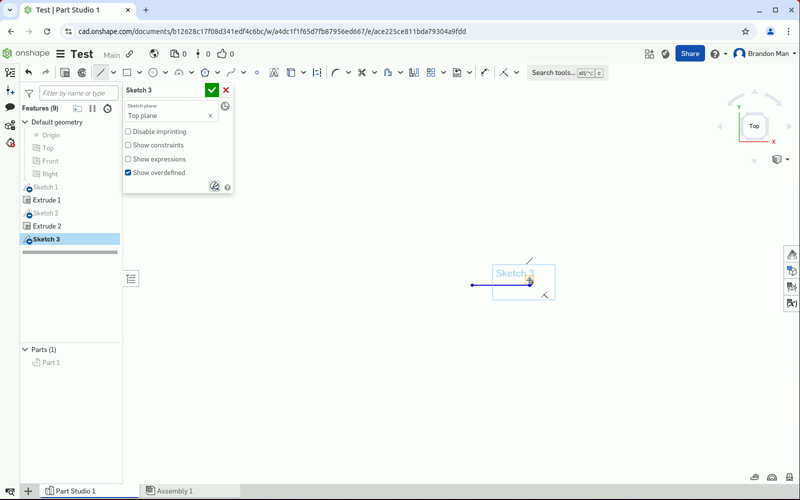
key_down(shift)
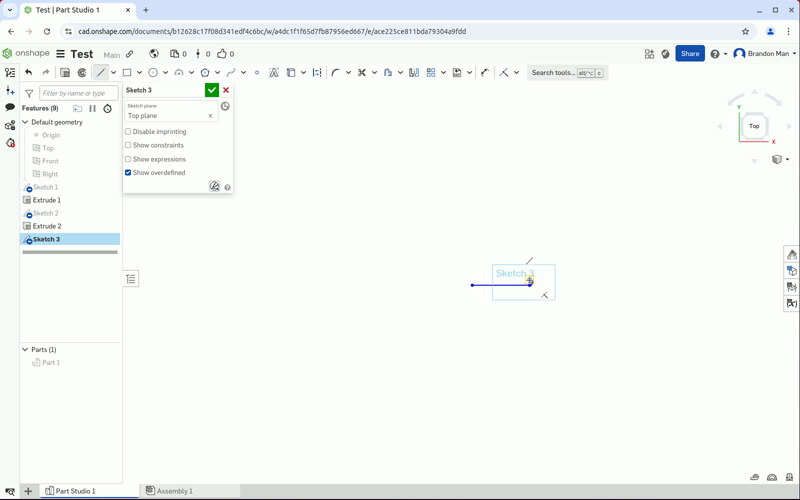
mouse_move(559, 279)
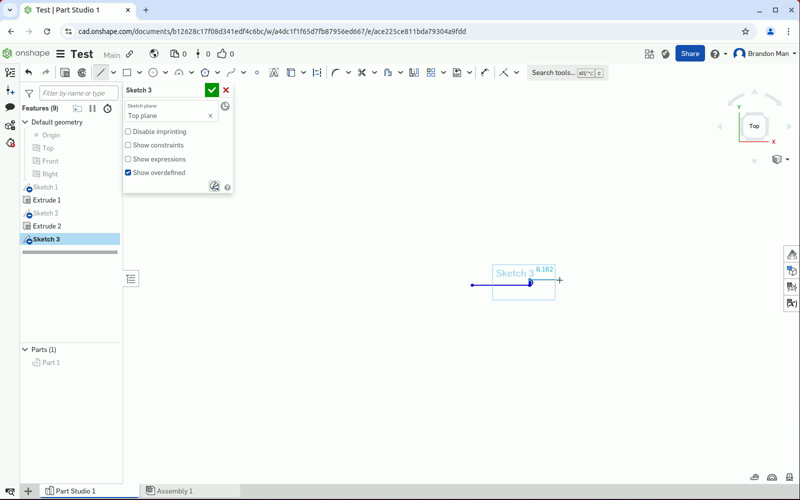
mouse_move(472, 279)
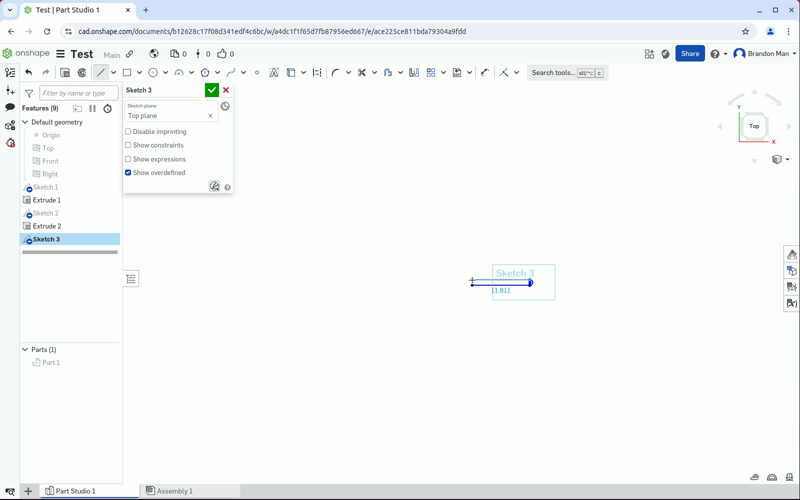
click(472, 279)
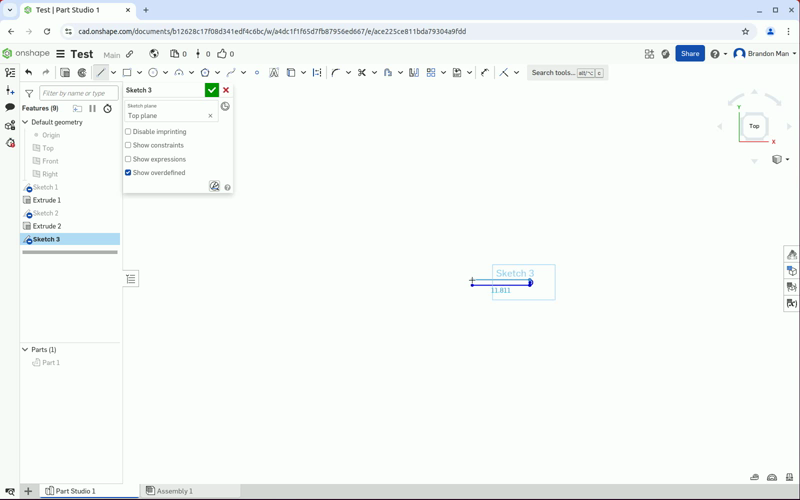
key_up(shift)
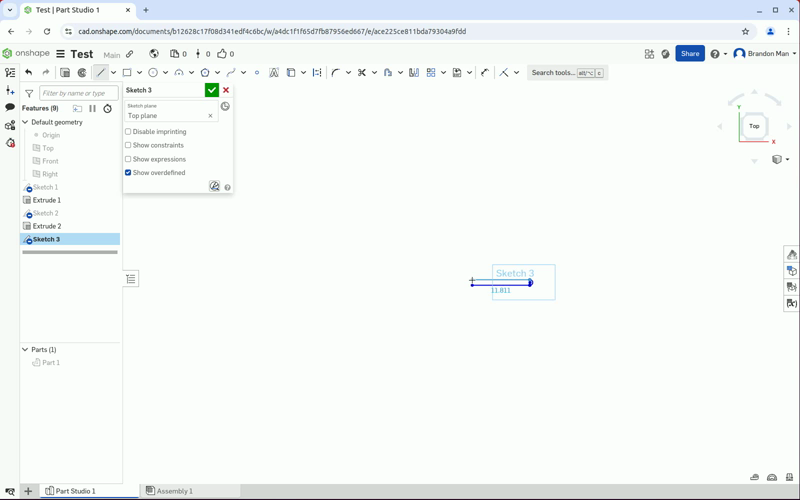
key(esc)
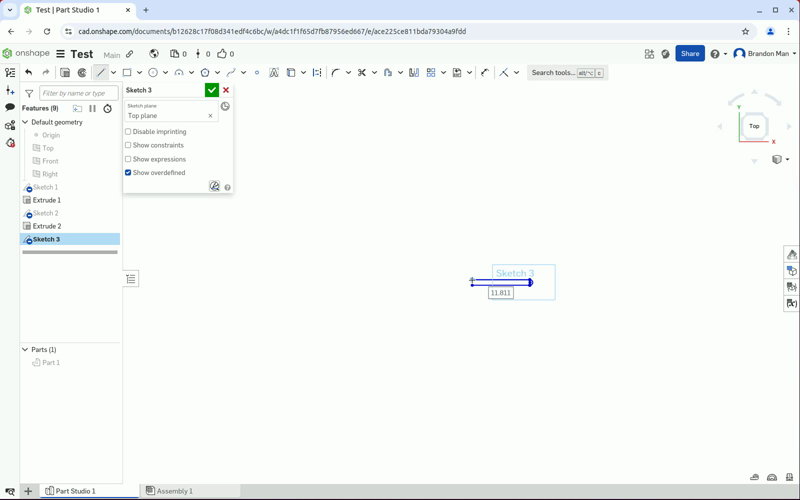
key(a)
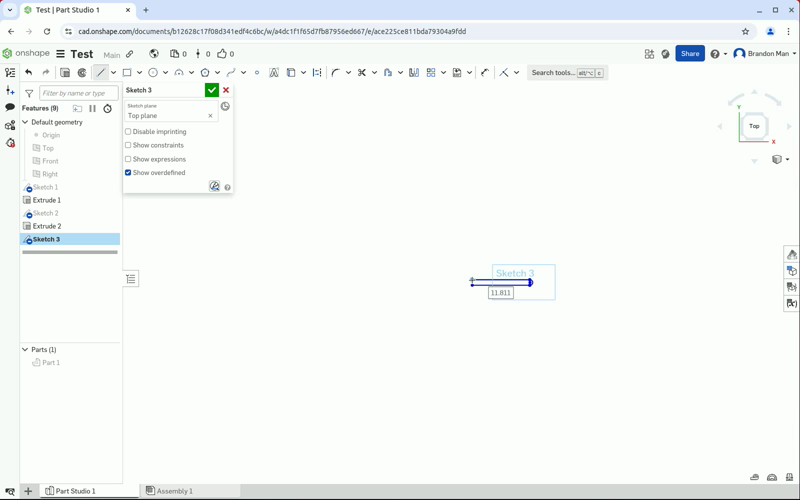
mouse_move(472, 279)
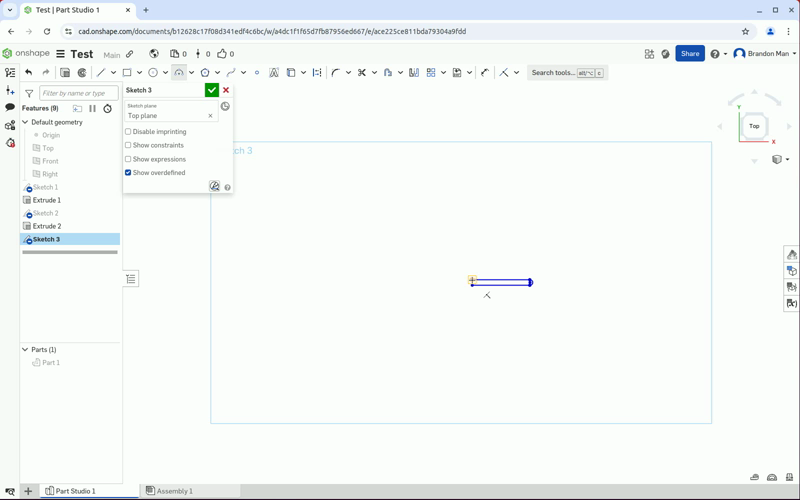
click(472, 279)
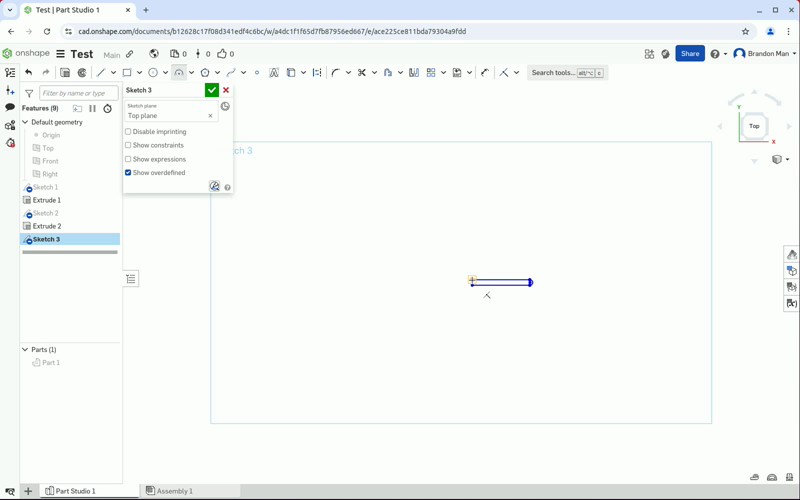
mouse_move(472, 285)
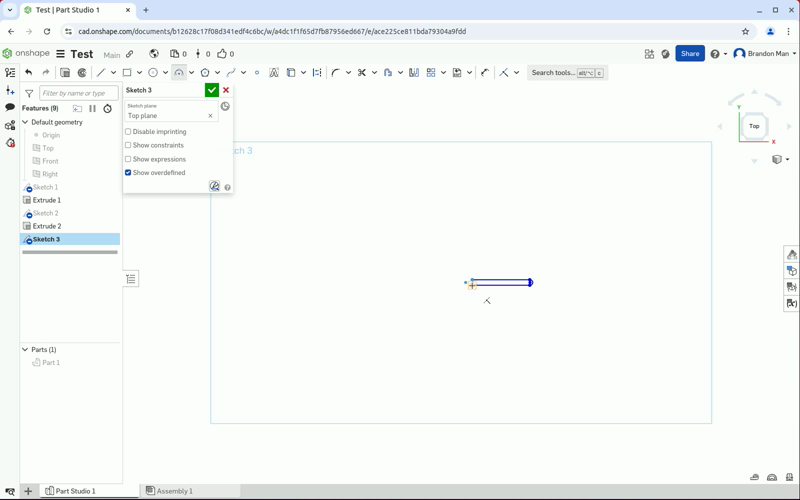
scroll(6)
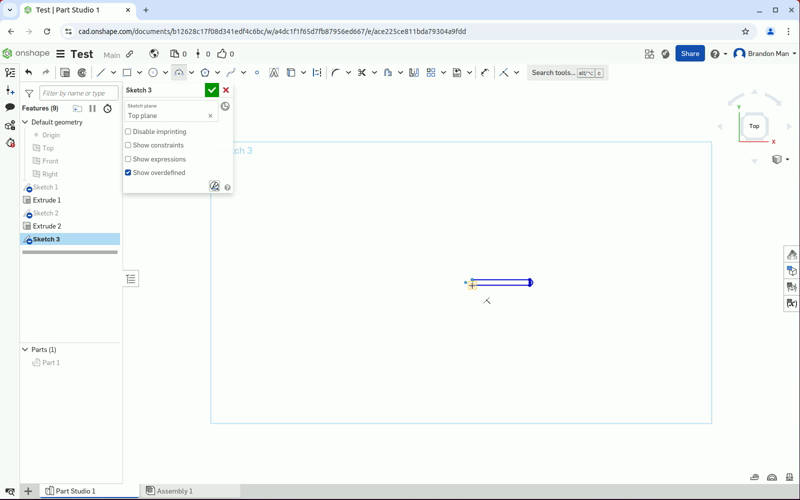
scroll(6)
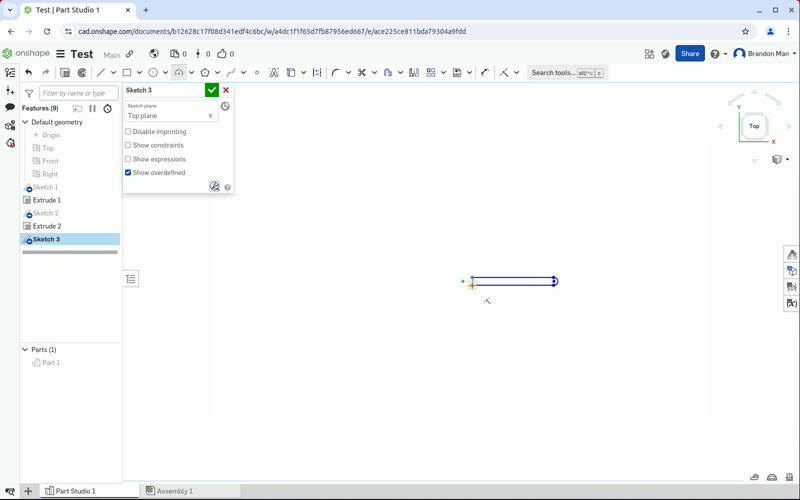
scroll(6)
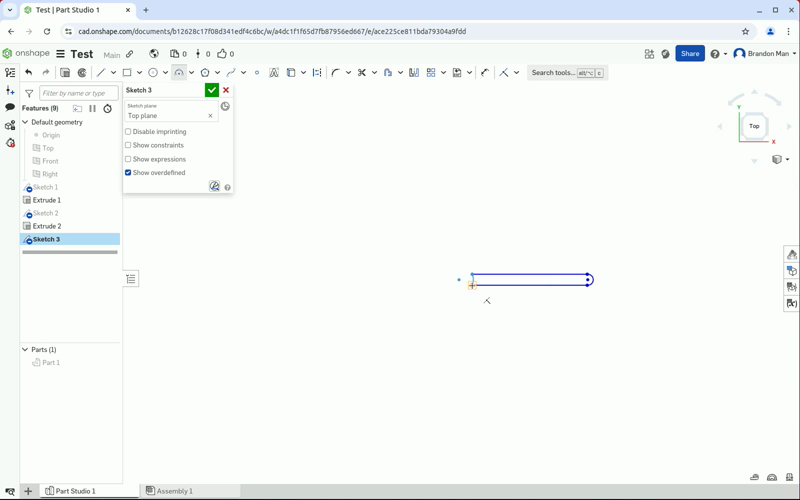
scroll(6)
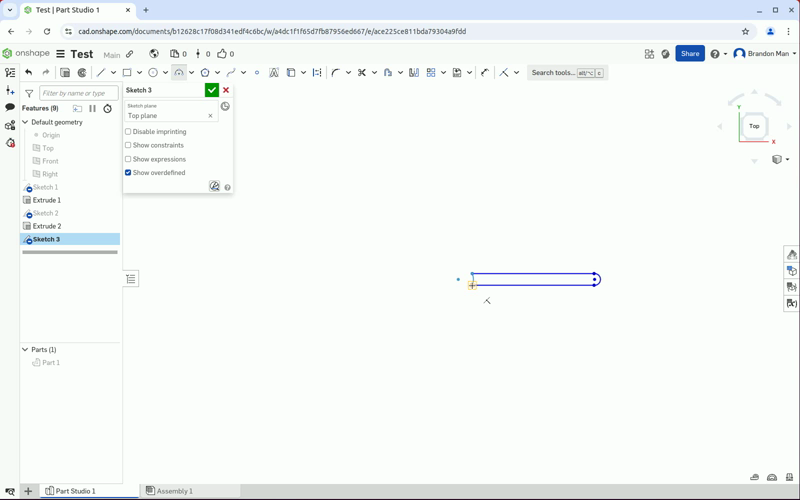
scroll(6)
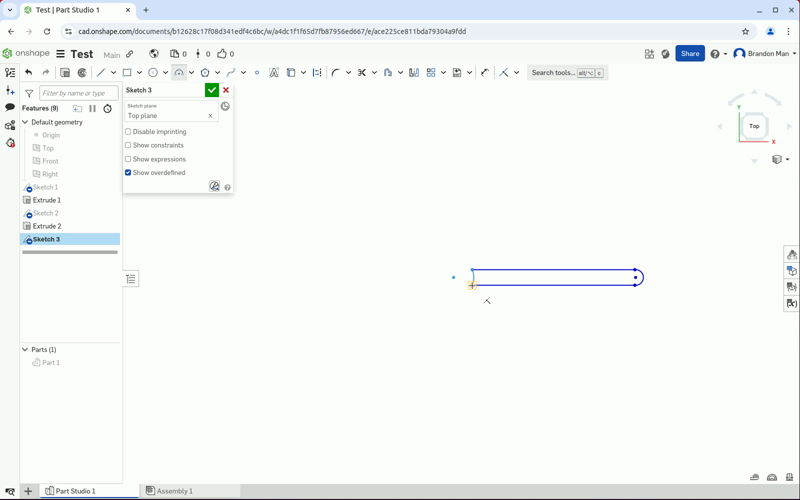
scroll(6)
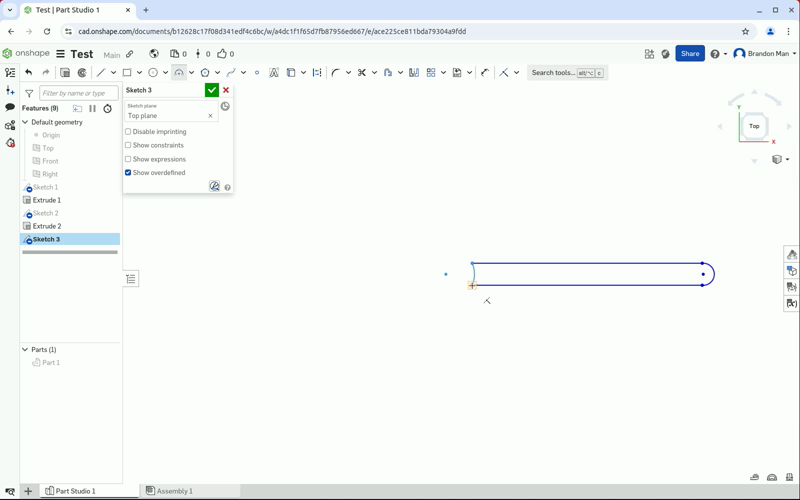
scroll(6)
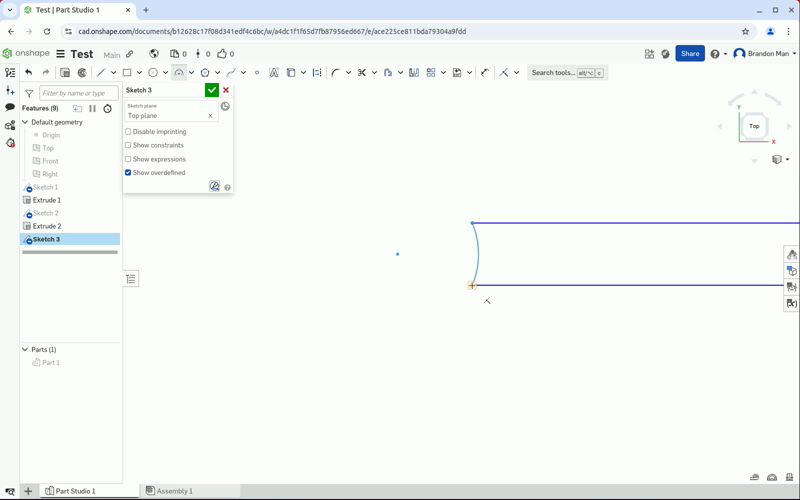
click(472, 285)
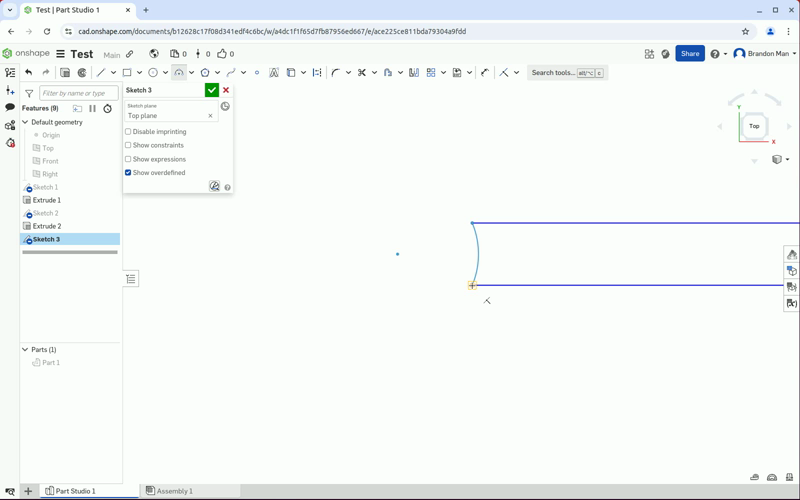
scroll(-6)
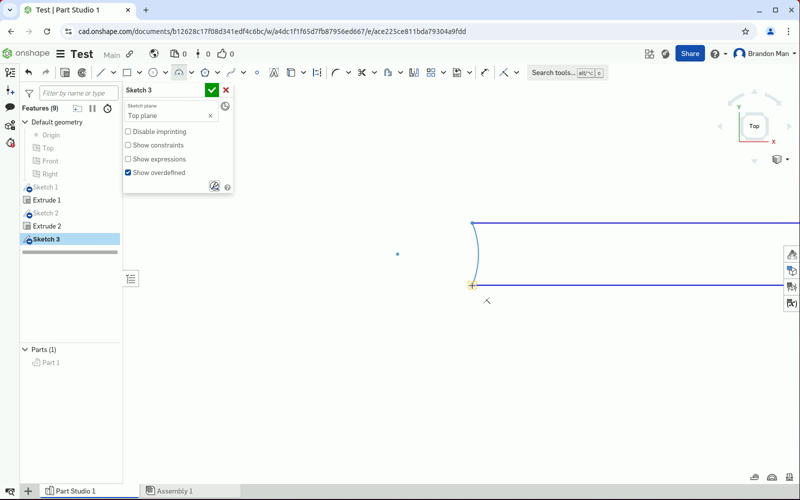
scroll(-6)
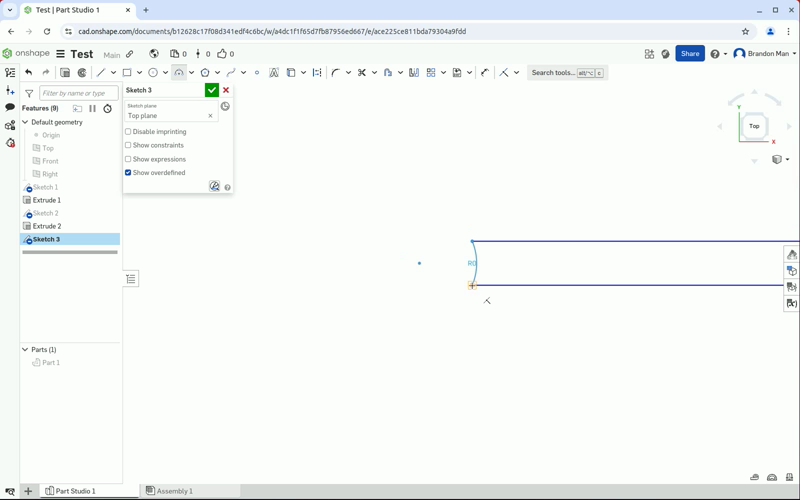
scroll(-6)
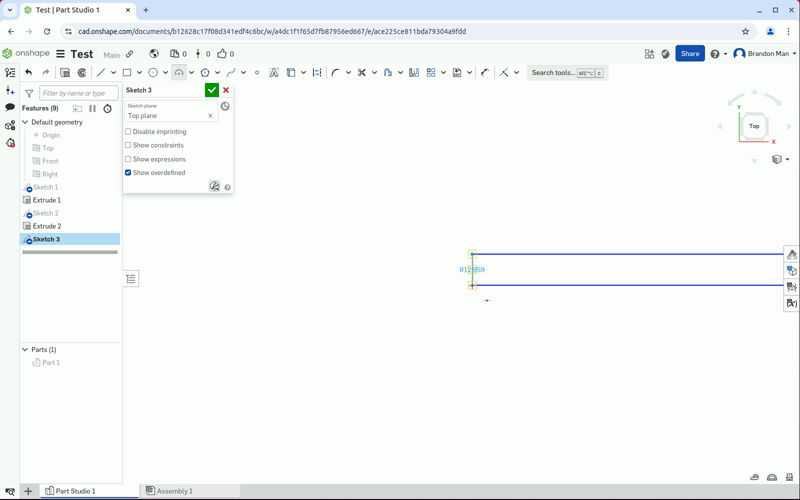
scroll(-6)
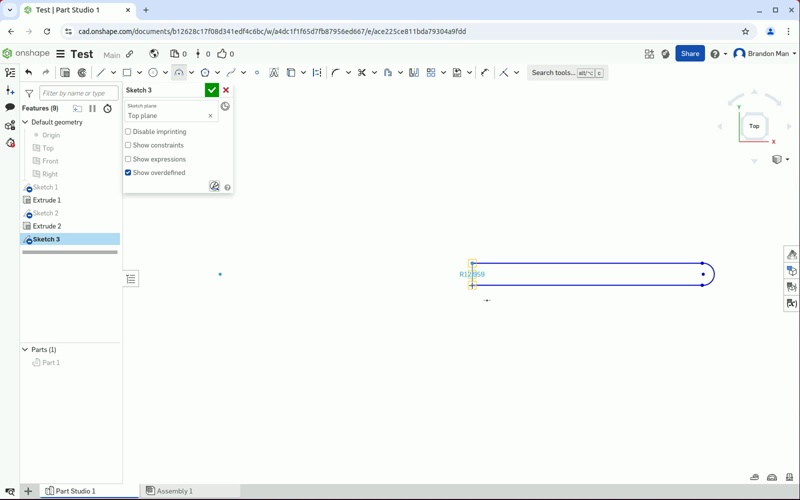
scroll(-6)
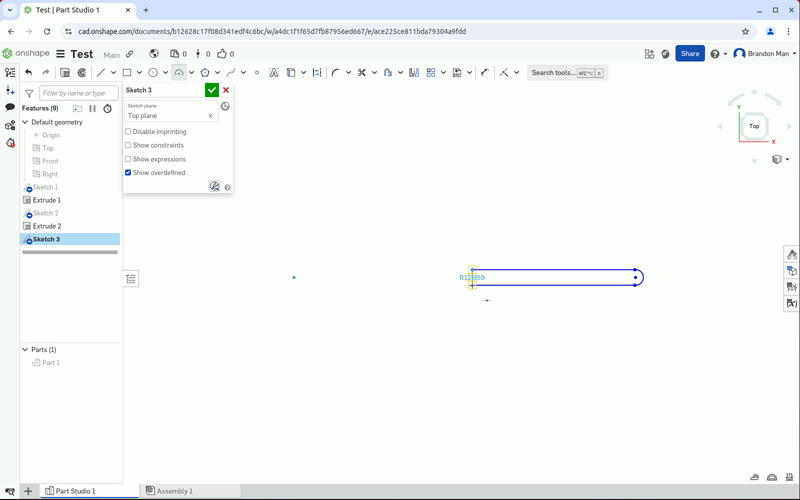
scroll(-6)
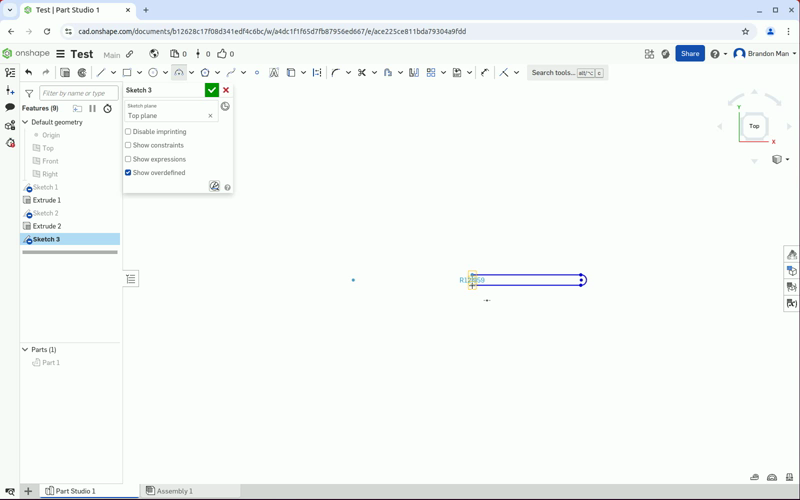
scroll(-6)
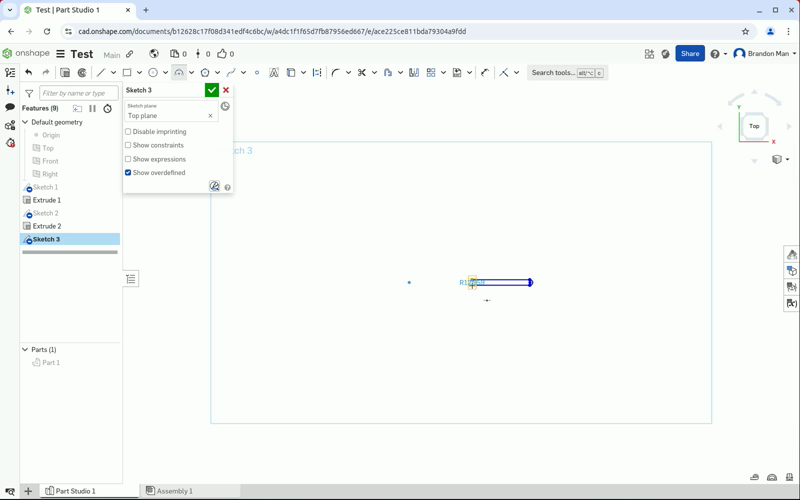
key_down(shift)
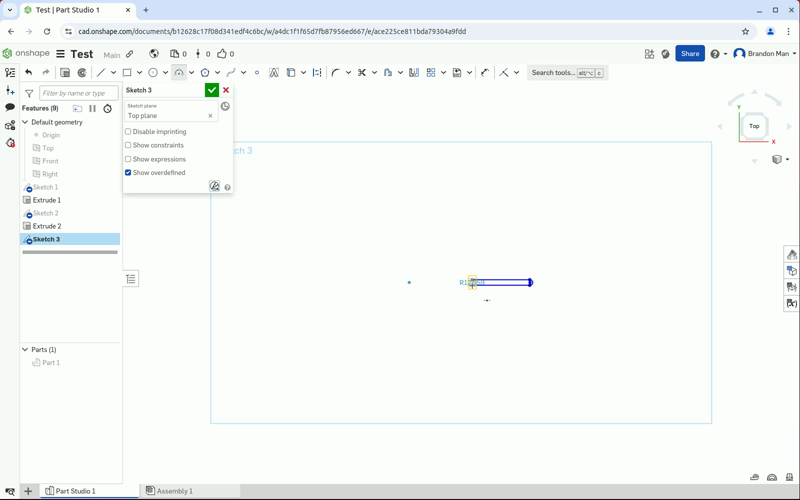
mouse_move(469, 282)
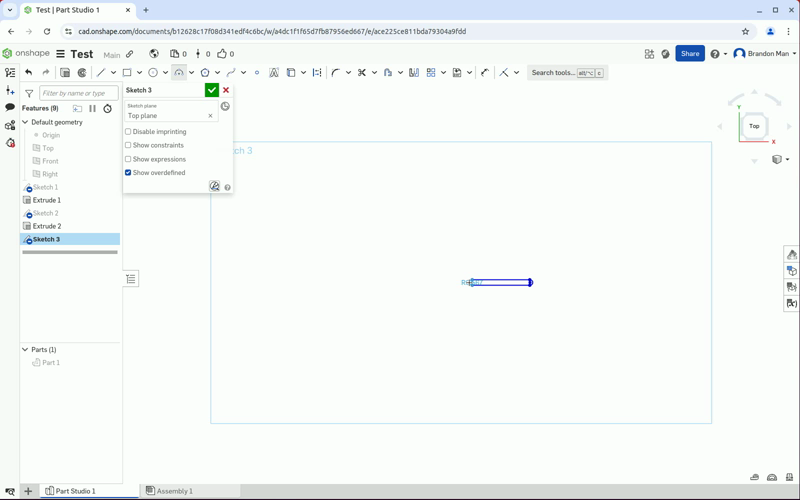
scroll(6)
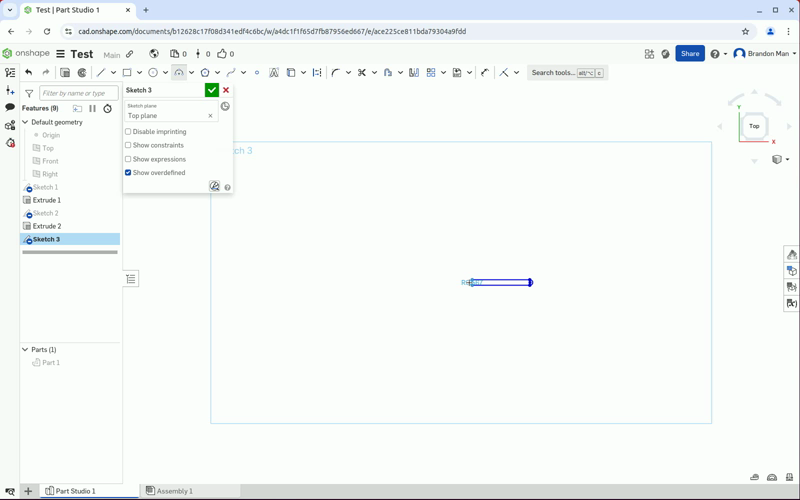
scroll(6)
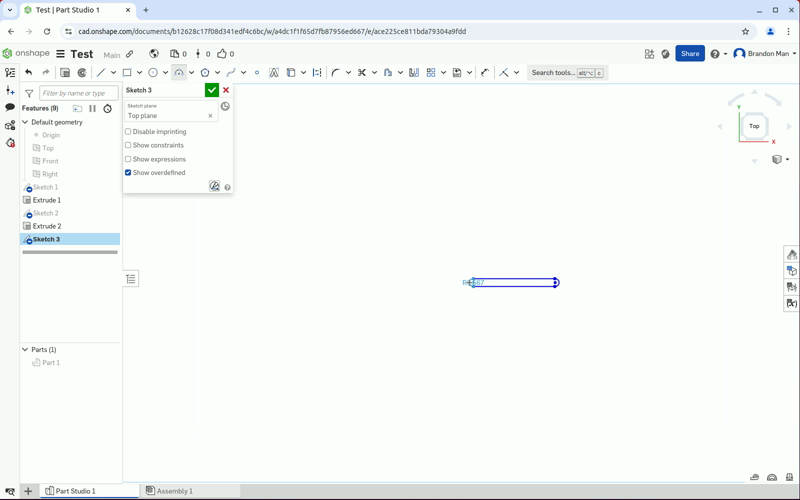
scroll(6)
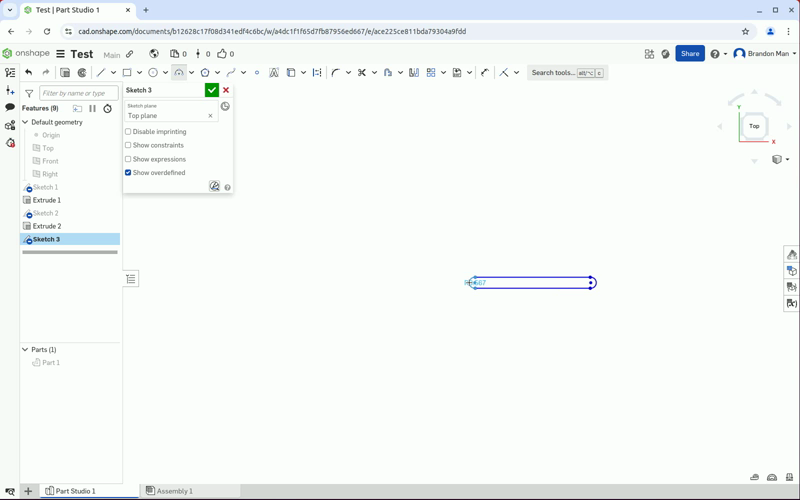
scroll(6)
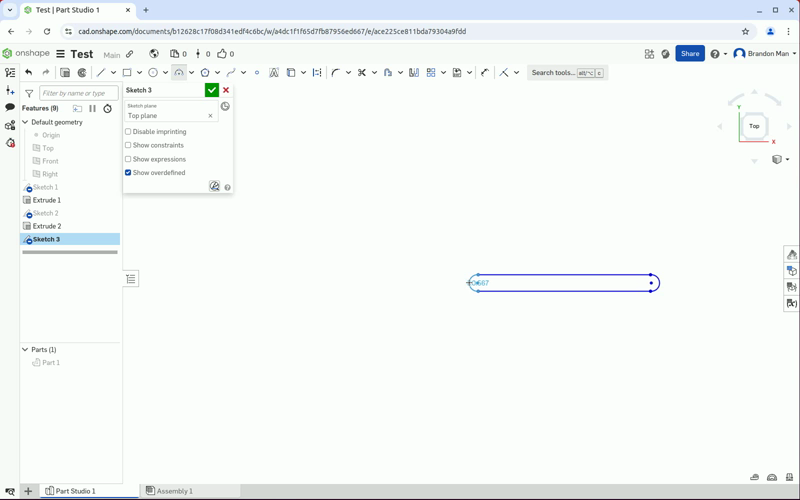
scroll(6)
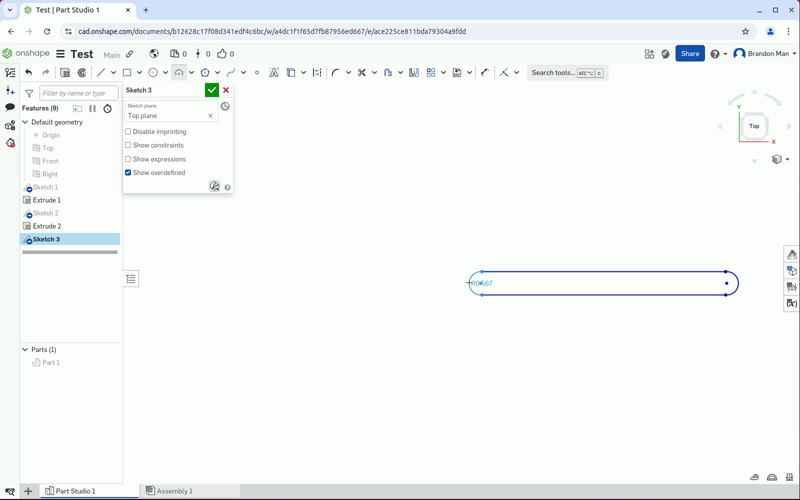
scroll(6)
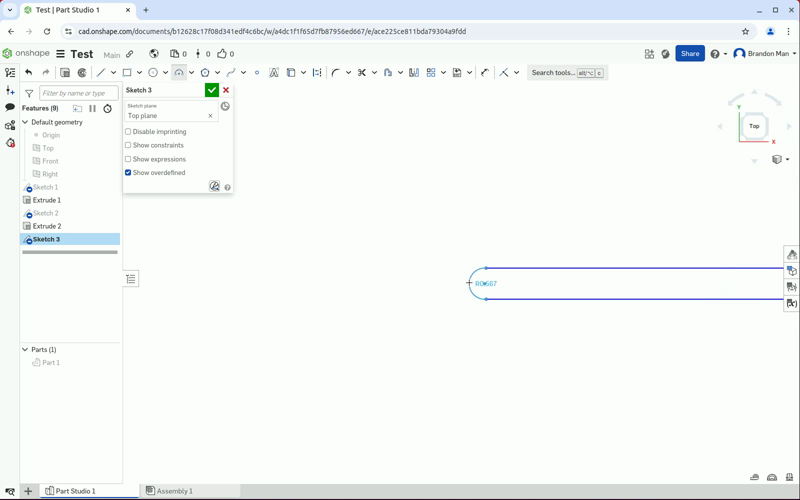
scroll(6)
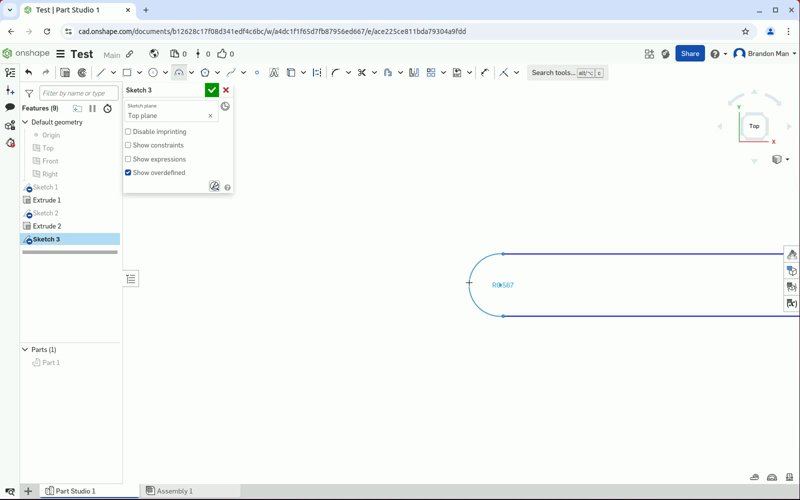
click(469, 282)
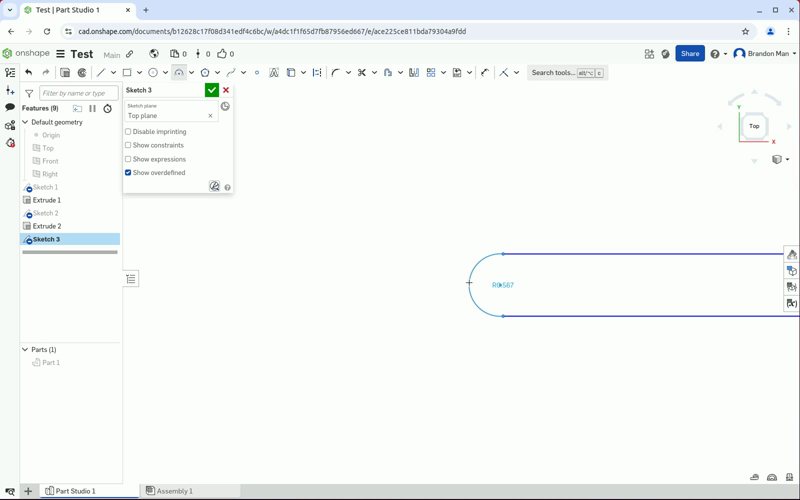
scroll(-6)
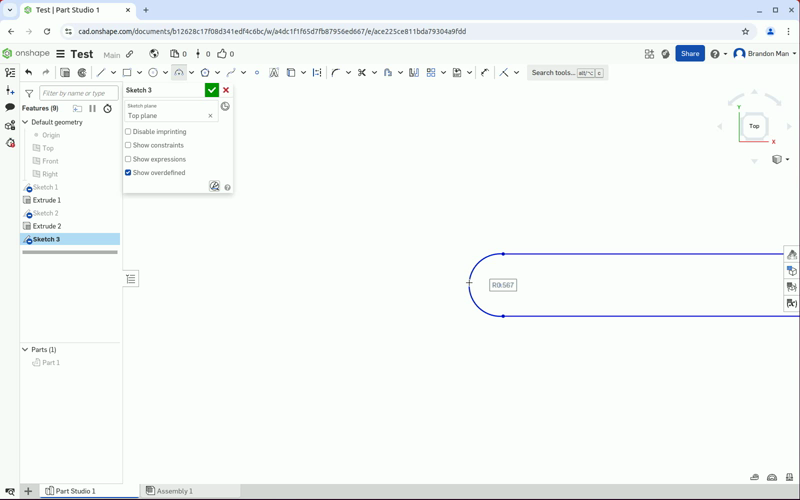
scroll(-6)
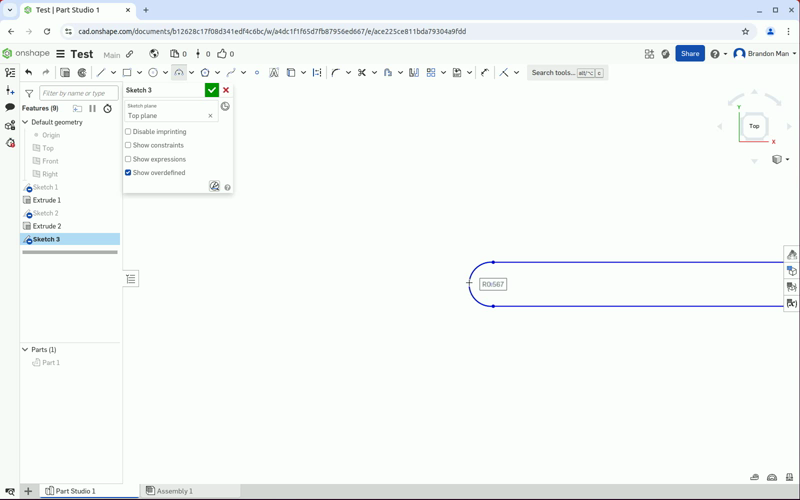
scroll(-6)
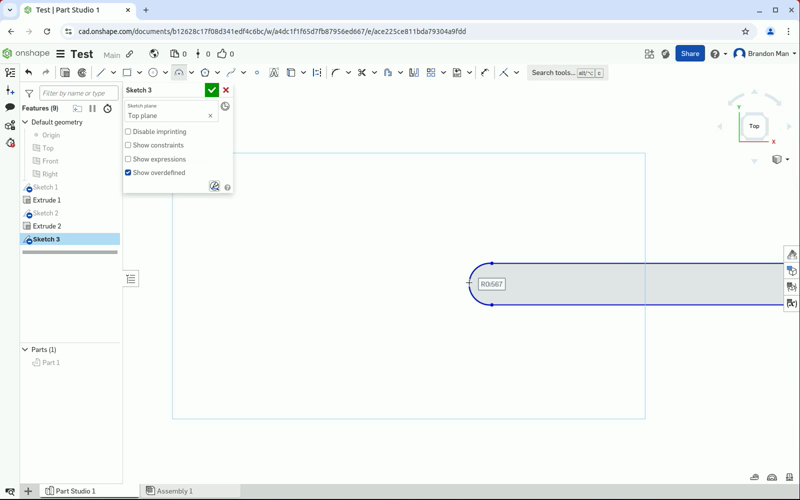
scroll(-6)
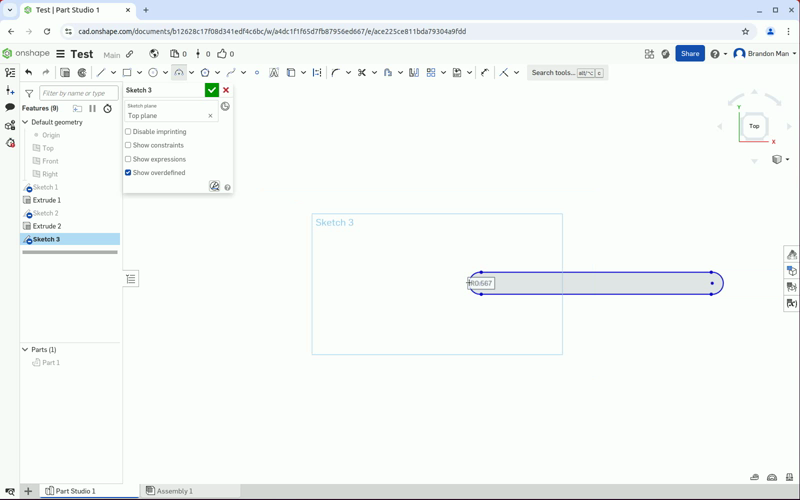
scroll(-6)
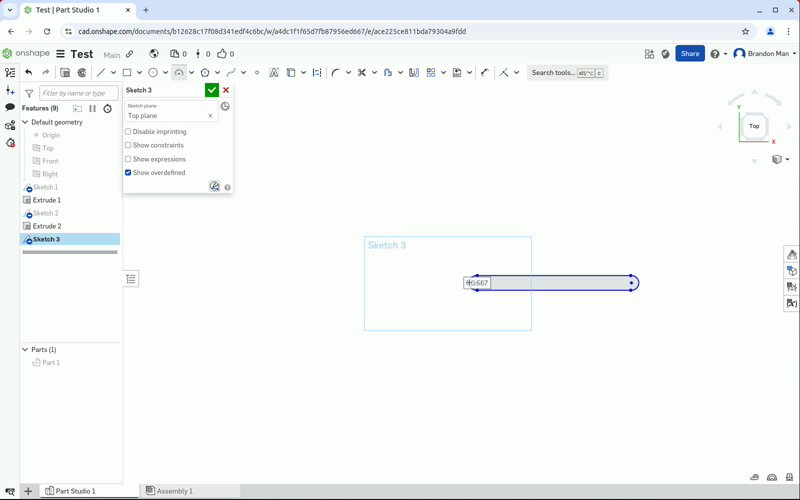
scroll(-6)
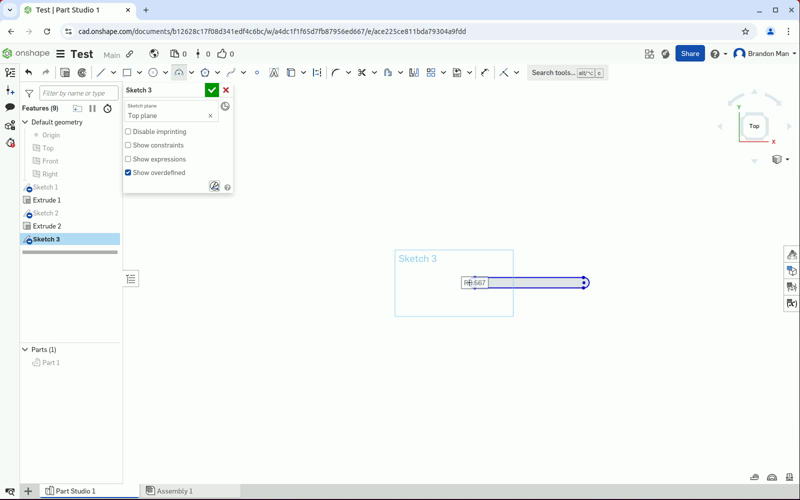
scroll(-6)
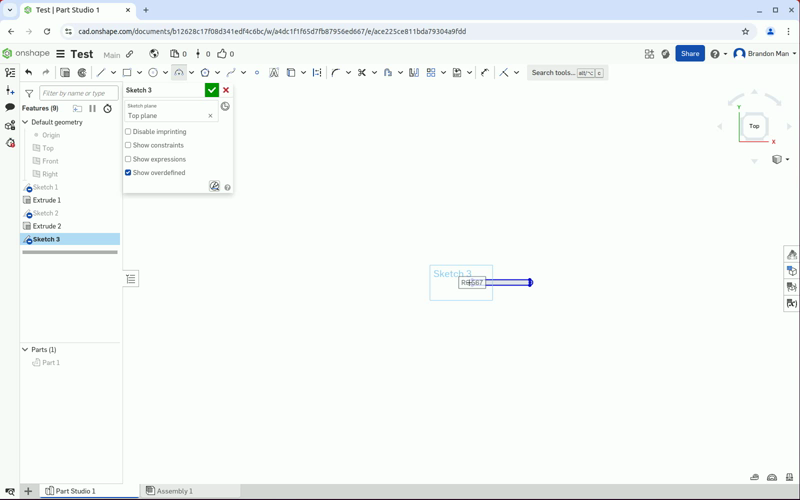
key_up(shift)
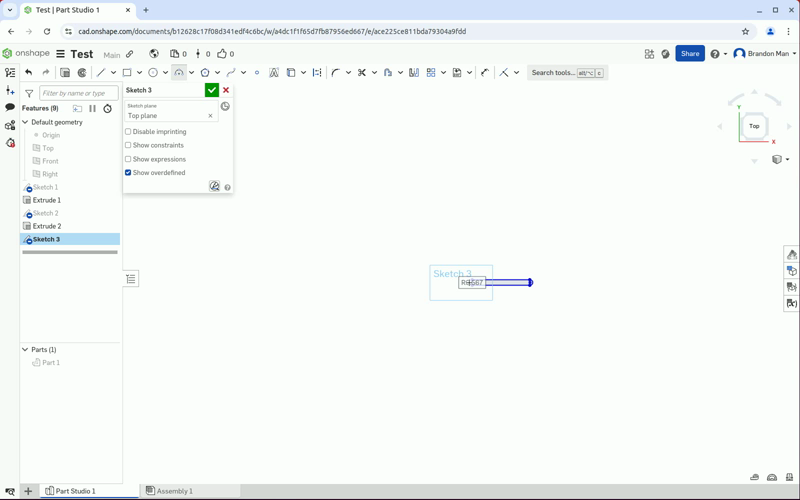
key(esc)
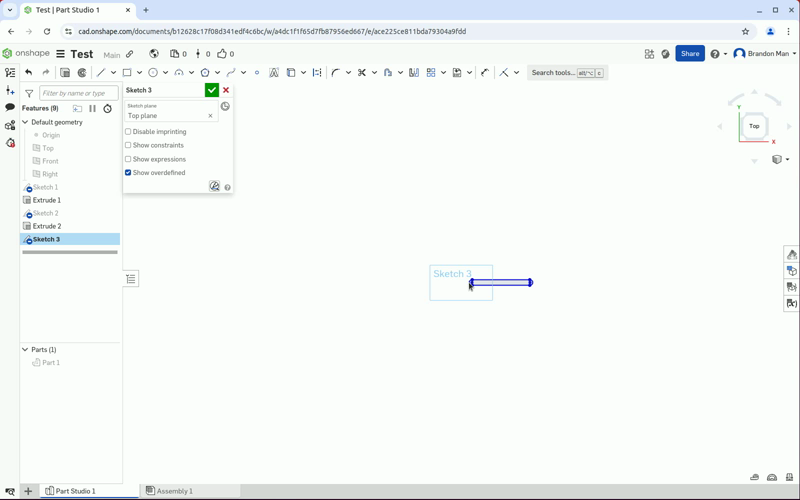
mouse_move(514, 284)
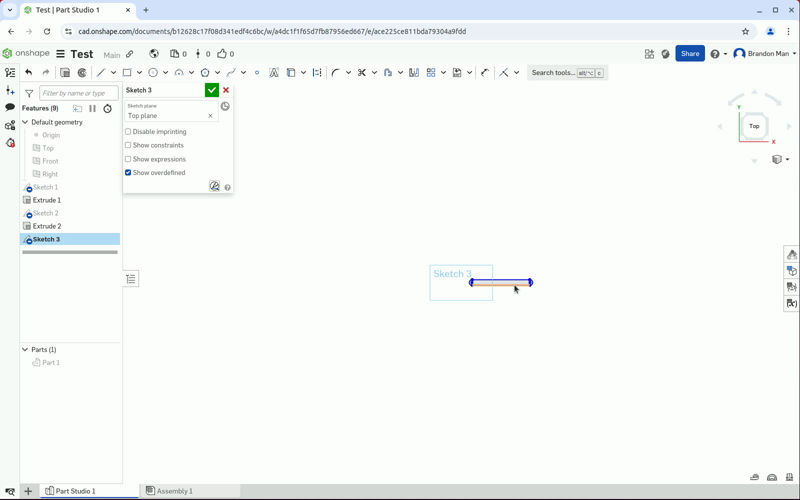
scroll(6)
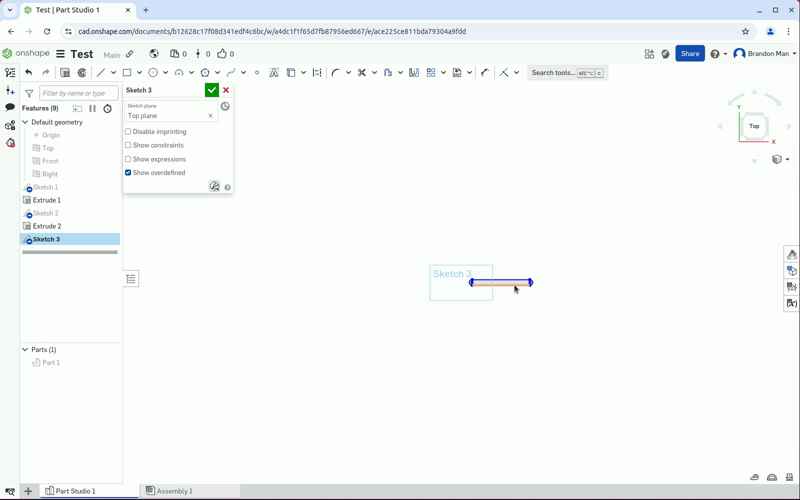
scroll(6)
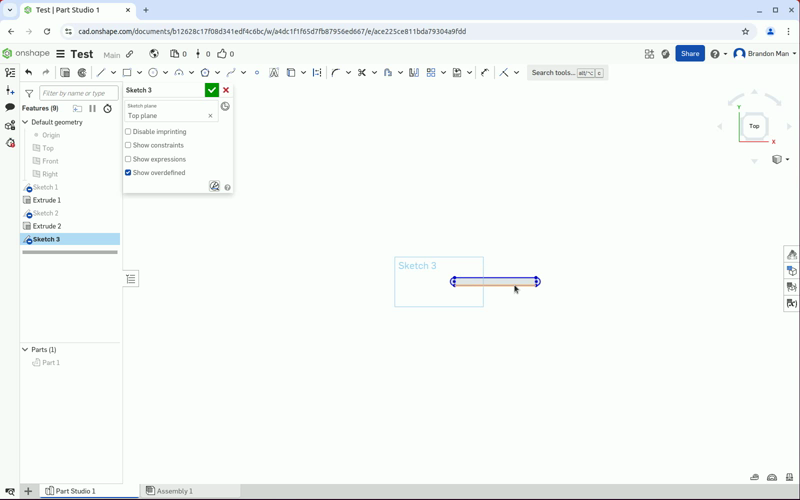
scroll(6)
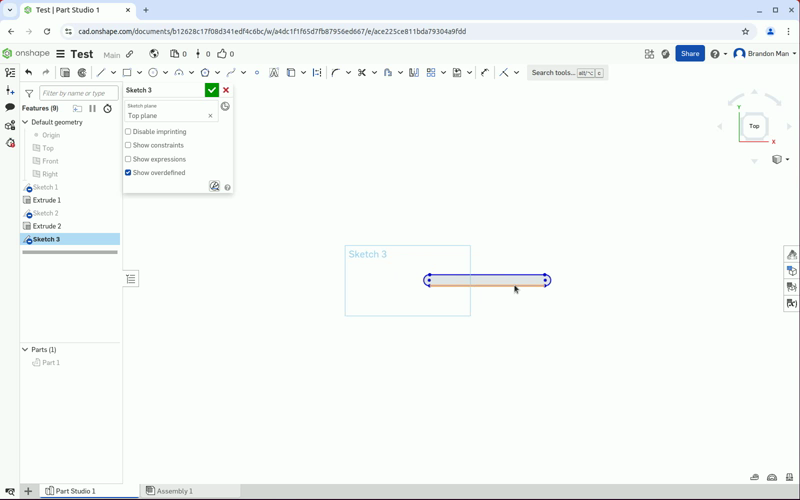
scroll(6)
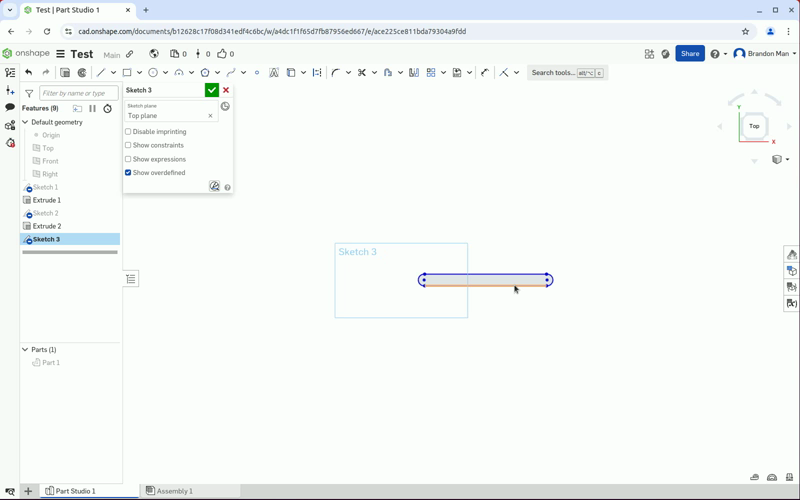
scroll(6)
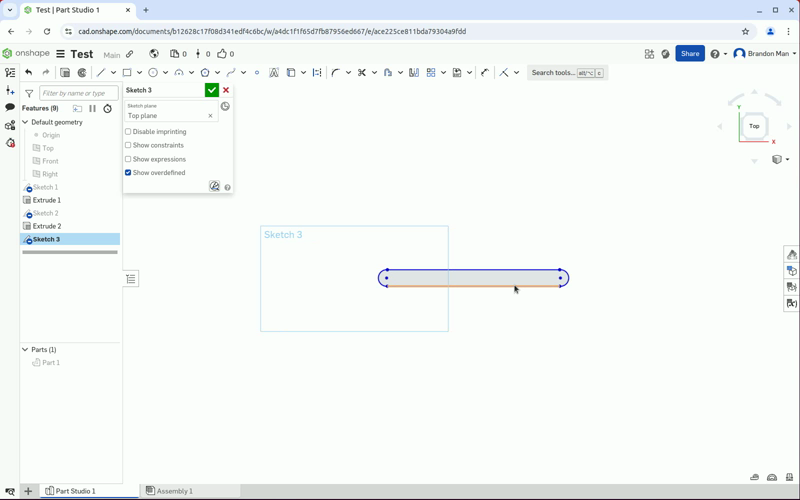
scroll(6)
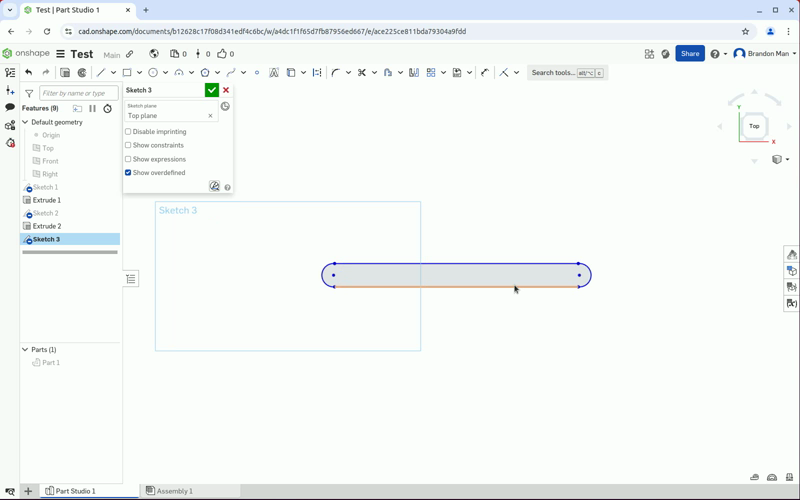
scroll(6)
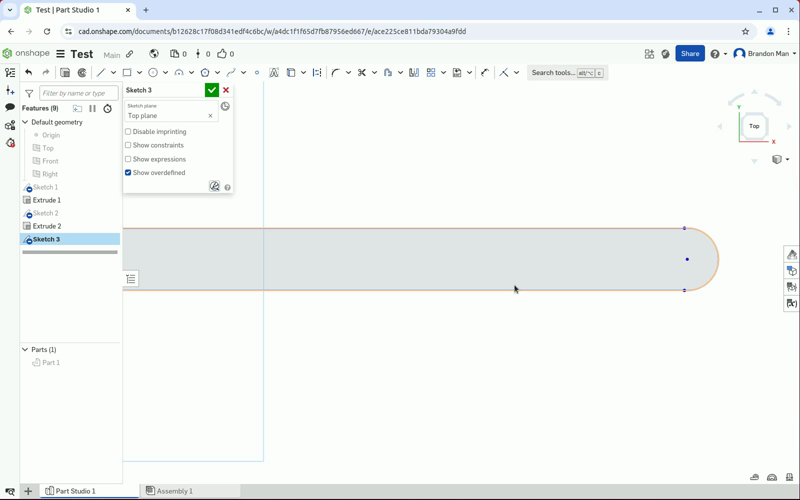
click(514, 284)
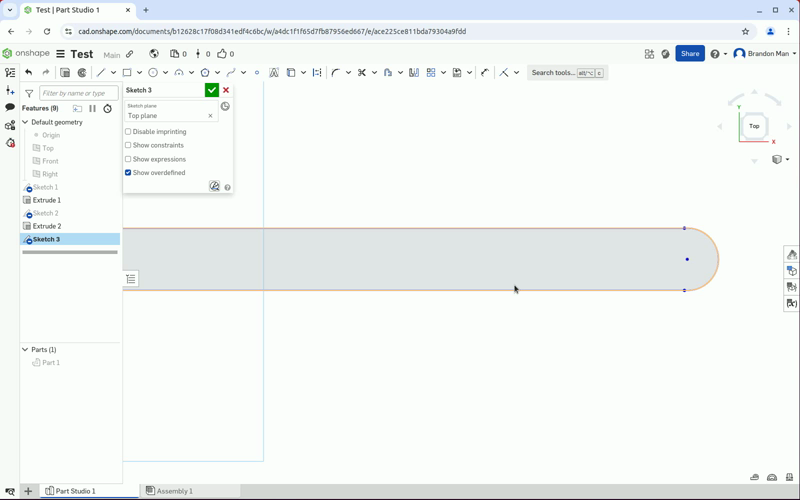
scroll(-6)
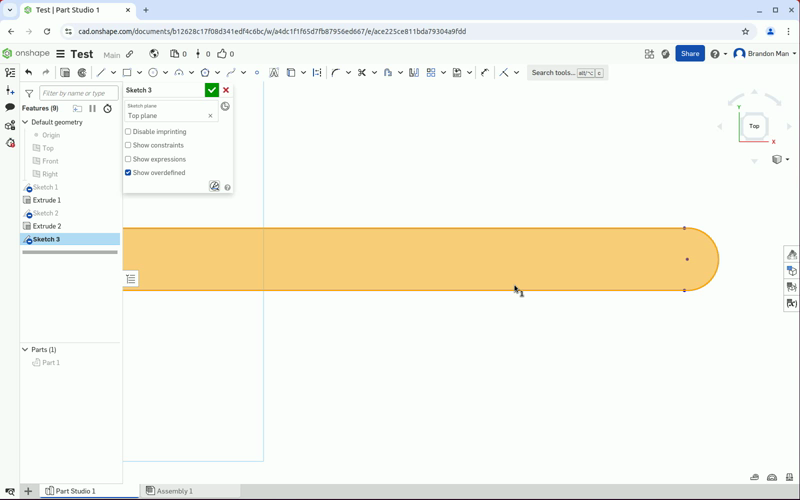
scroll(-6)
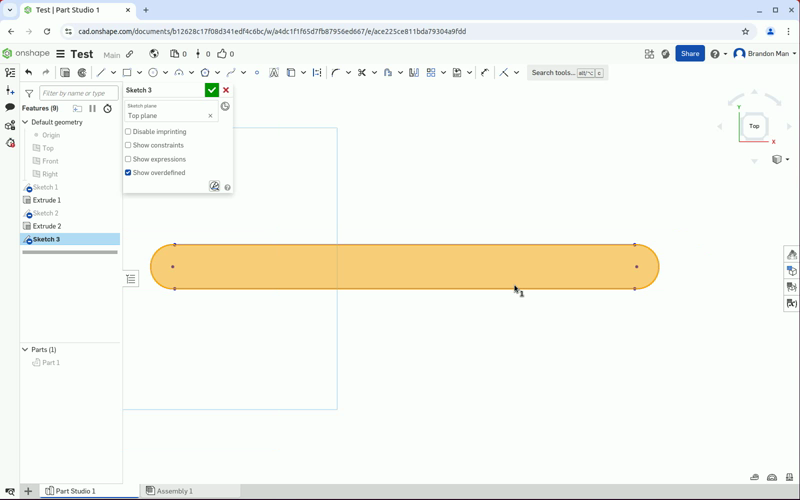
scroll(-6)
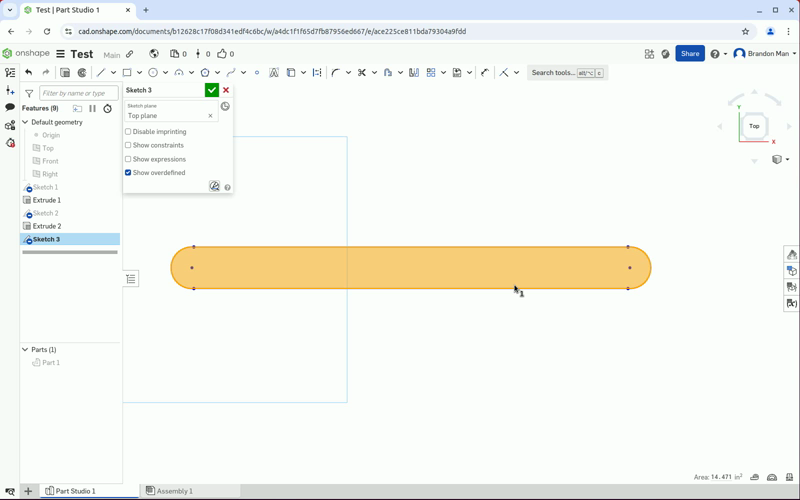
scroll(-6)
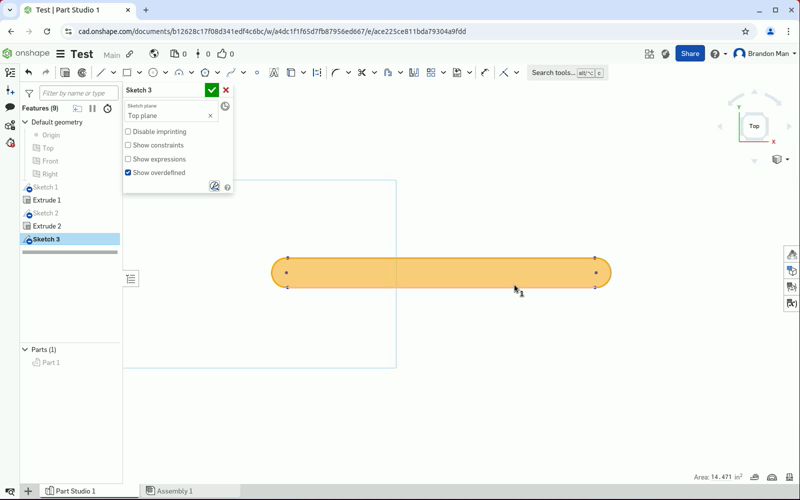
scroll(-6)
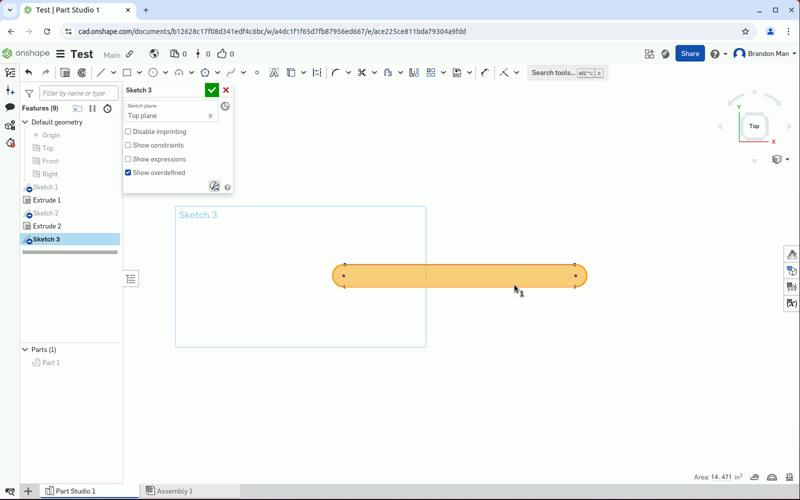
scroll(-6)
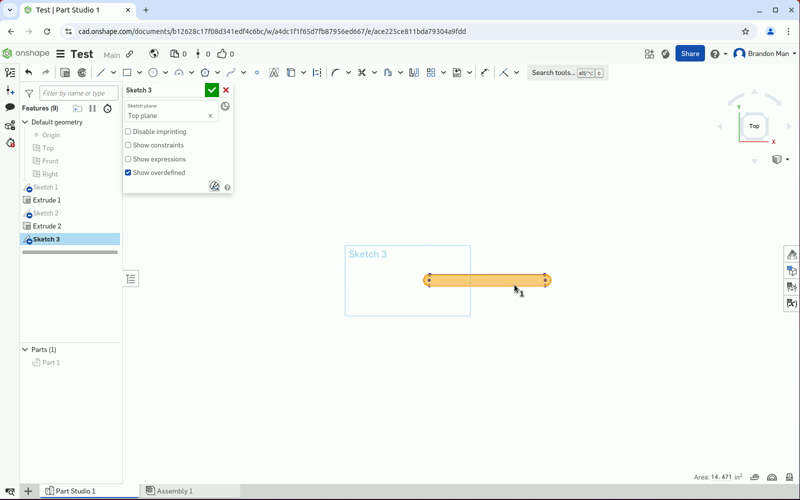
scroll(-6)
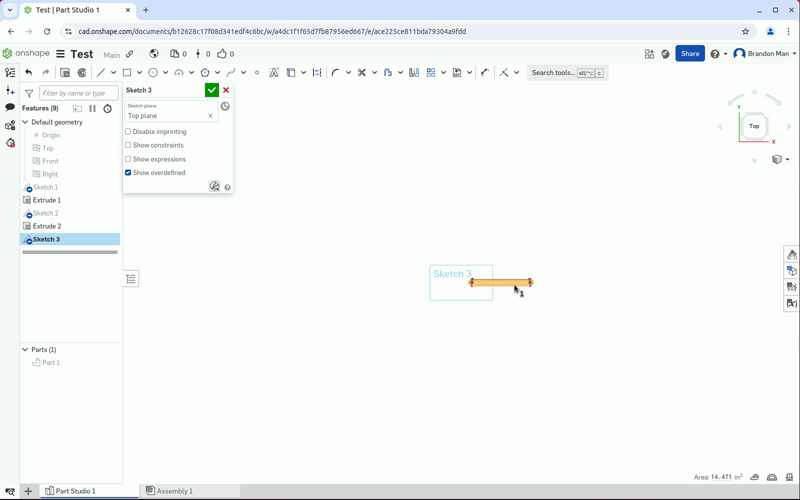
mouse_move(73, 352)
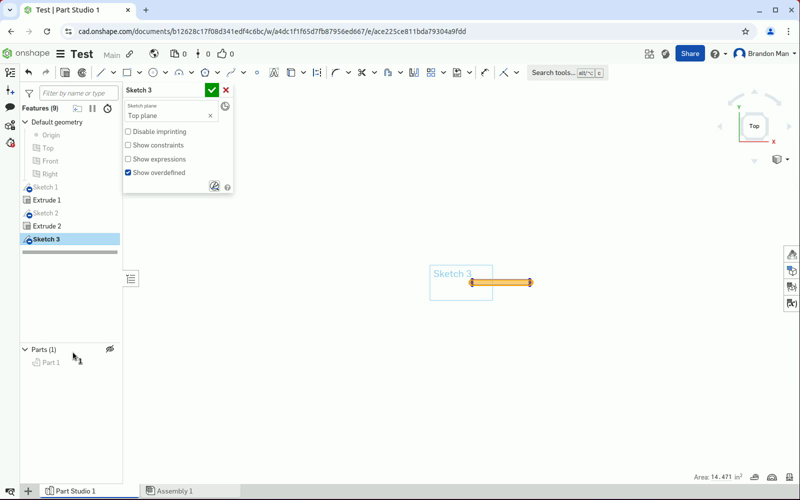
key(shift+y)
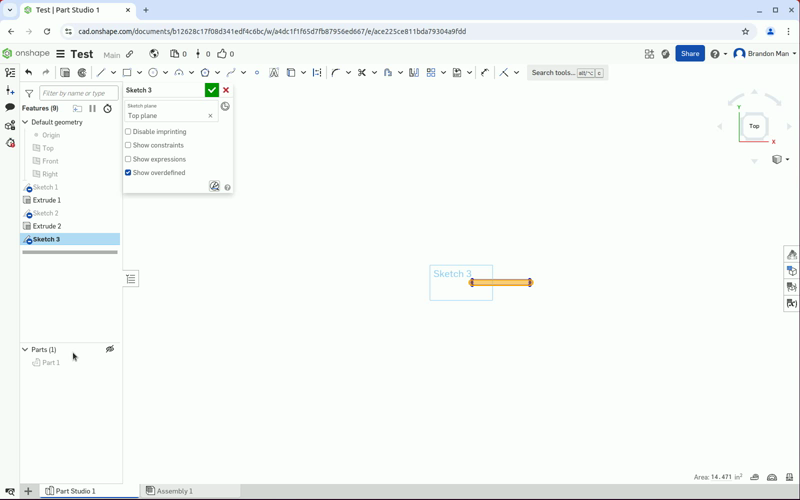
key(shift+e)
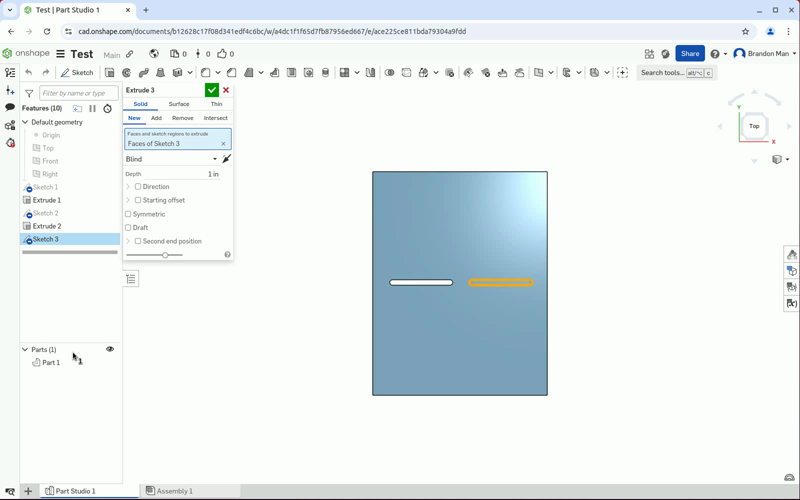
mouse_move(143, 106)
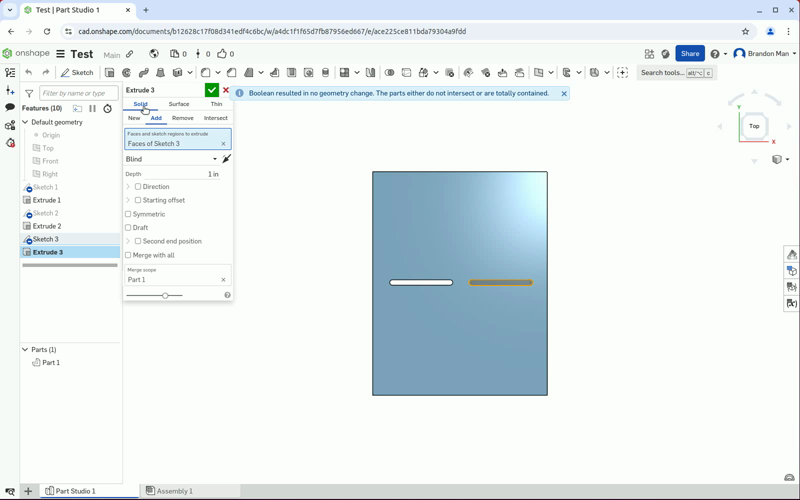
click(143, 106)
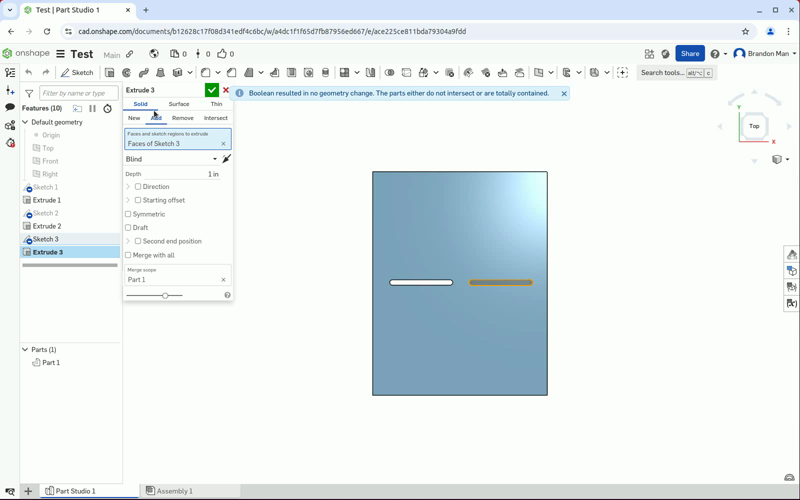
mouse_move(186, 120)
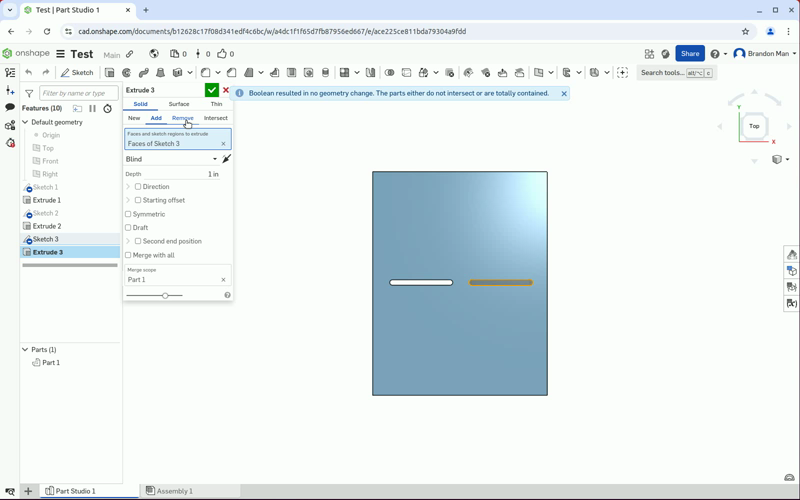
click(186, 120)
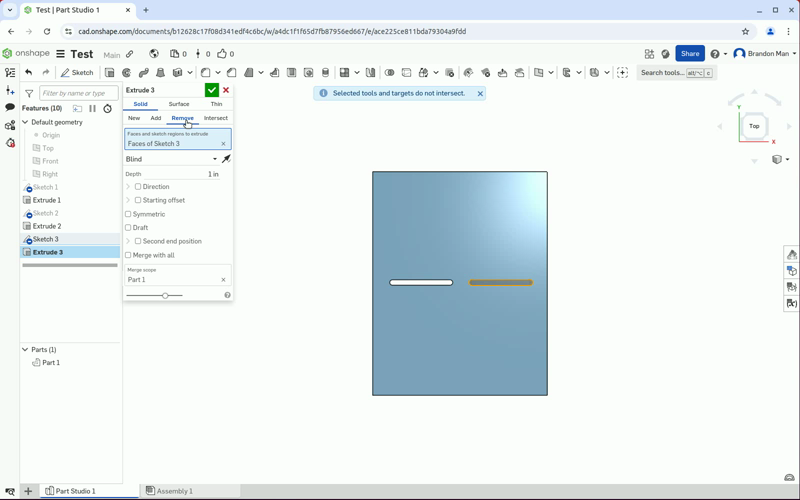
key(tab, 4)
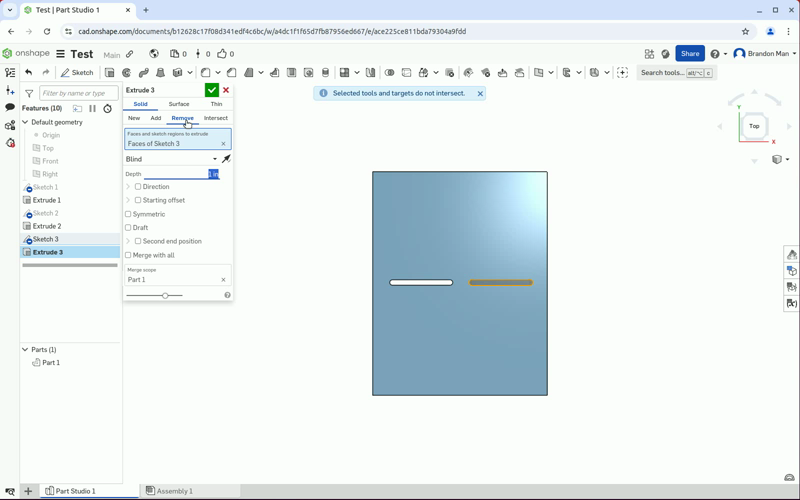
text(2.408)
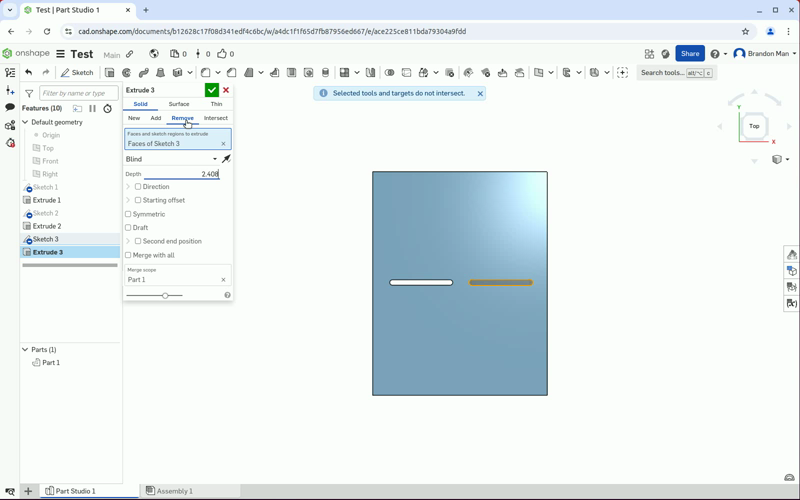
key(tab, 3)
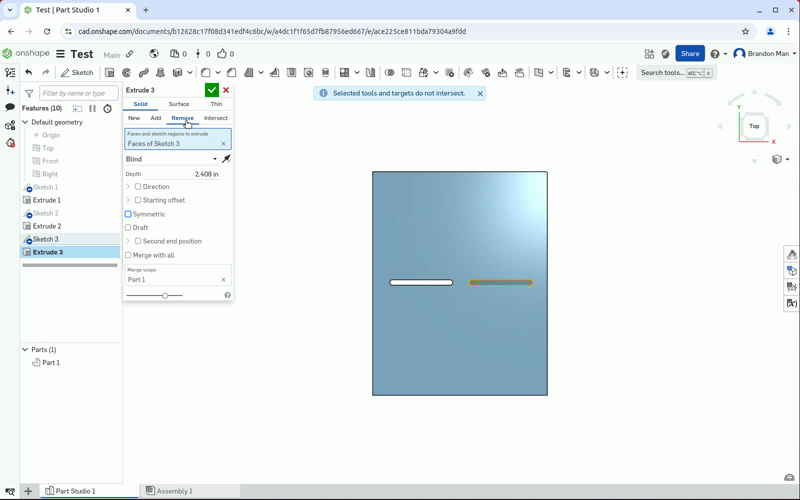
key(space)
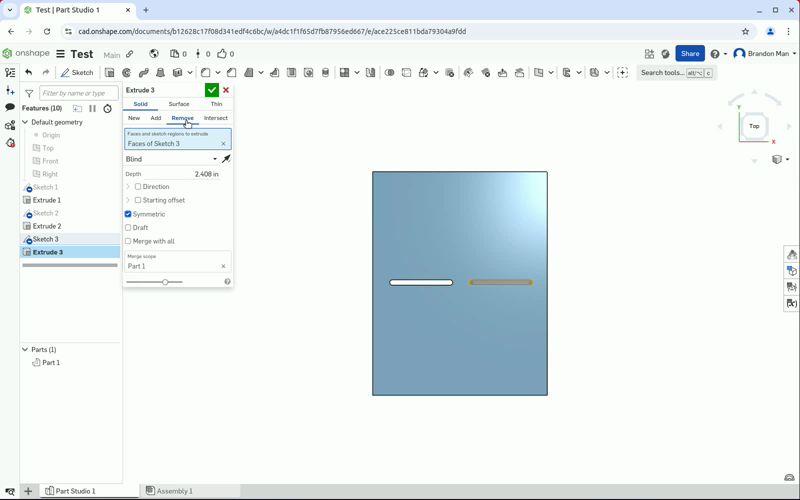
key(tab, 2)
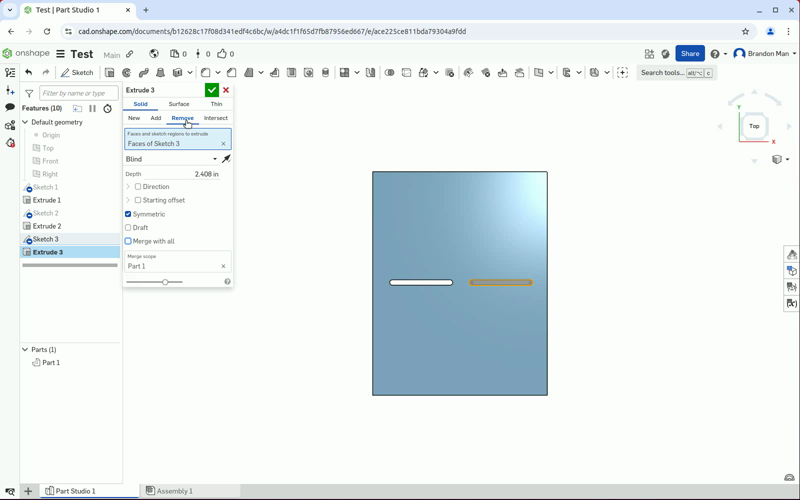
key(space)
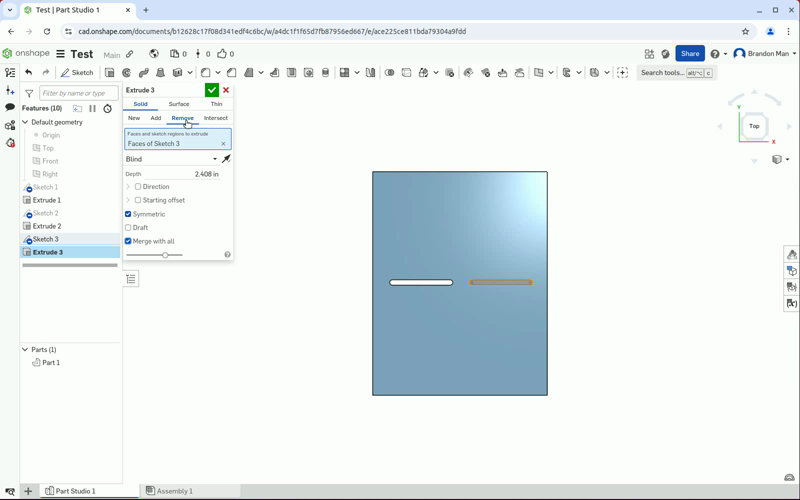
key(enter)
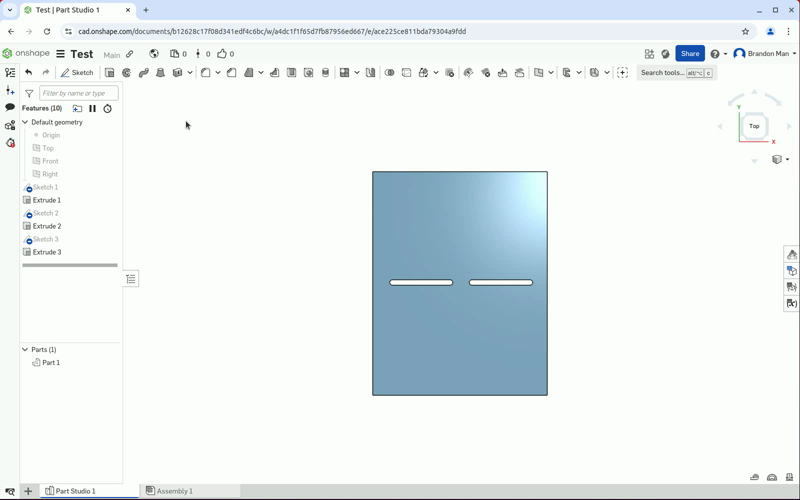
key(shift+h)
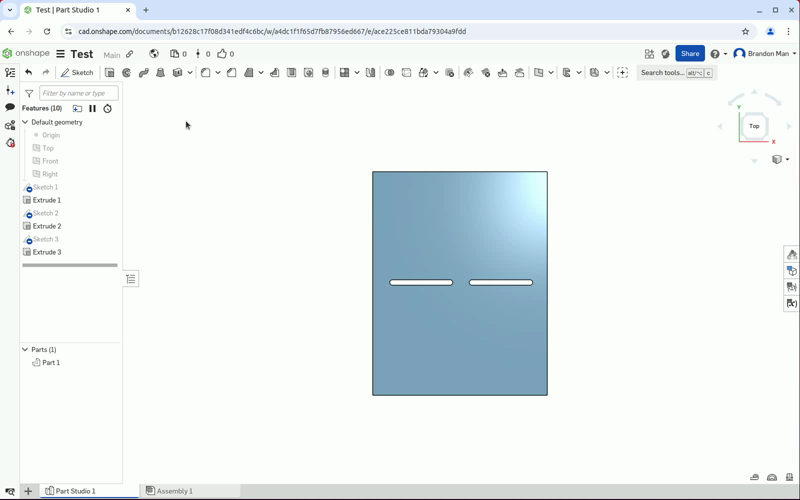
key(shift+h)
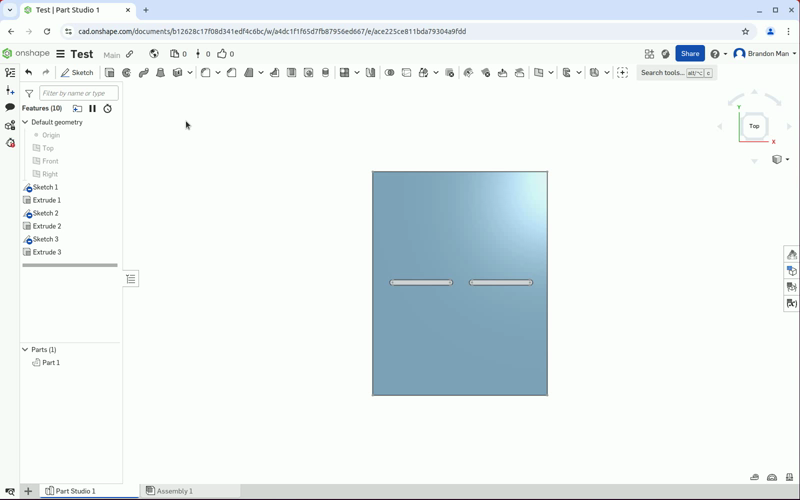
key(shift+7)
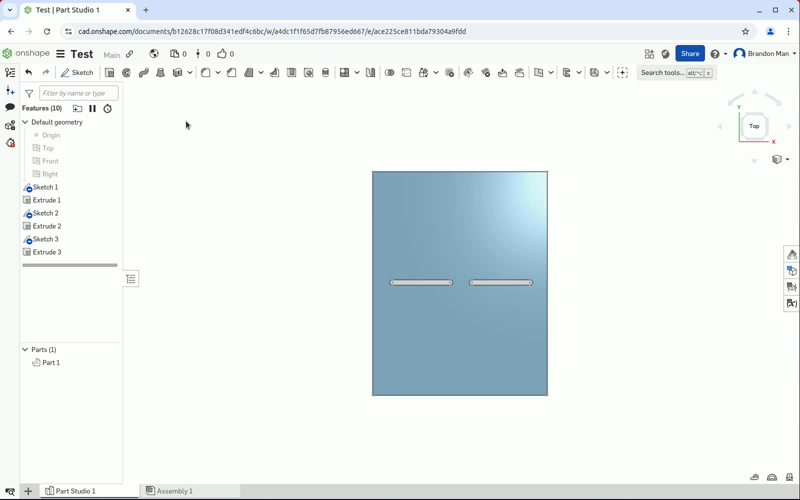
key(up, 3)
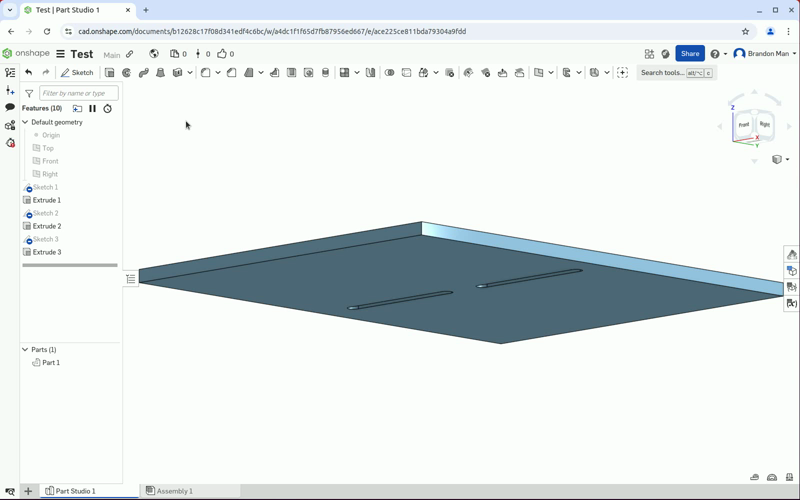
key(left, 3)
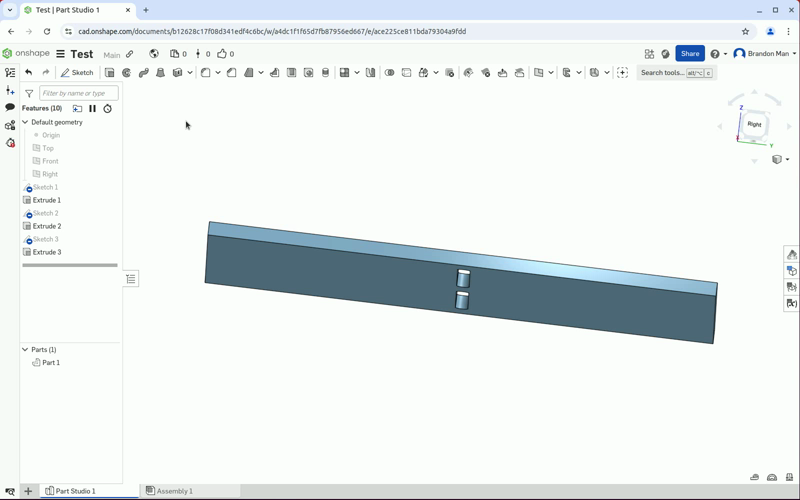
key(right, 3)
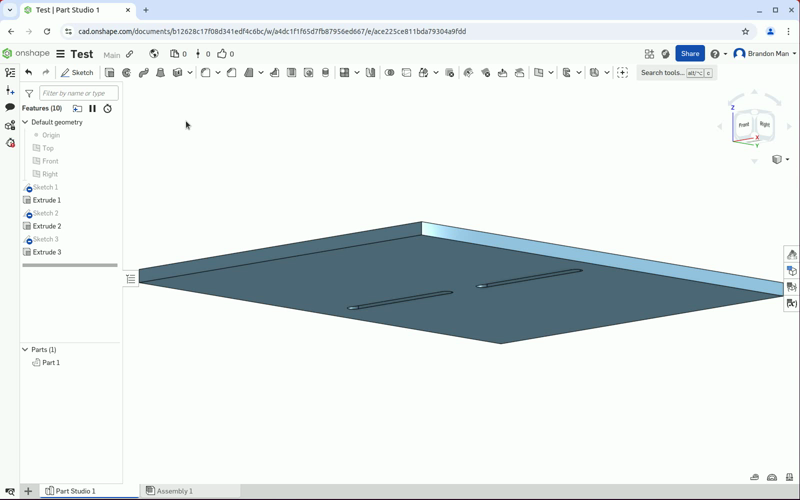
key(down, 3)
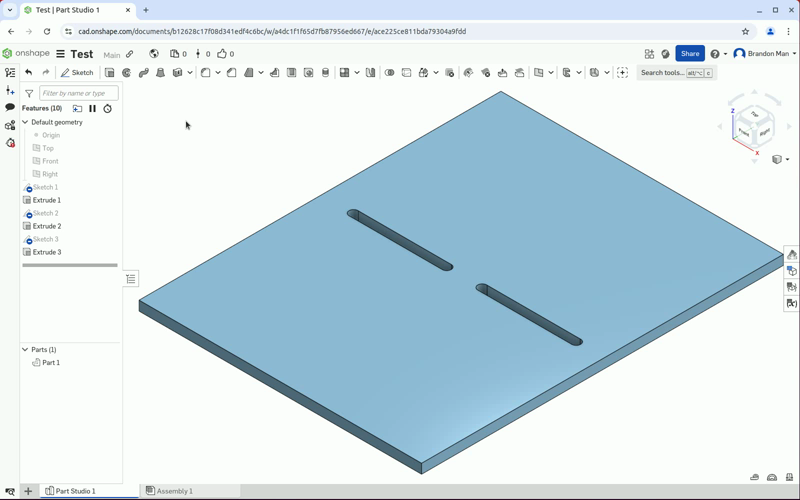
mouse_move(73, 189)
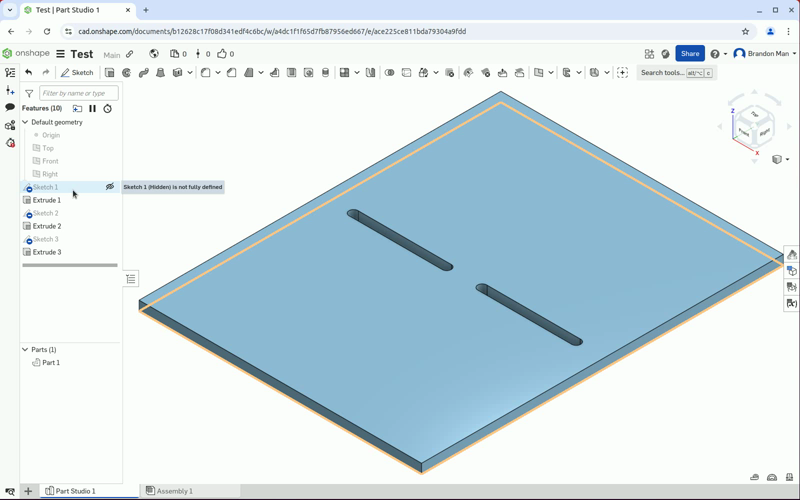
click(73, 189)